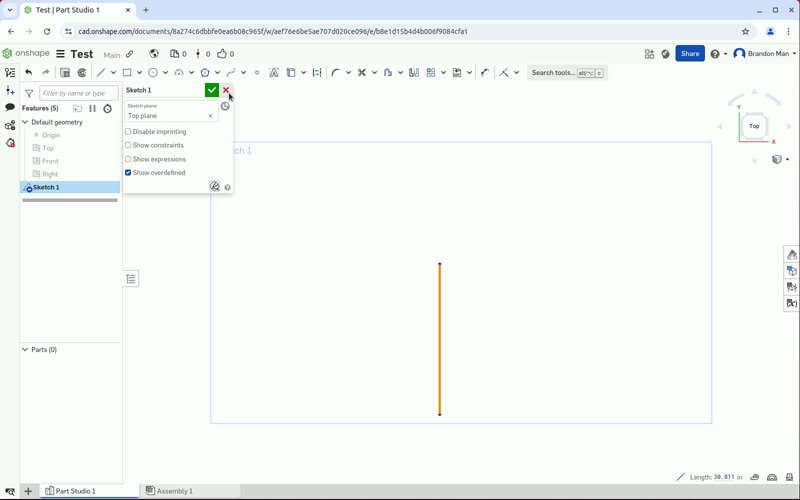
key(shift+h)
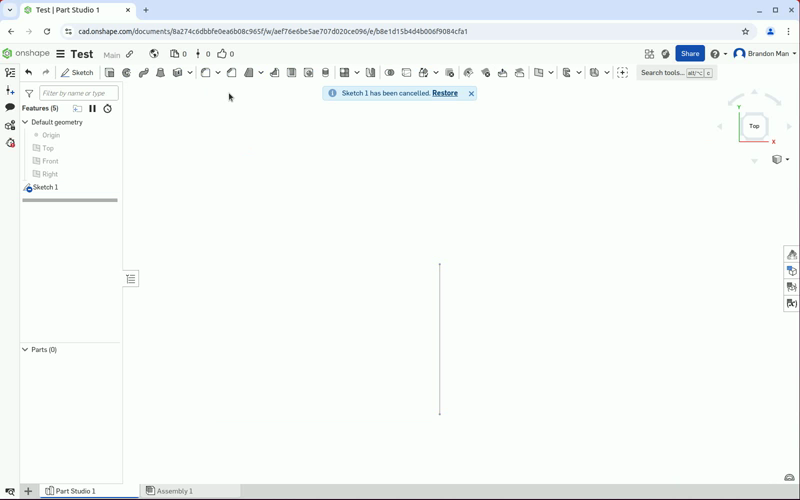
key(shift+s)
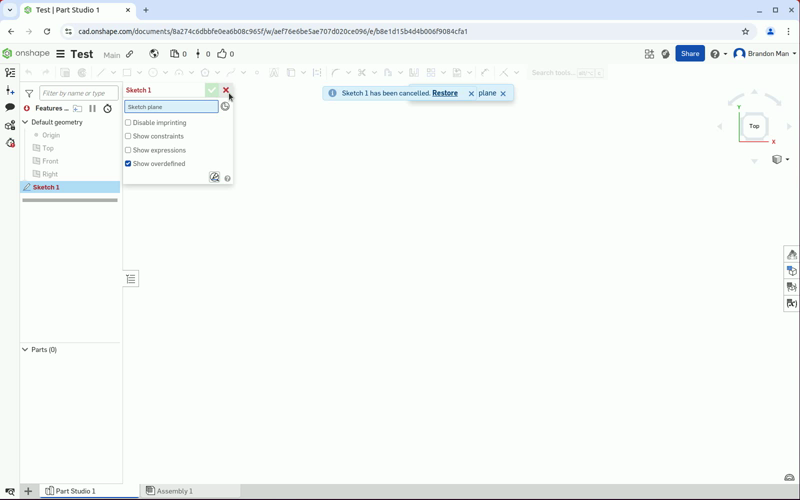
mouse_move(73, 150)
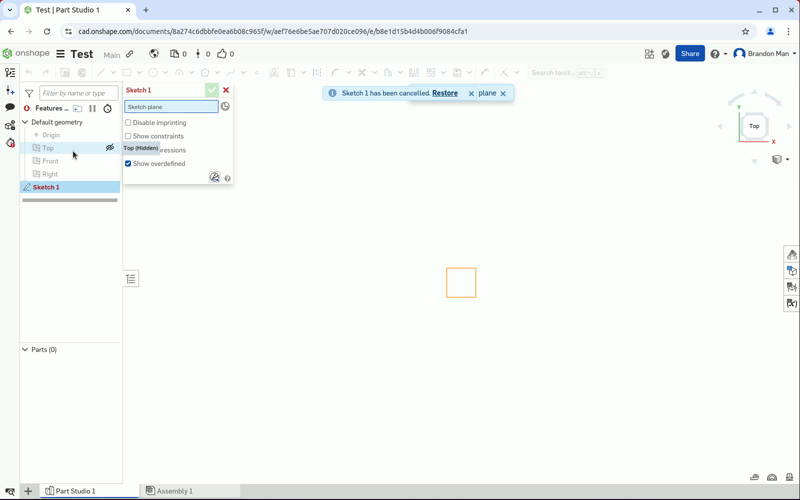
click(73, 150)
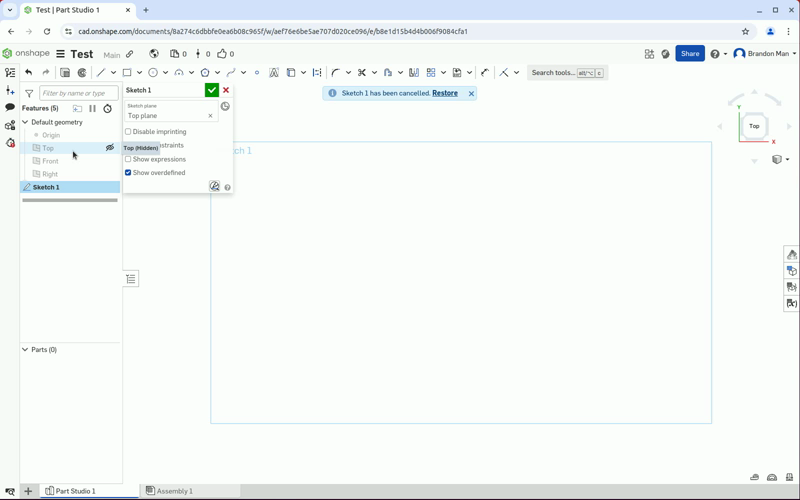
mouse_move(73, 352)
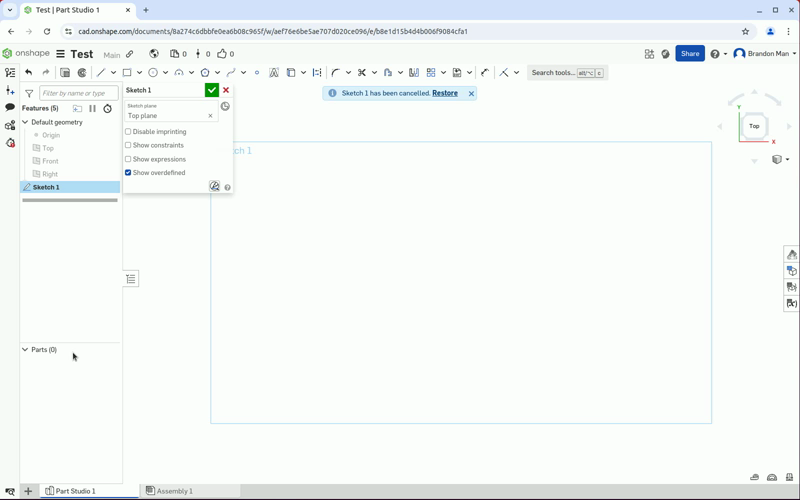
key(y)
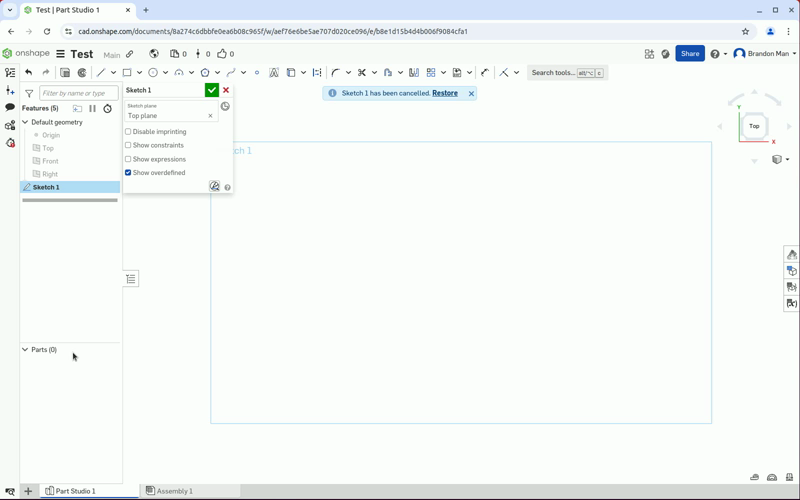
key(l)
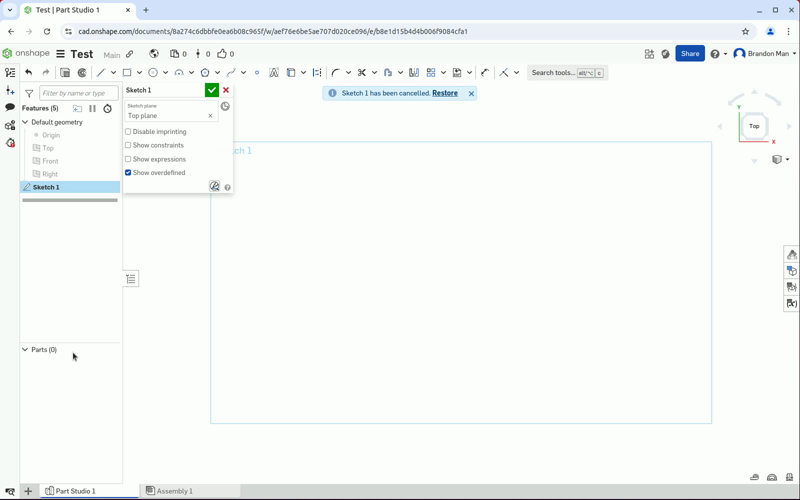
key_down(shift)
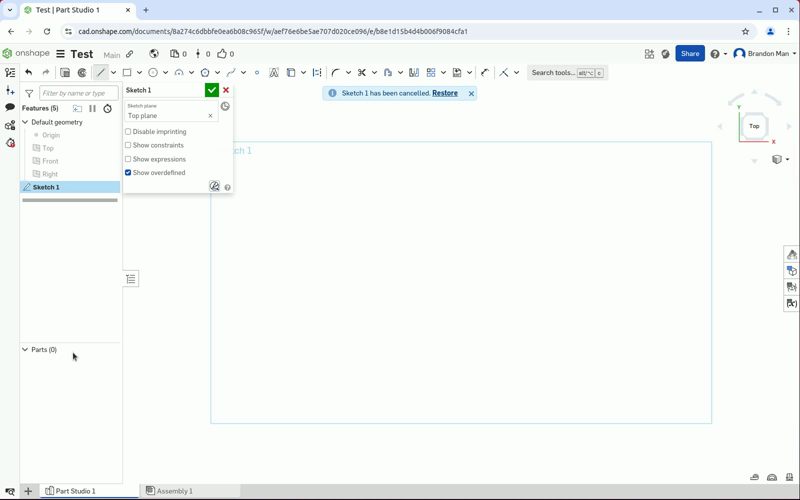
mouse_move(355, 313)
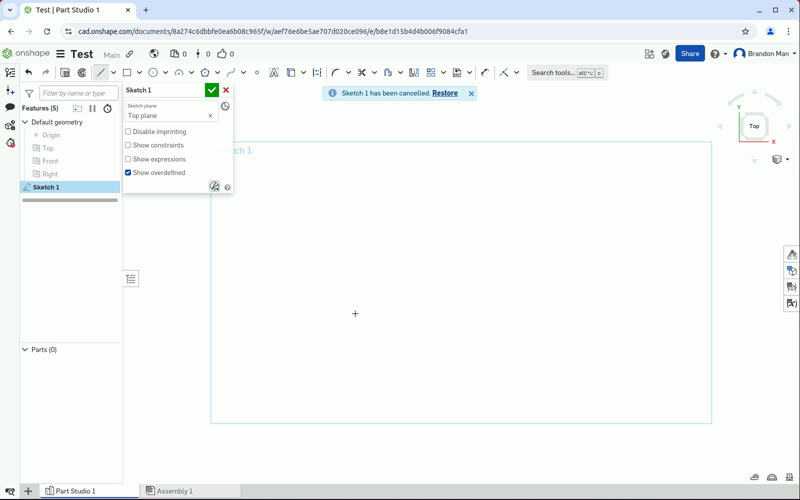
click(355, 313)
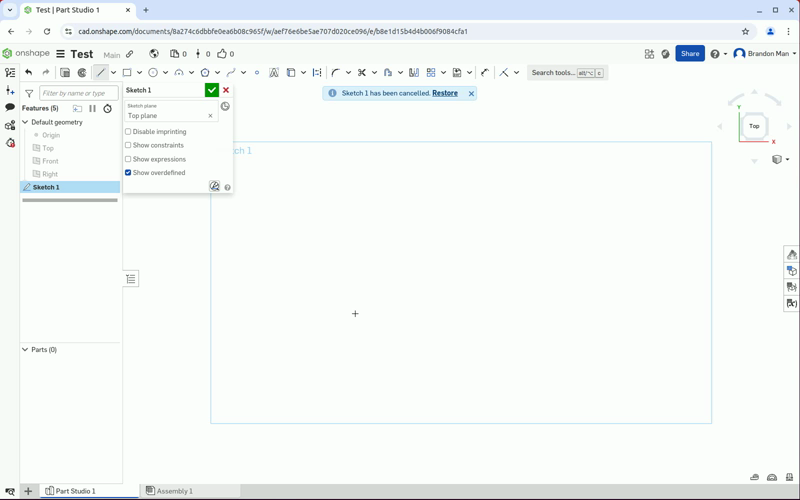
key_up(shift)
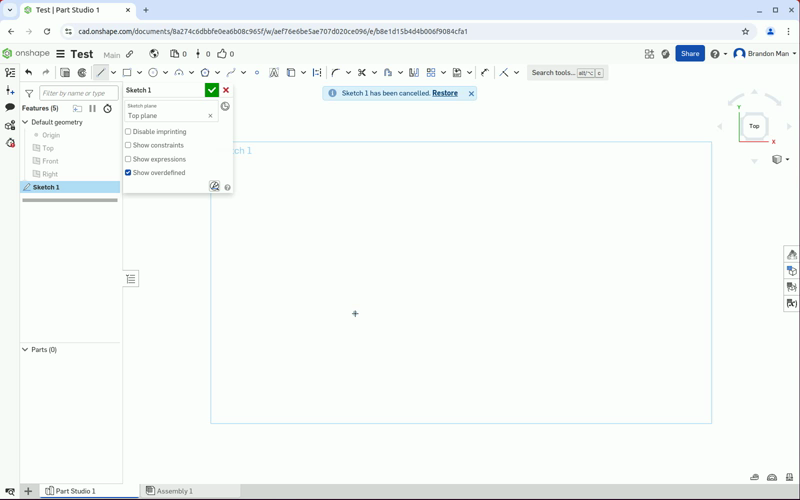
key_down(shift)
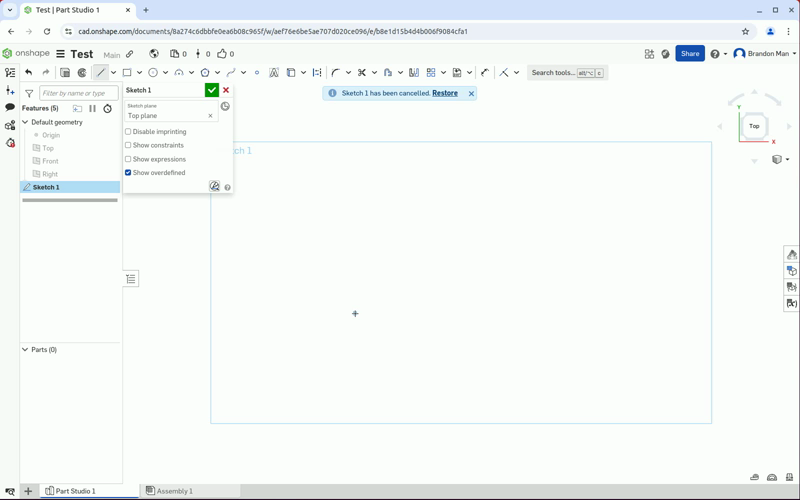
mouse_move(513, 313)
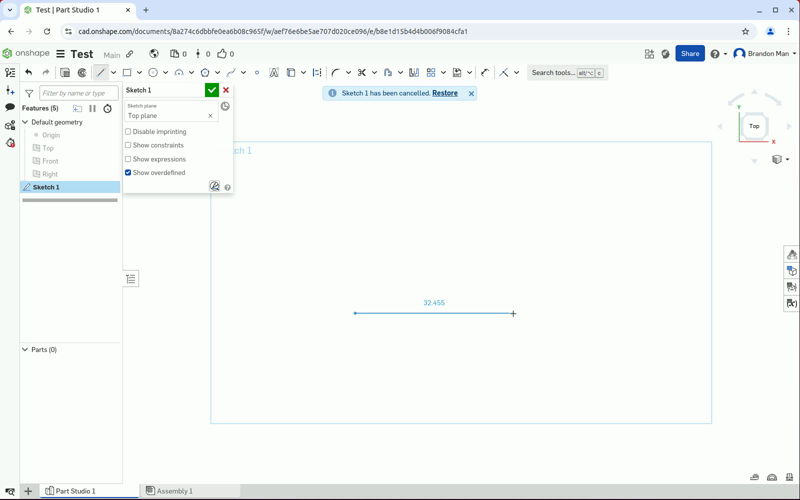
click(513, 313)
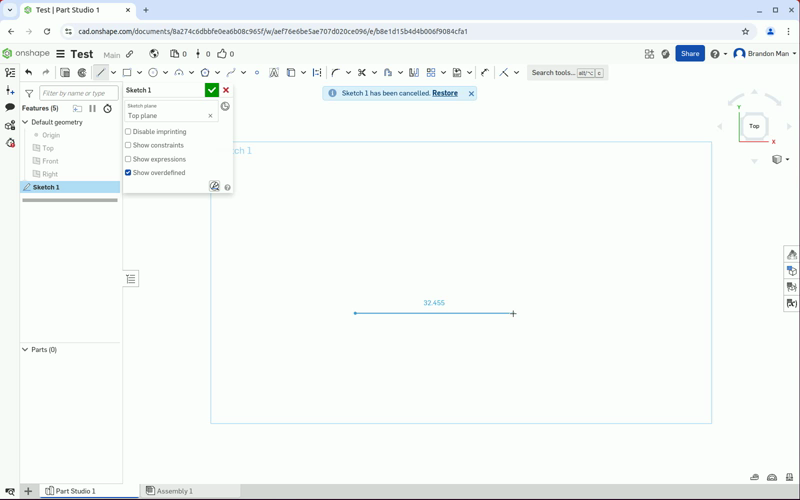
key_up(shift)
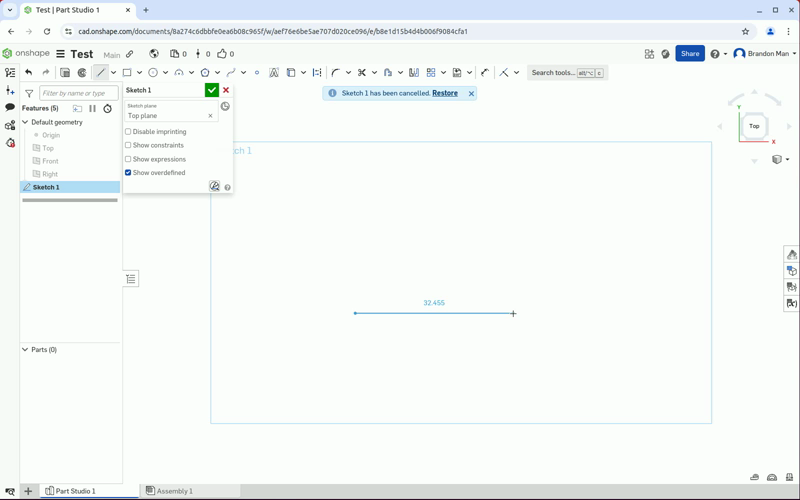
key_down(shift)
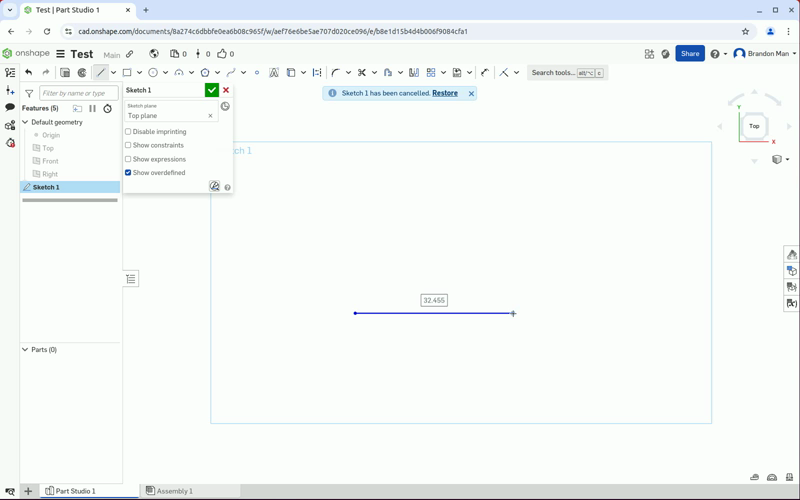
mouse_move(513, 250)
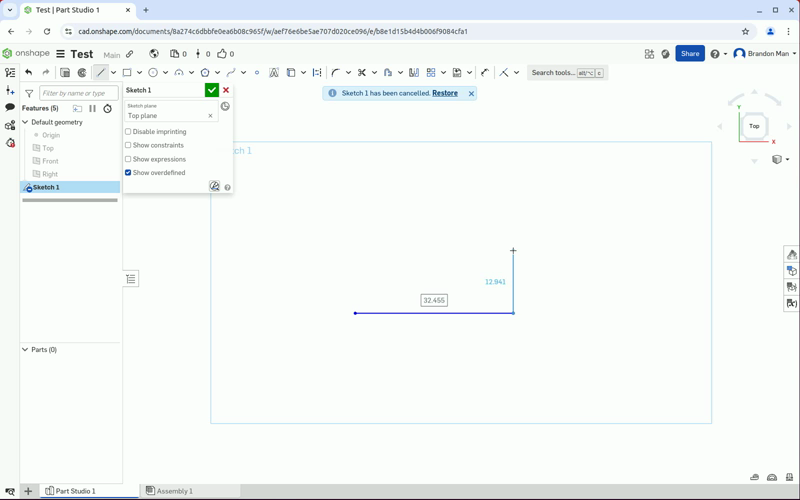
click(513, 250)
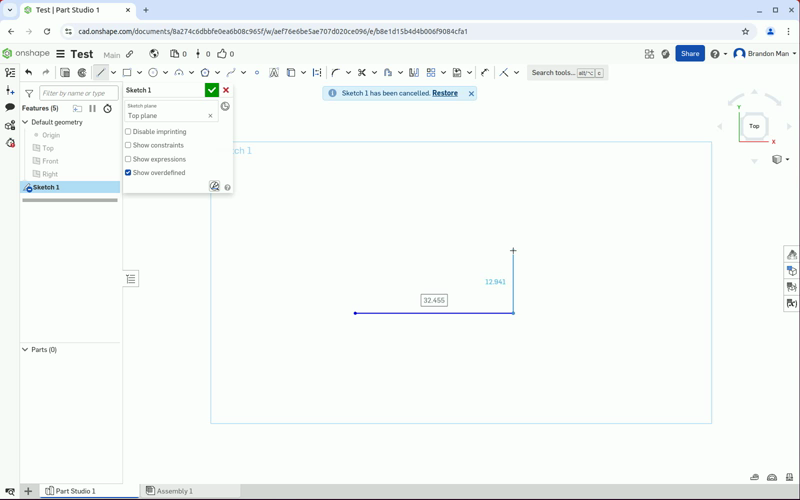
key_up(shift)
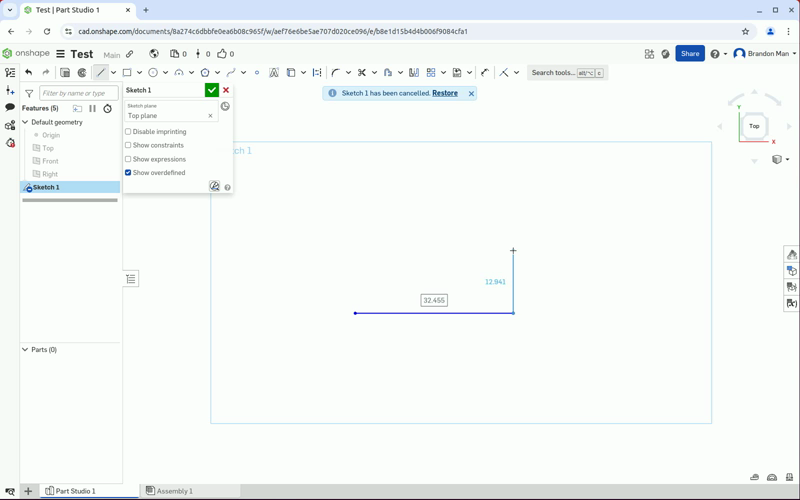
key_down(shift)
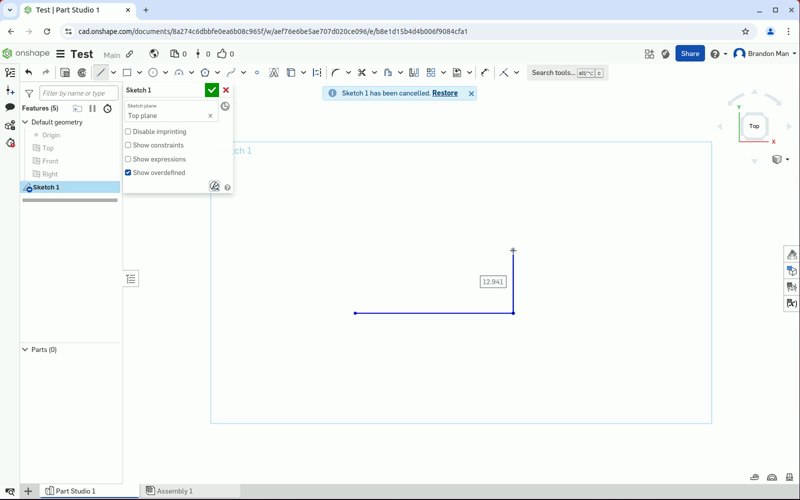
mouse_move(355, 250)
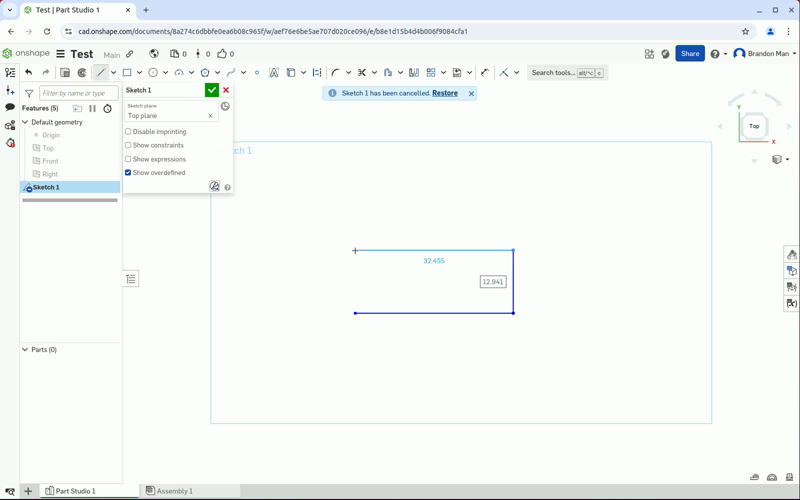
click(355, 250)
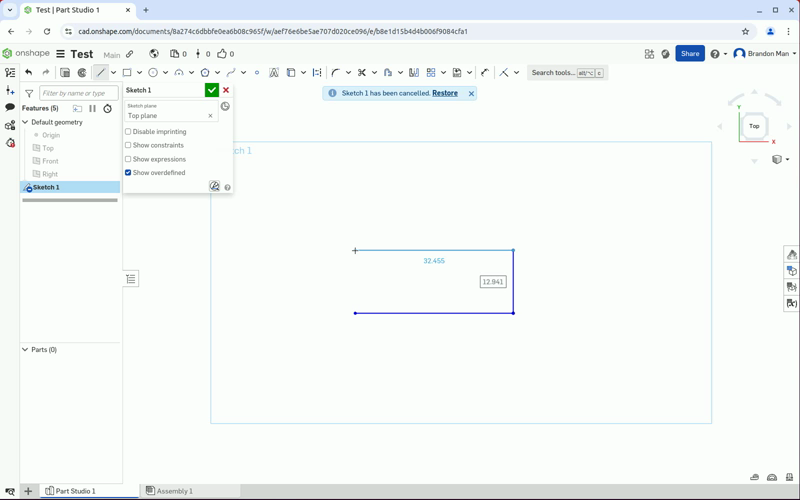
key_up(shift)
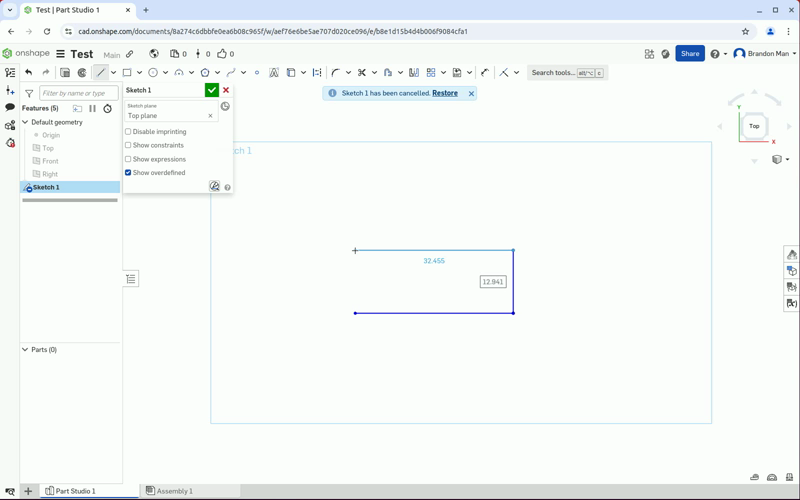
key_down(shift)
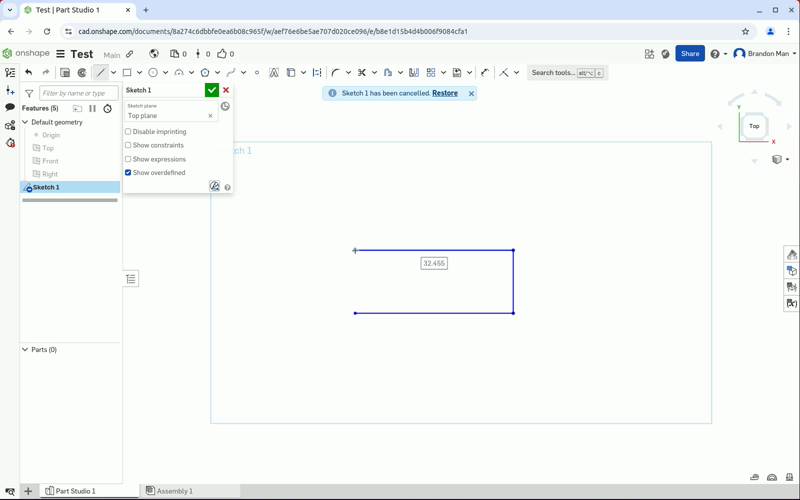
mouse_move(355, 313)
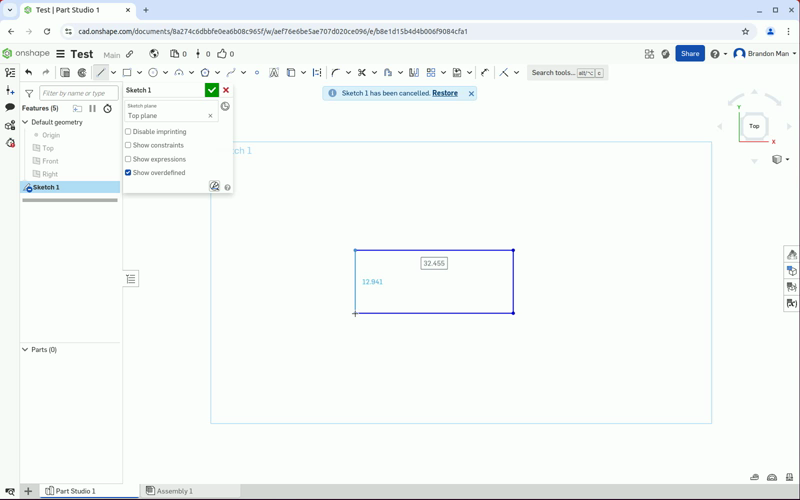
key_up(shift)
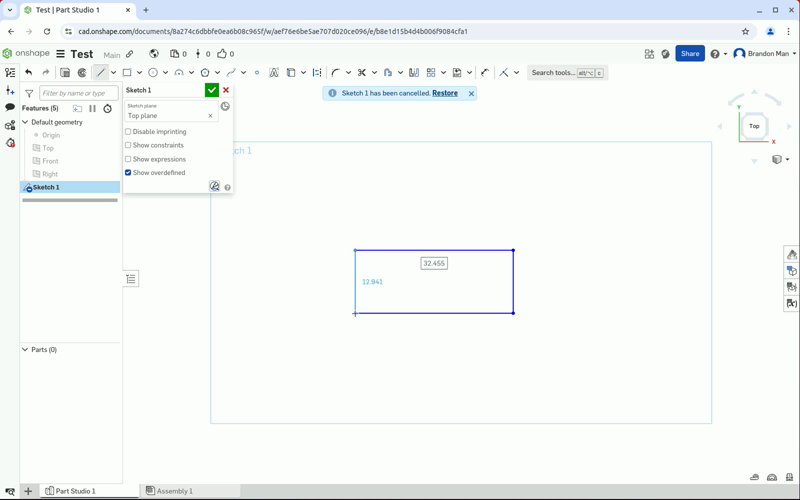
click(355, 313)
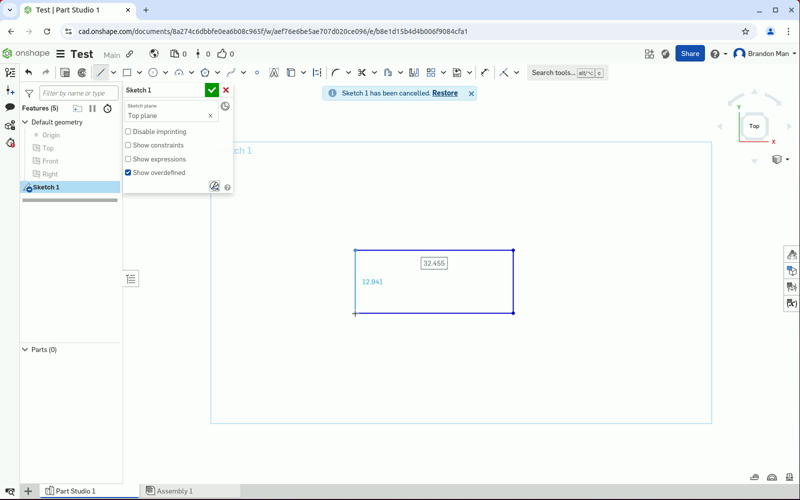
key(esc)
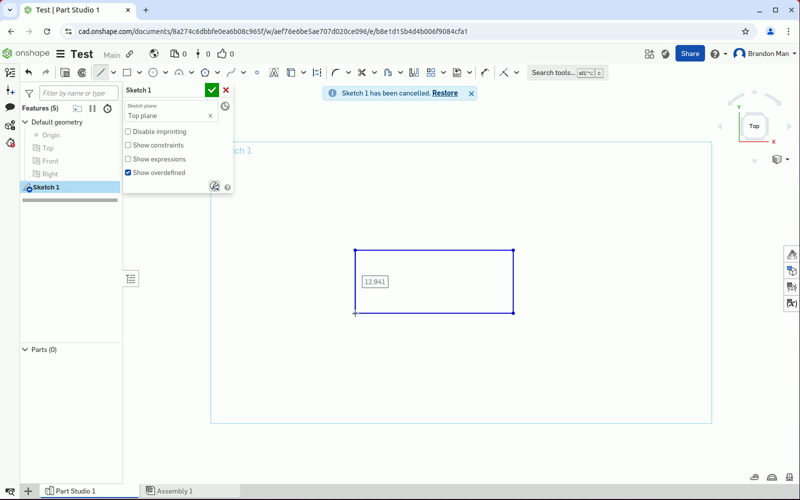
key(l)
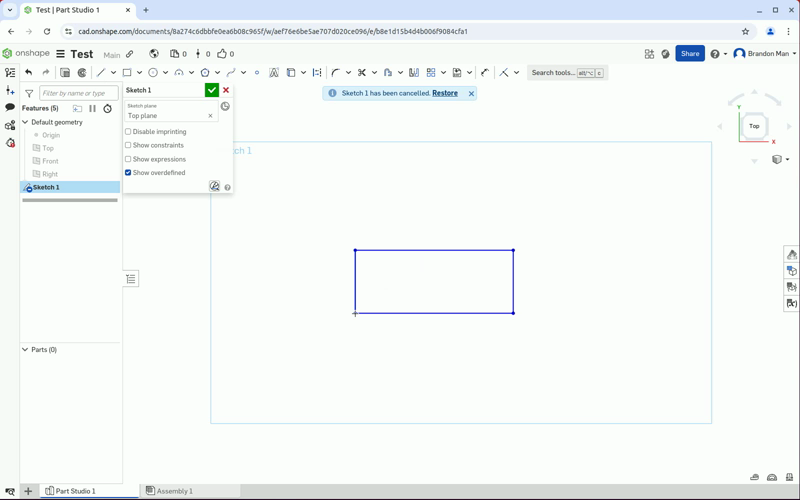
key_down(shift)
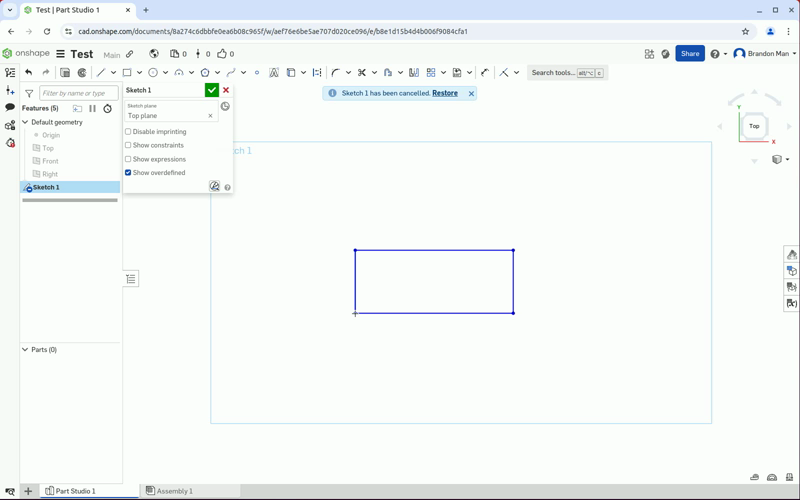
mouse_move(358, 309)
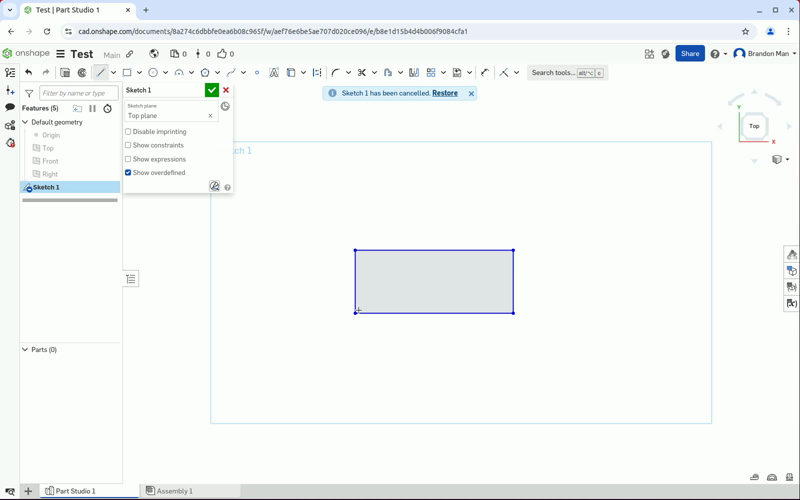
click(358, 309)
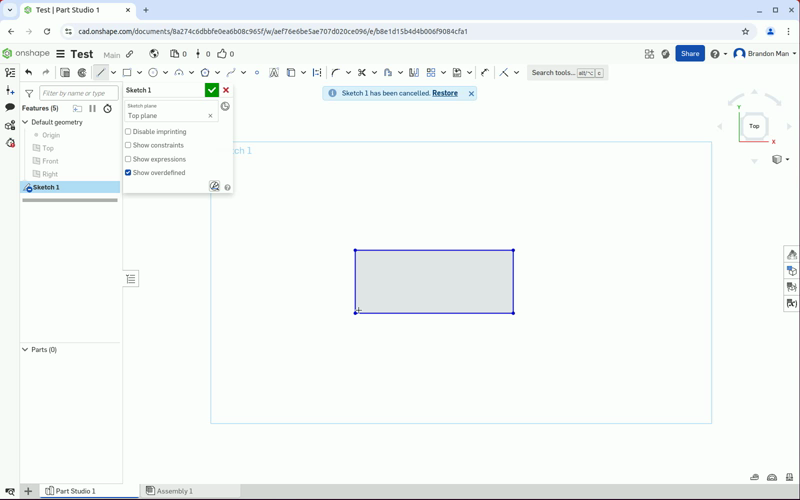
key_up(shift)
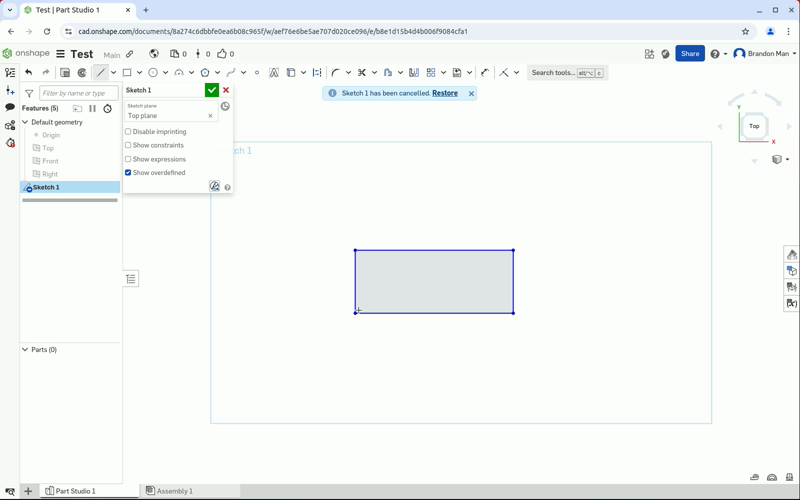
key_down(shift)
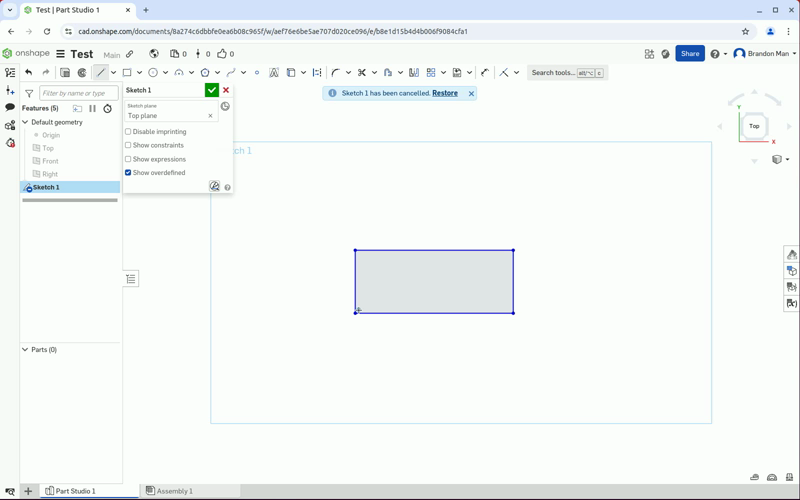
mouse_move(509, 309)
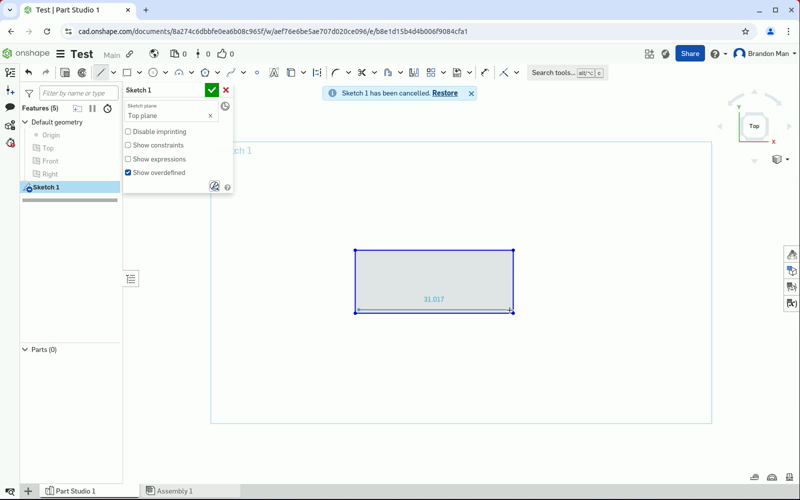
click(509, 309)
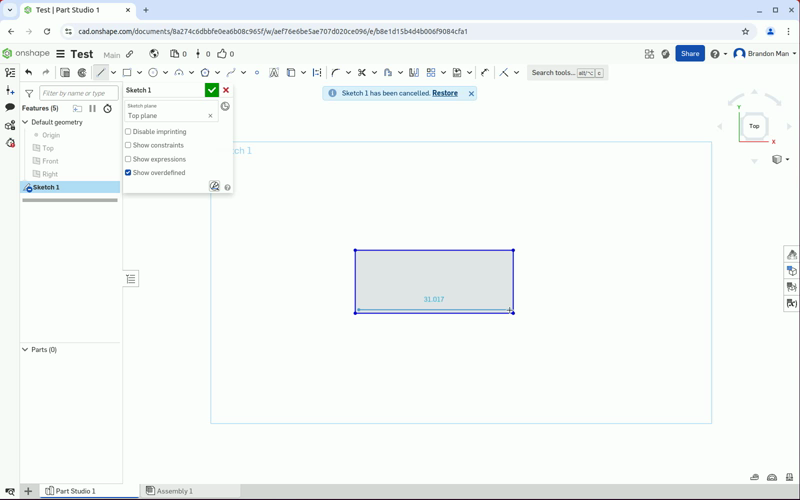
key_up(shift)
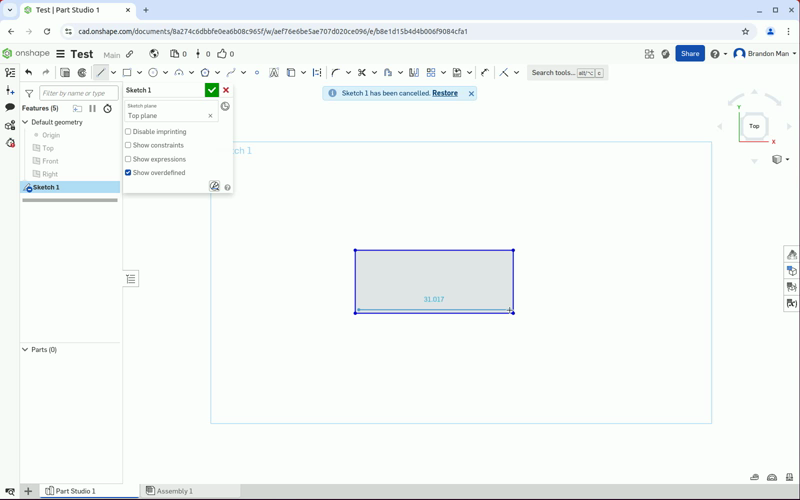
key_down(shift)
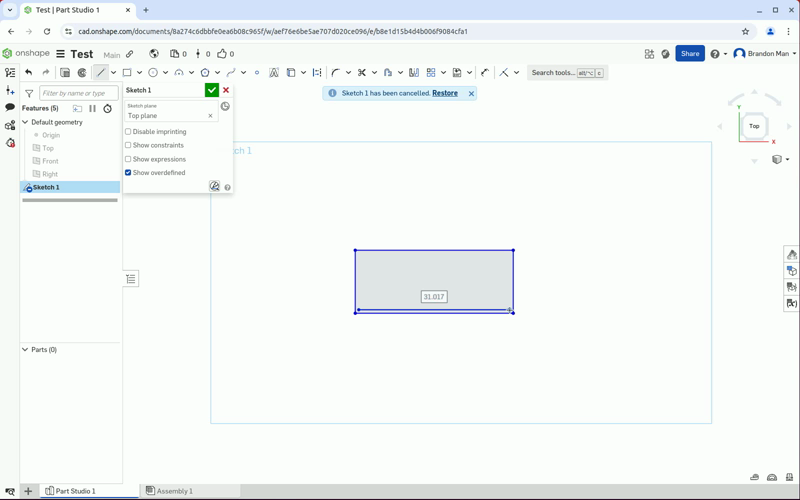
mouse_move(539, 309)
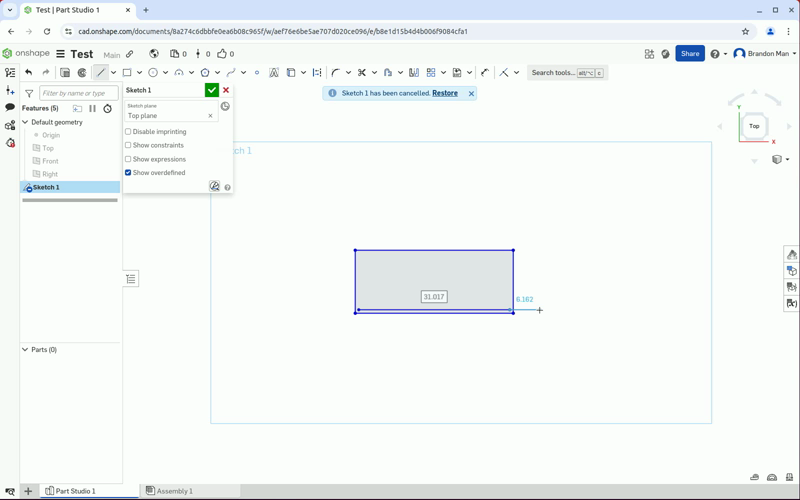
mouse_move(509, 253)
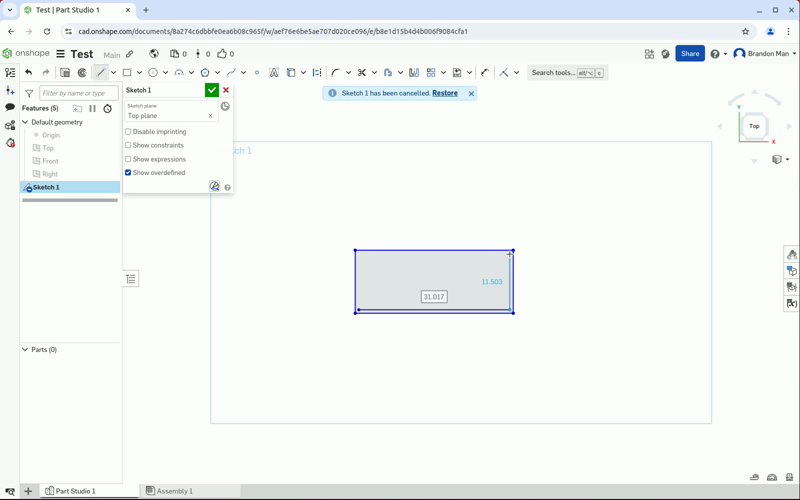
click(509, 253)
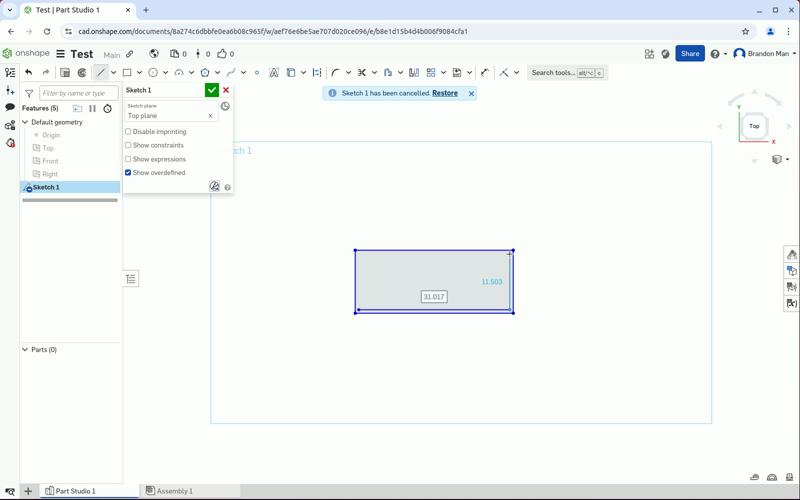
key_up(shift)
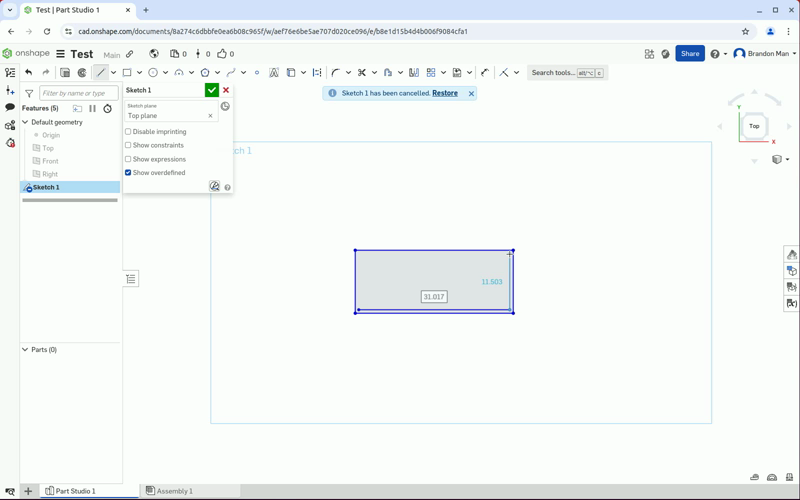
key_down(shift)
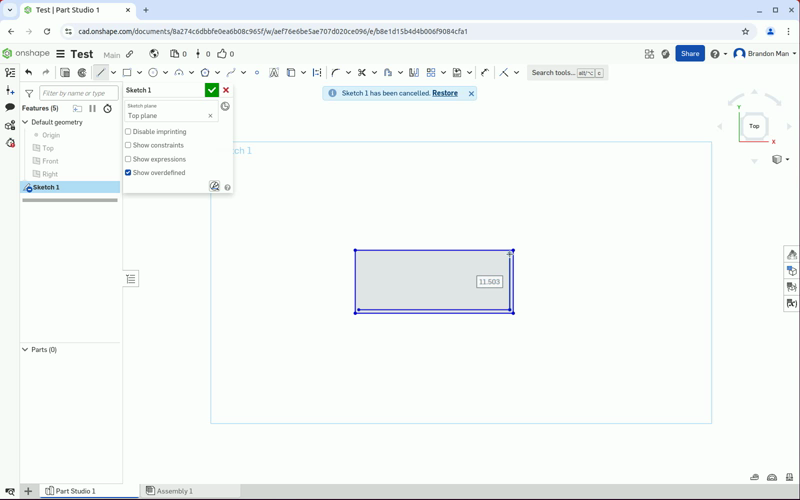
mouse_move(358, 253)
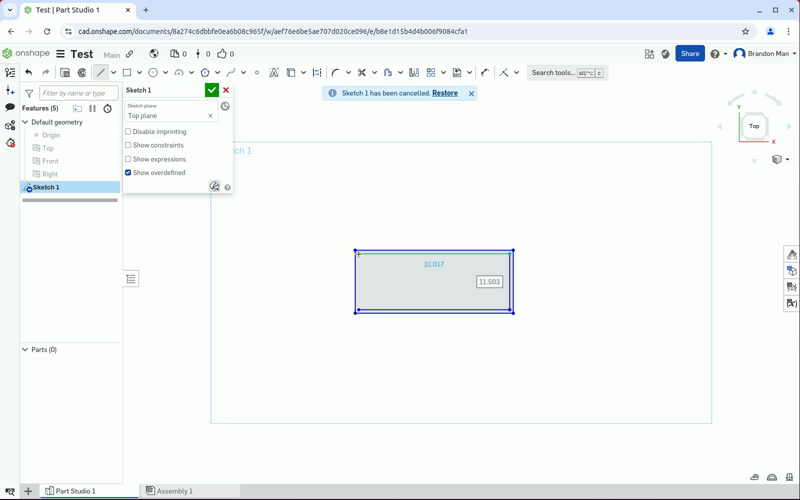
click(358, 253)
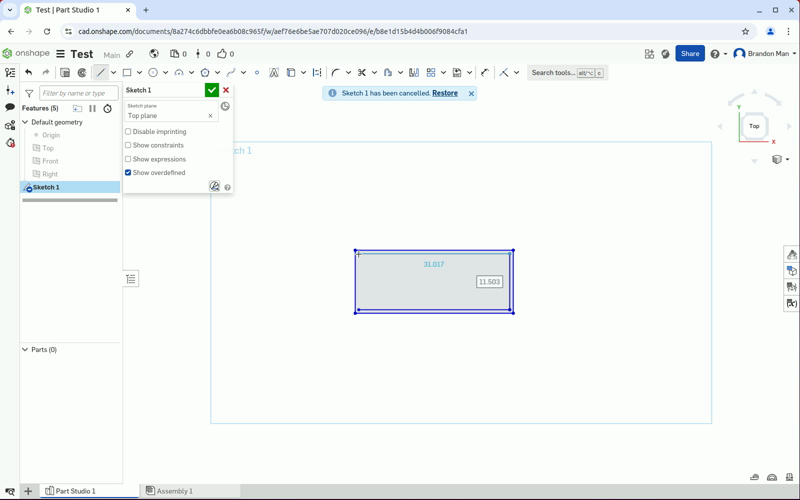
key_up(shift)
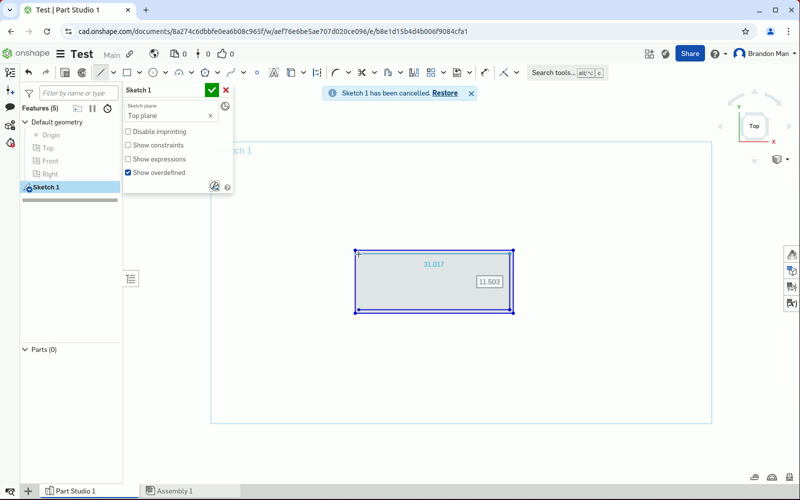
mouse_move(388, 253)
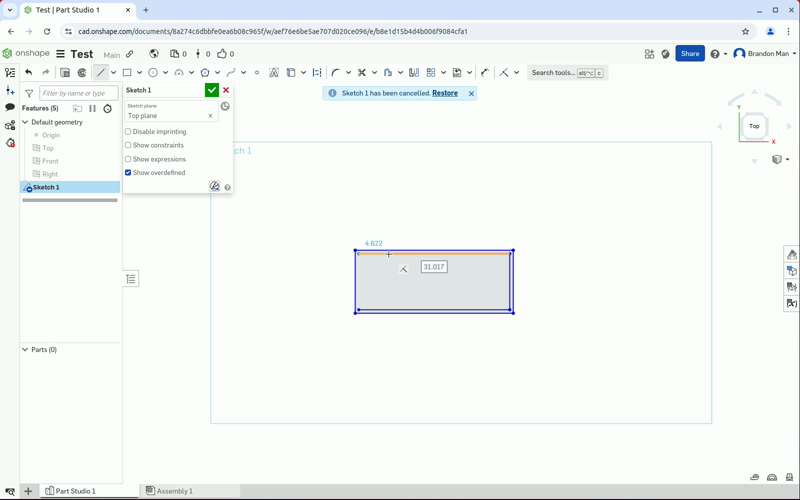
key_down(shift)
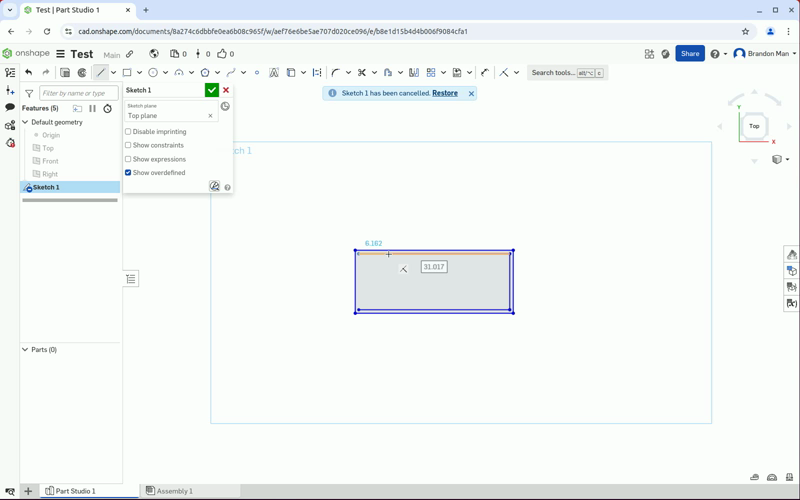
mouse_move(358, 309)
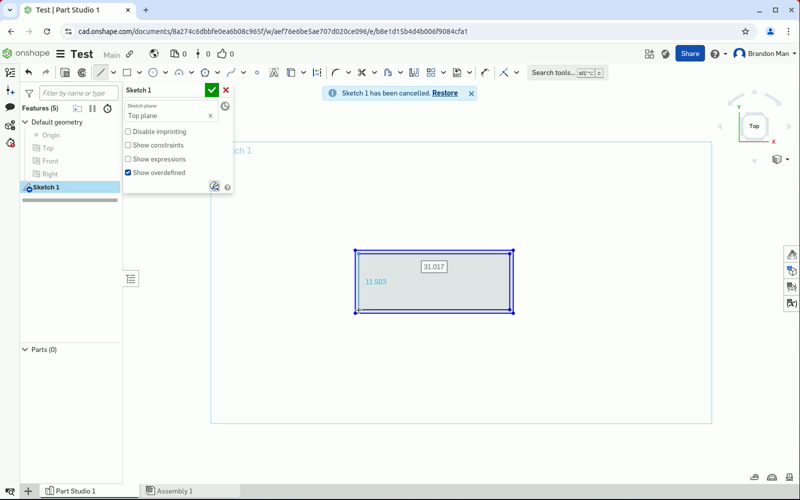
key_up(shift)
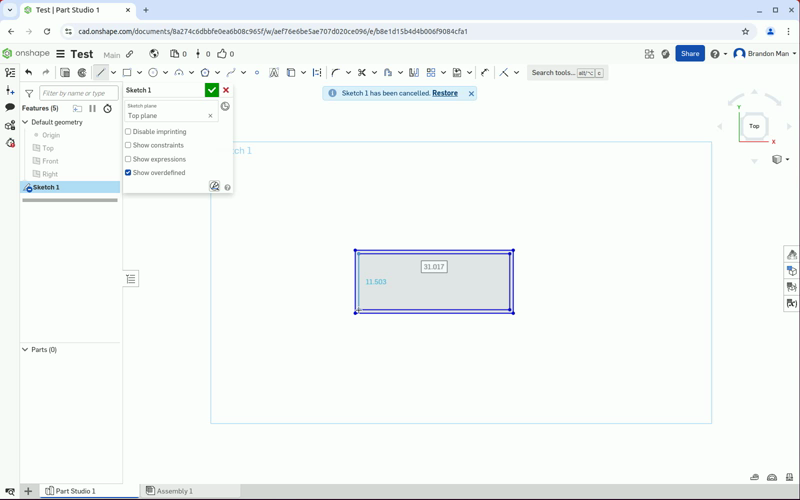
click(358, 309)
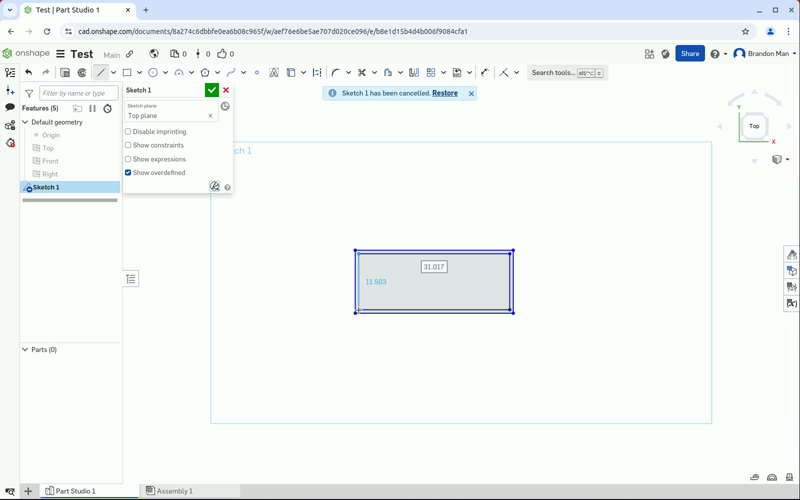
key(esc)
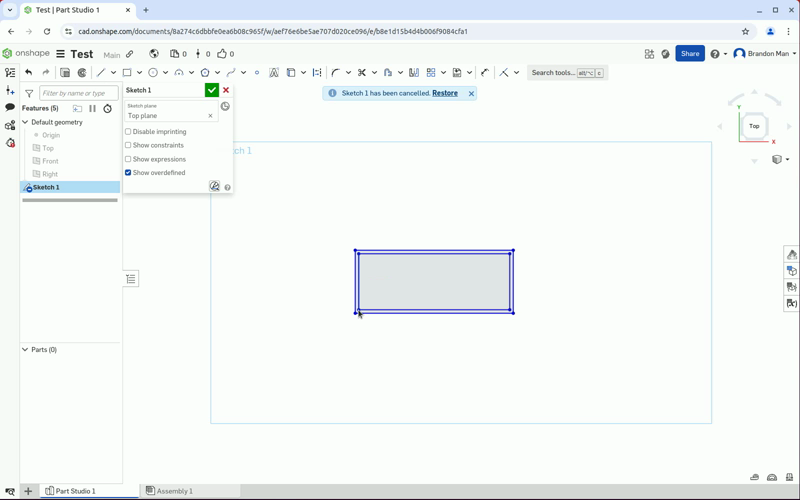
mouse_move(464, 311)
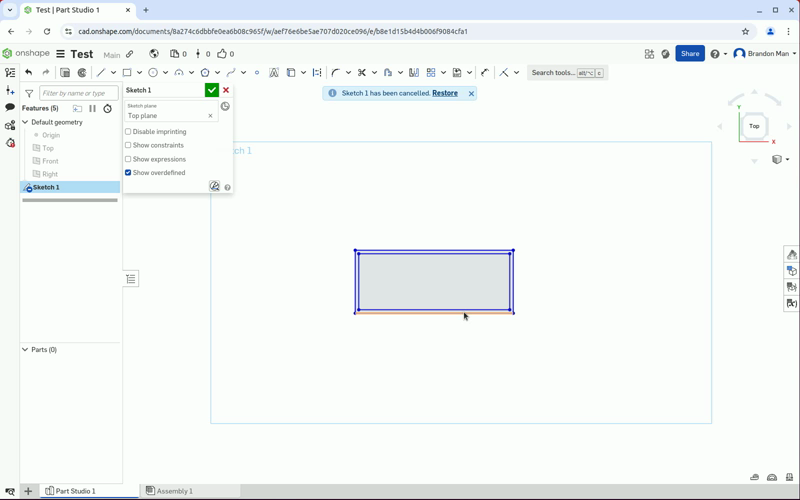
scroll(6)
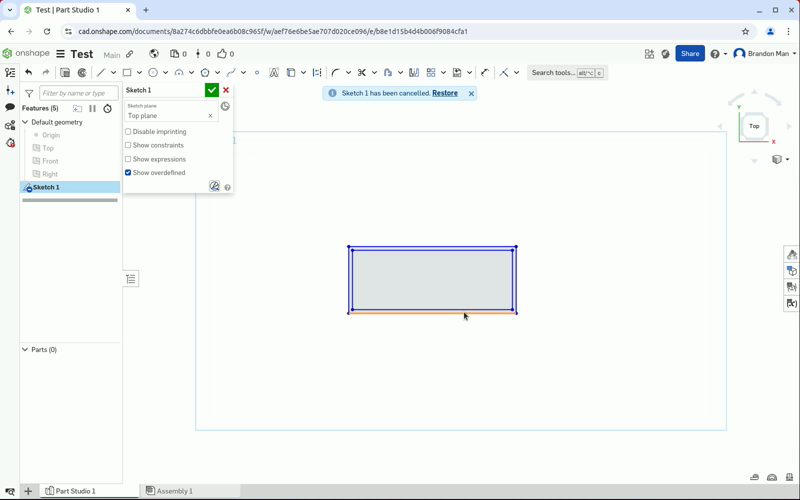
scroll(6)
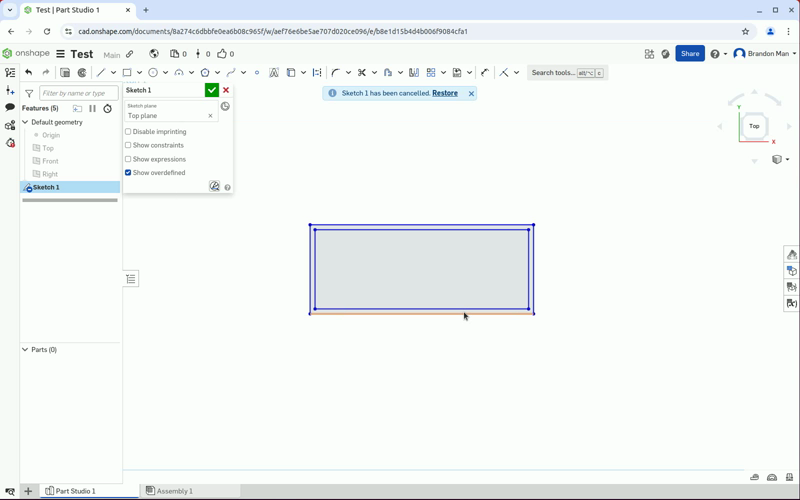
scroll(6)
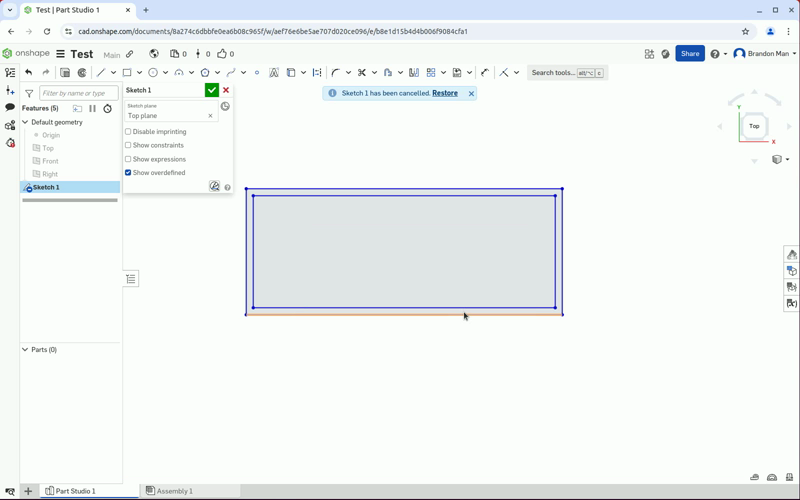
scroll(6)
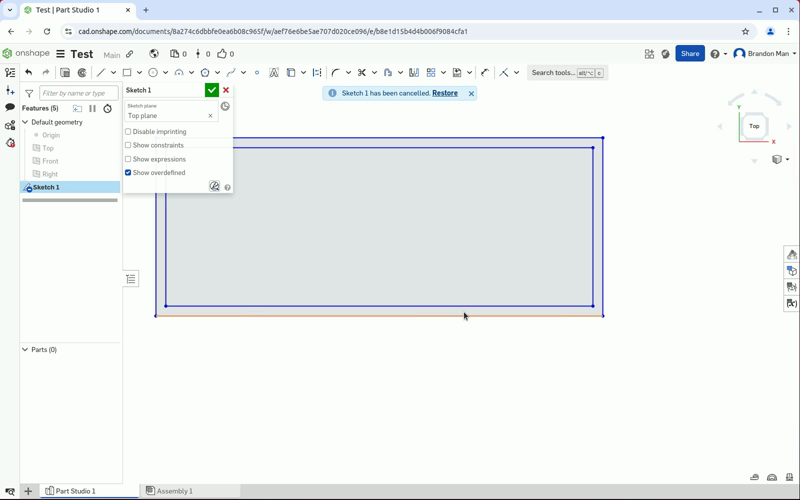
scroll(6)
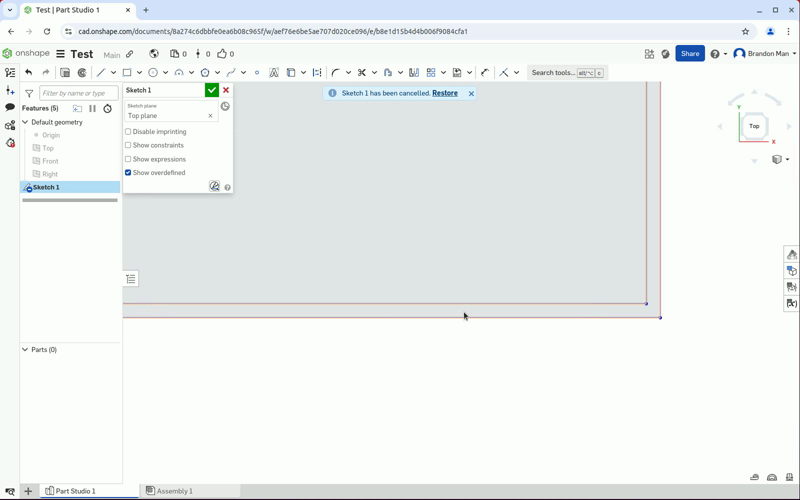
scroll(6)
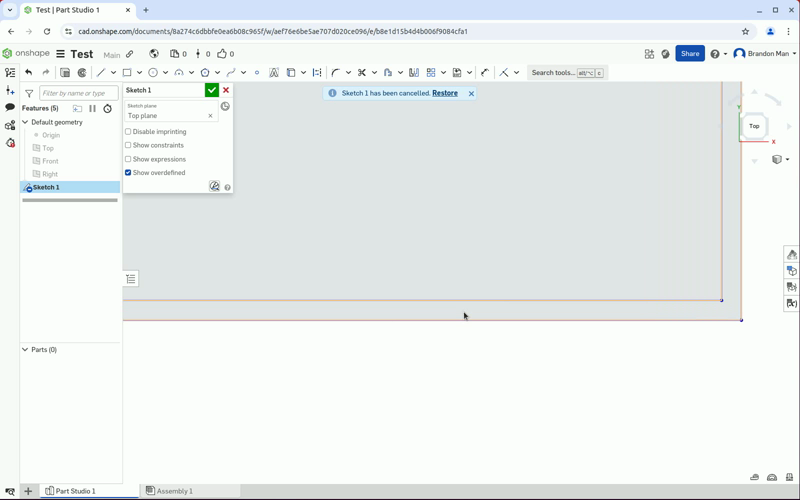
scroll(6)
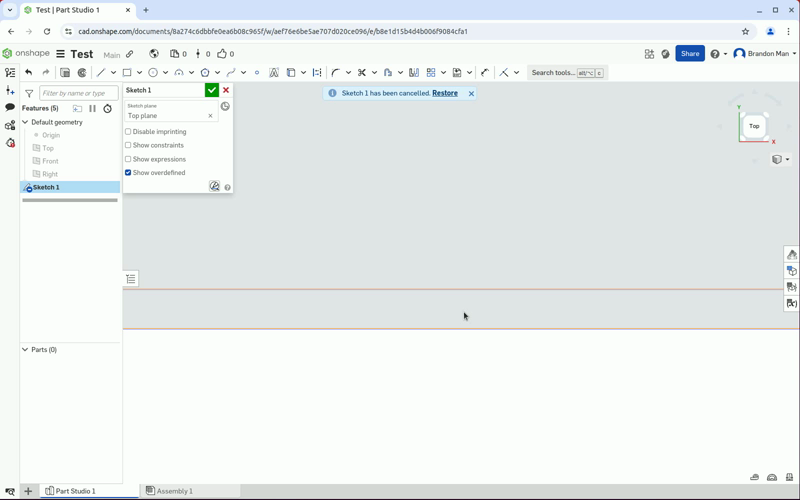
click(464, 311)
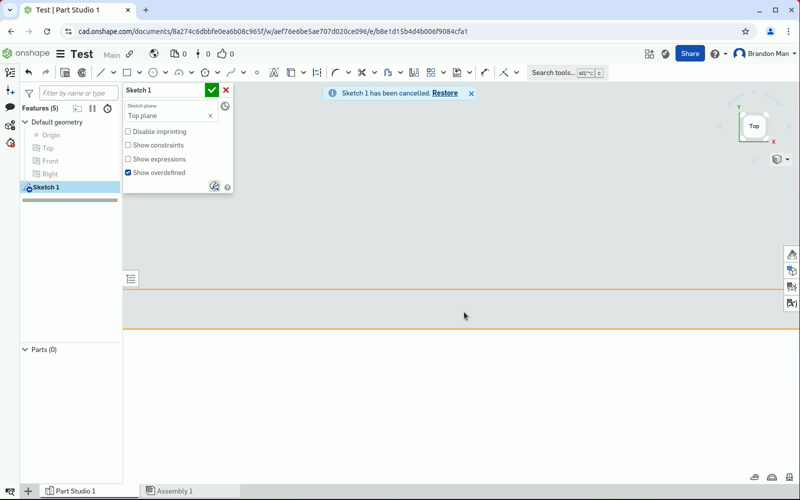
scroll(-6)
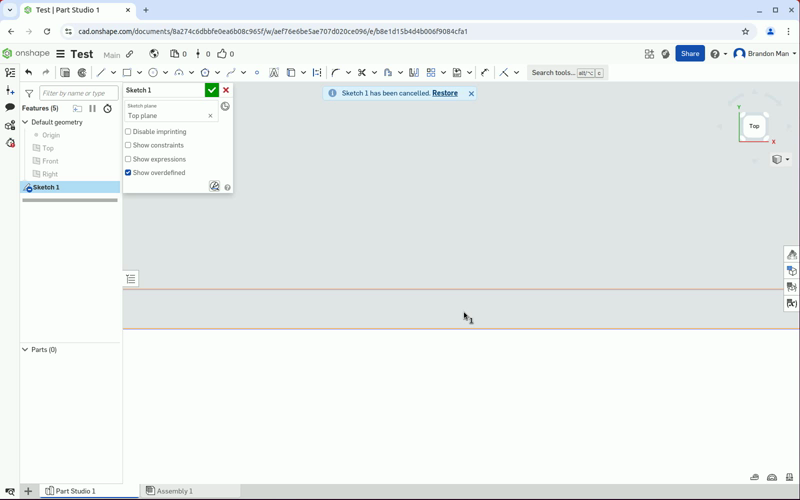
scroll(-6)
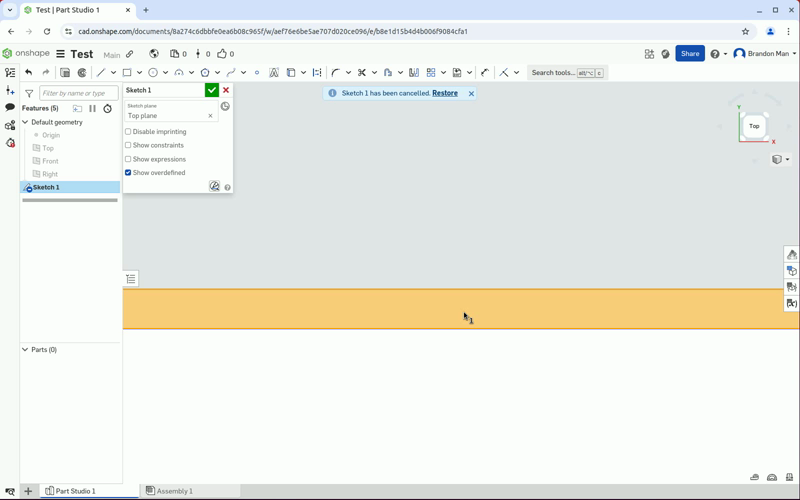
scroll(-6)
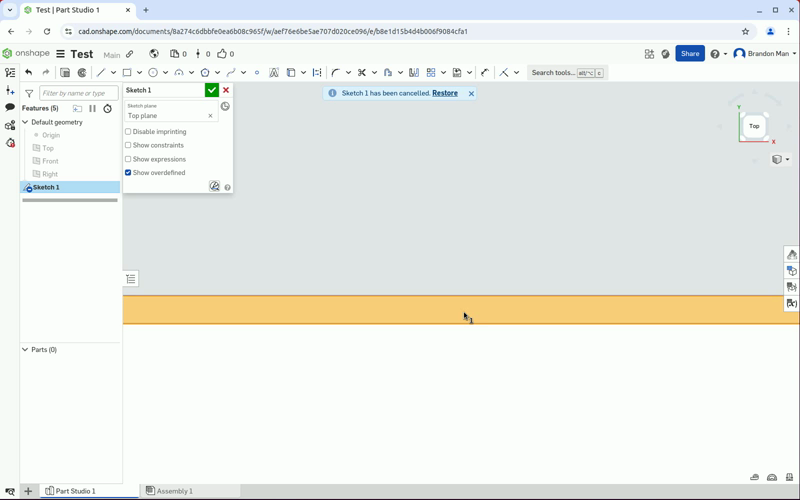
scroll(-6)
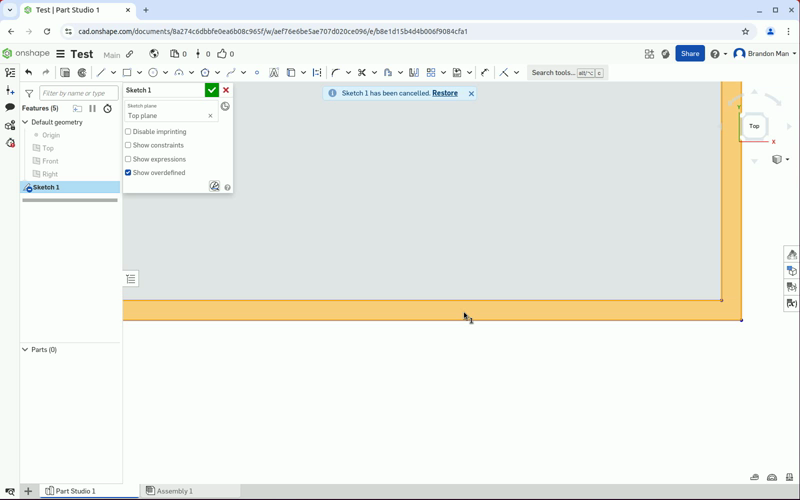
scroll(-6)
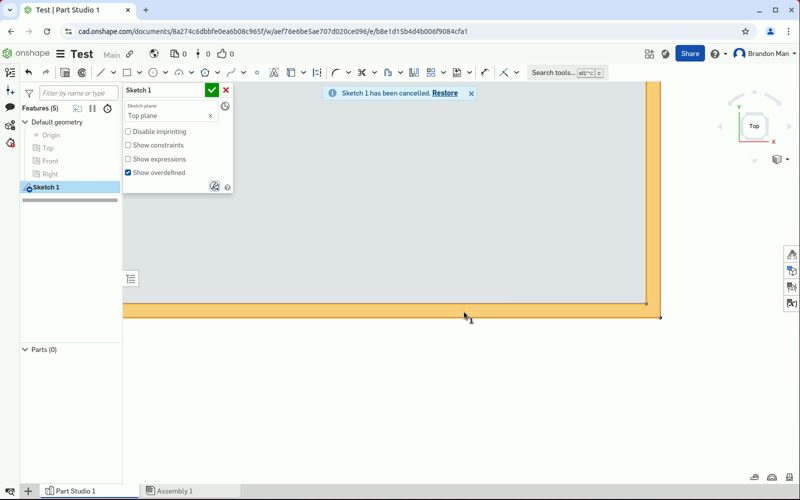
scroll(-6)
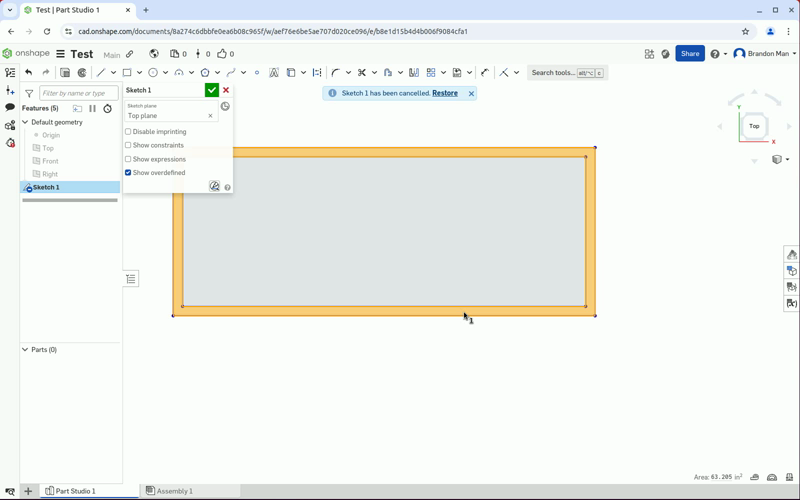
scroll(-6)
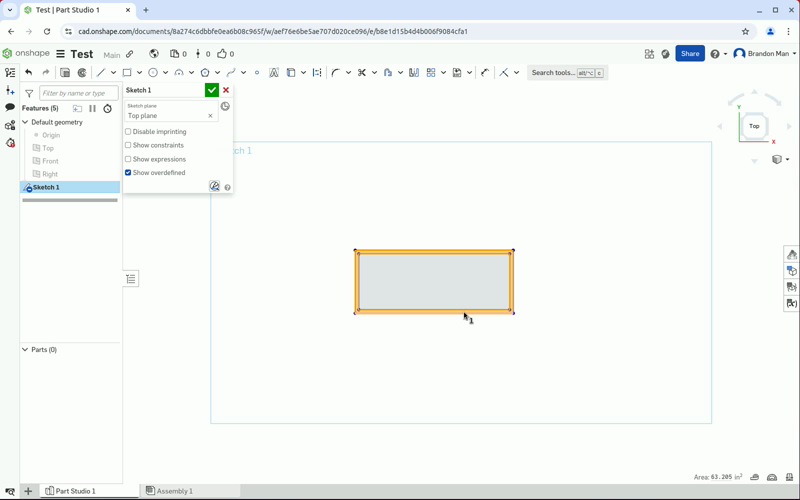
mouse_move(73, 352)
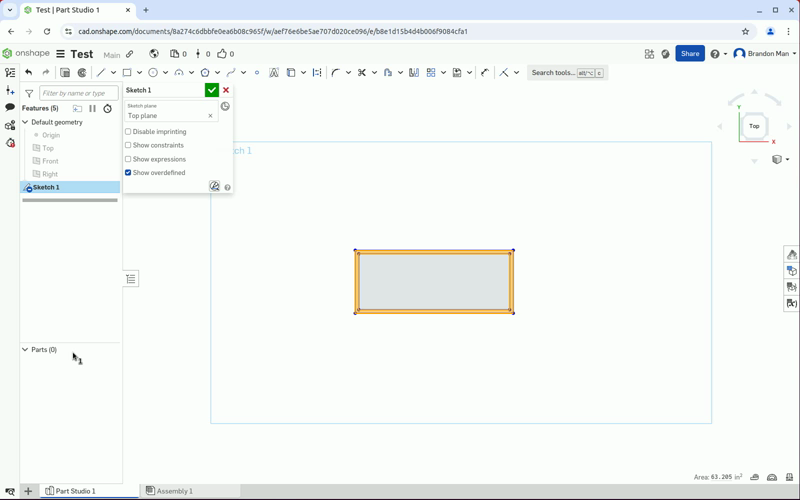
key(shift+y)
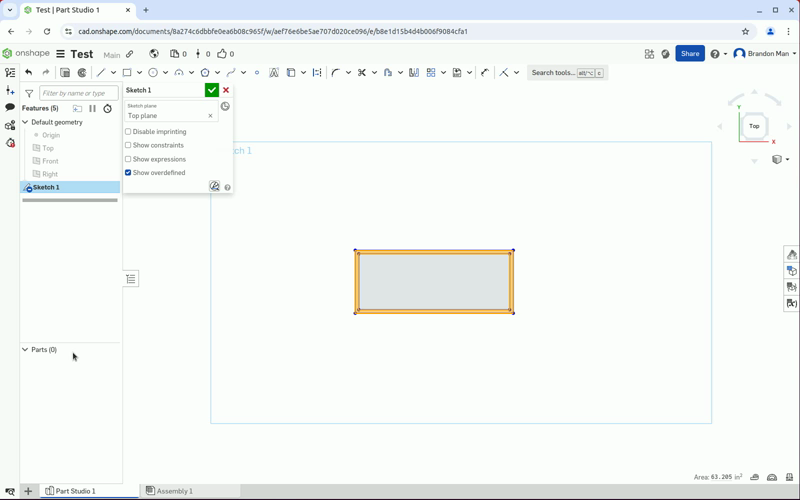
key(shift+e)
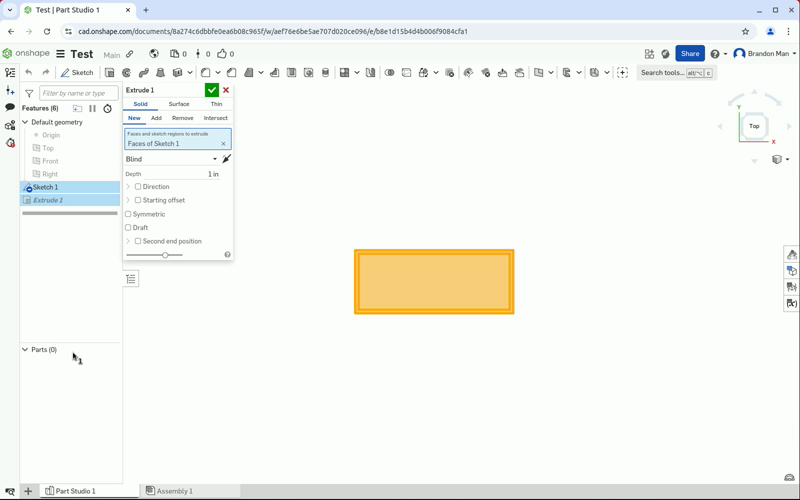
mouse_move(143, 106)
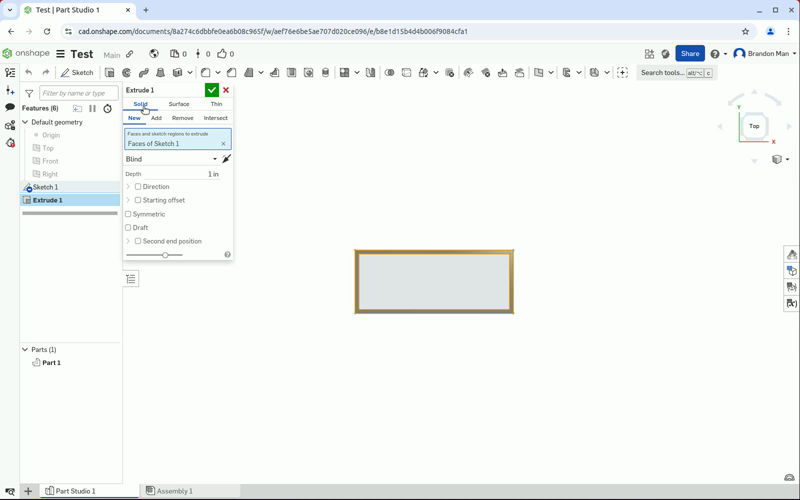
click(143, 106)
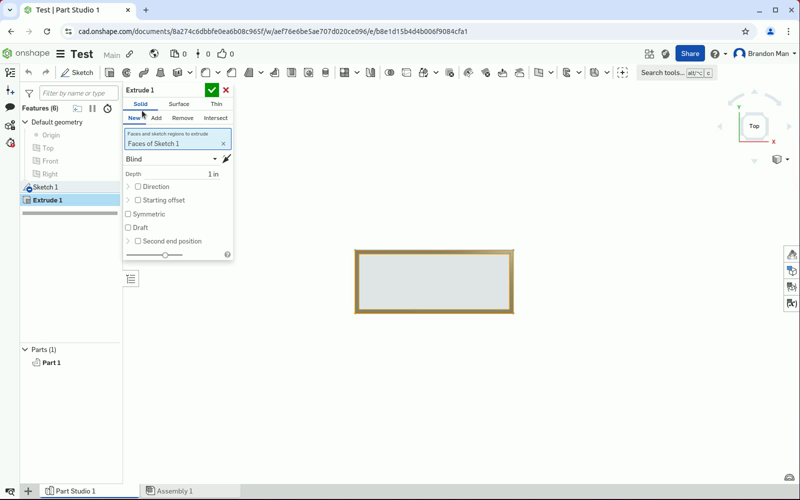
mouse_move(137, 120)
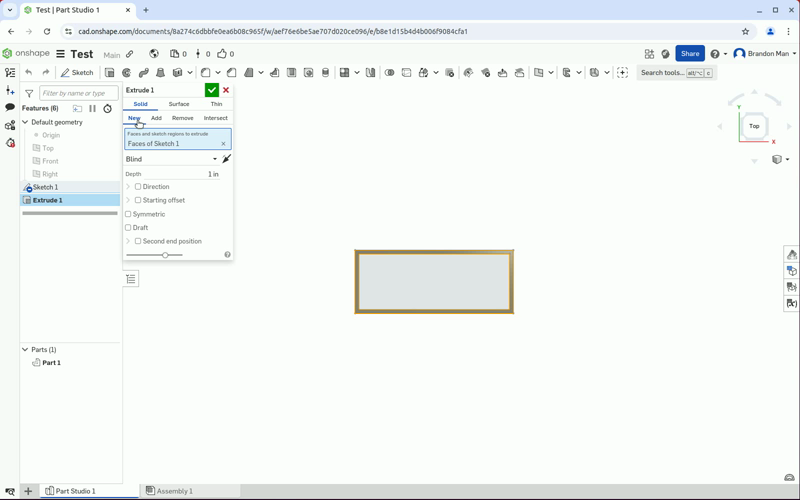
click(137, 120)
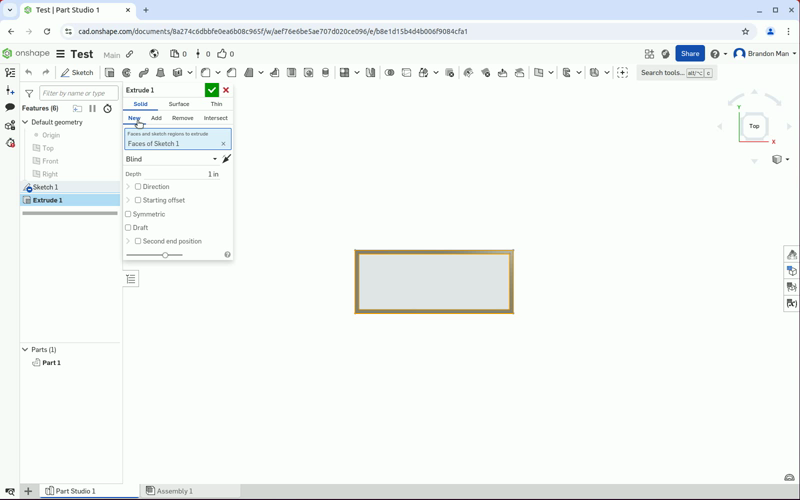
key(tab, 4)
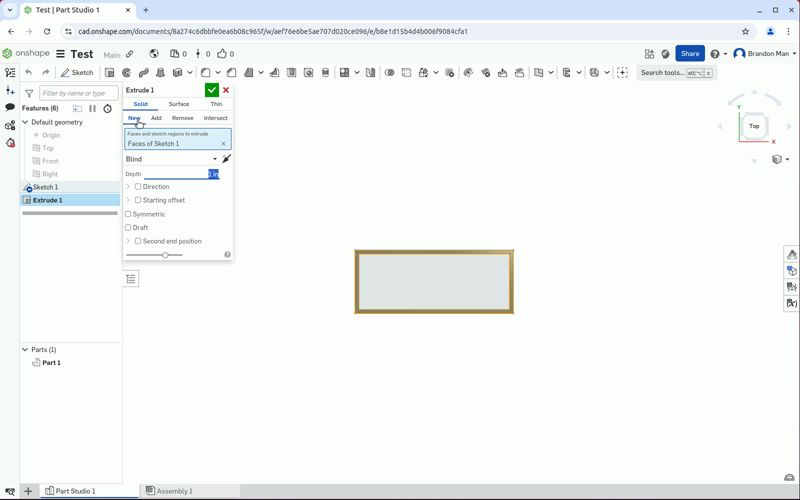
text(21.183)
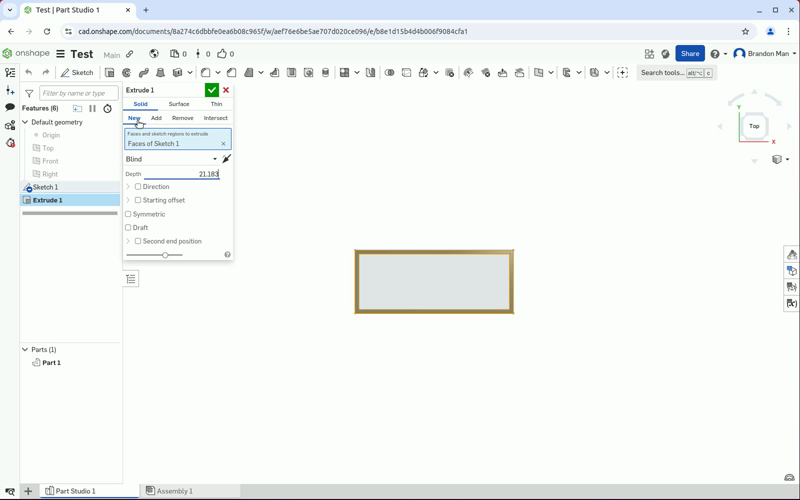
key(enter)
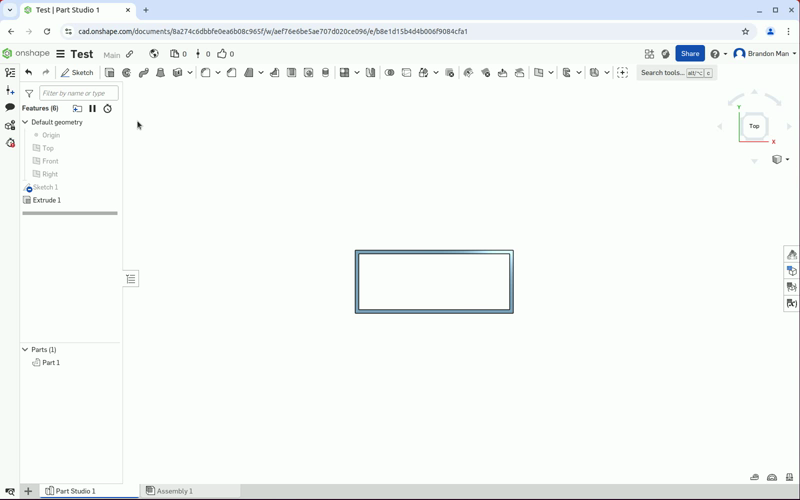
key(shift+h)
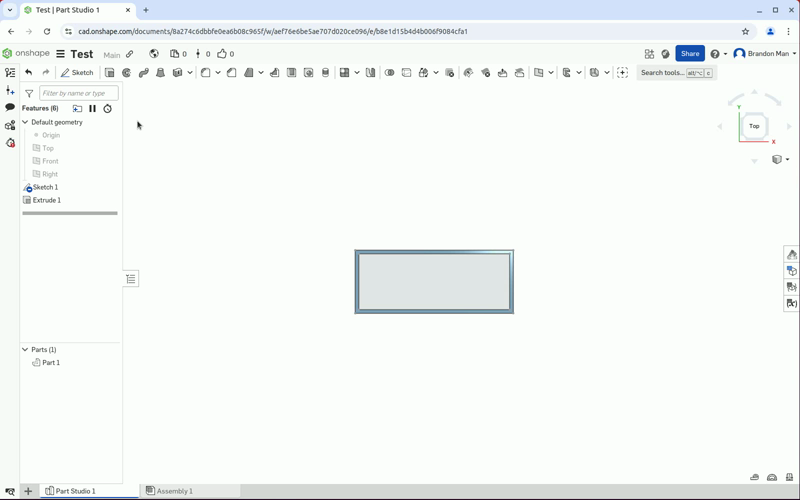
key(shift+h)
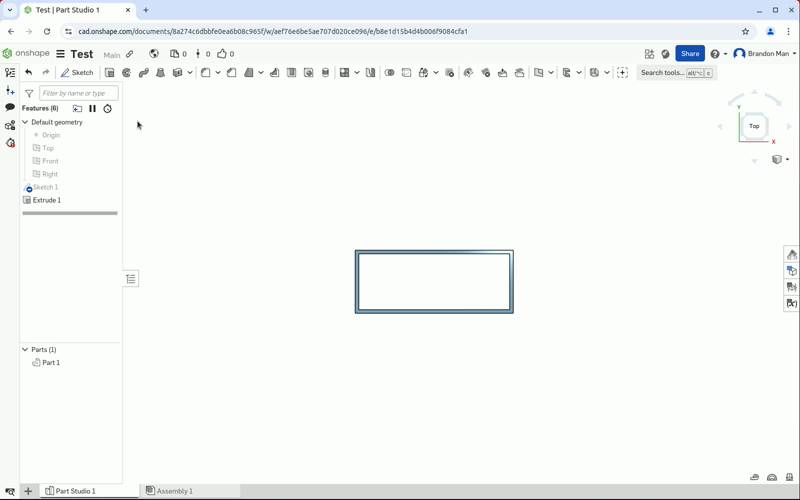
mouse_move(73, 189)
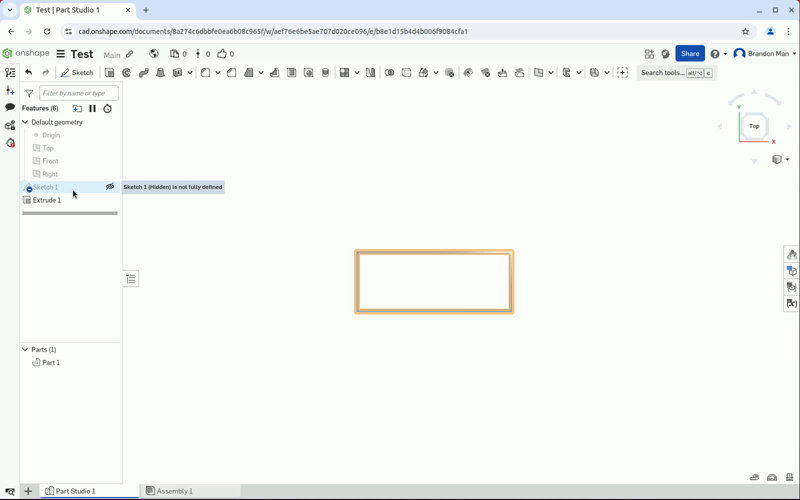
click(73, 189)
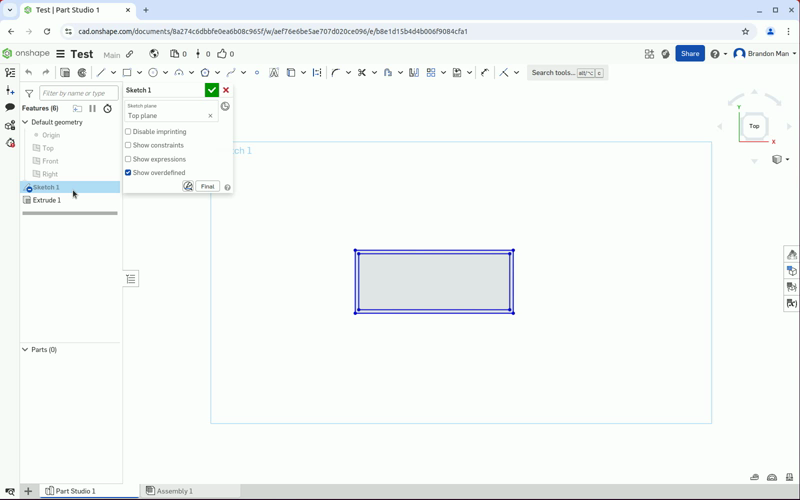
mouse_move(229, 92)
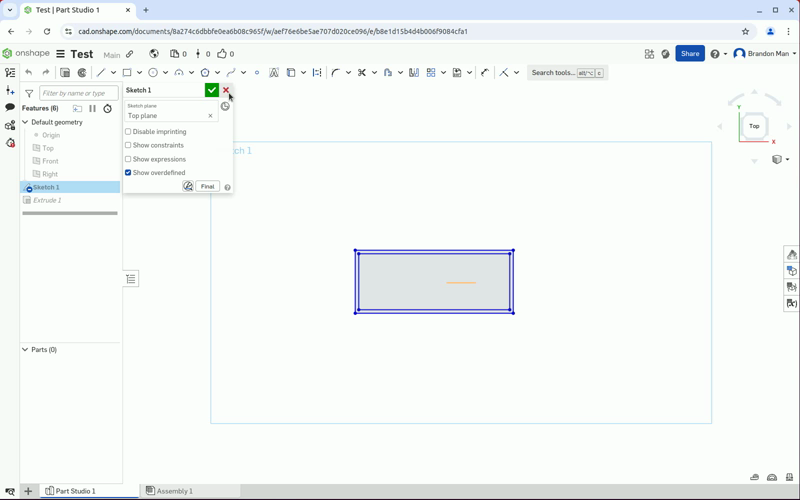
click(229, 92)
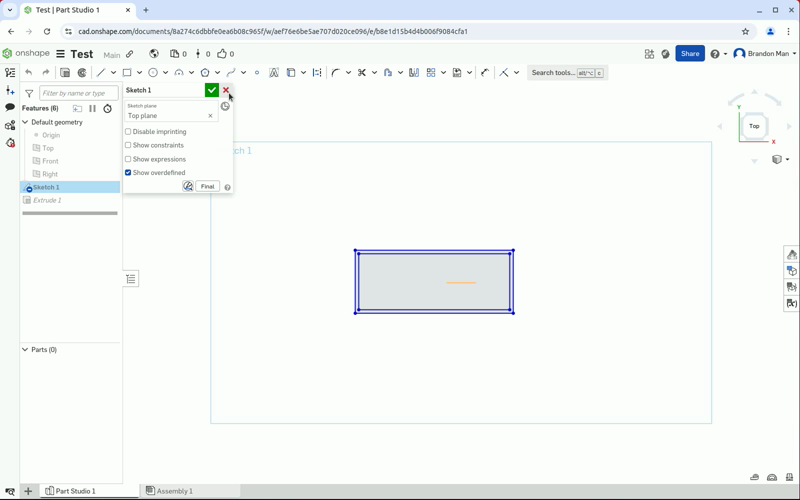
key(shift+s)
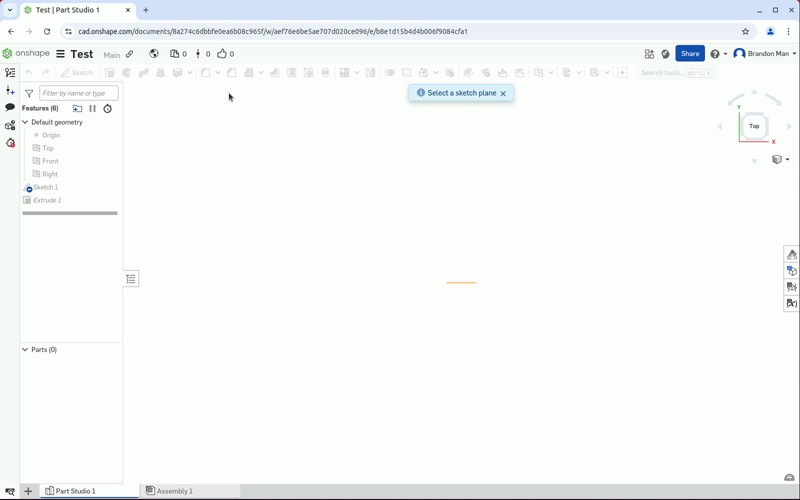
mouse_move(73, 150)
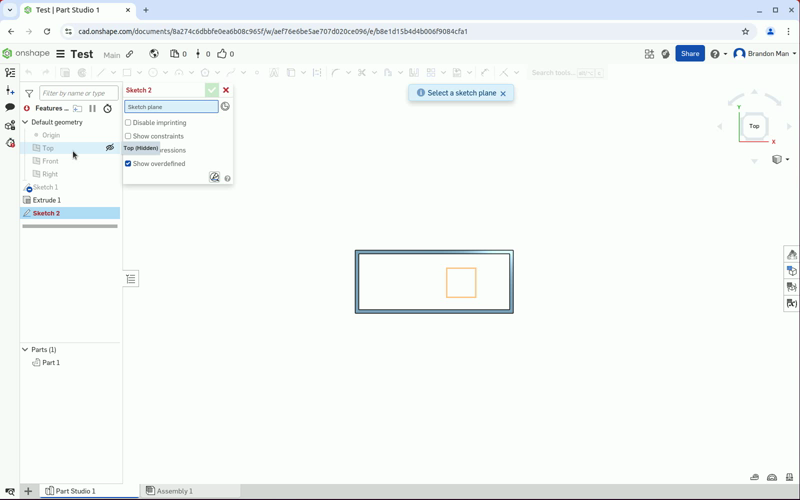
click(73, 150)
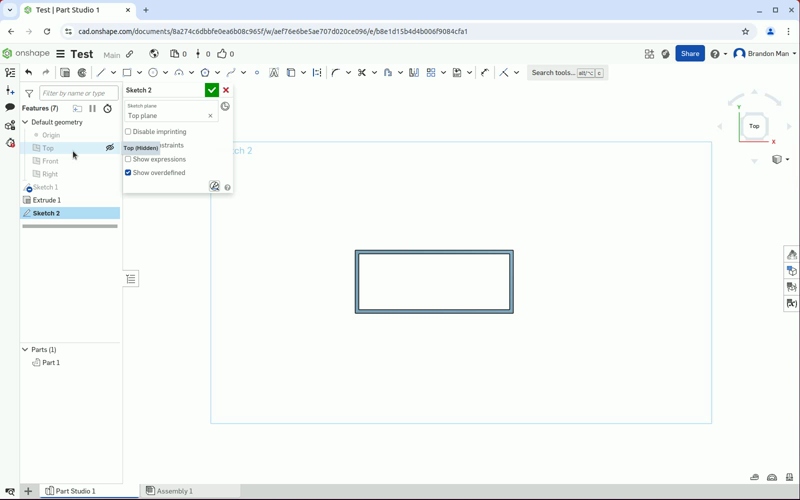
mouse_move(73, 352)
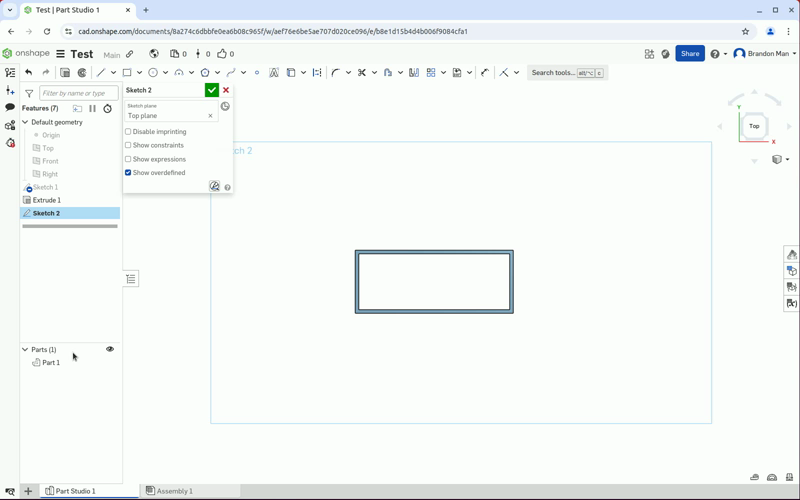
key(y)
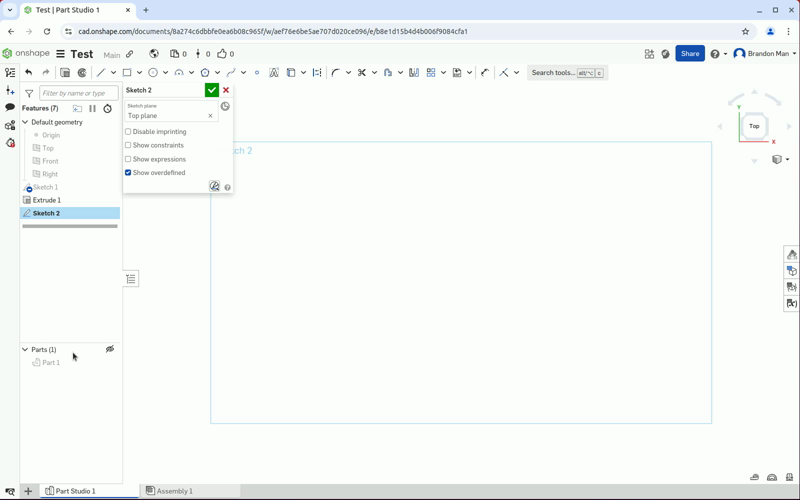
key(l)
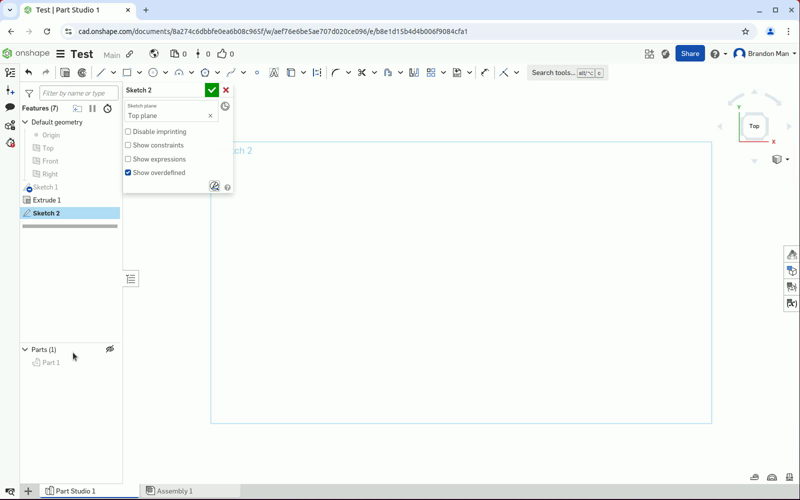
key_down(shift)
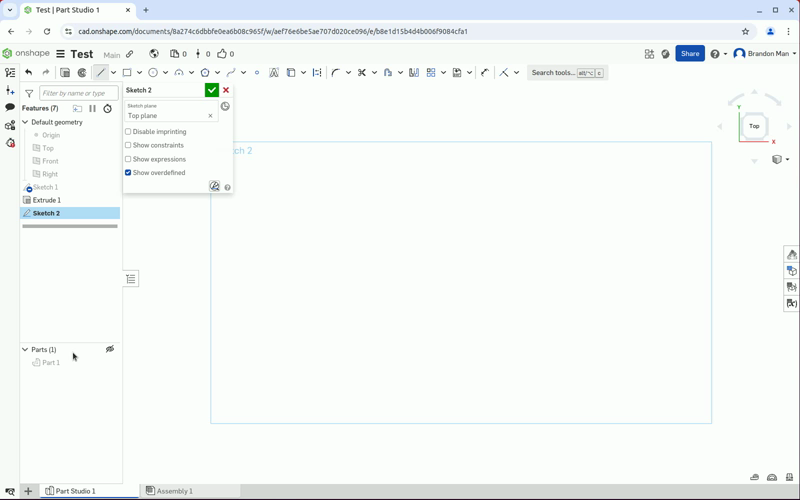
mouse_move(358, 309)
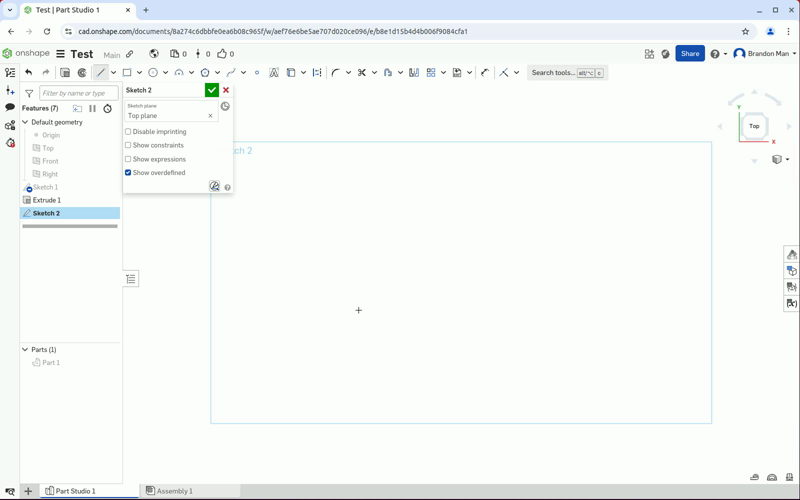
click(358, 309)
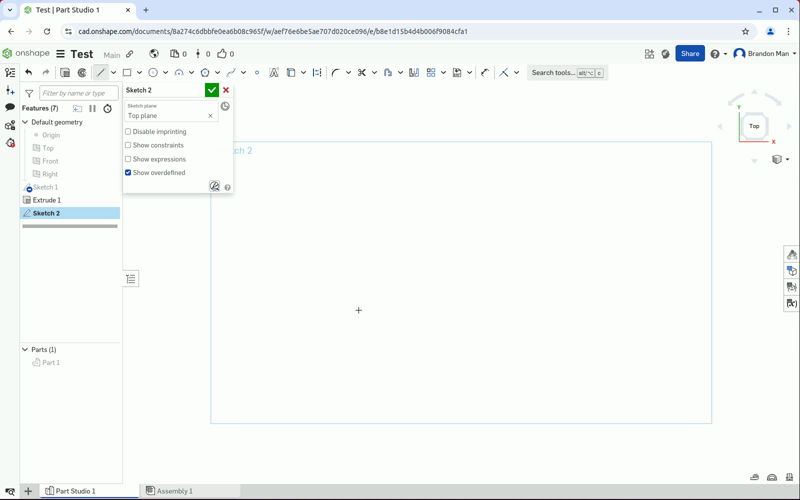
key_up(shift)
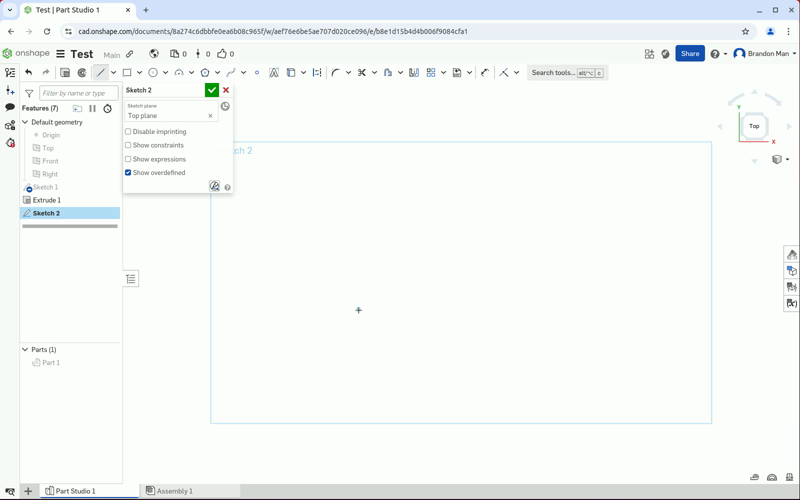
key_down(shift)
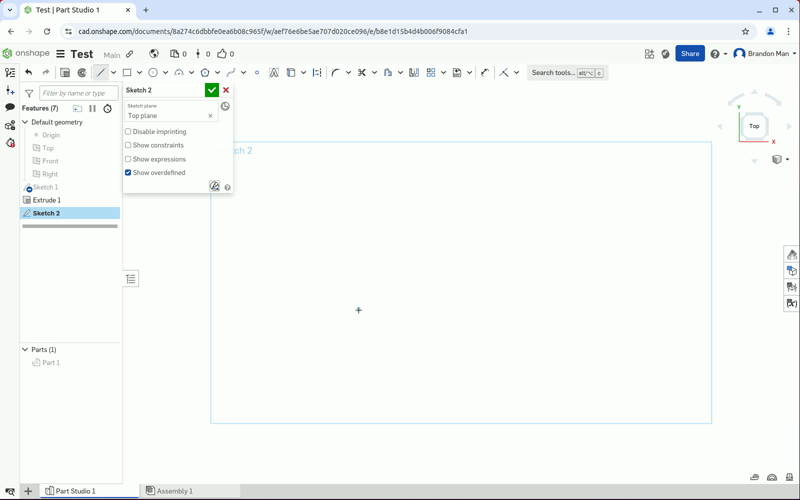
mouse_move(508, 309)
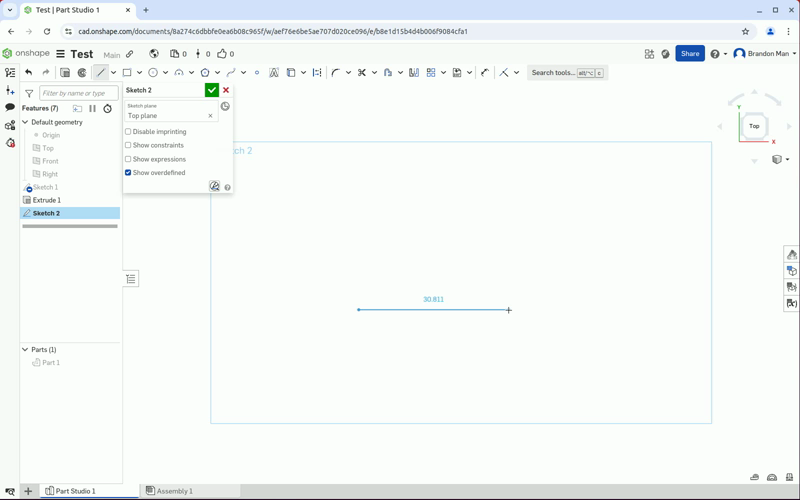
click(508, 309)
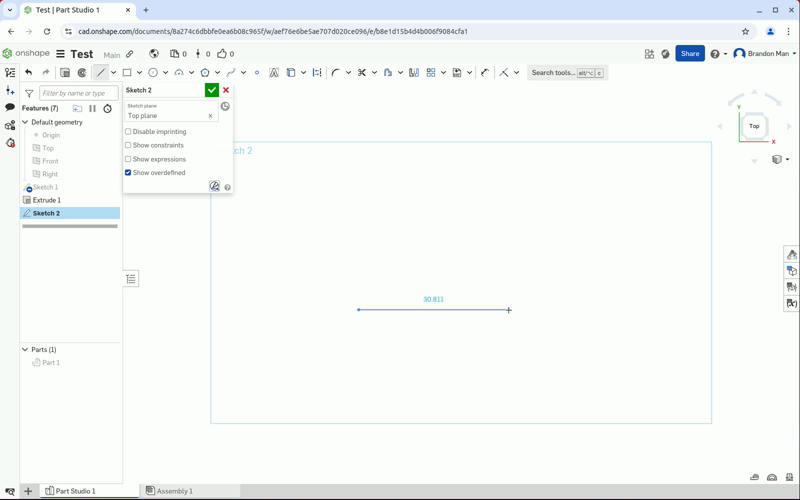
key_up(shift)
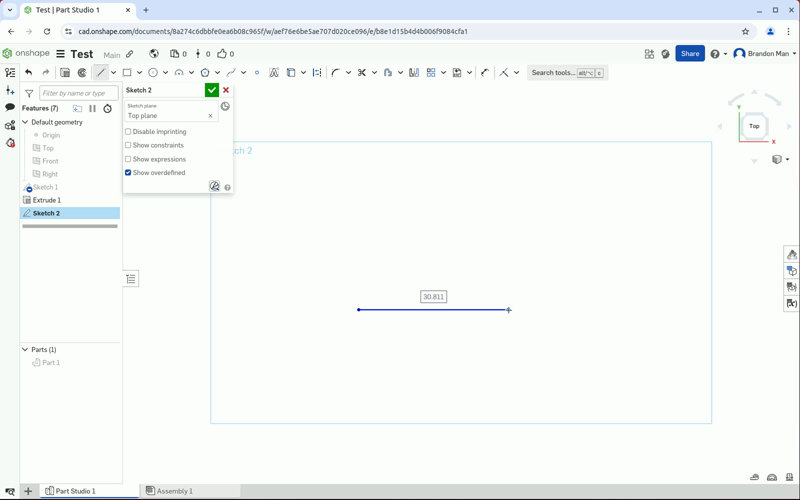
key_down(shift)
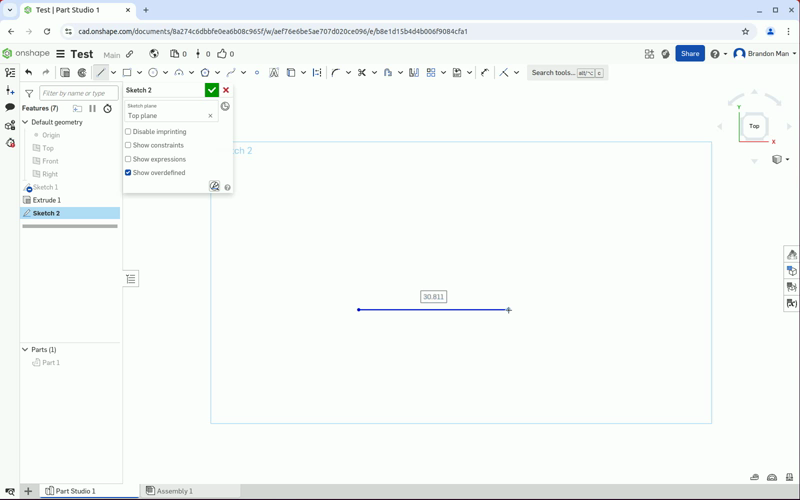
mouse_move(538, 309)
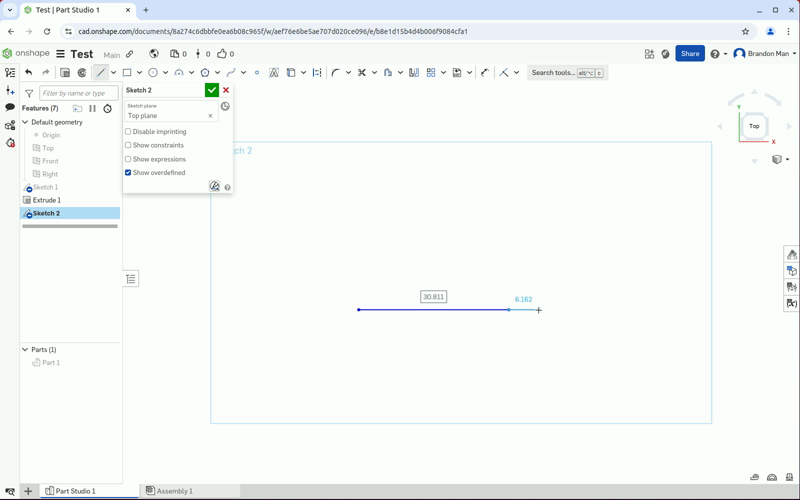
mouse_move(508, 254)
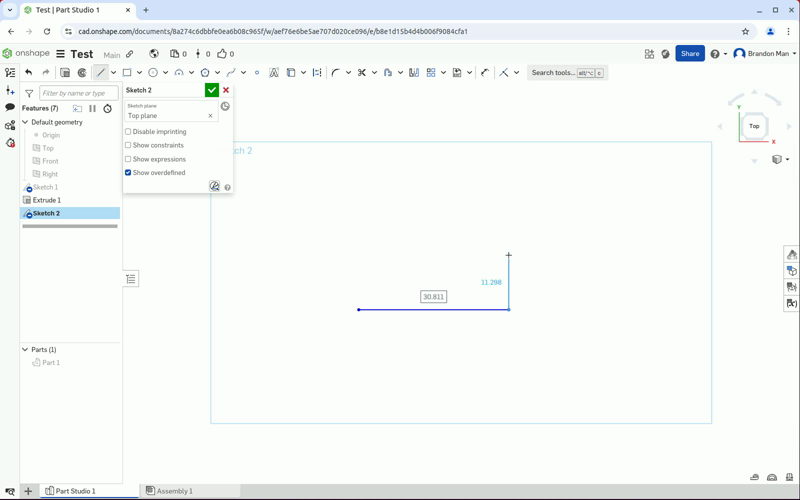
click(508, 254)
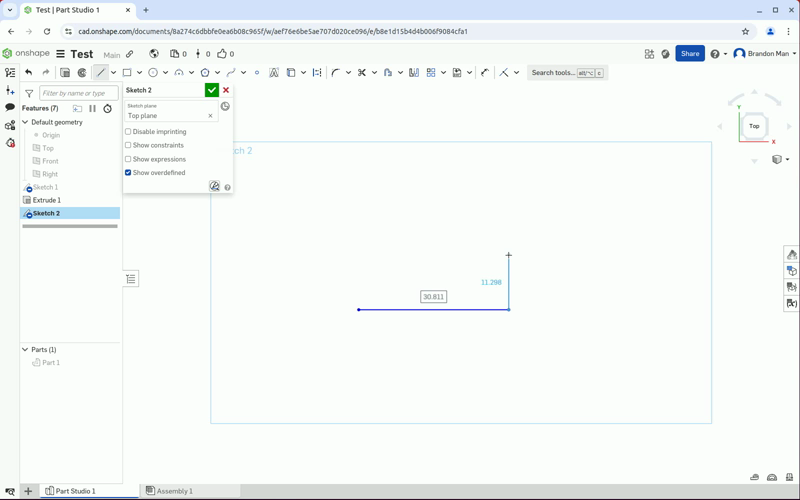
key_up(shift)
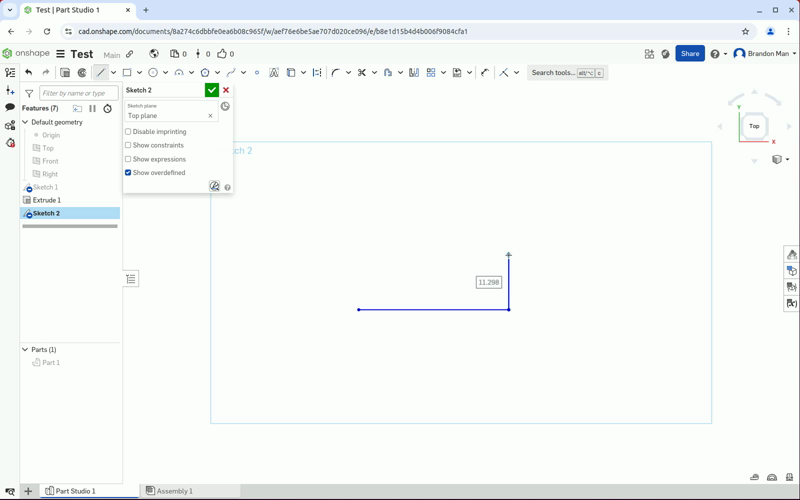
key_down(shift)
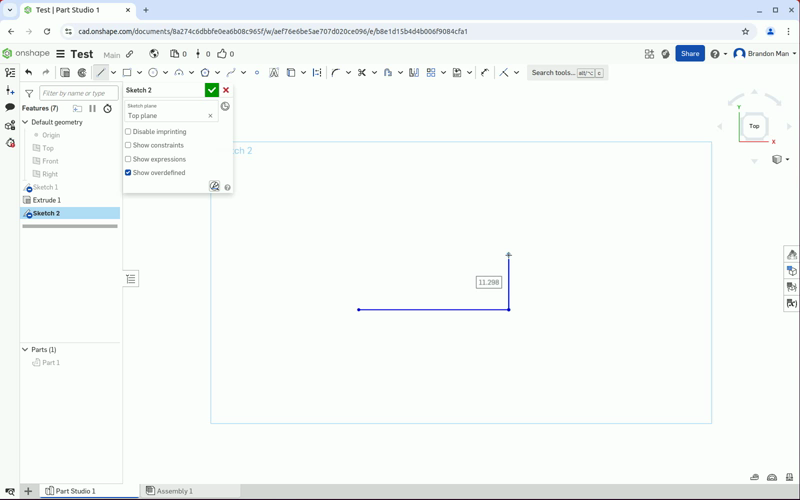
mouse_move(358, 254)
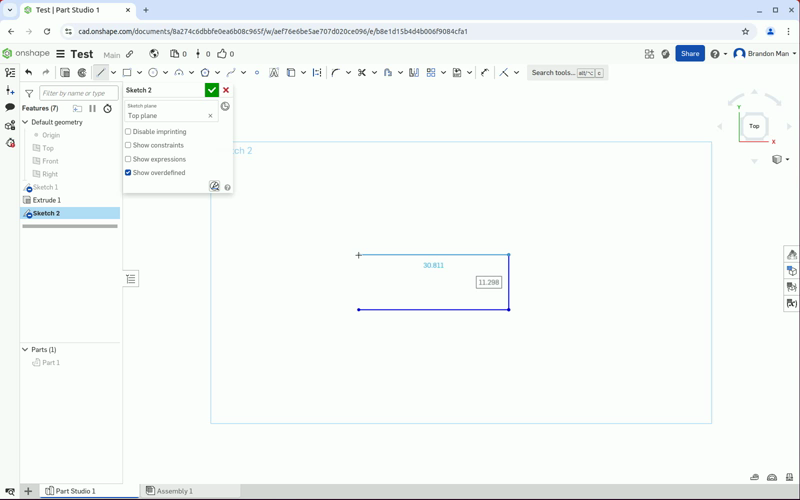
click(358, 254)
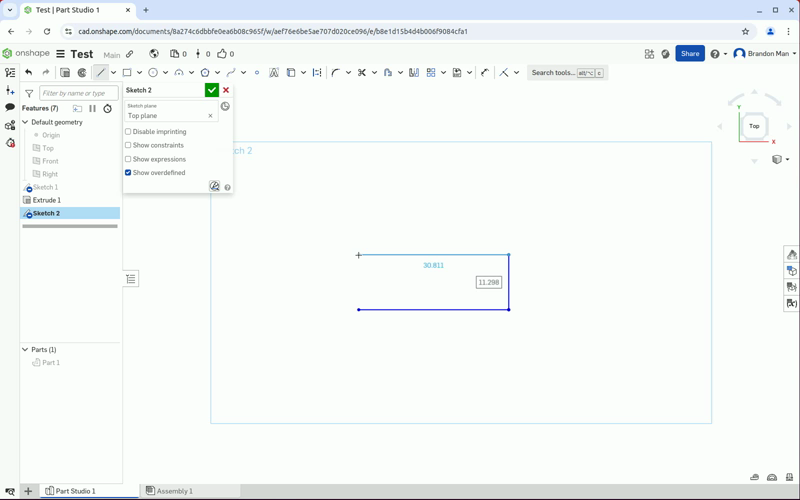
key_up(shift)
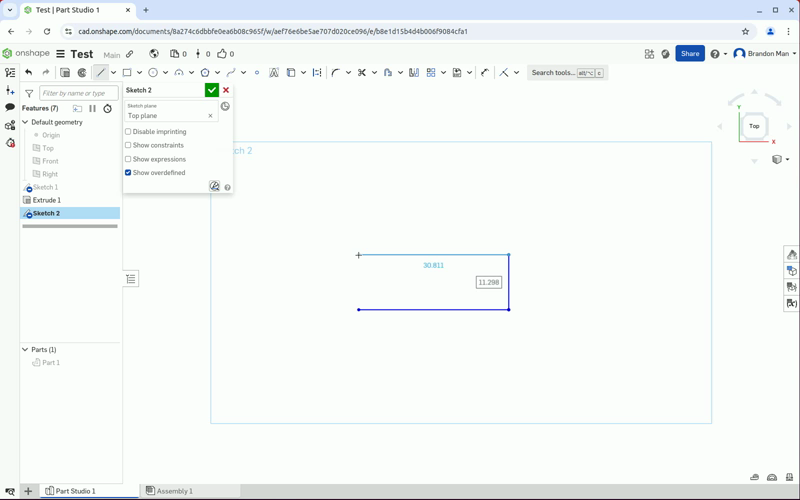
mouse_move(388, 254)
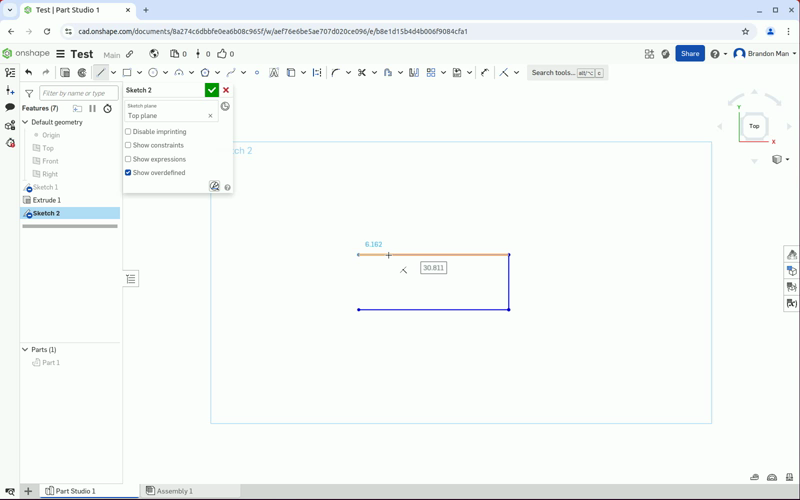
key_down(shift)
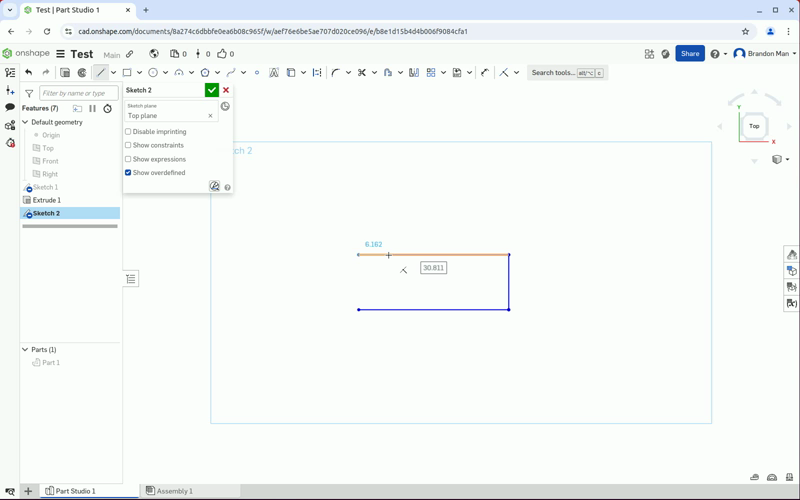
mouse_move(358, 309)
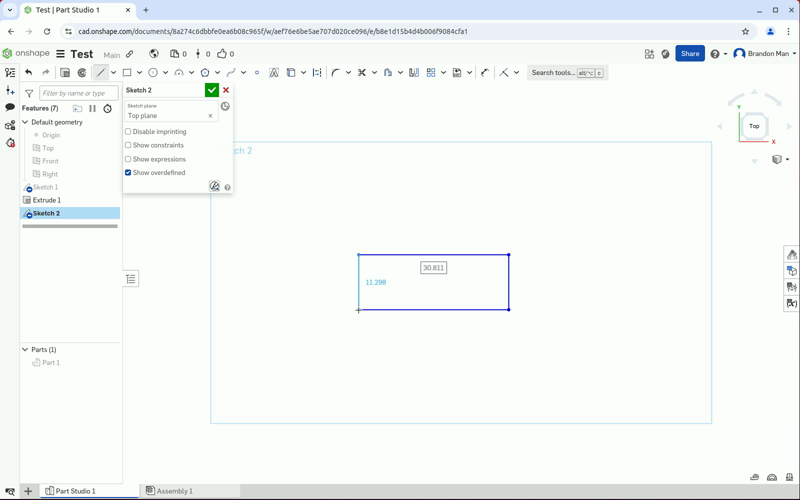
key_up(shift)
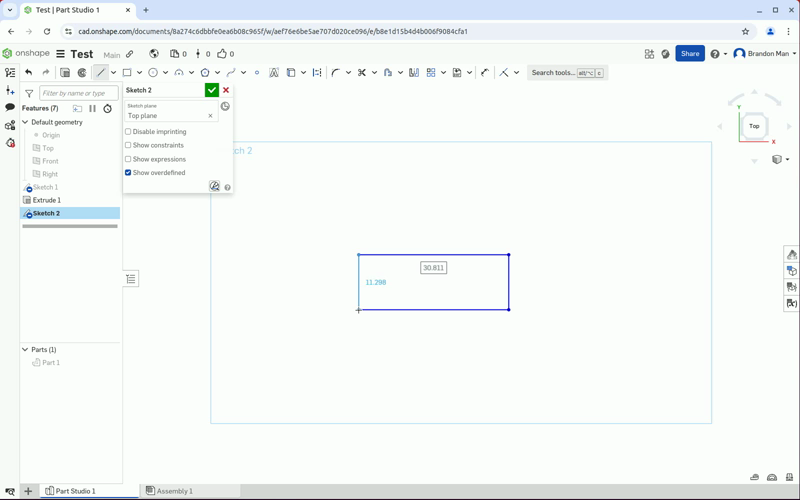
click(358, 309)
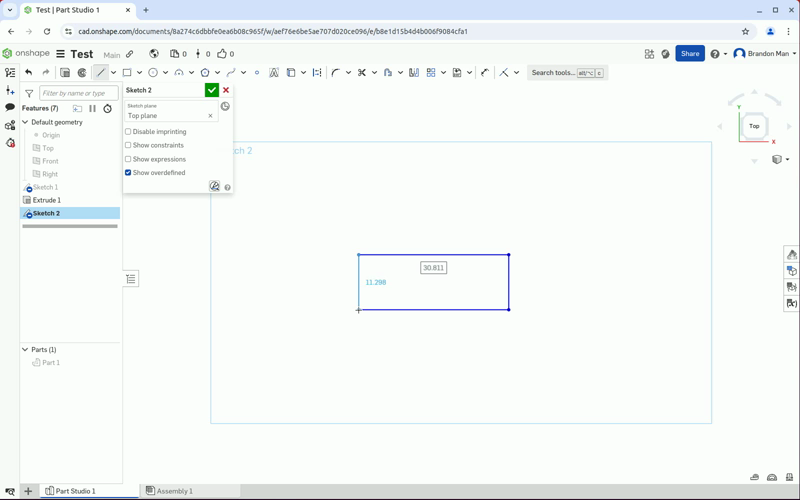
key(esc)
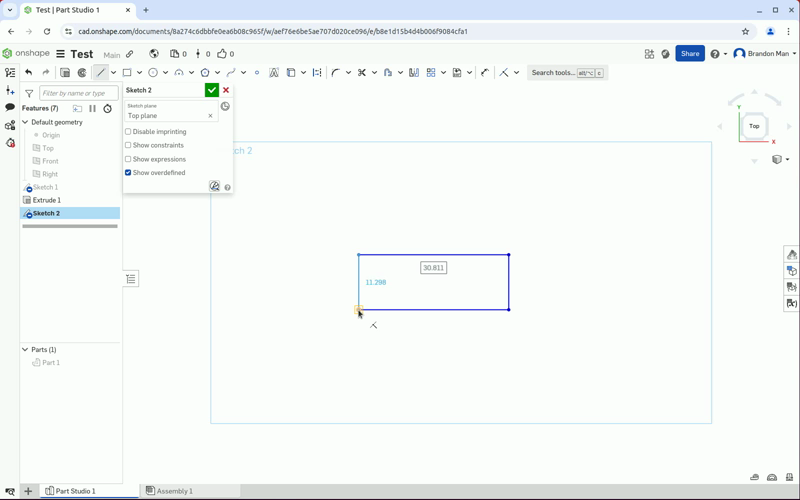
key(l)
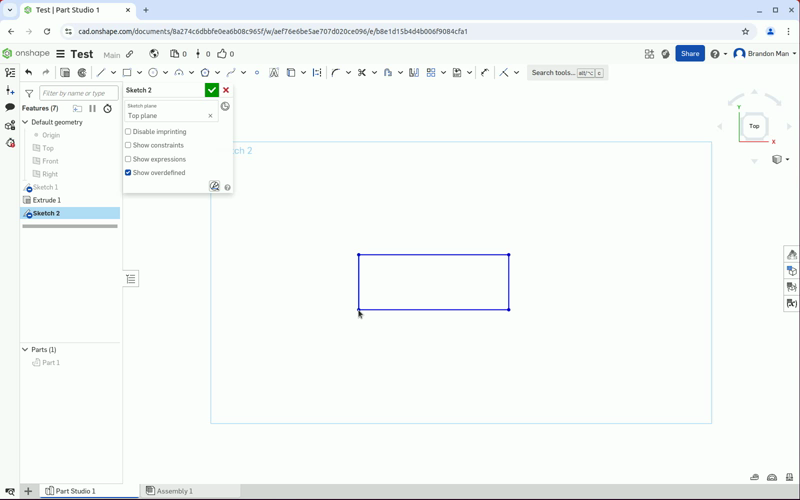
key_down(shift)
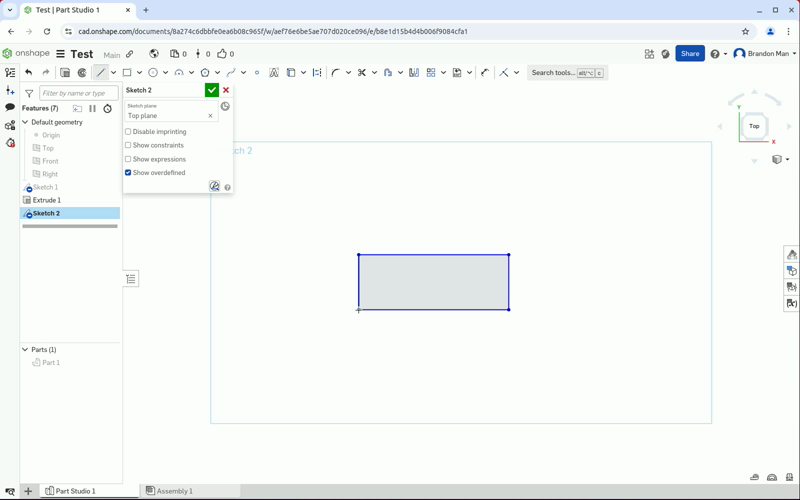
mouse_move(361, 306)
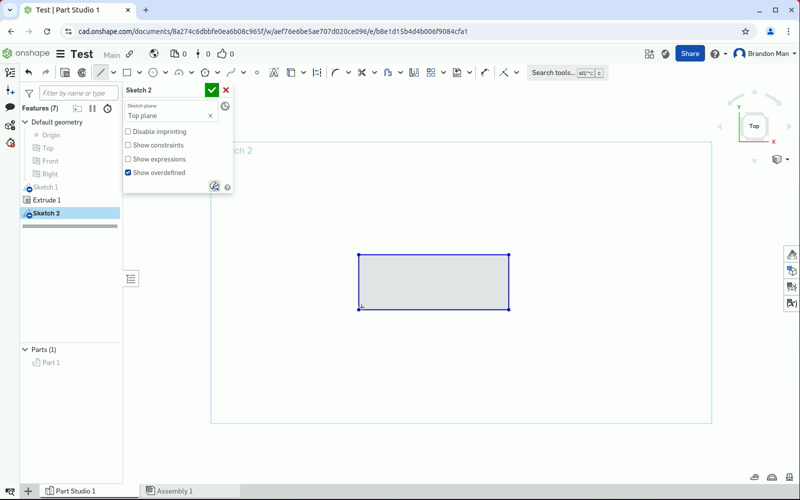
scroll(6)
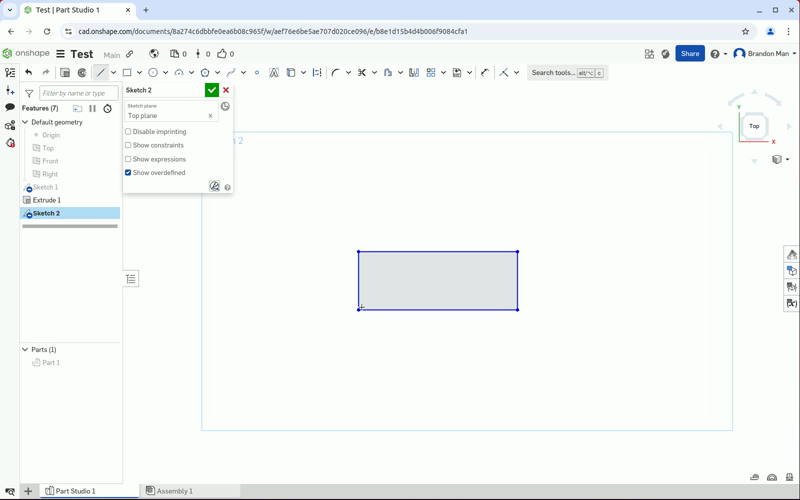
scroll(6)
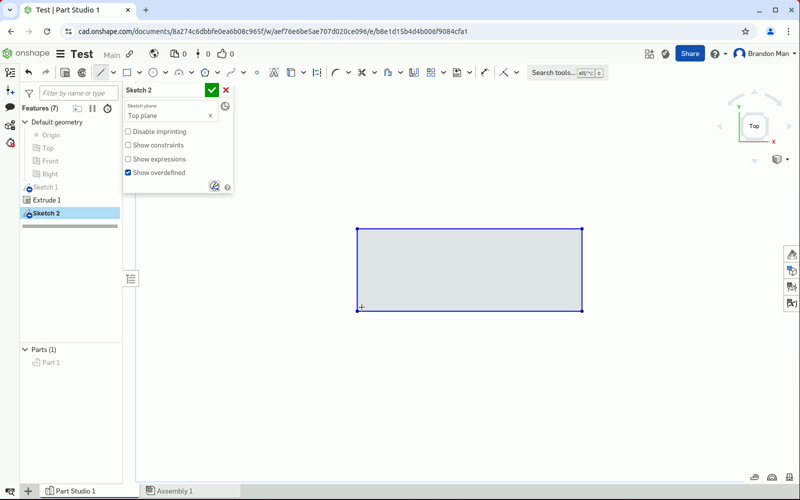
scroll(6)
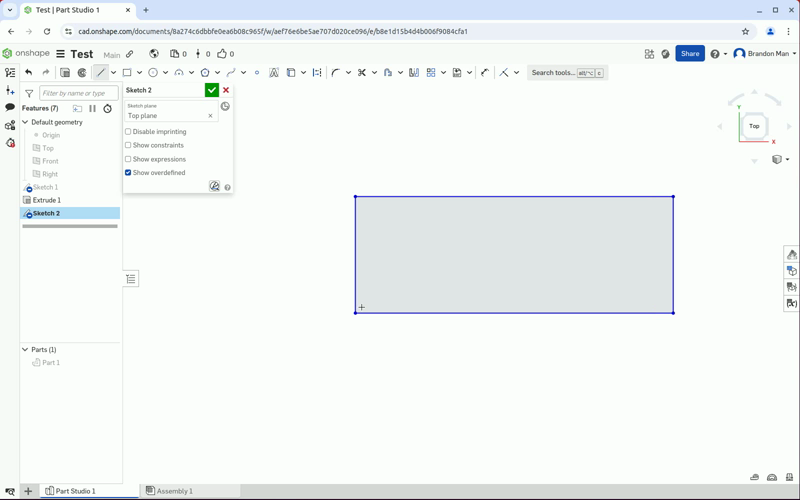
scroll(6)
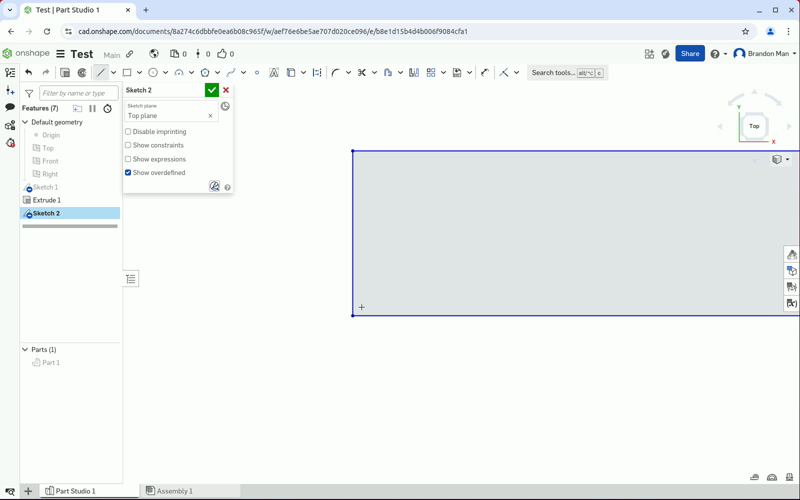
scroll(6)
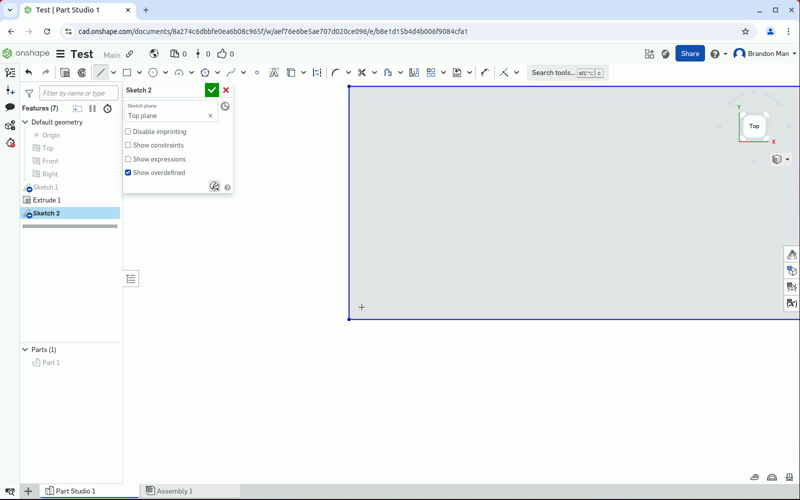
scroll(6)
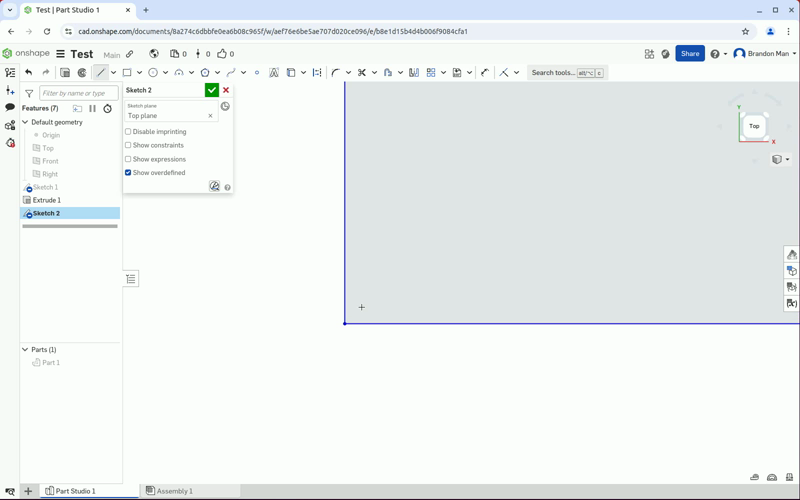
scroll(6)
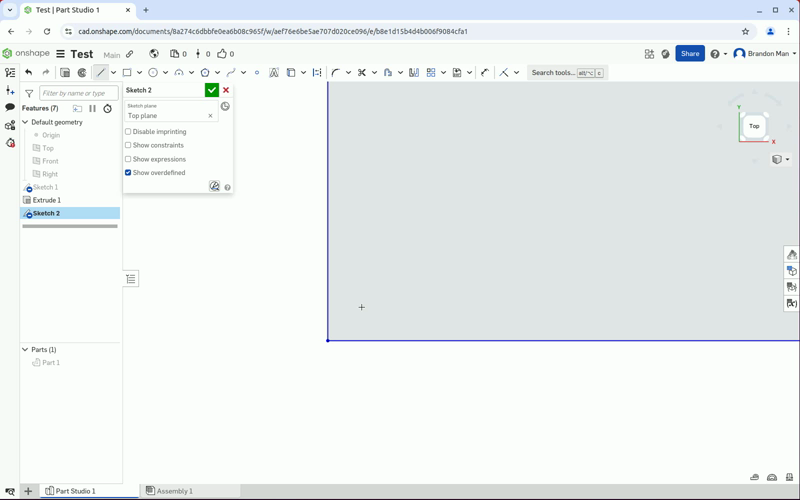
click(361, 306)
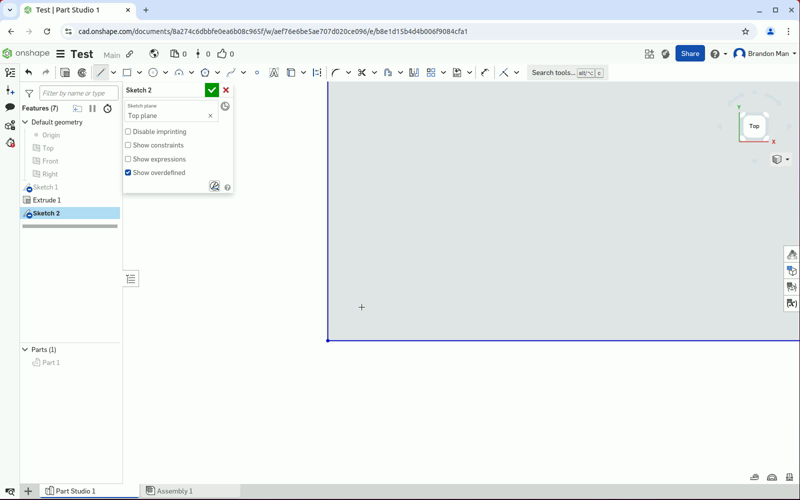
scroll(-6)
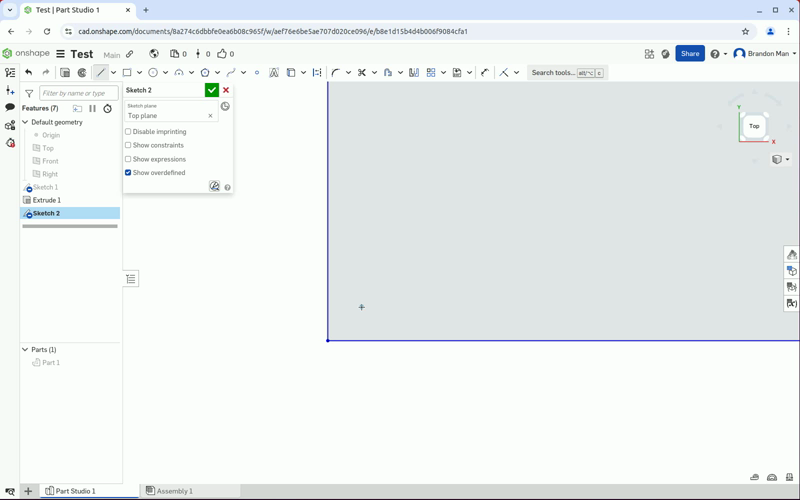
scroll(-6)
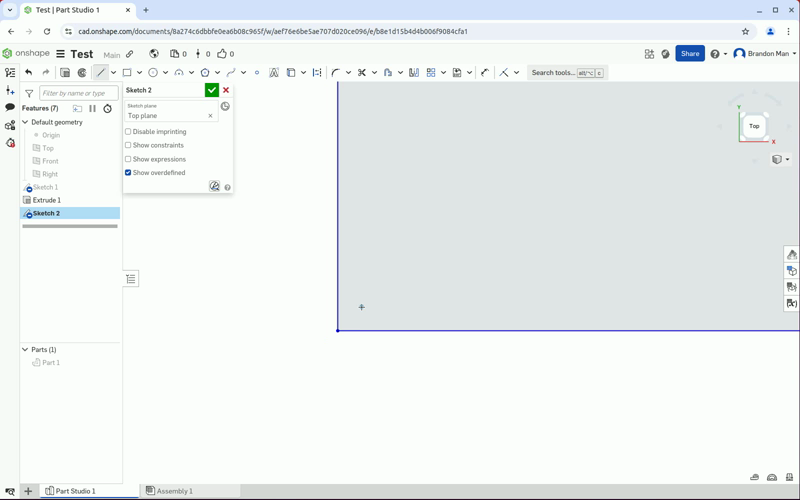
scroll(-6)
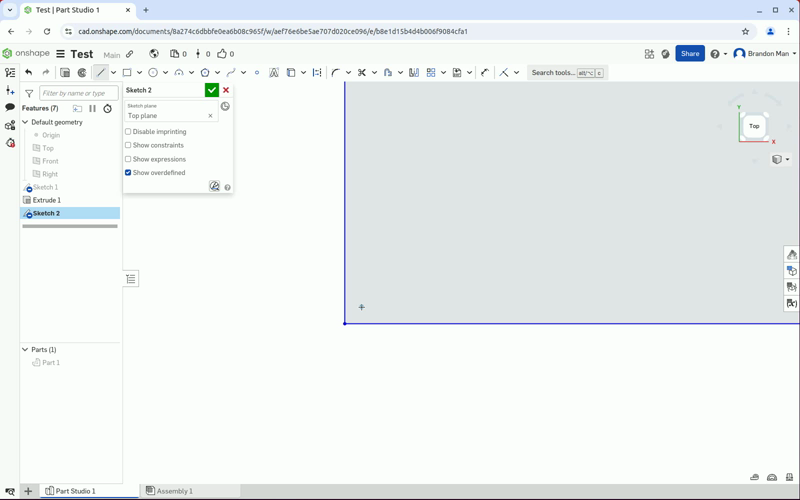
scroll(-6)
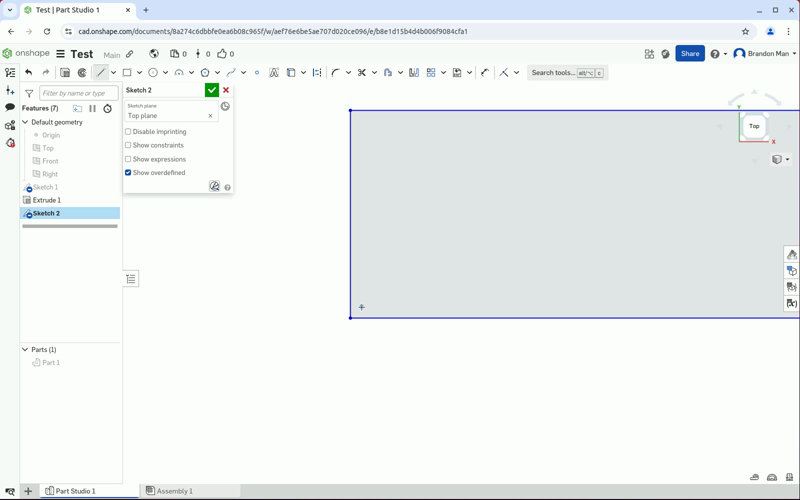
scroll(-6)
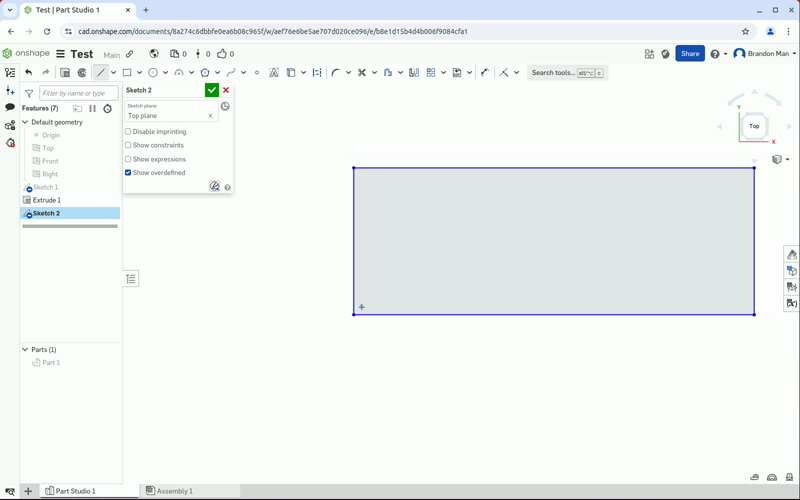
scroll(-6)
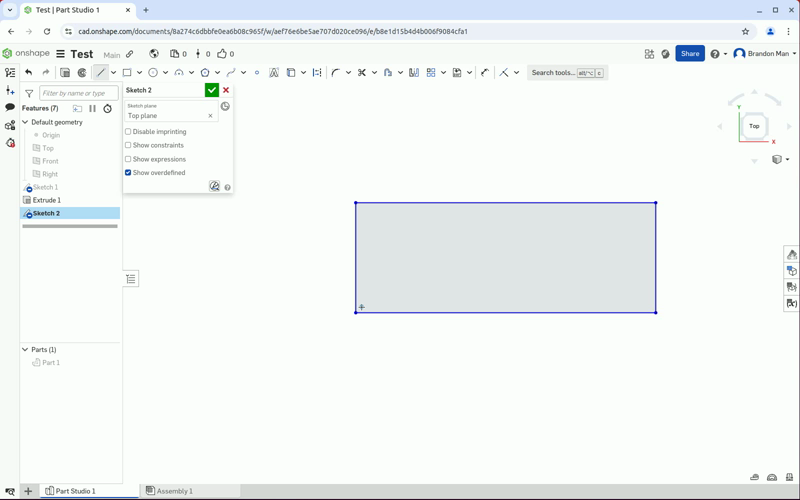
scroll(-6)
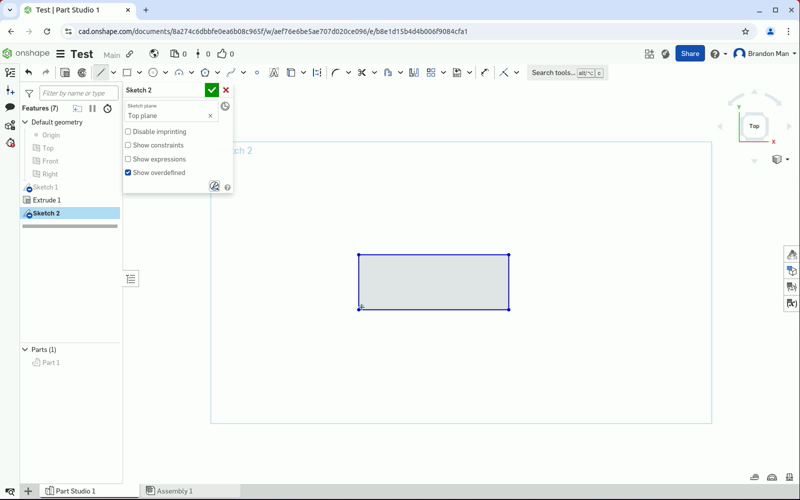
key_up(shift)
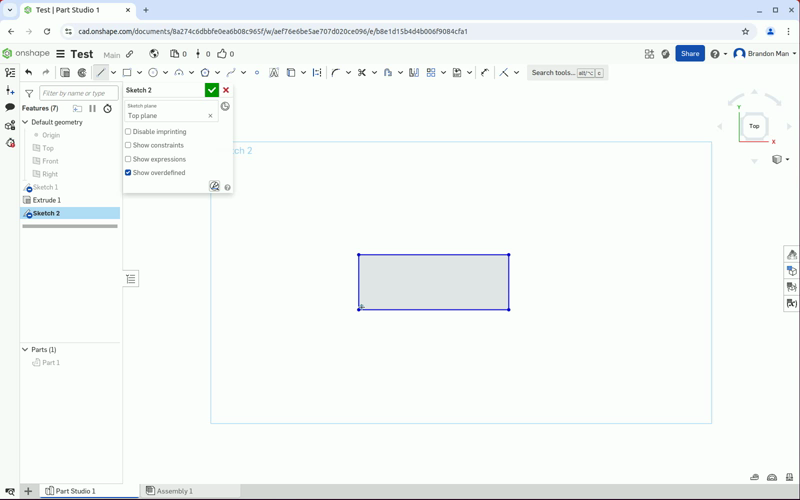
key_down(shift)
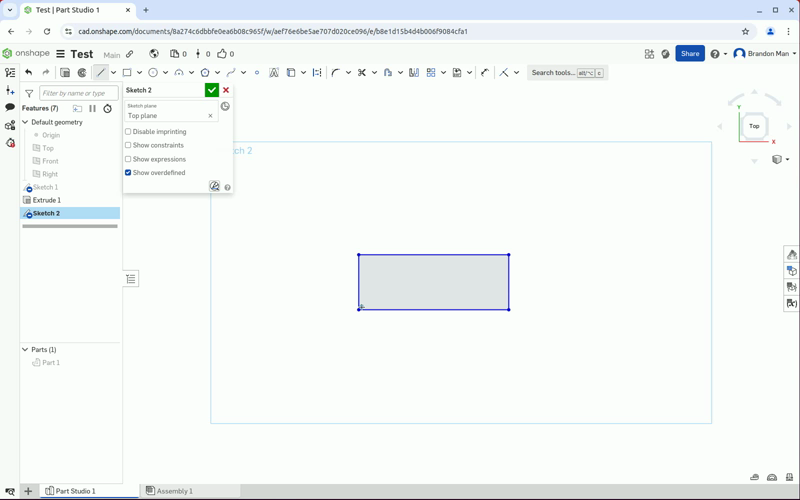
mouse_move(503, 306)
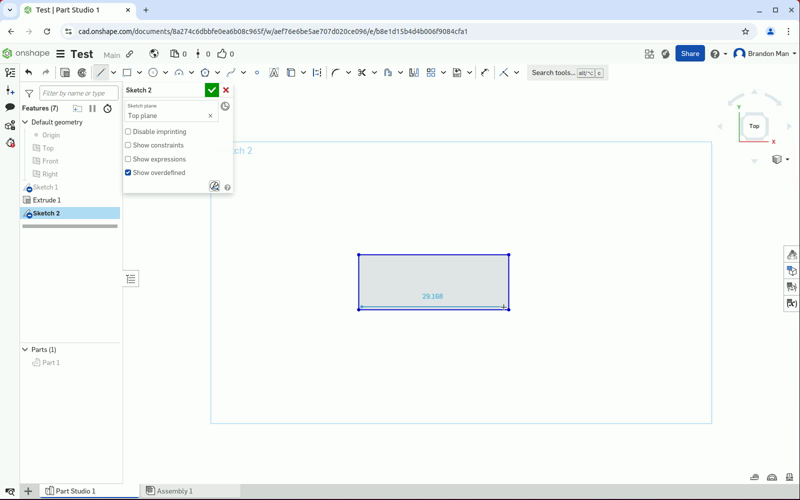
click(503, 306)
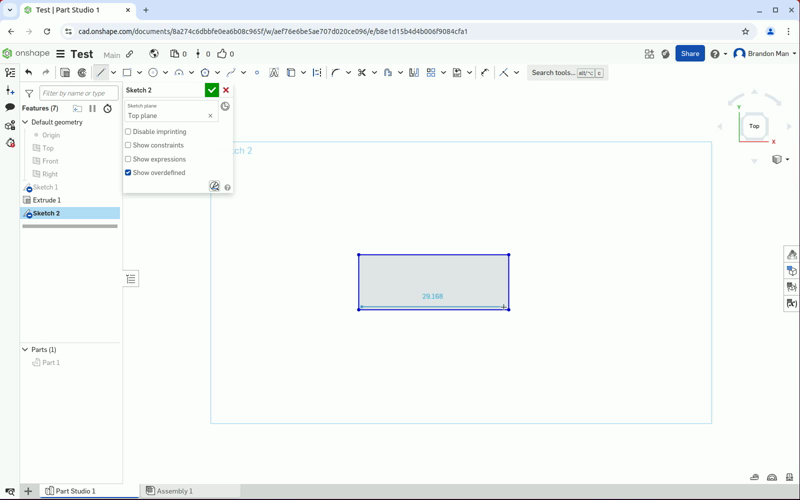
key_up(shift)
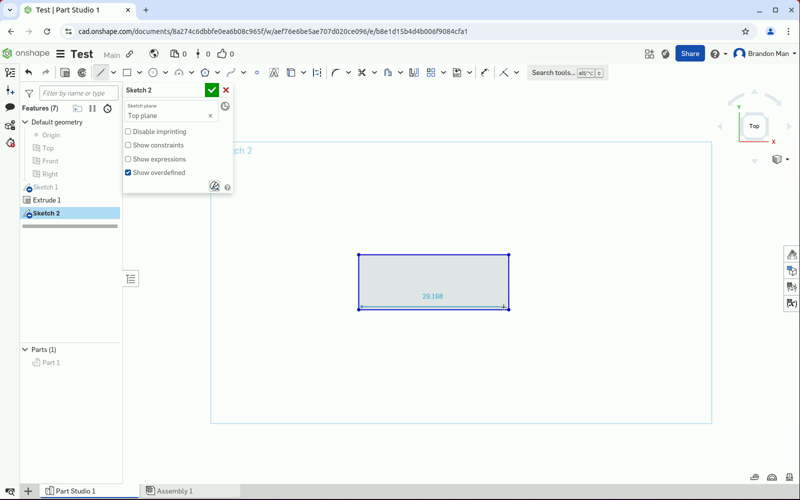
key_down(shift)
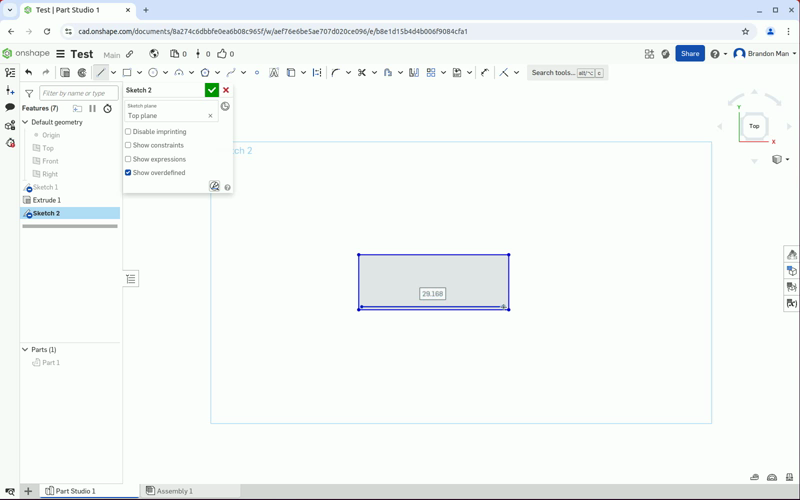
mouse_move(533, 306)
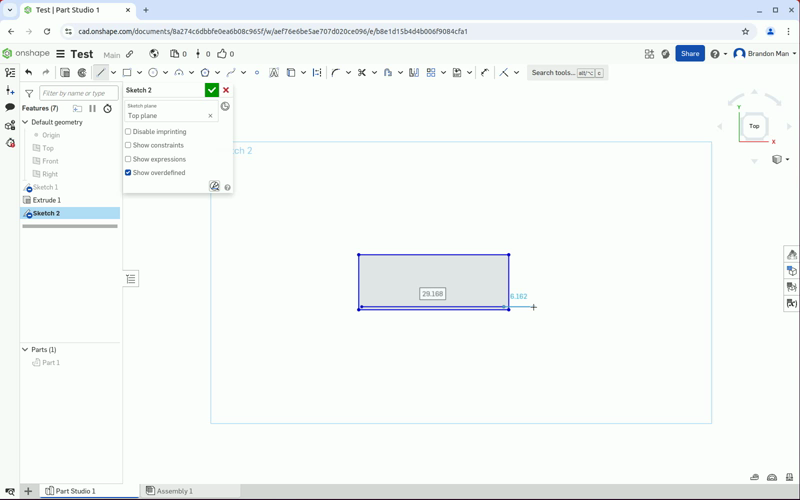
mouse_move(503, 259)
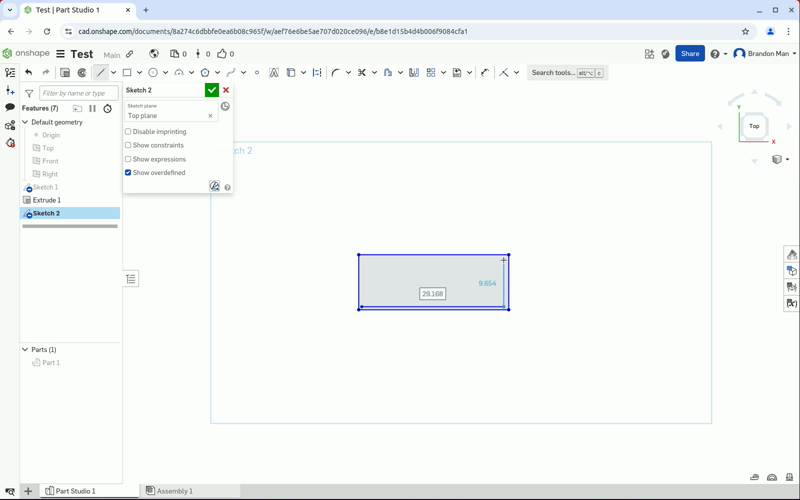
click(503, 259)
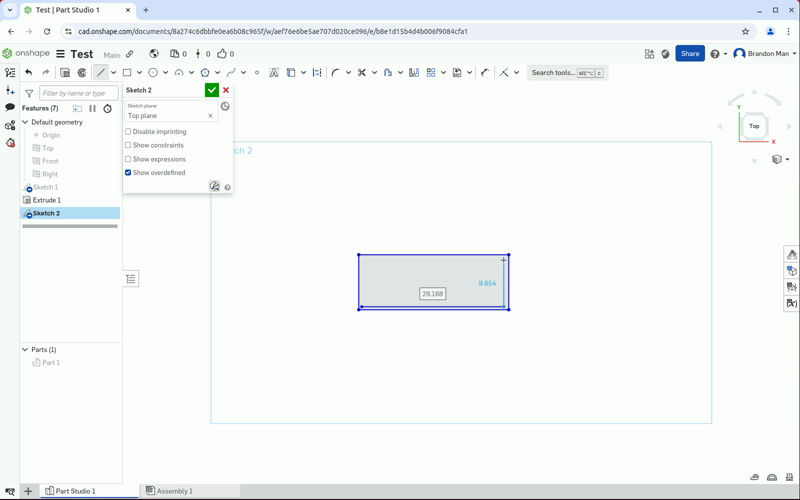
key_up(shift)
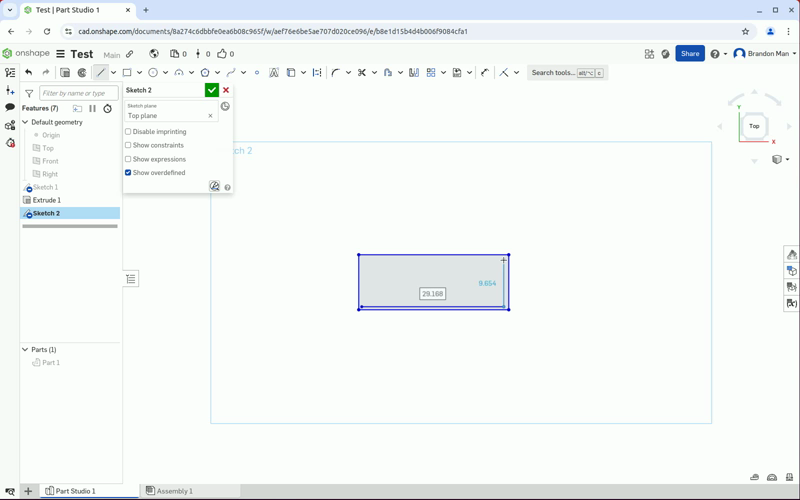
key_down(shift)
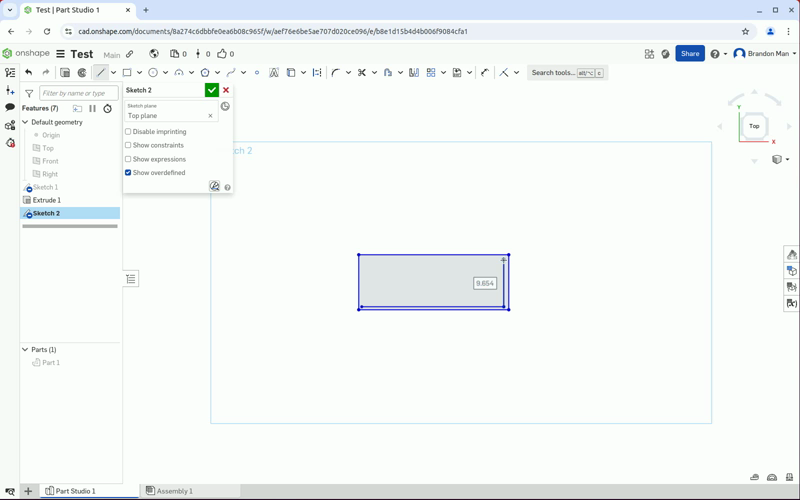
mouse_move(361, 259)
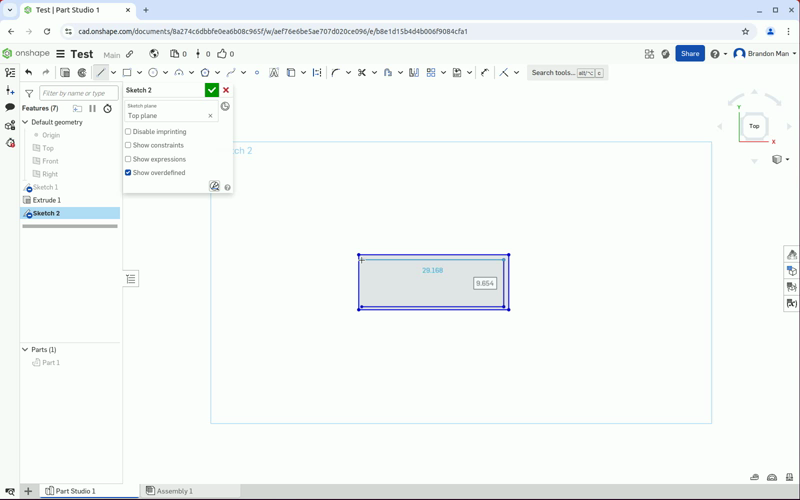
click(361, 259)
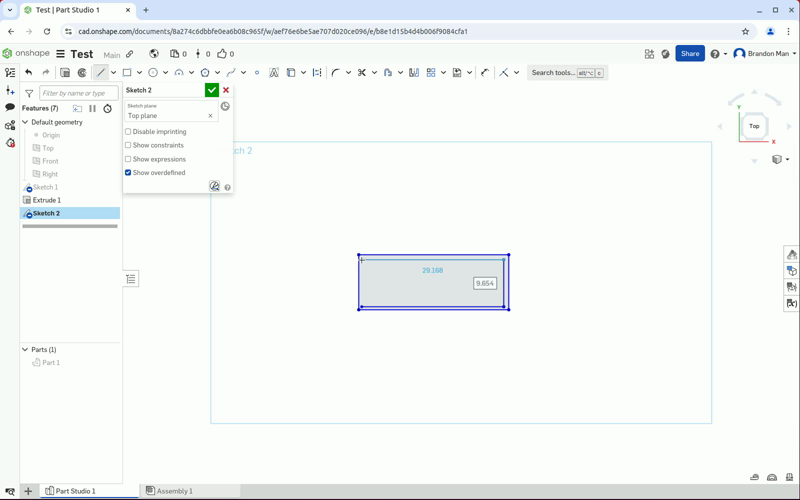
key_up(shift)
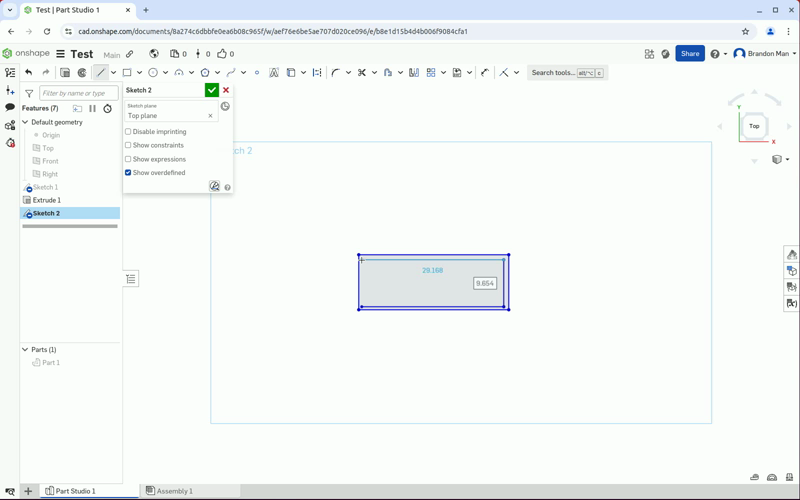
mouse_move(391, 259)
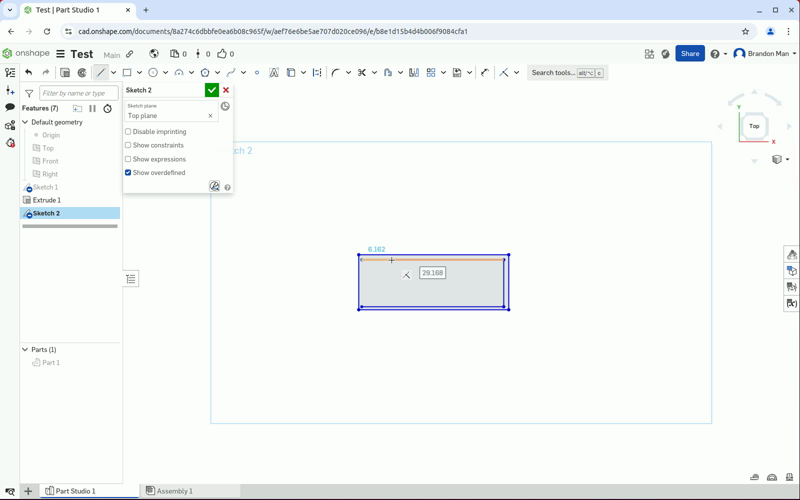
key_down(shift)
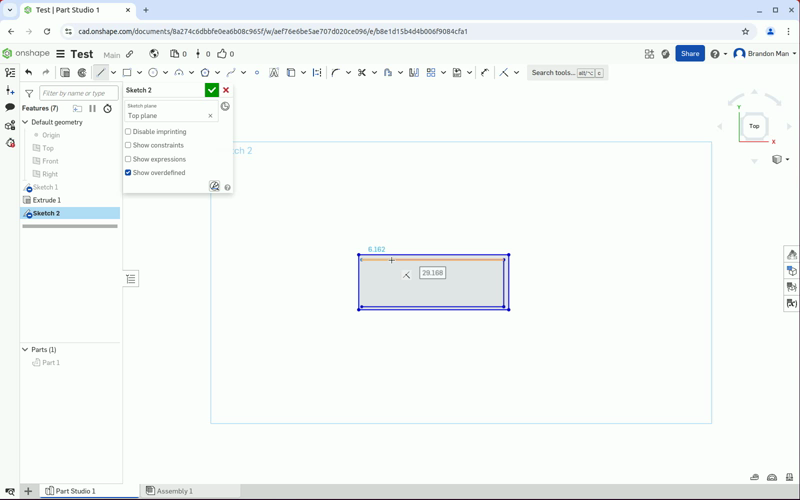
mouse_move(361, 306)
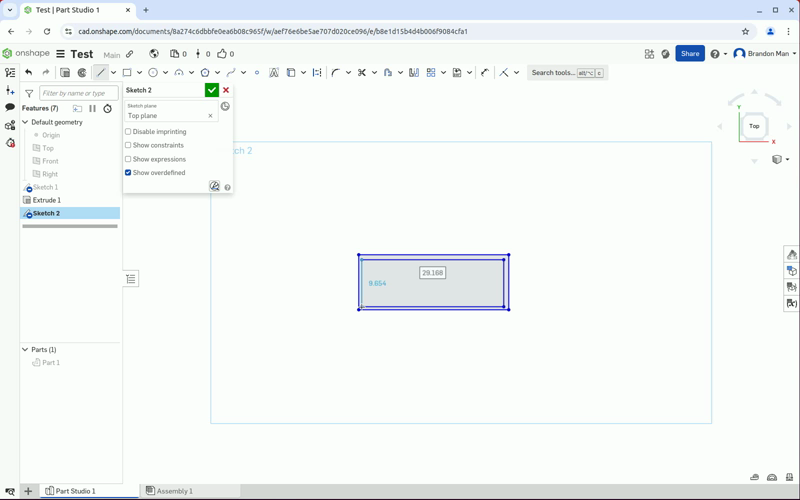
scroll(6)
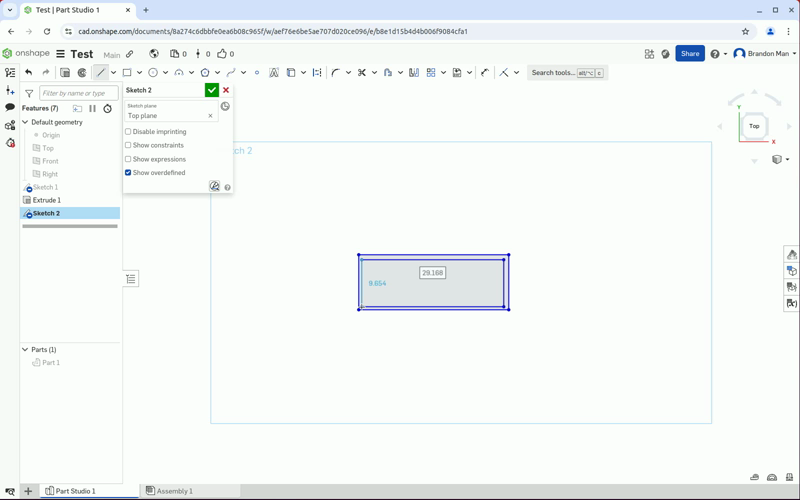
scroll(6)
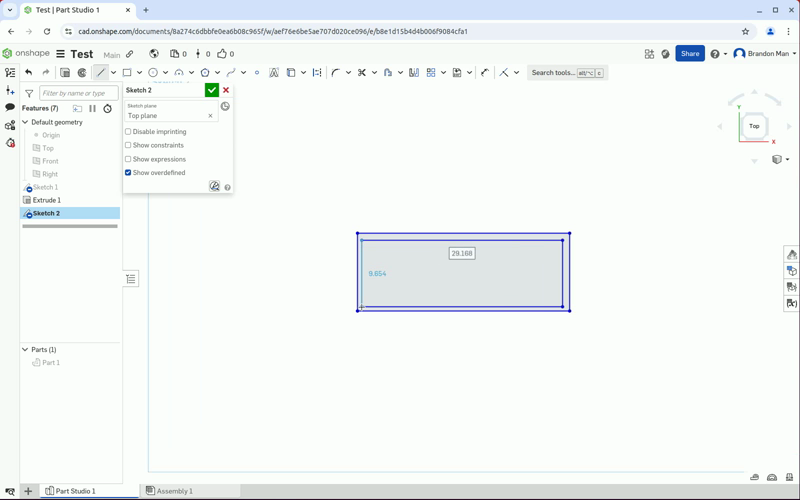
scroll(6)
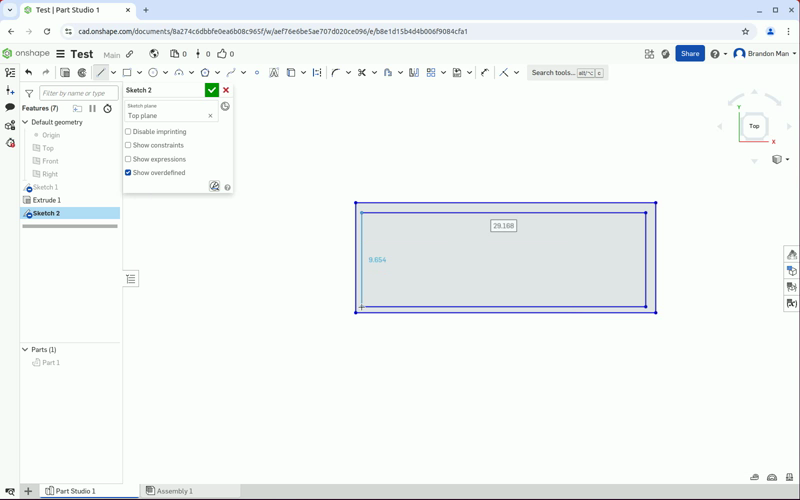
scroll(6)
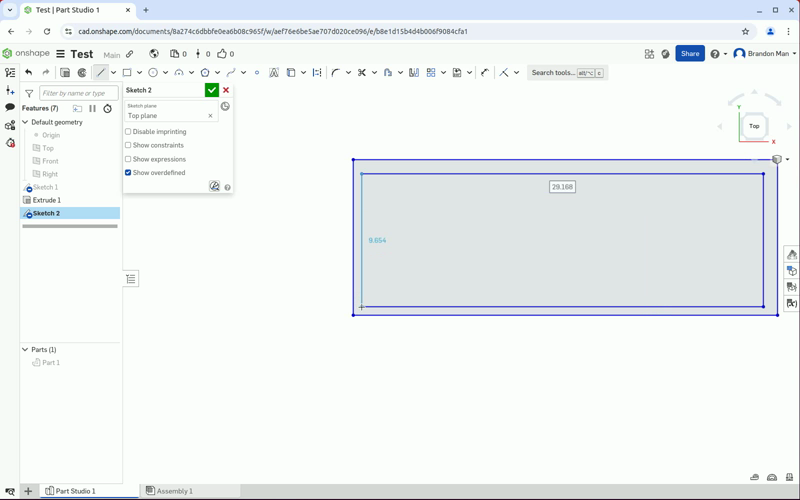
scroll(6)
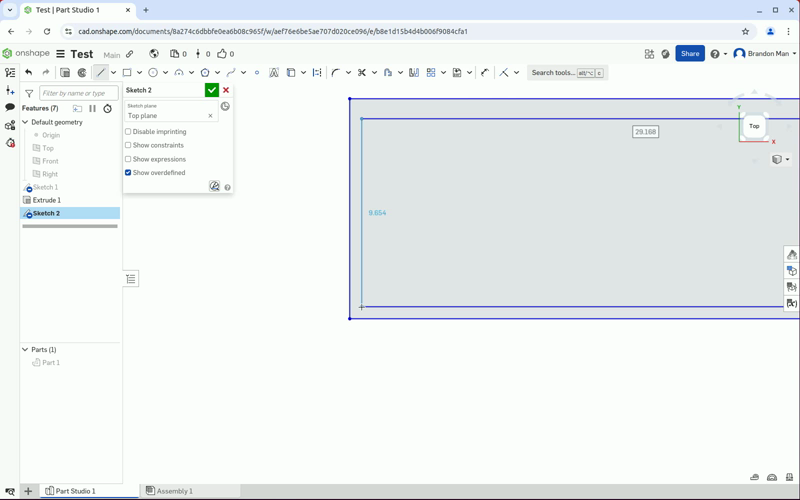
scroll(6)
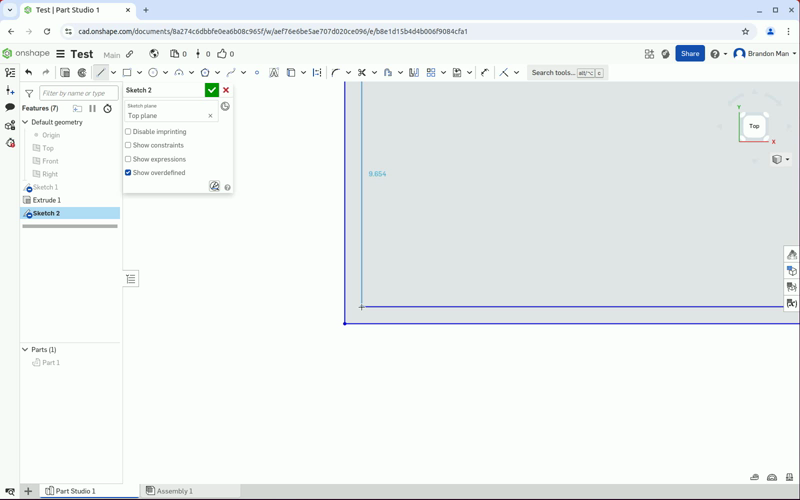
scroll(6)
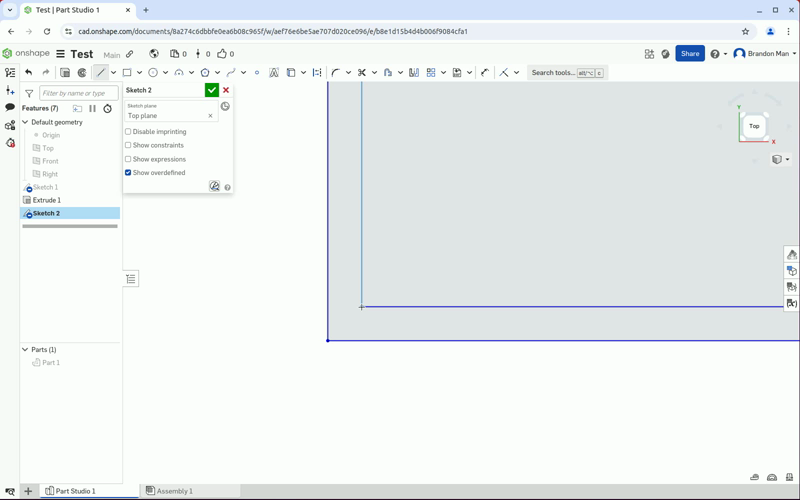
key_up(shift)
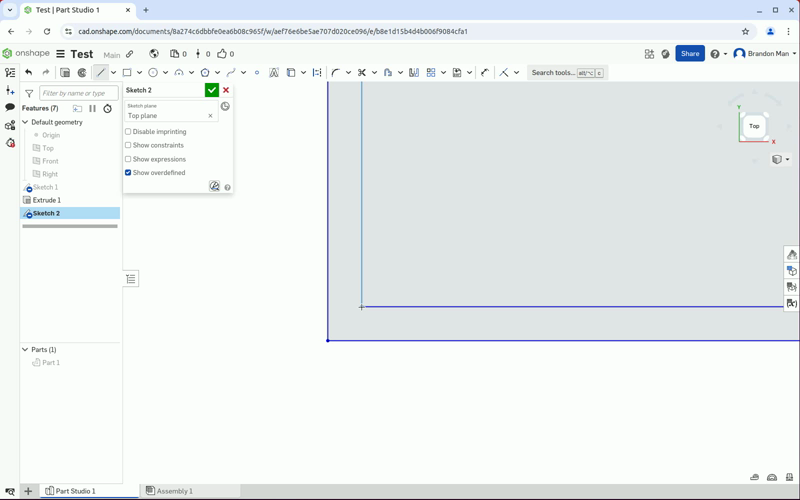
click(361, 306)
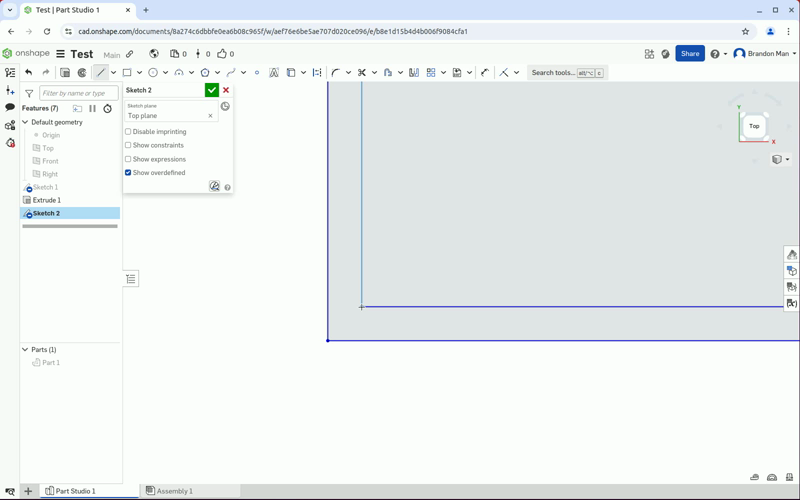
scroll(-6)
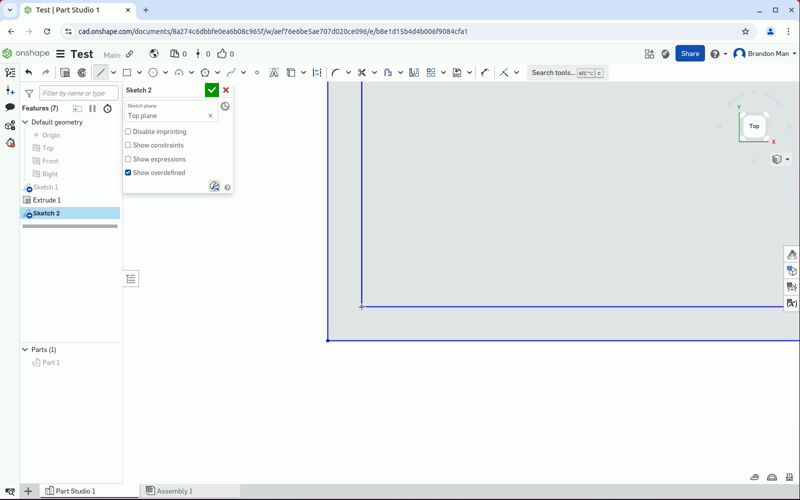
scroll(-6)
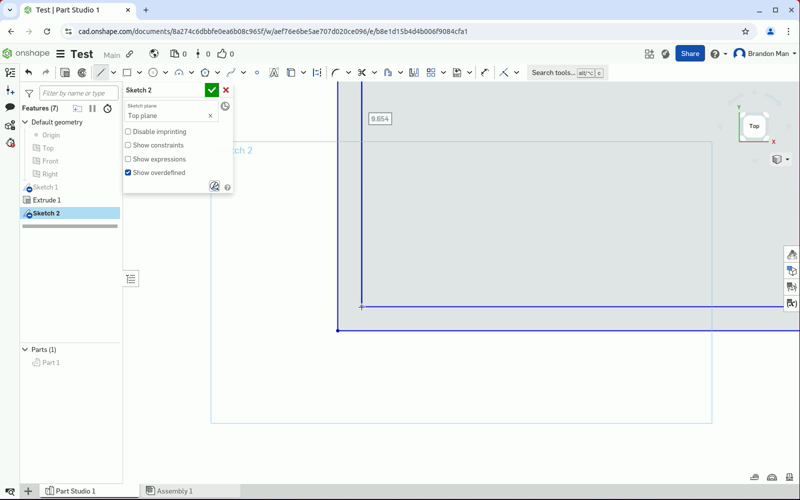
scroll(-6)
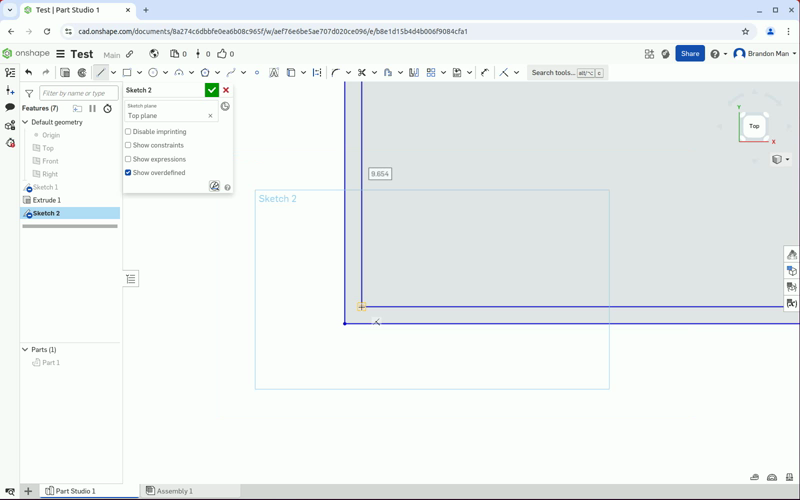
scroll(-6)
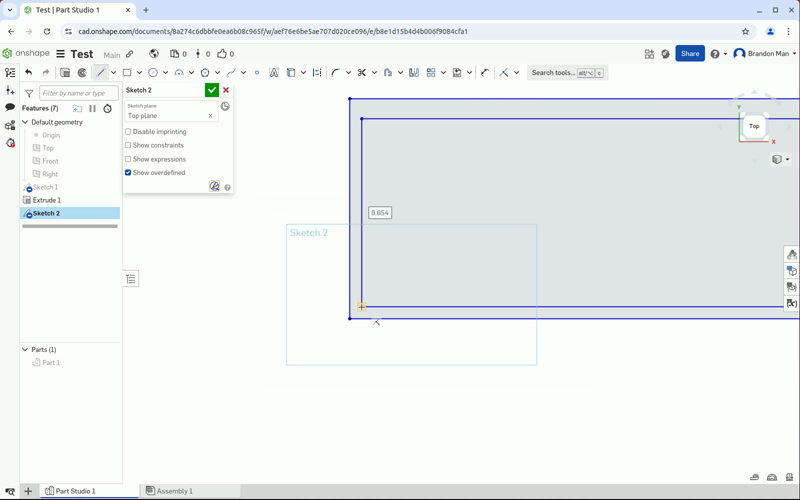
scroll(-6)
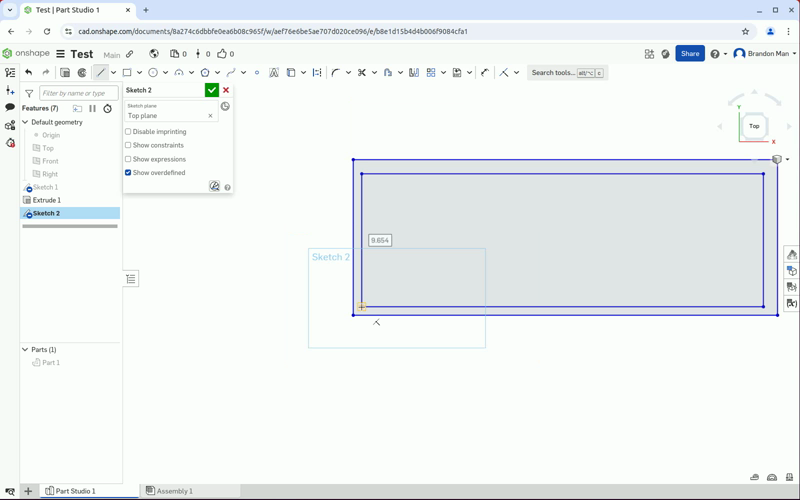
scroll(-6)
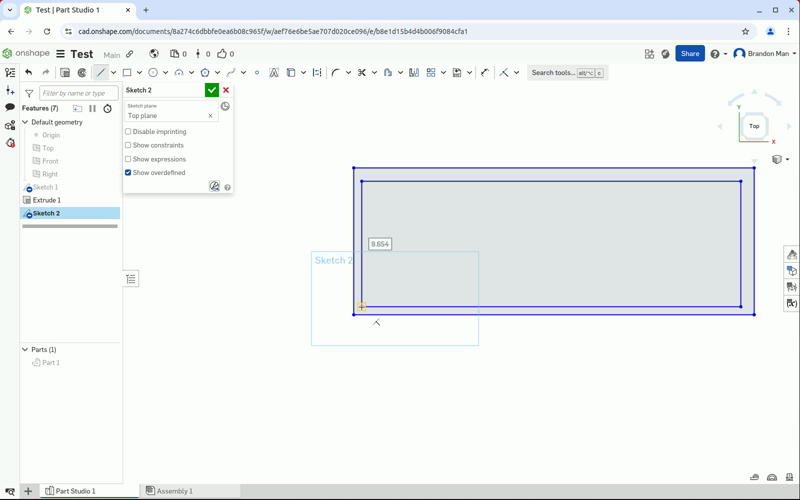
scroll(-6)
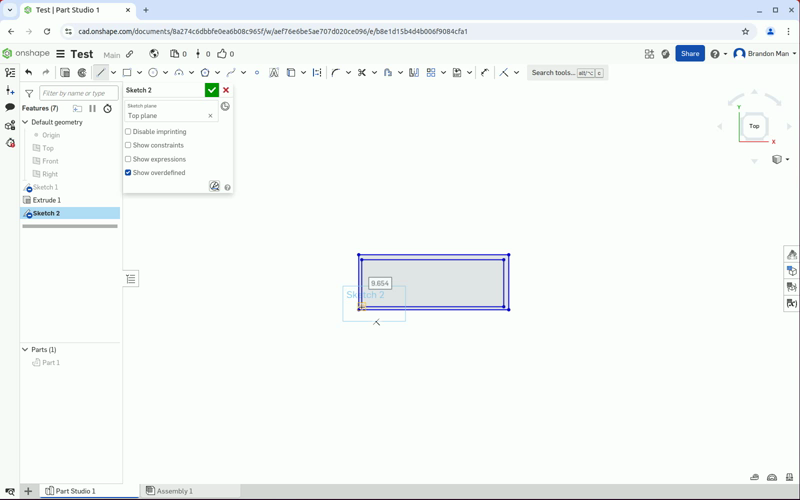
key(esc)
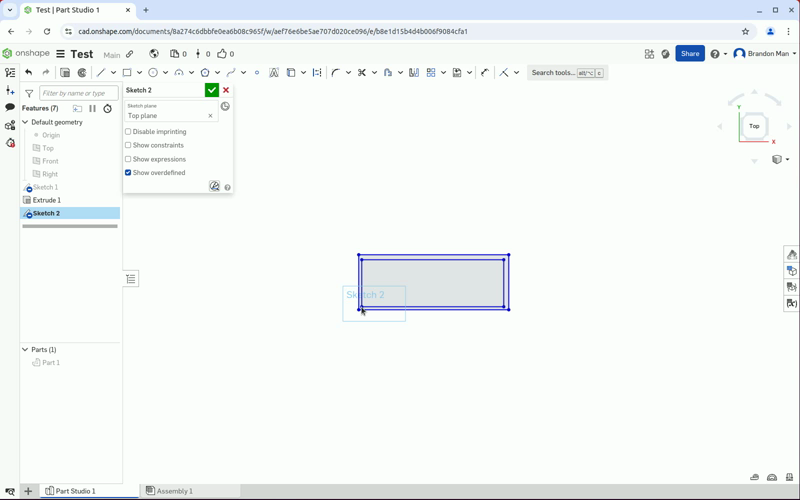
mouse_move(506, 296)
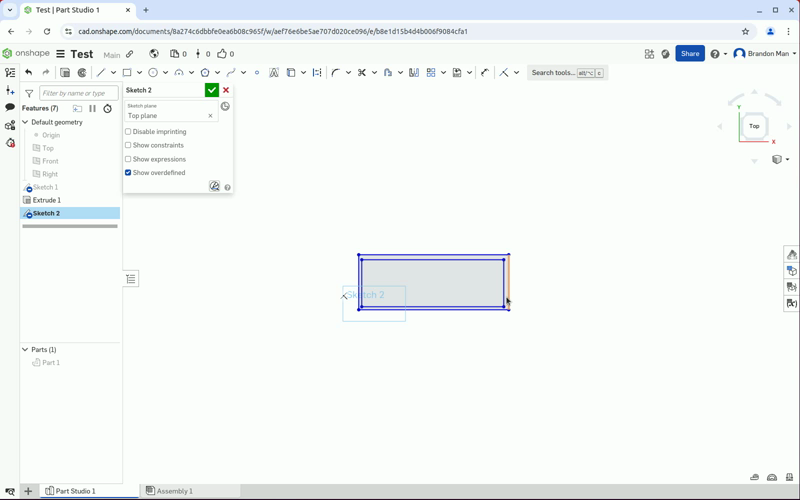
scroll(6)
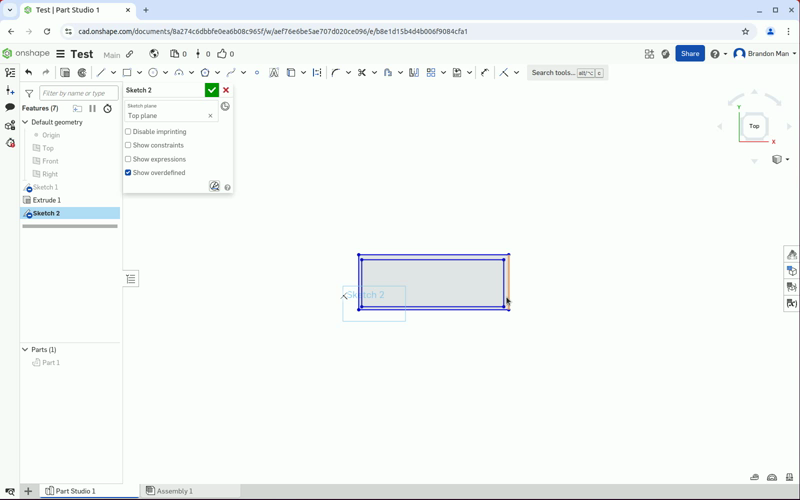
scroll(6)
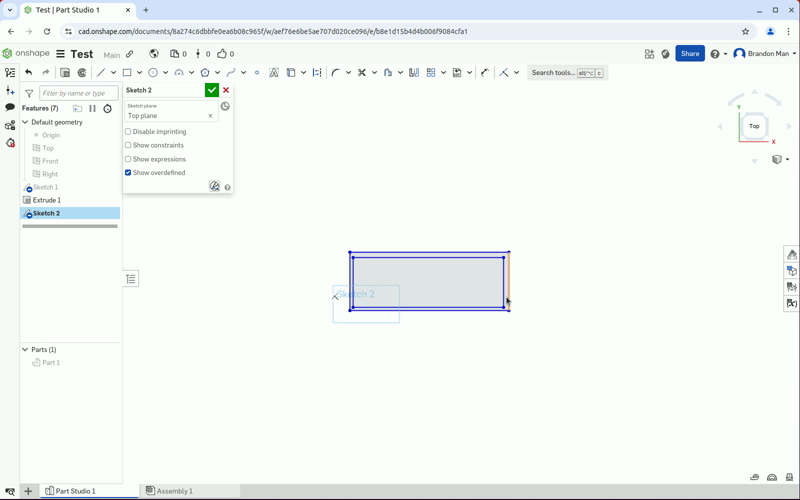
scroll(6)
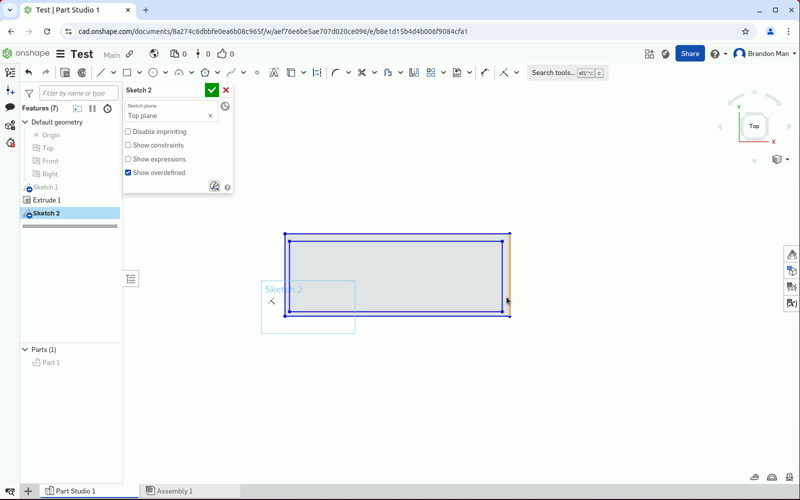
scroll(6)
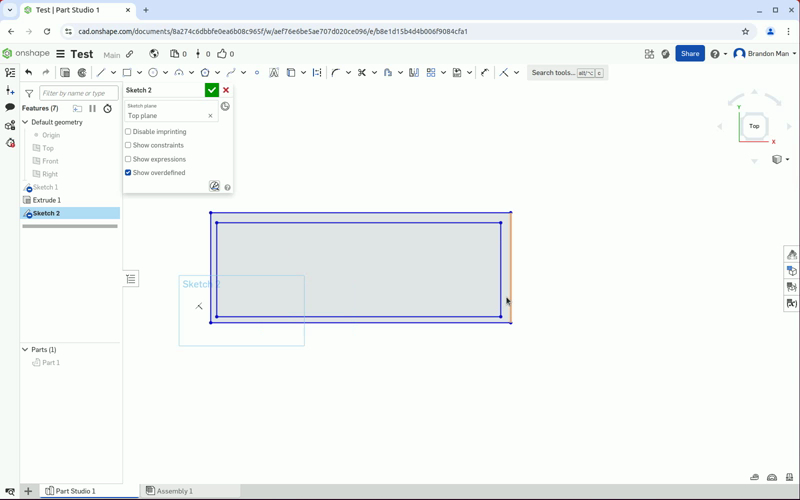
scroll(6)
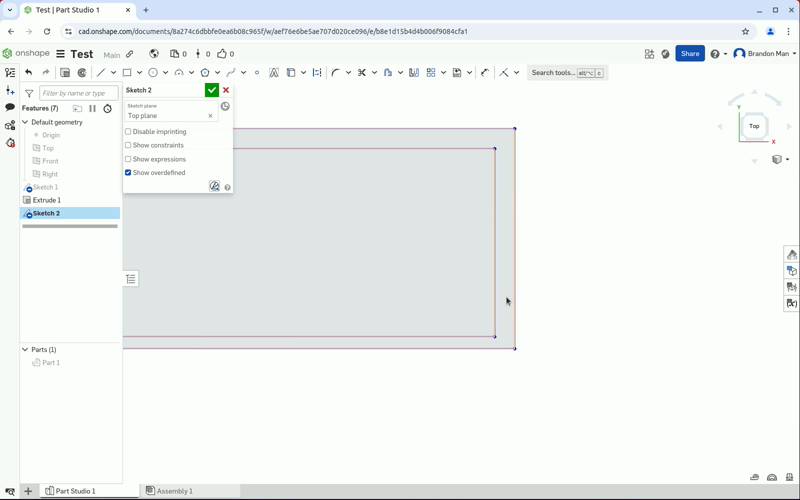
scroll(6)
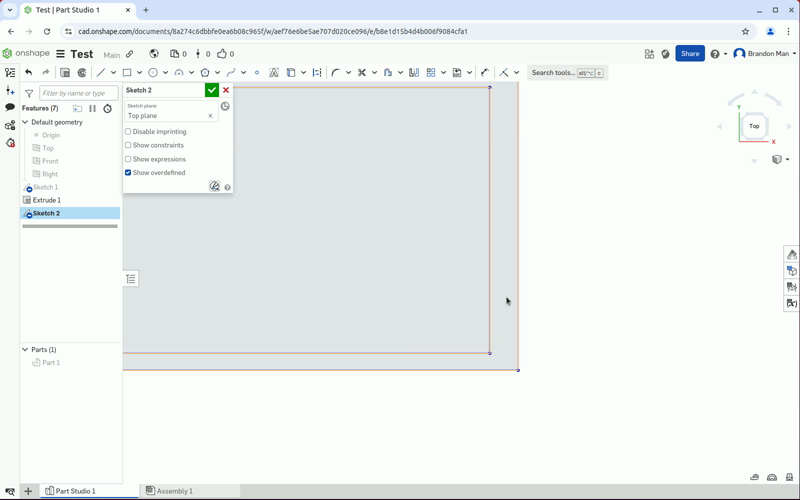
scroll(6)
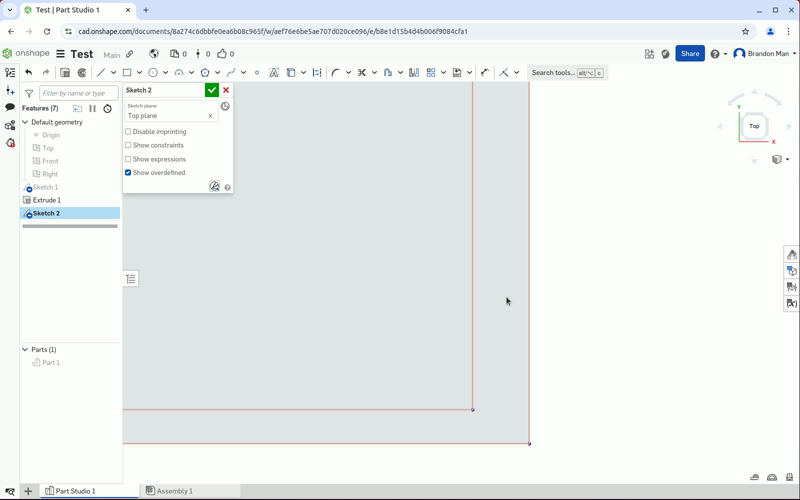
click(506, 296)
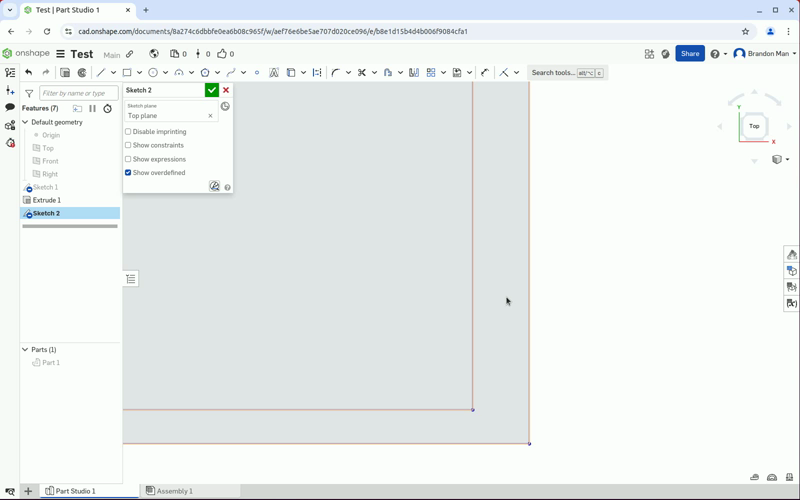
scroll(-6)
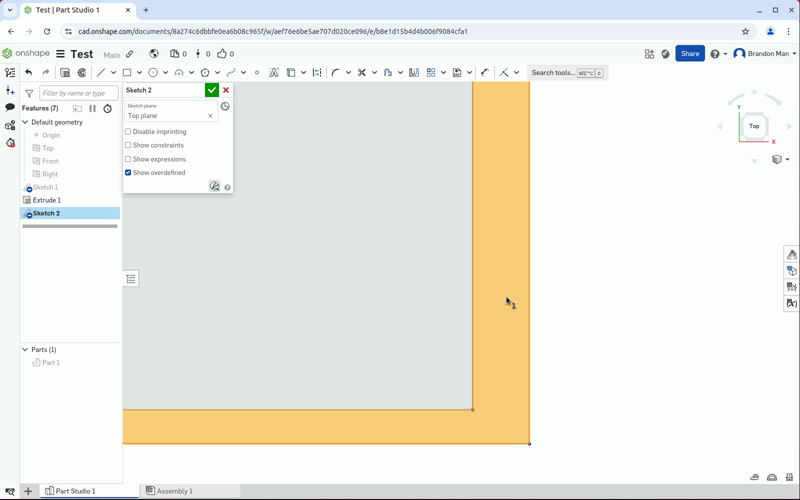
scroll(-6)
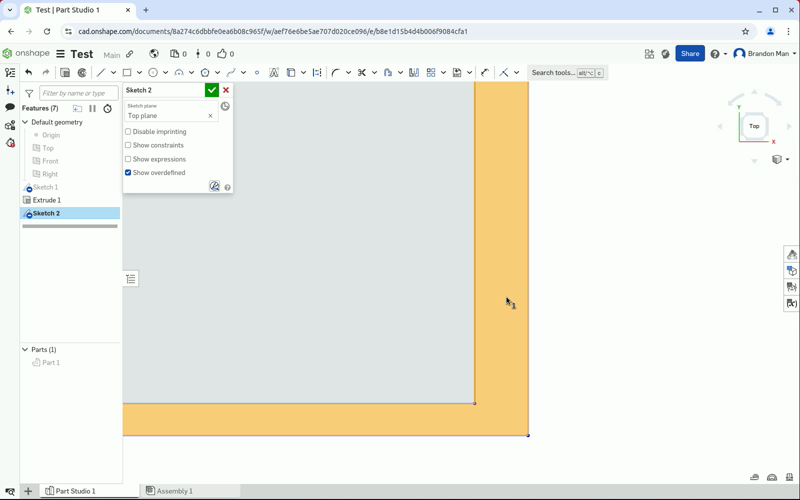
scroll(-6)
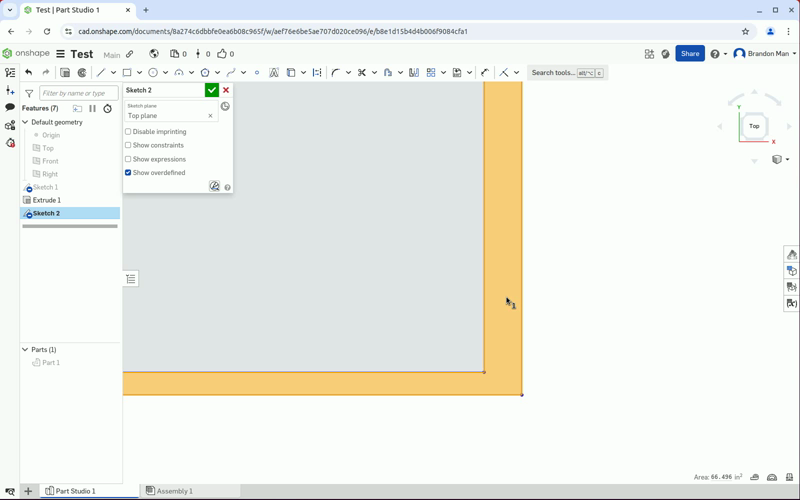
scroll(-6)
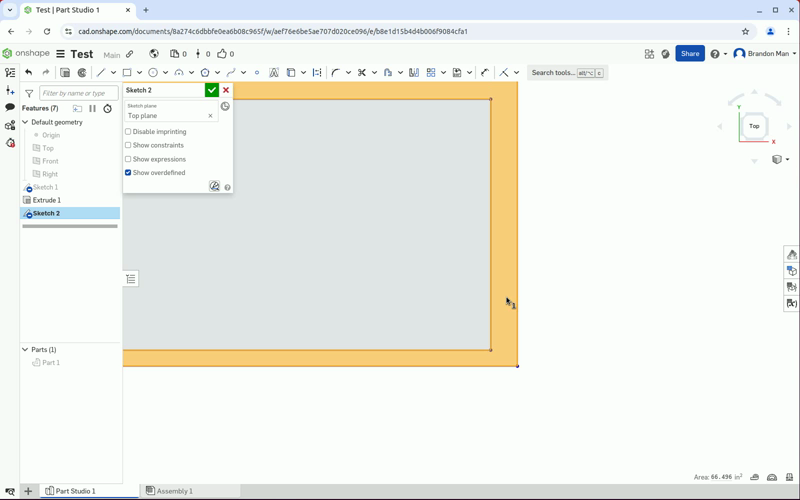
scroll(-6)
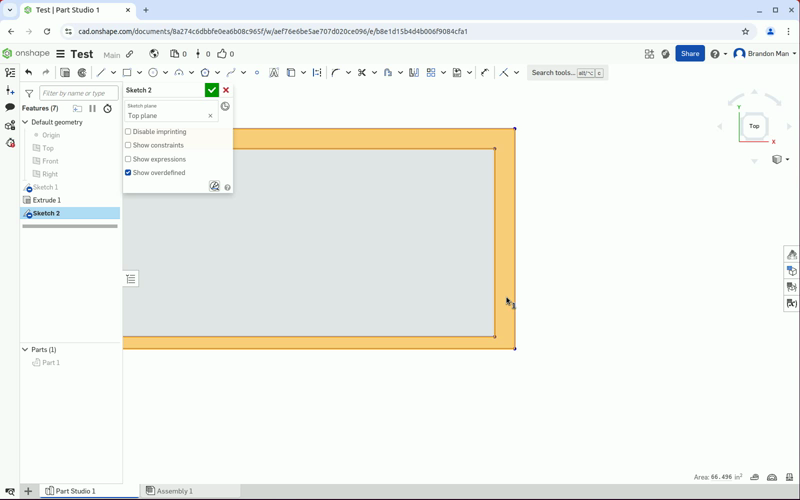
scroll(-6)
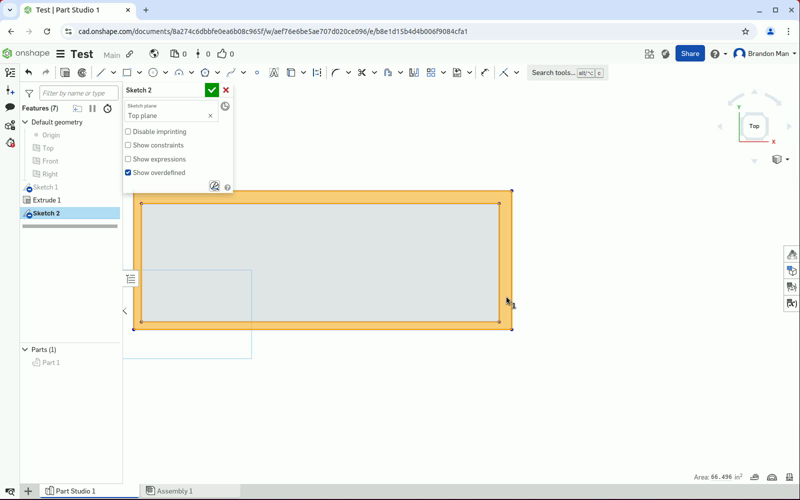
scroll(-6)
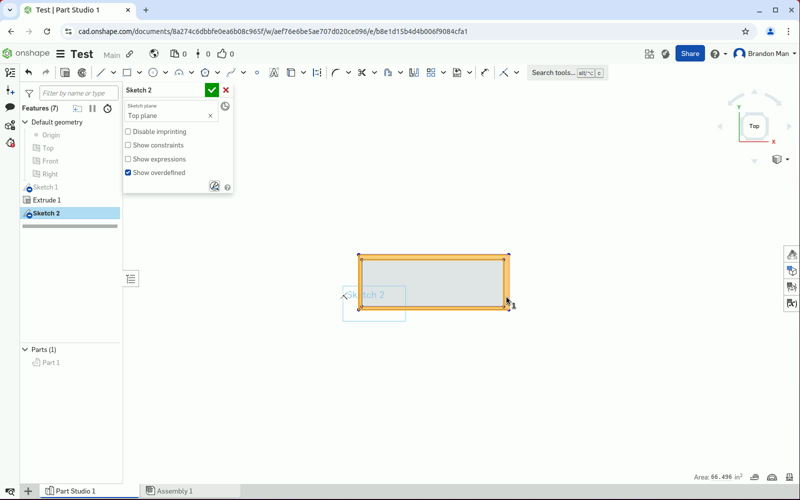
mouse_move(73, 352)
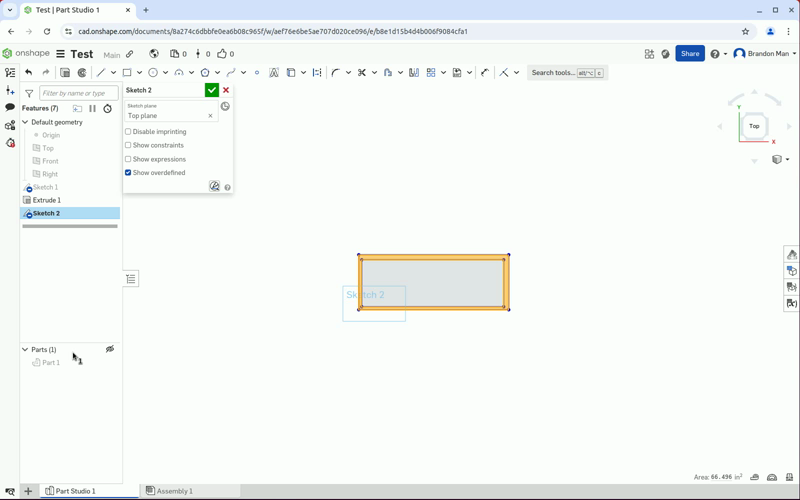
key(shift+y)
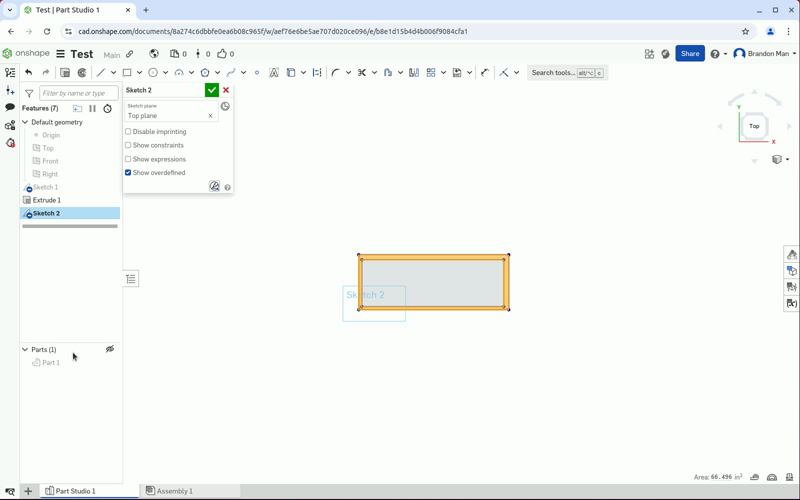
key(shift+e)
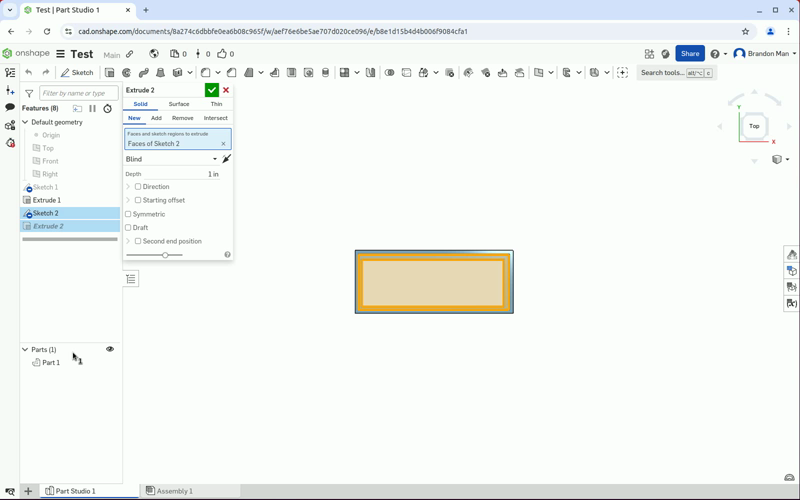
mouse_move(143, 106)
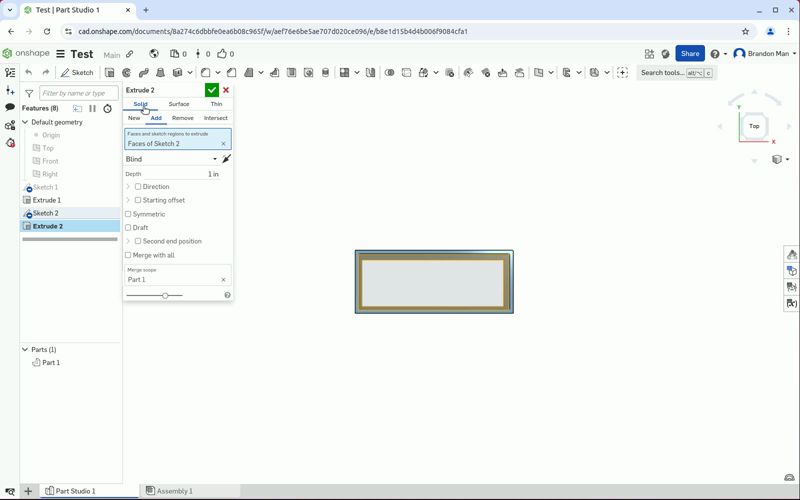
click(143, 106)
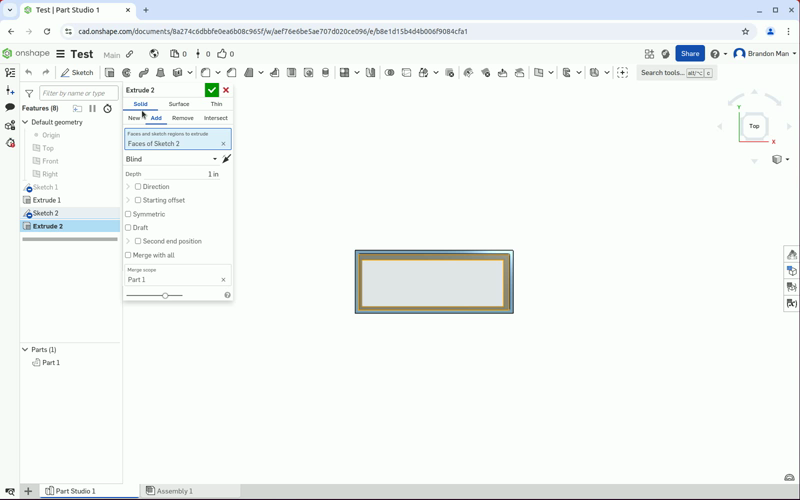
mouse_move(137, 120)
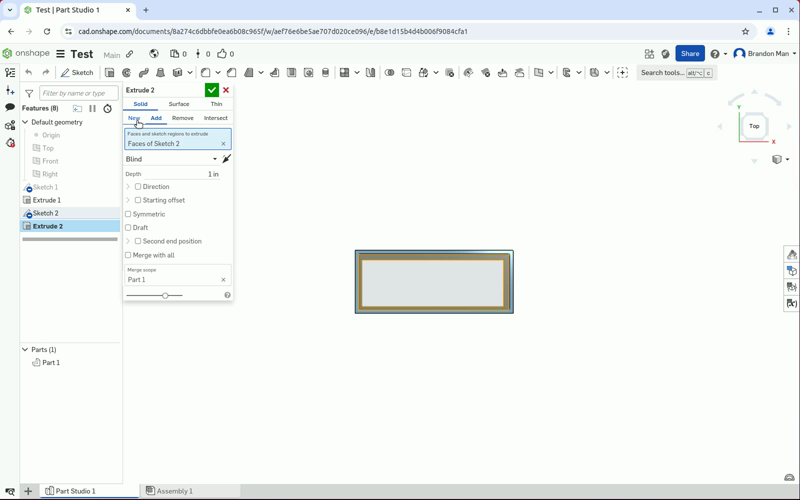
click(137, 120)
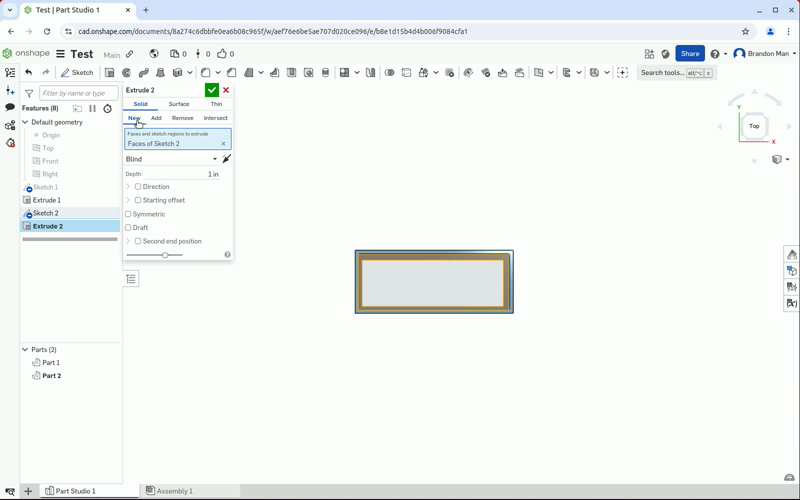
key(tab, 4)
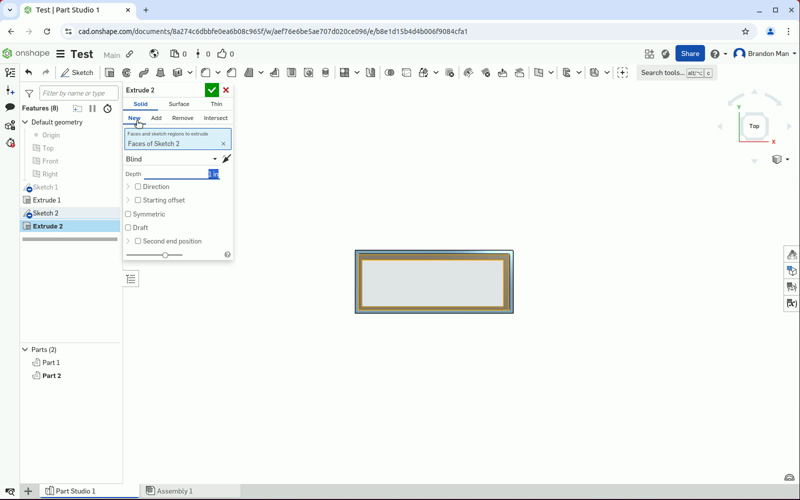
text(23.108)
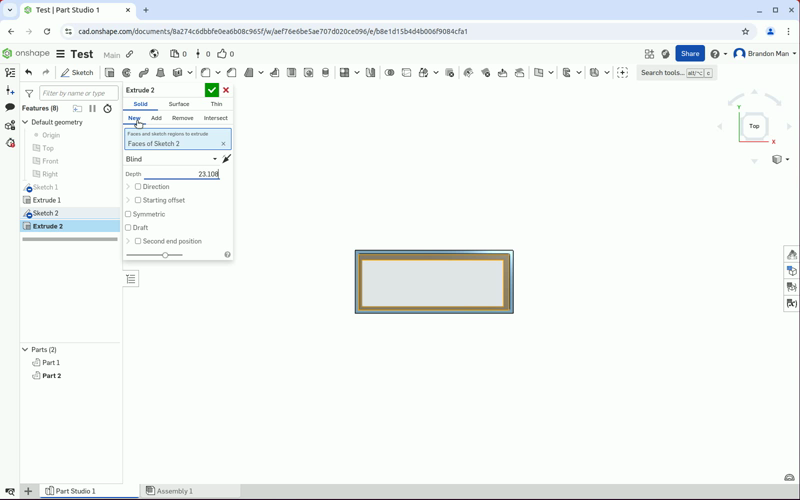
key(enter)
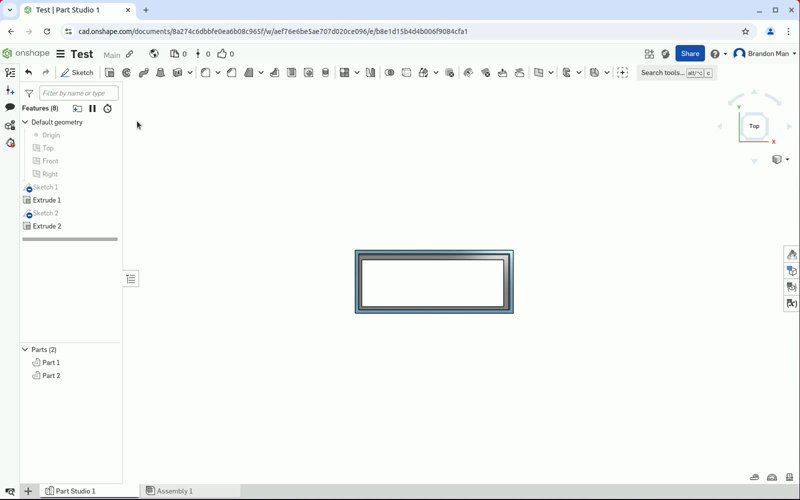
key(shift+h)
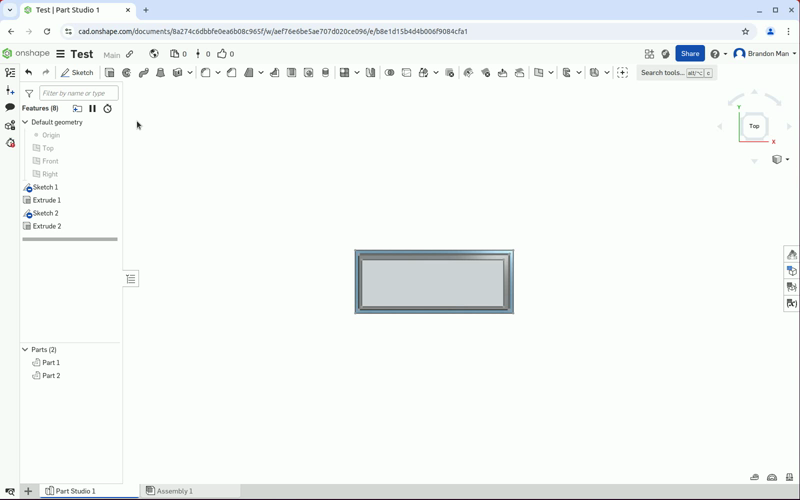
key(shift+h)
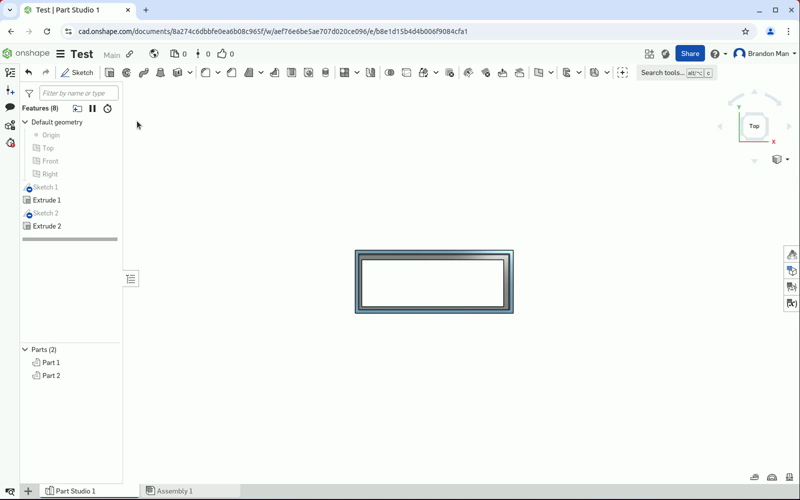
mouse_move(73, 189)
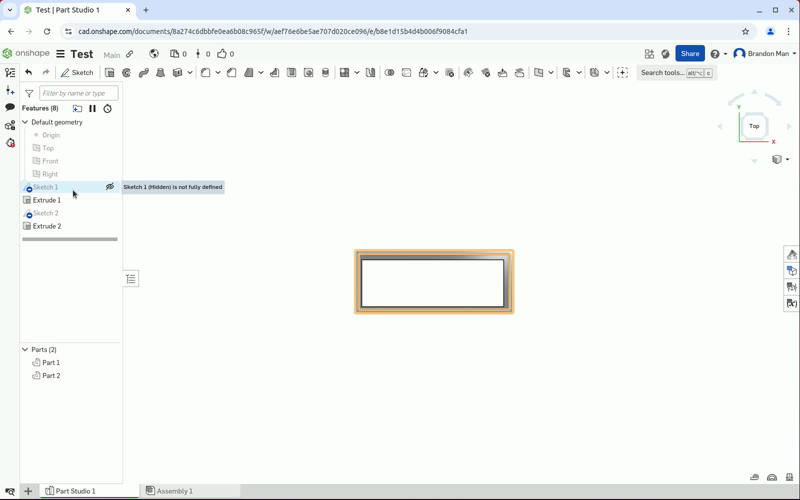
click(73, 189)
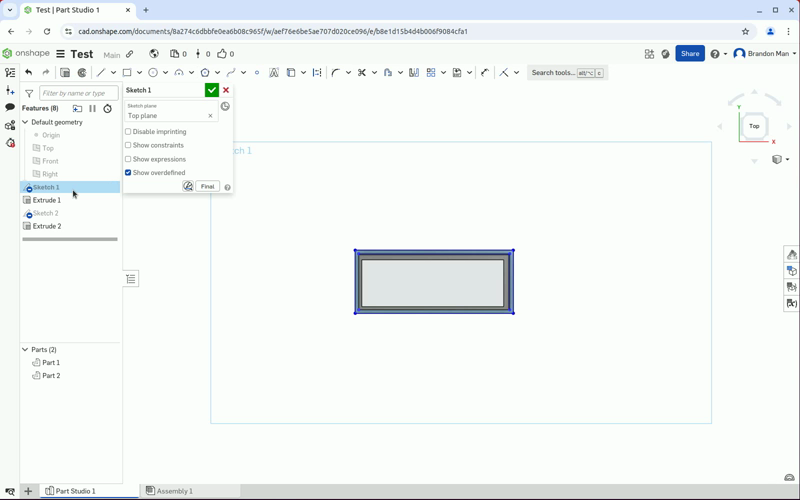
mouse_move(229, 92)
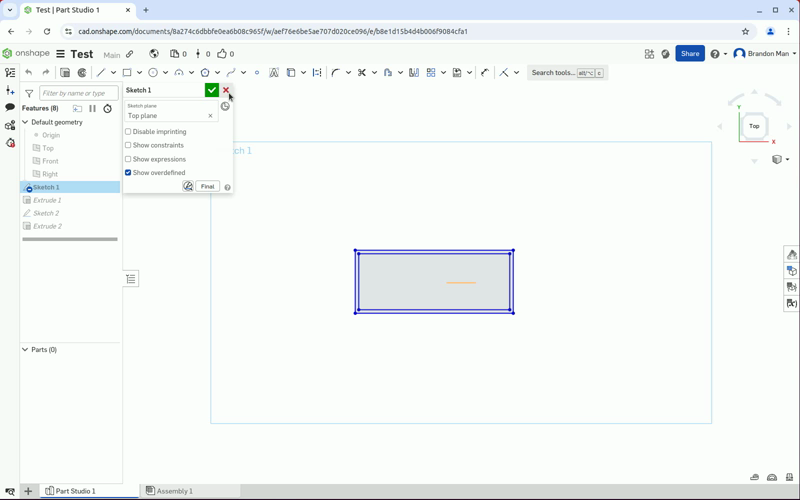
click(229, 92)
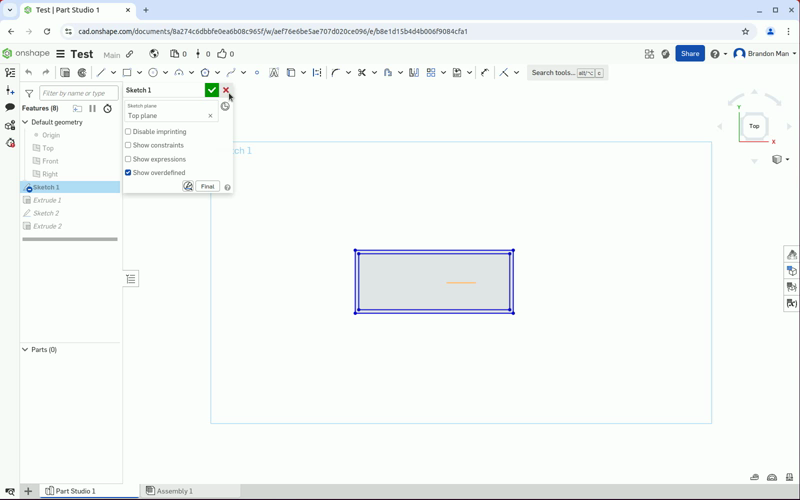
key(shift+s)
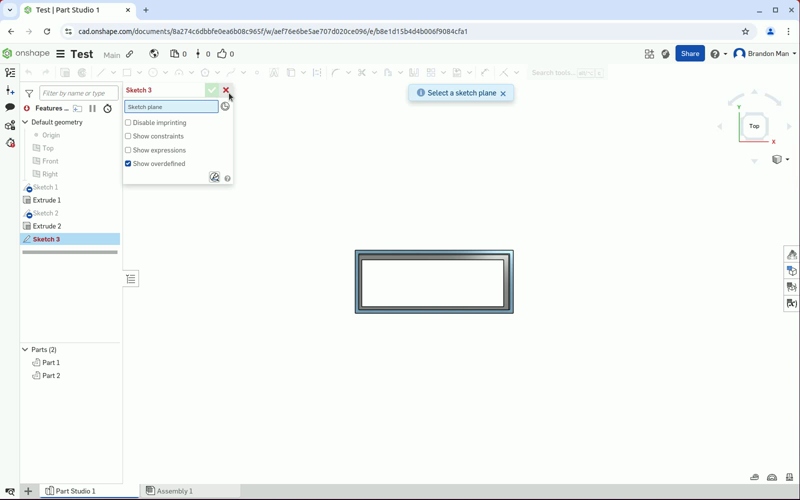
mouse_move(73, 150)
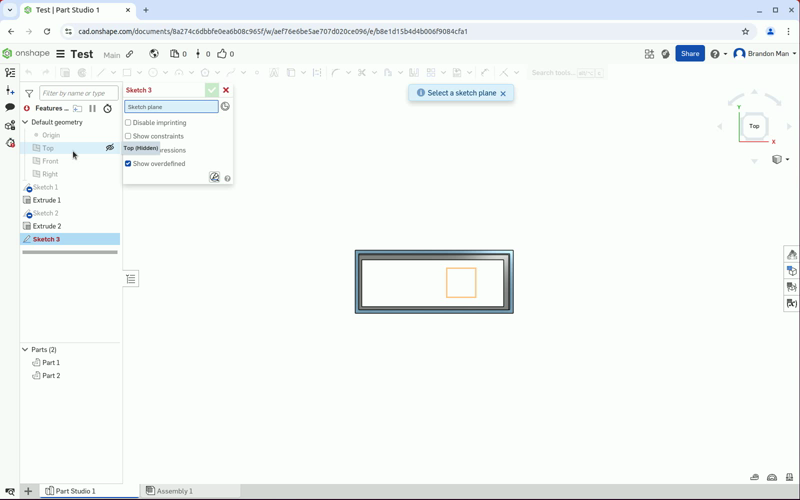
click(73, 150)
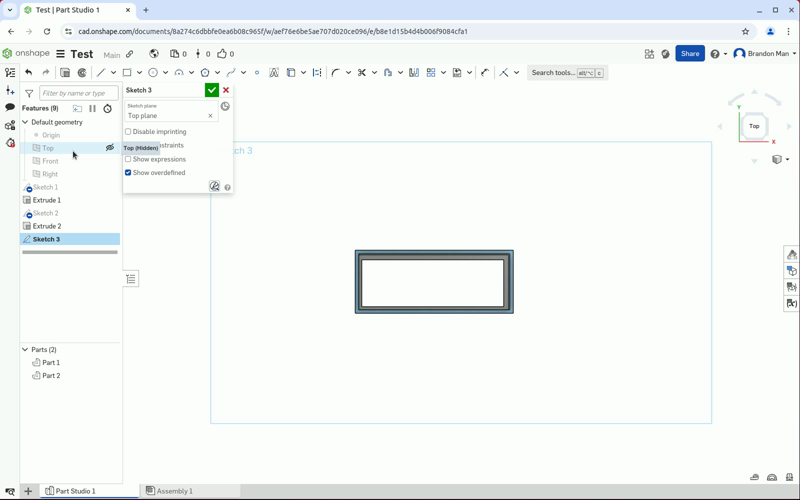
mouse_move(73, 352)
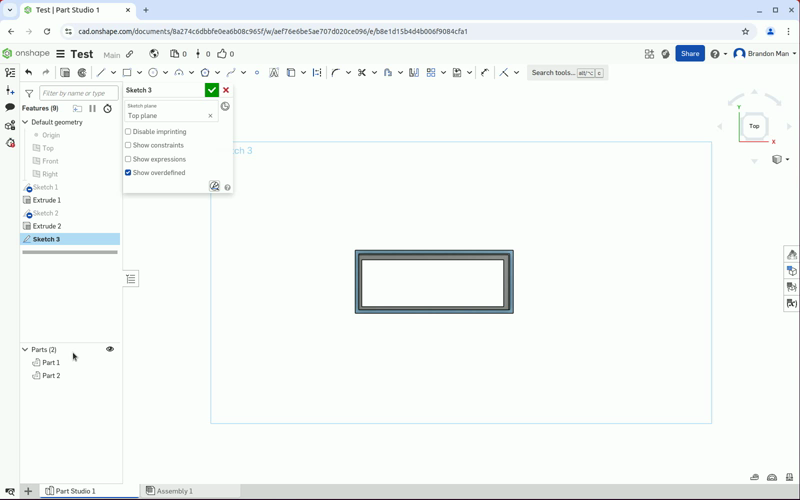
key(y)
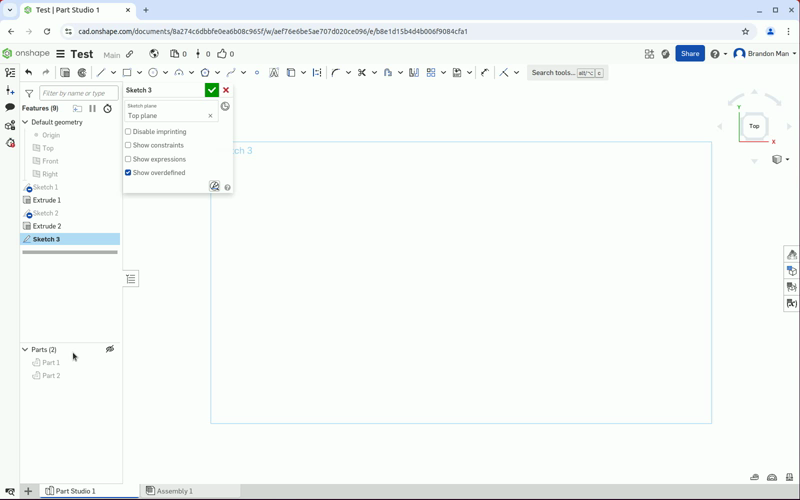
key(l)
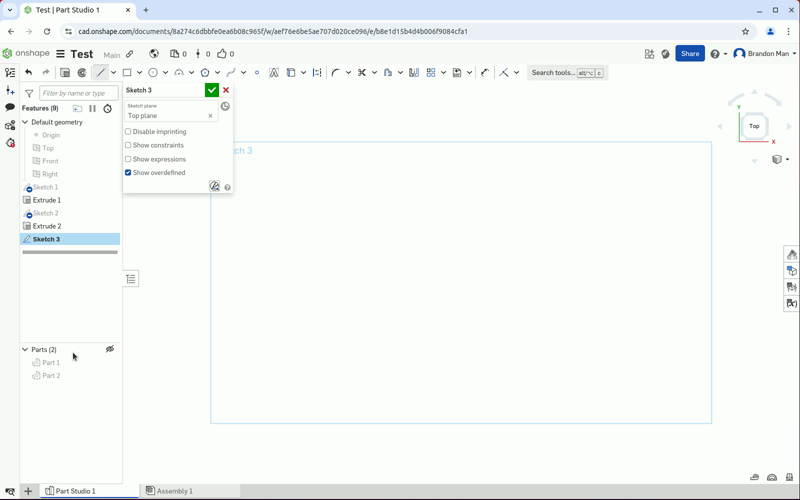
key_down(shift)
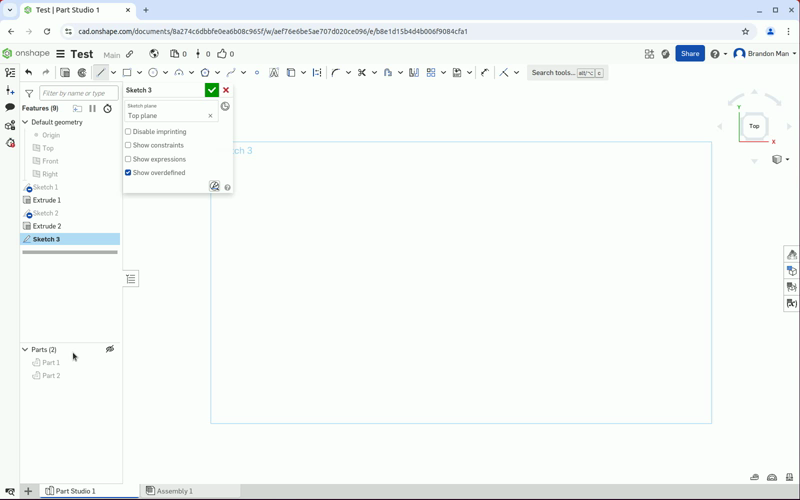
mouse_move(363, 305)
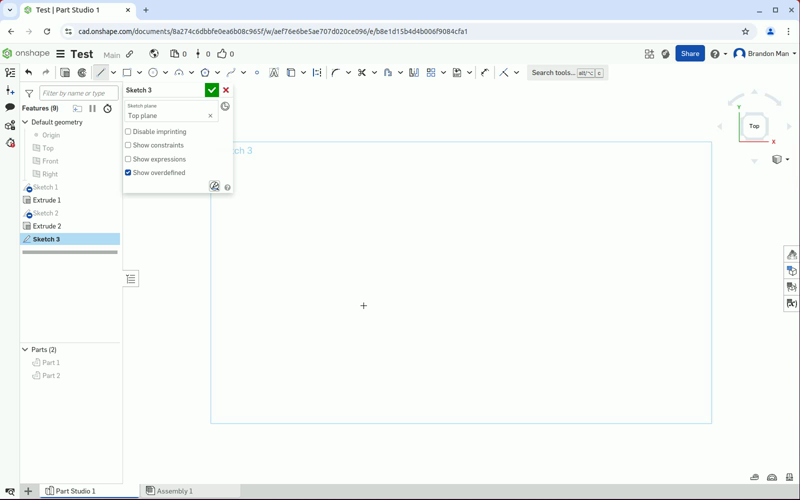
click(363, 305)
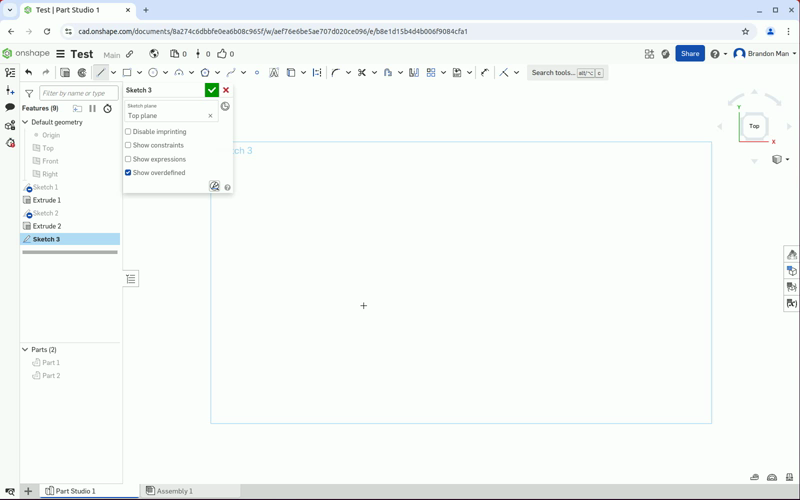
key_up(shift)
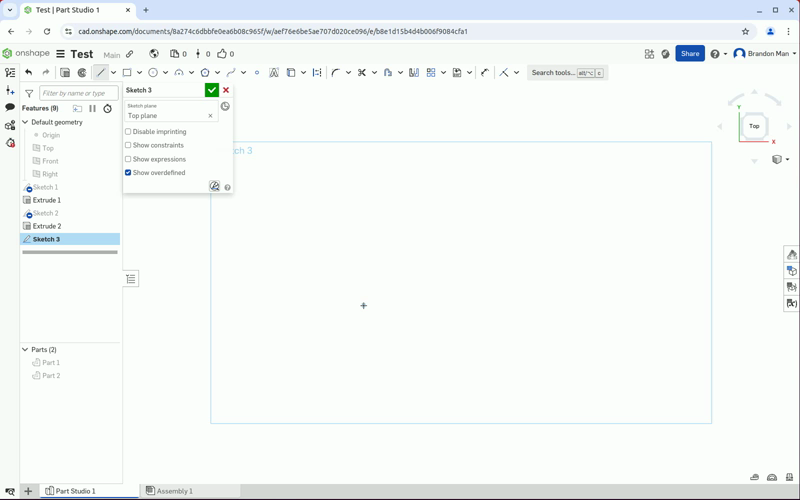
key_down(shift)
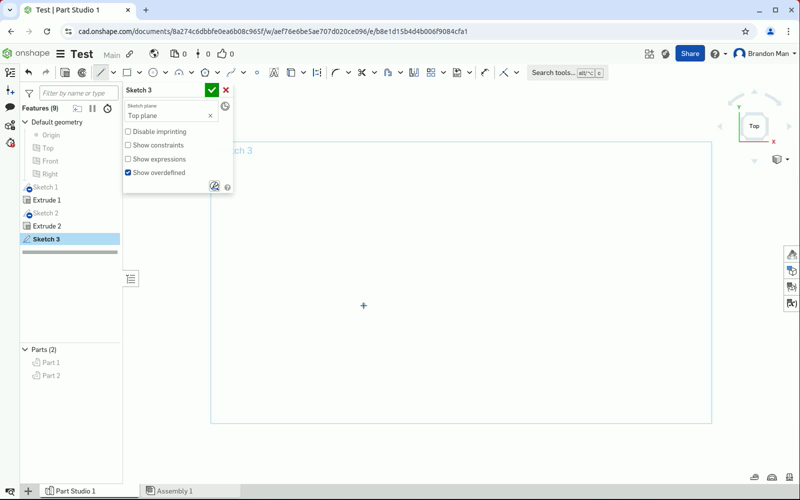
mouse_move(505, 305)
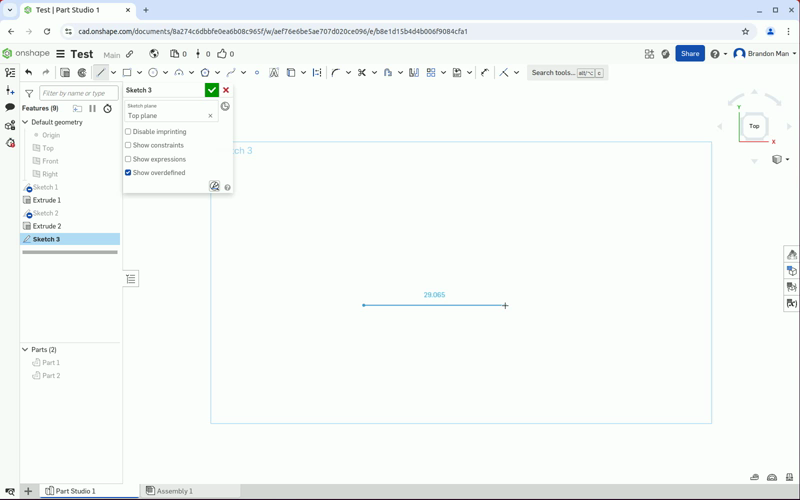
click(505, 305)
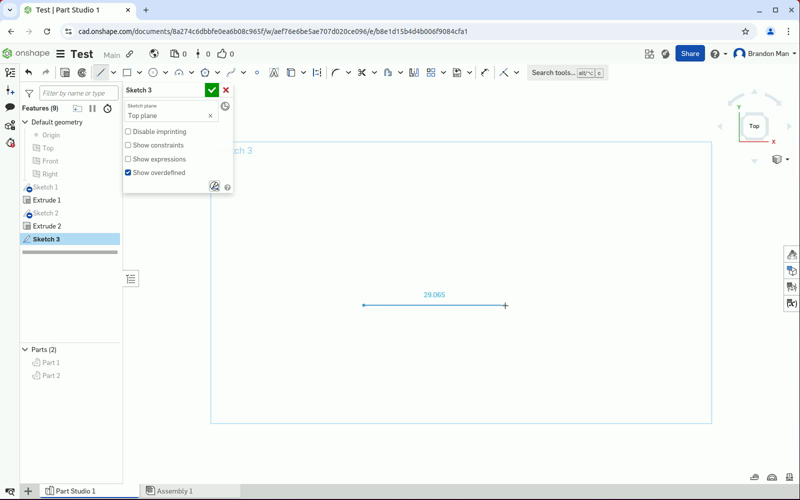
key_up(shift)
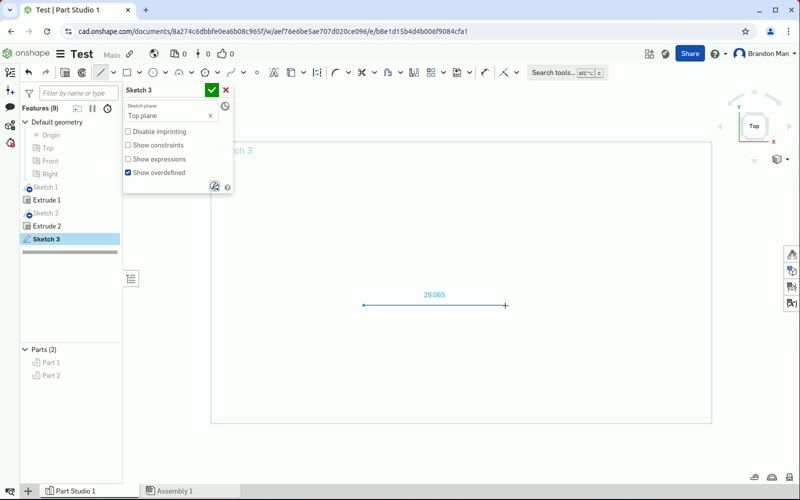
key_down(shift)
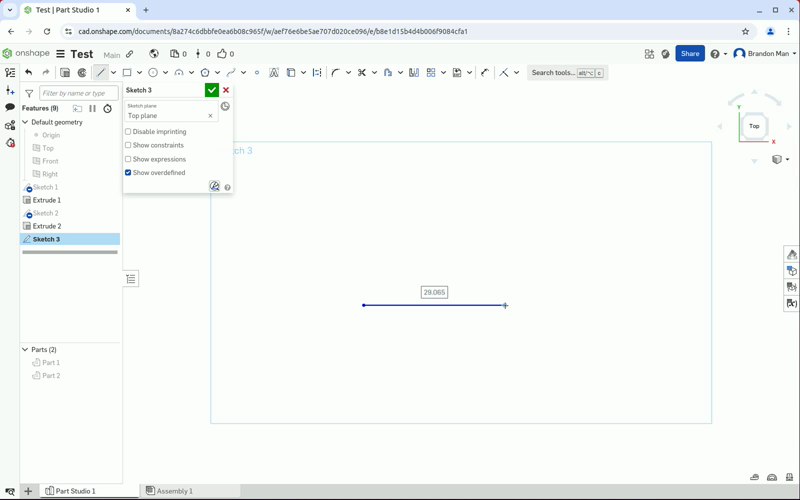
mouse_move(535, 305)
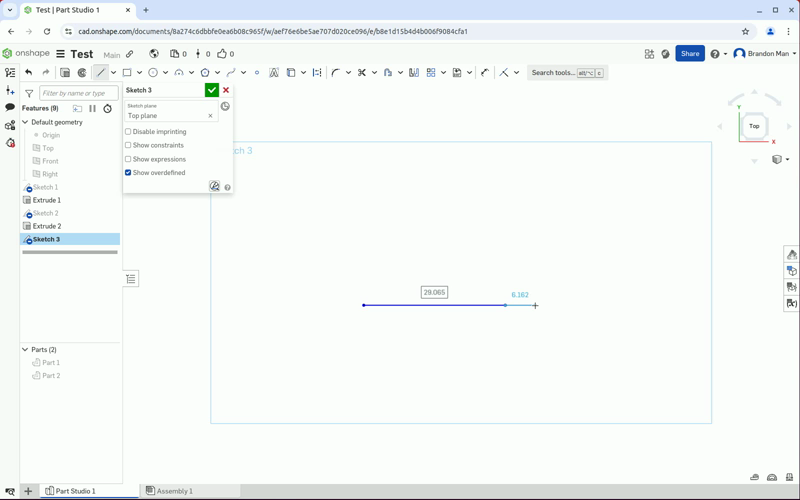
mouse_move(505, 257)
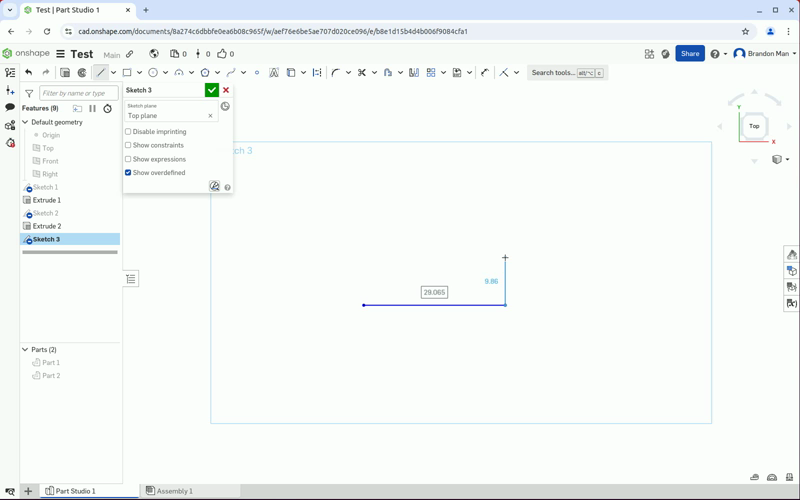
click(505, 257)
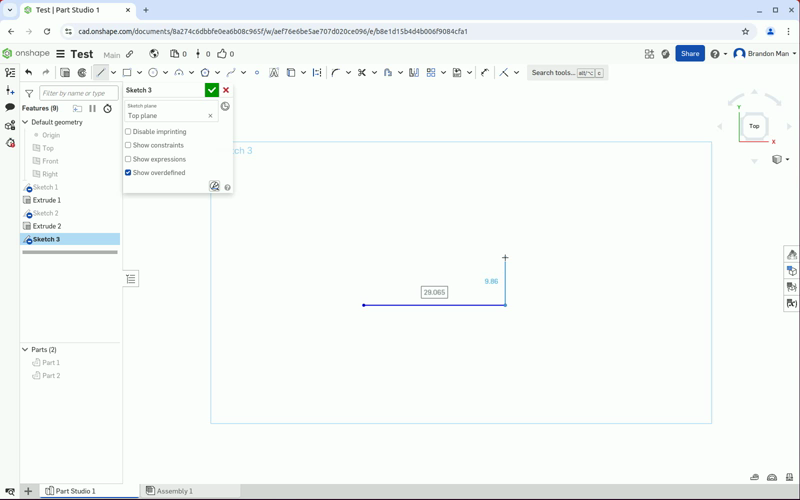
key_up(shift)
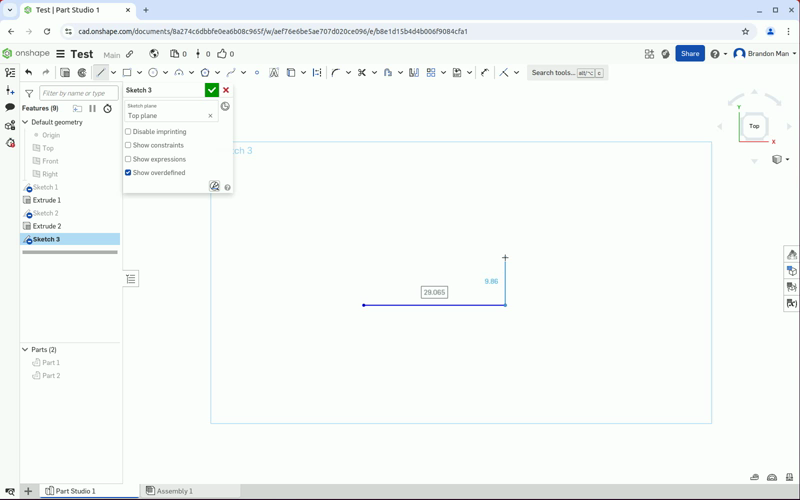
key_down(shift)
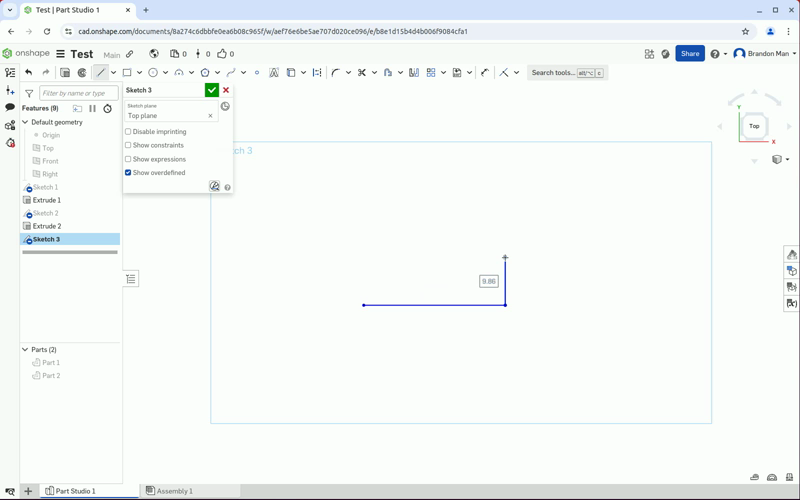
mouse_move(363, 257)
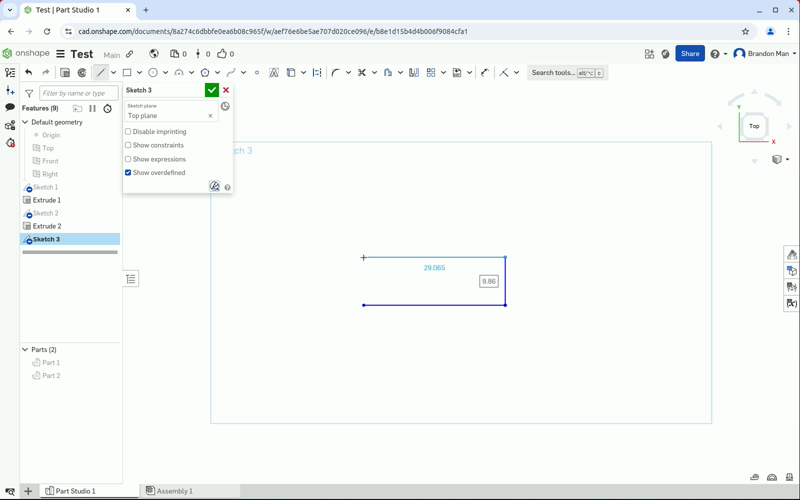
click(363, 257)
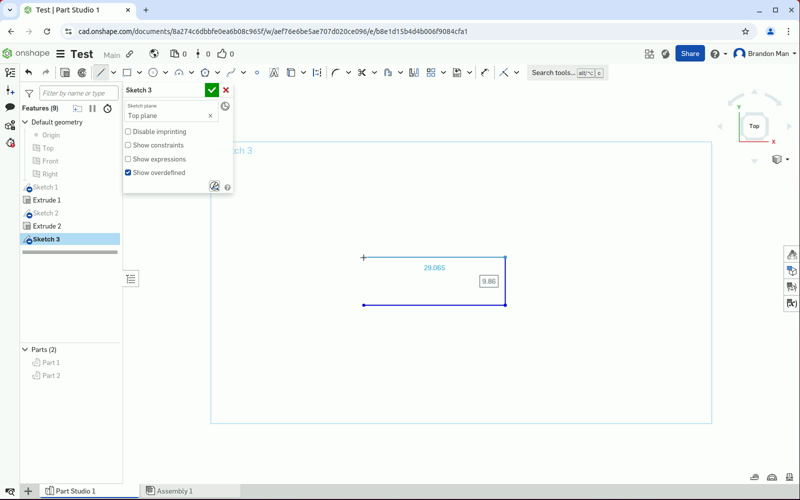
key_up(shift)
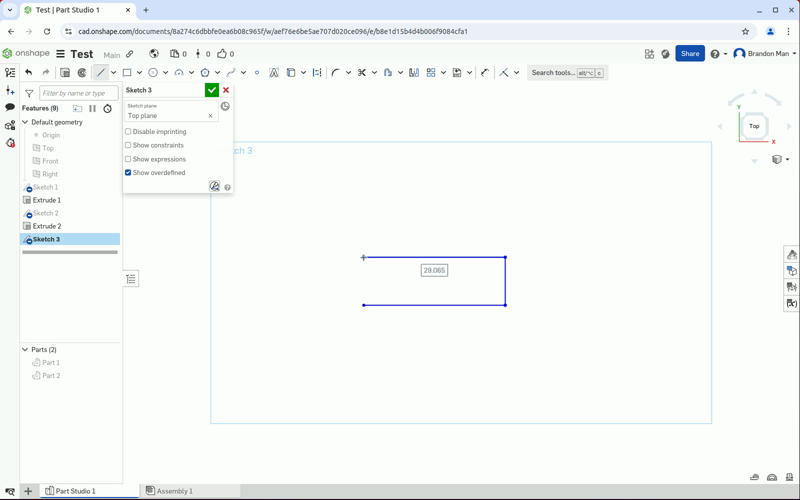
mouse_move(393, 257)
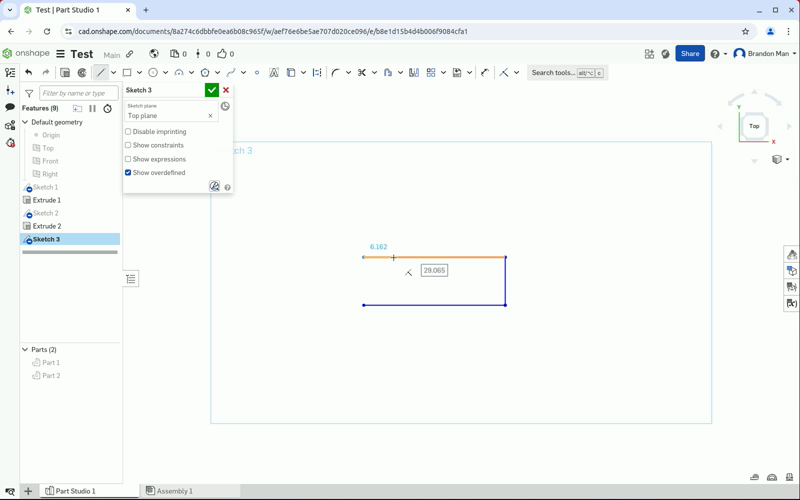
key_down(shift)
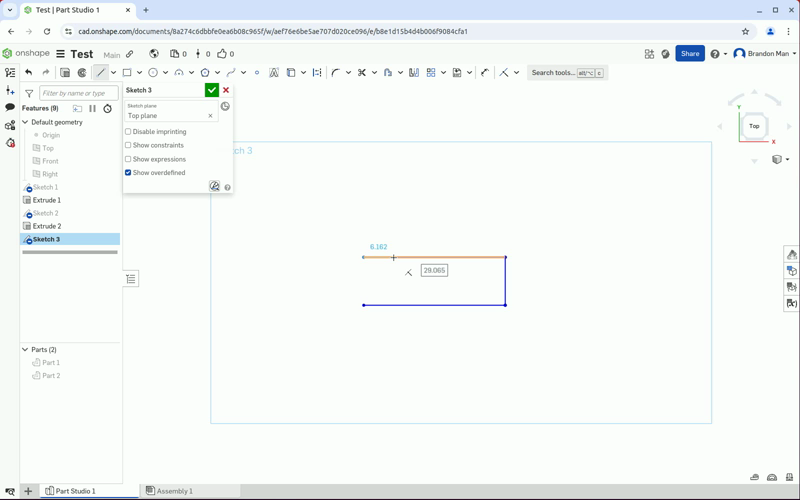
mouse_move(363, 305)
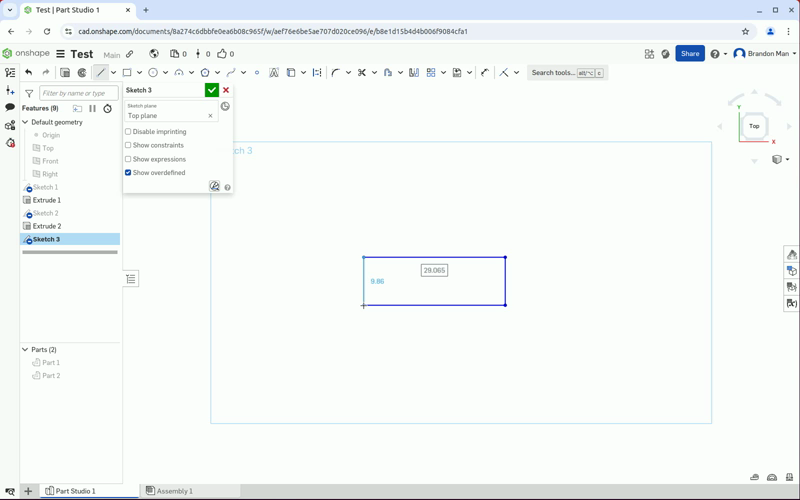
key_up(shift)
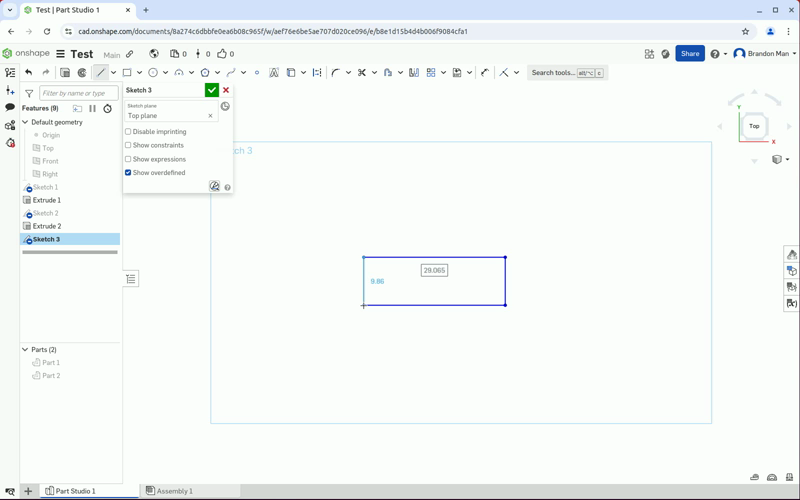
click(363, 305)
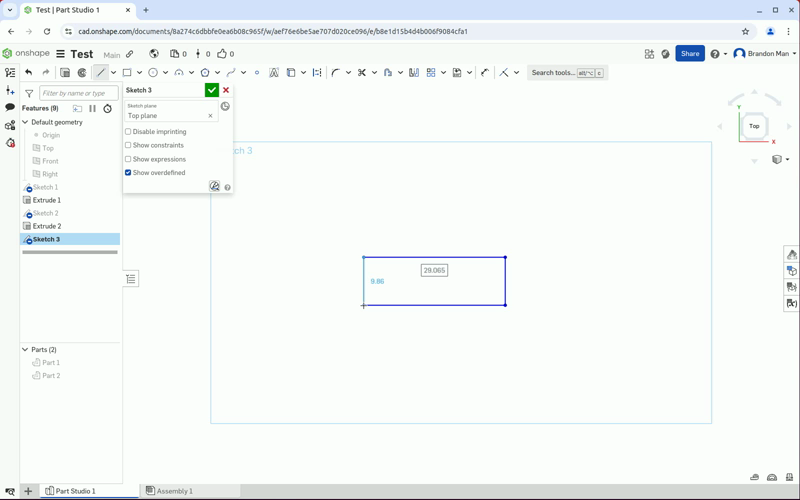
key(esc)
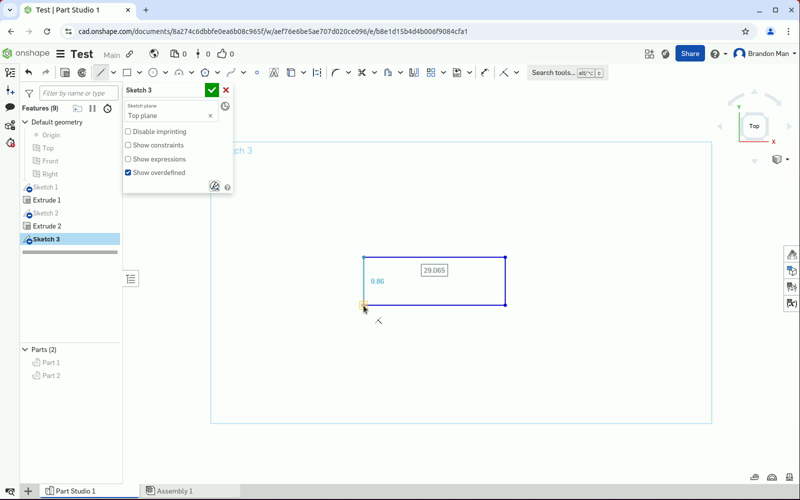
mouse_move(499, 274)
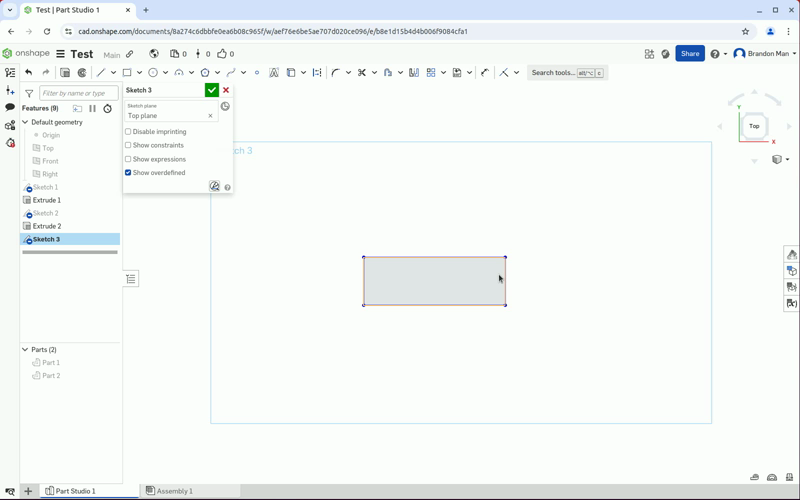
click(499, 274)
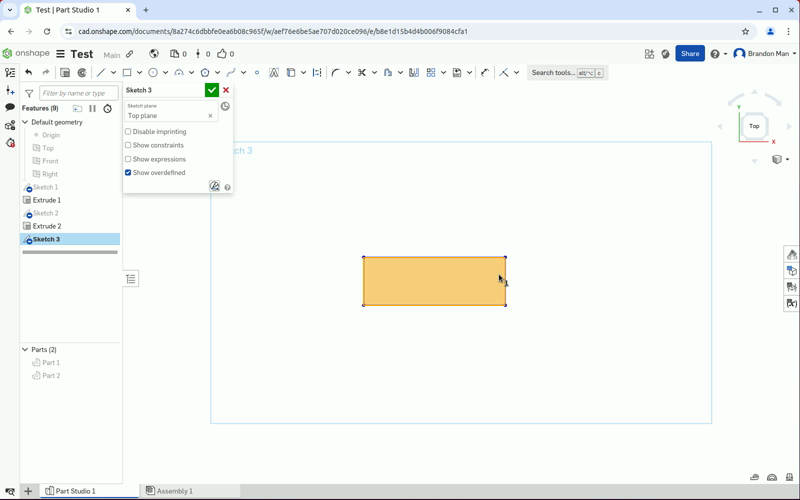
mouse_move(73, 352)
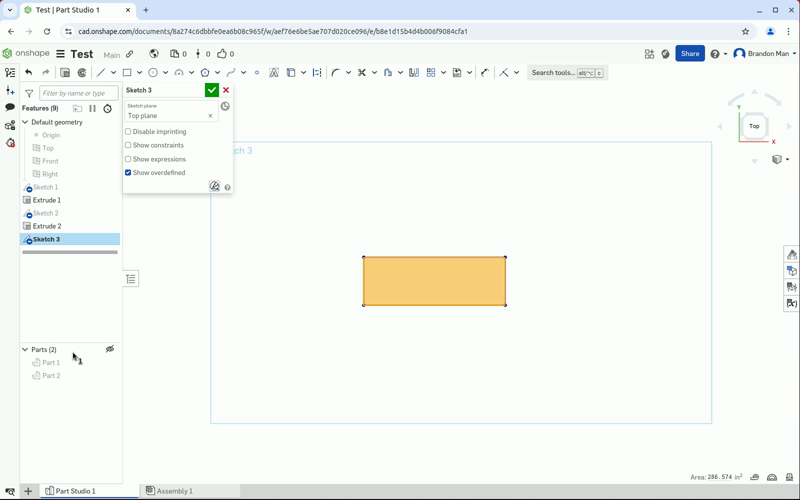
key(shift+y)
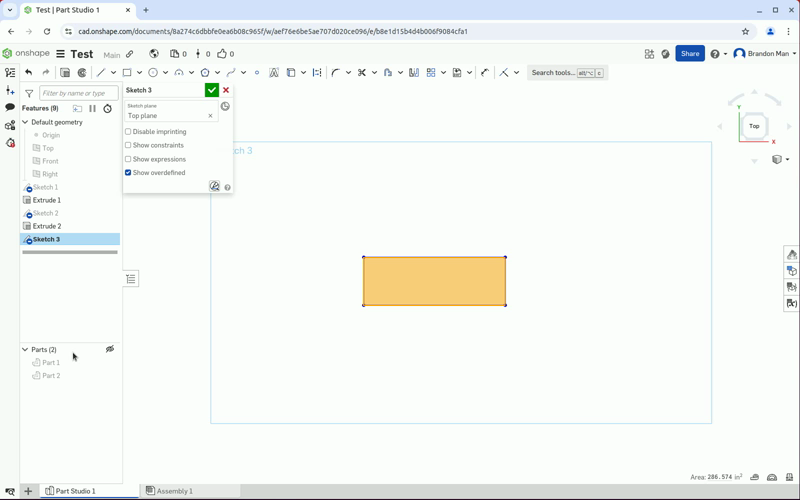
key(shift+e)
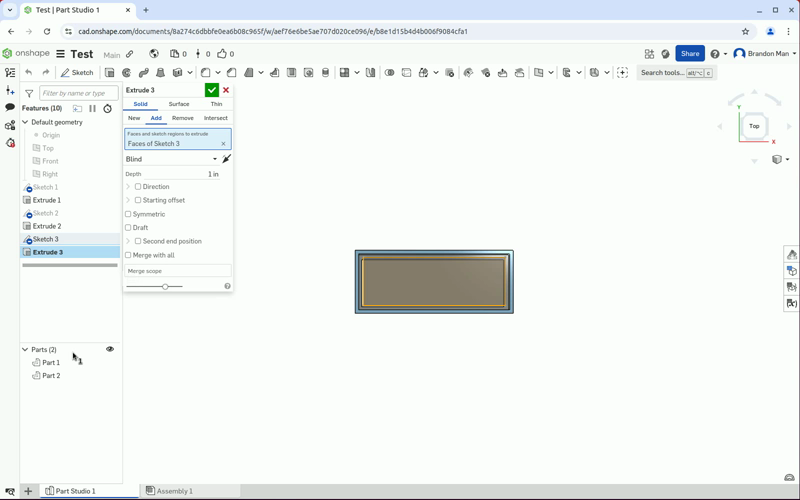
mouse_move(143, 106)
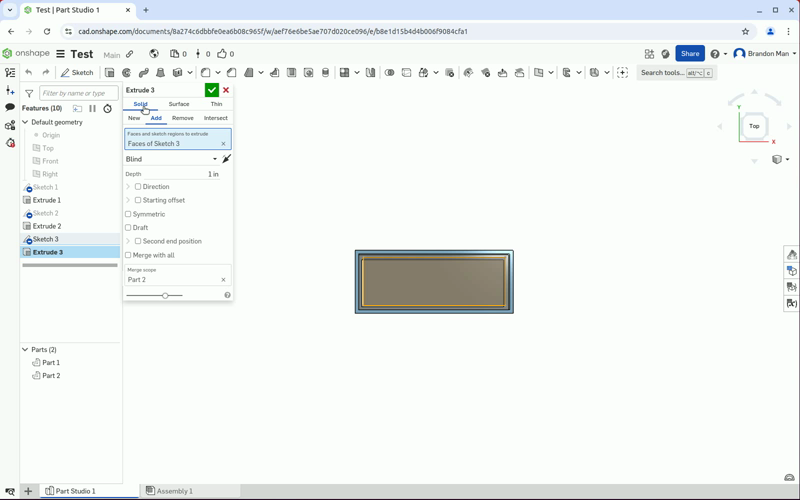
click(143, 106)
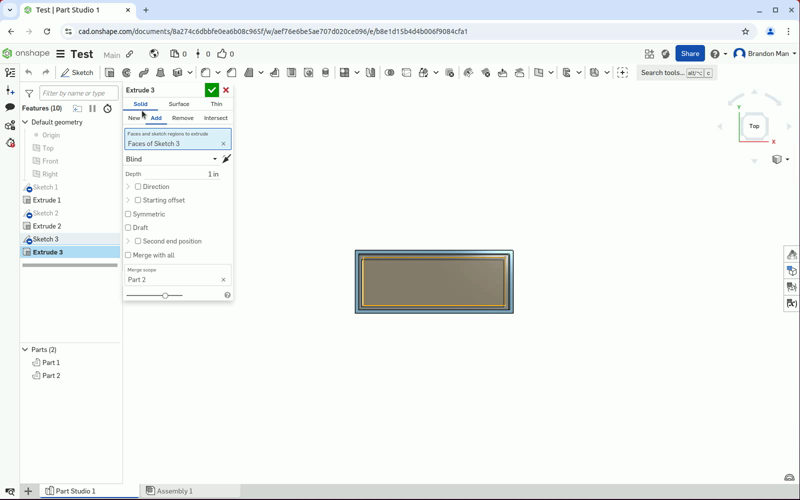
mouse_move(137, 120)
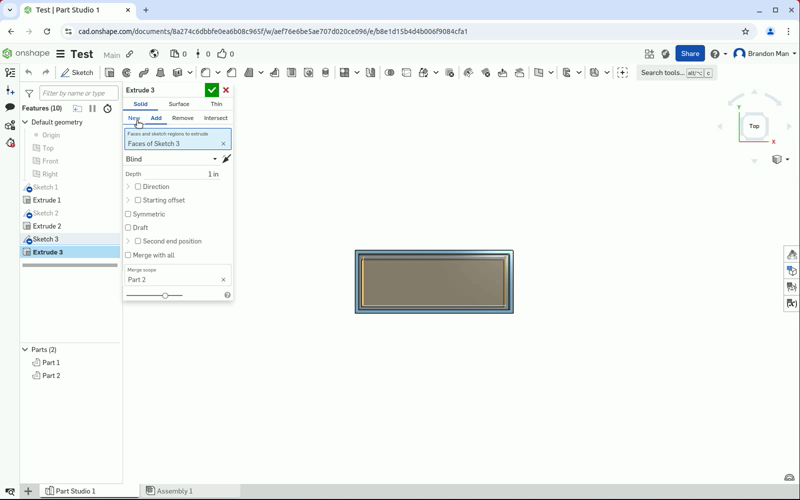
click(137, 120)
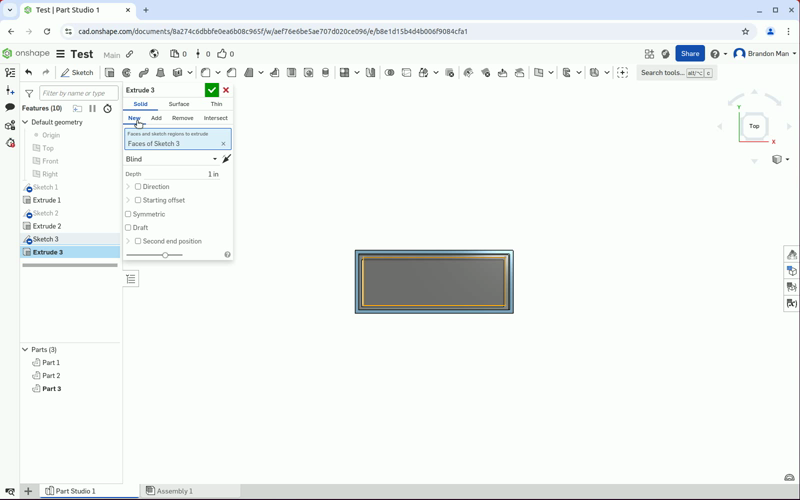
key(tab, 4)
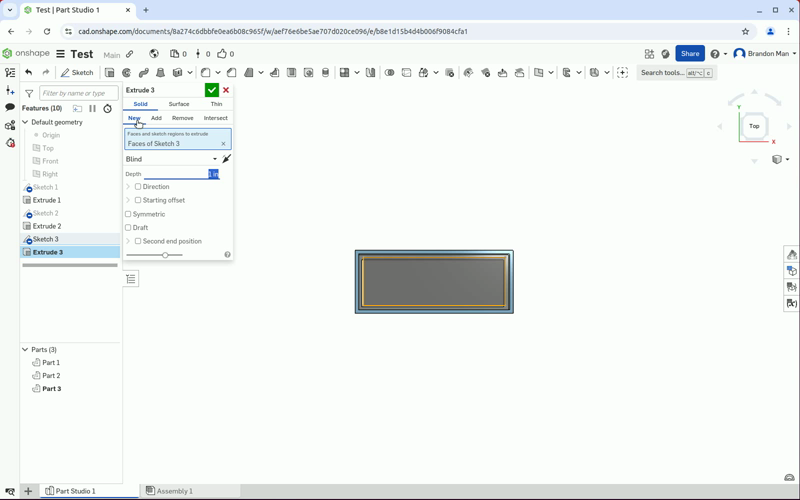
text(21.183)
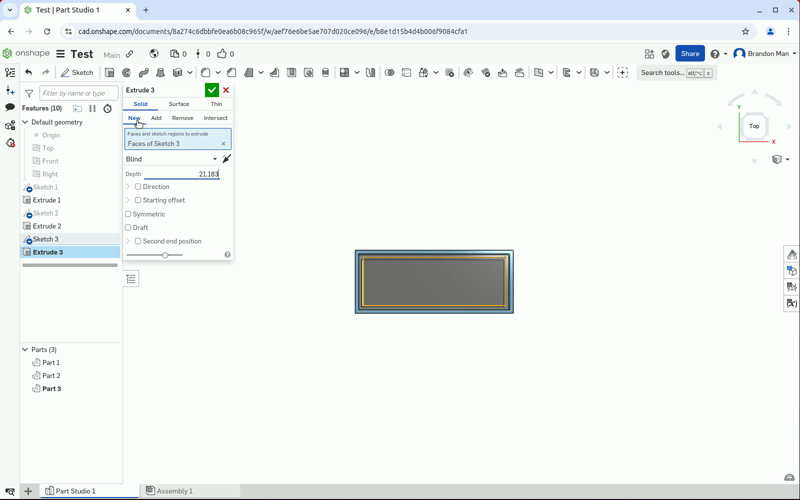
key(enter)
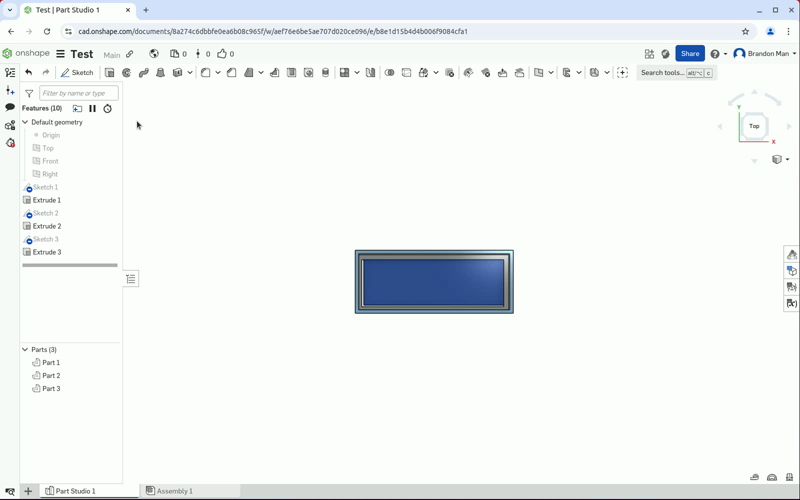
key(shift+h)
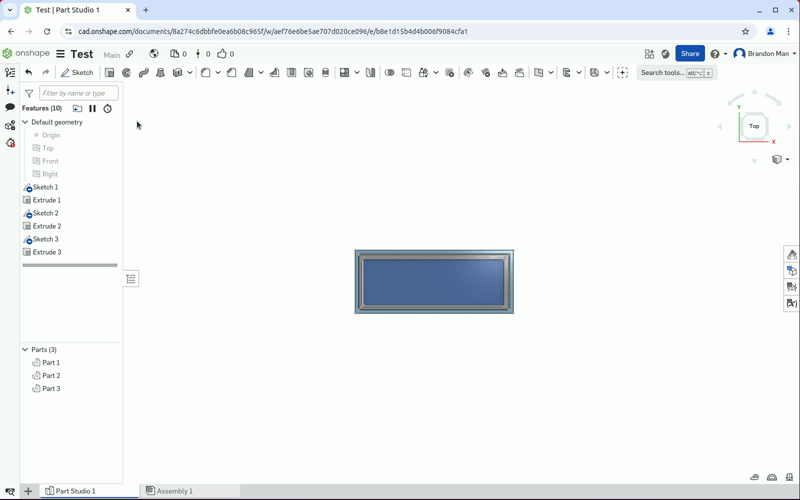
key(shift+h)
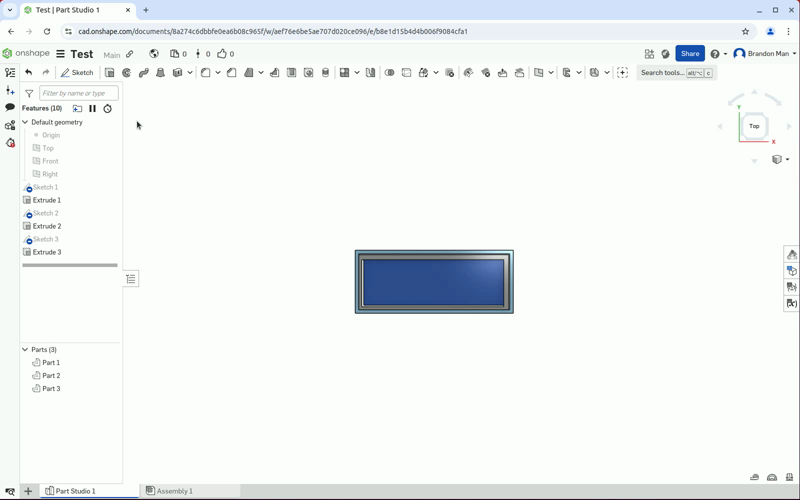
mouse_move(73, 189)
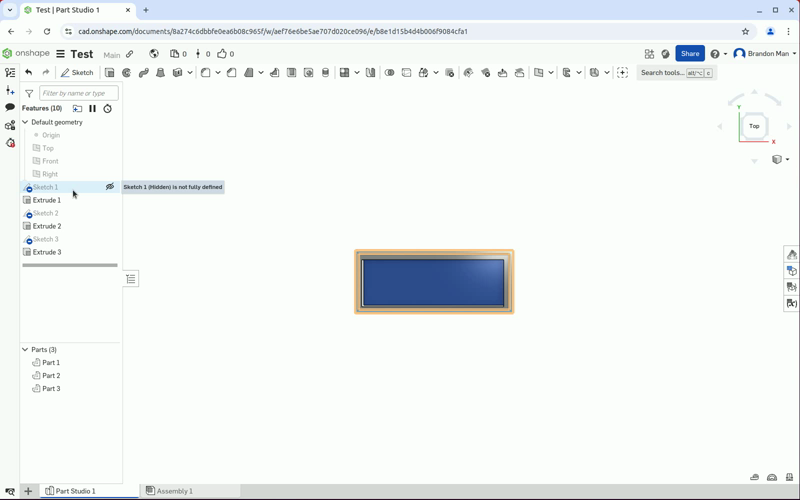
click(73, 189)
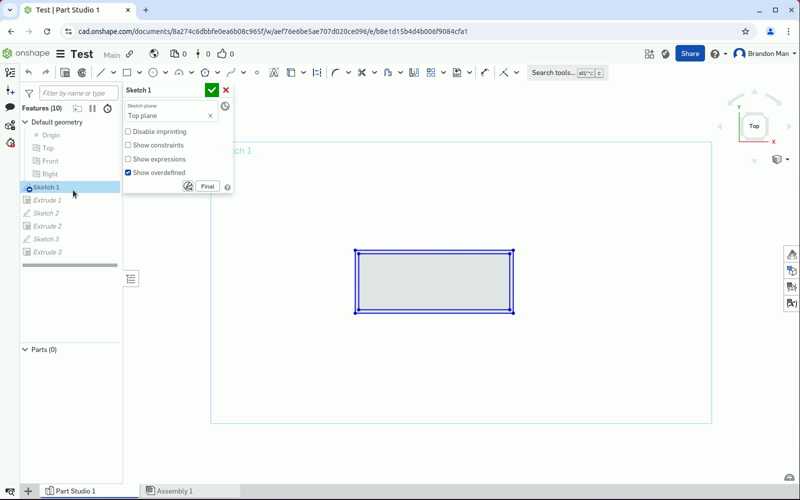
mouse_move(229, 92)
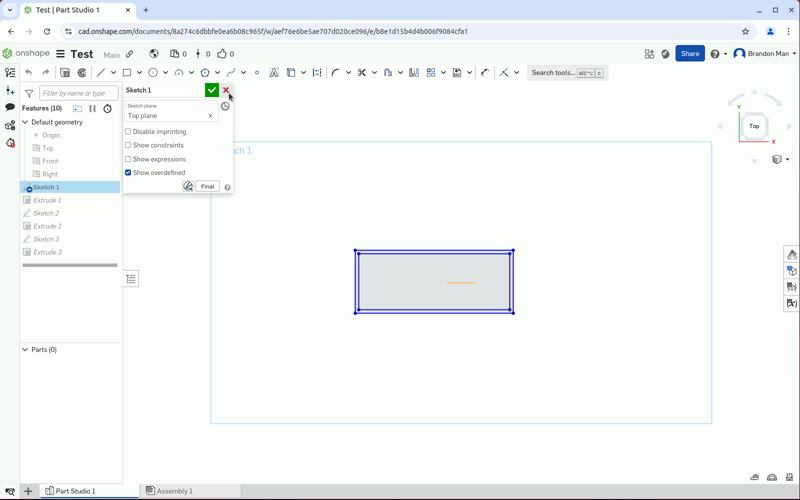
click(229, 92)
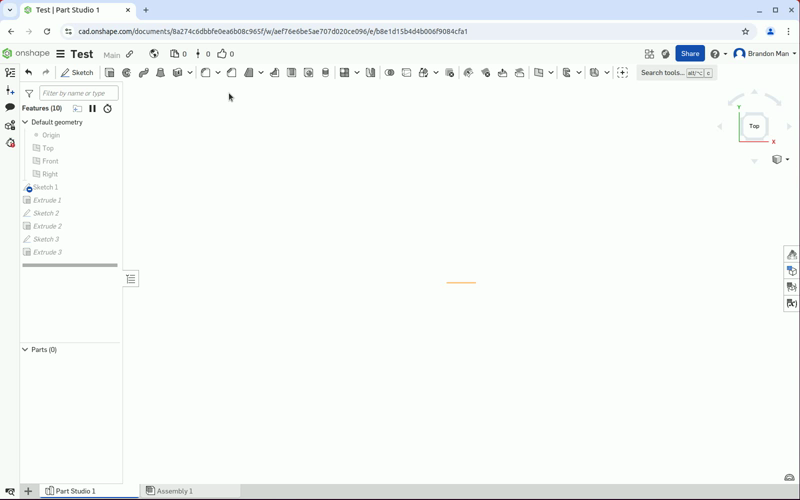
mouse_move(541, 75)
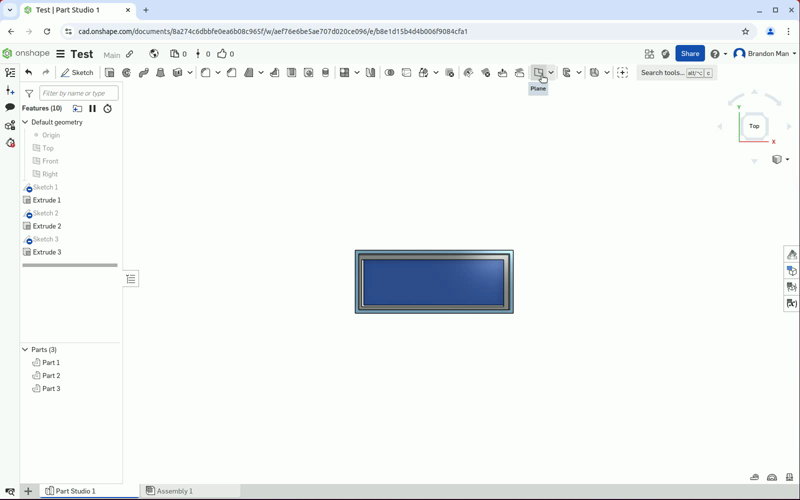
click(541, 75)
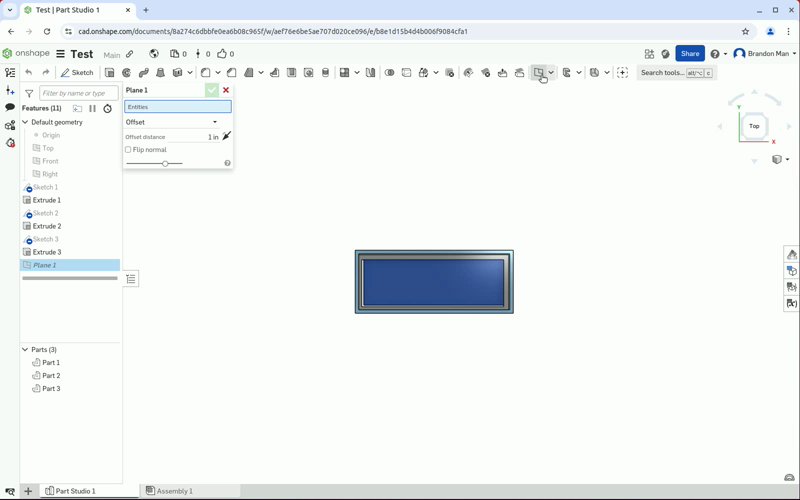
mouse_move(73, 150)
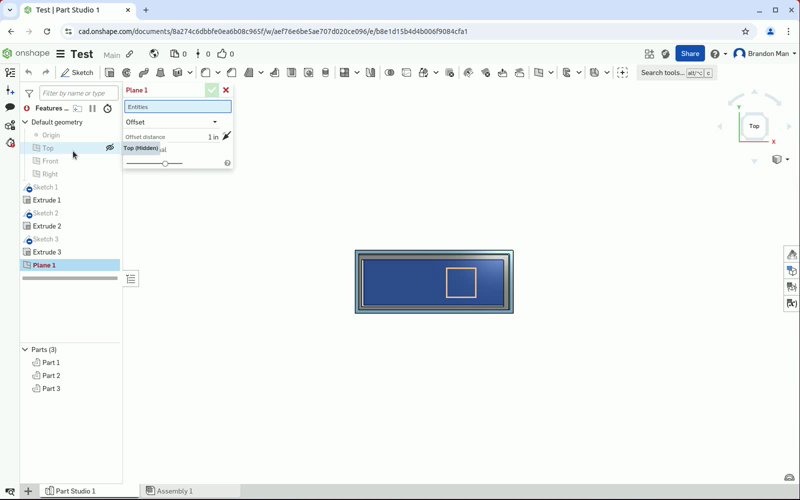
click(73, 150)
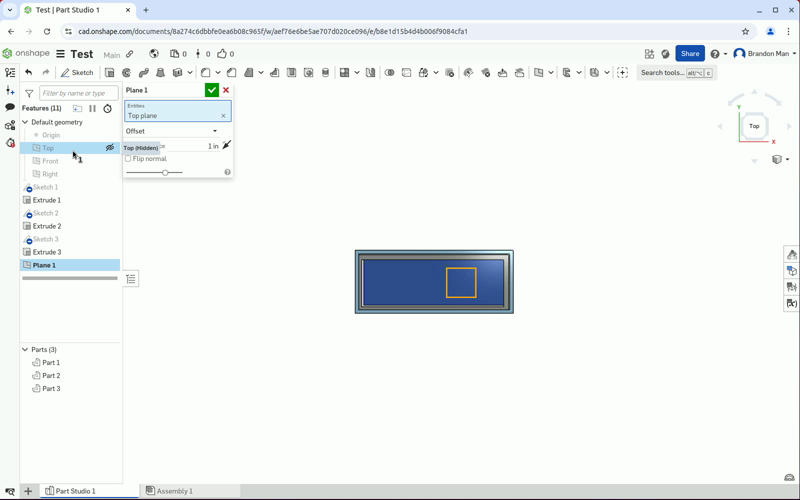
key(tab, 2)
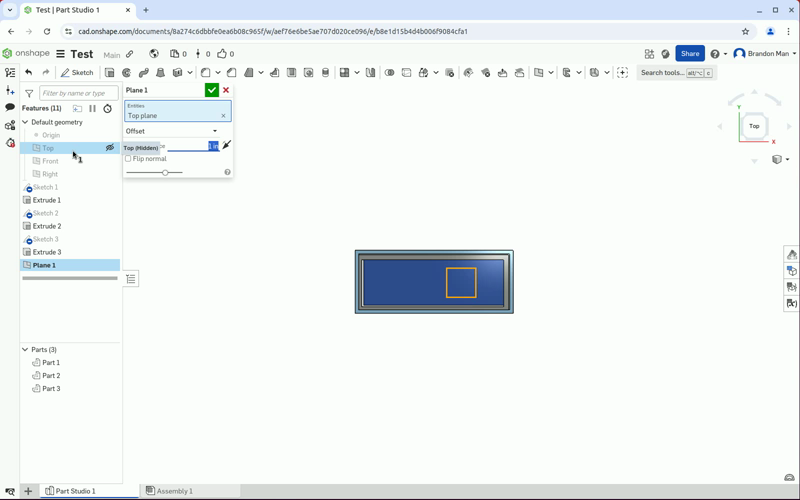
text(21.198)
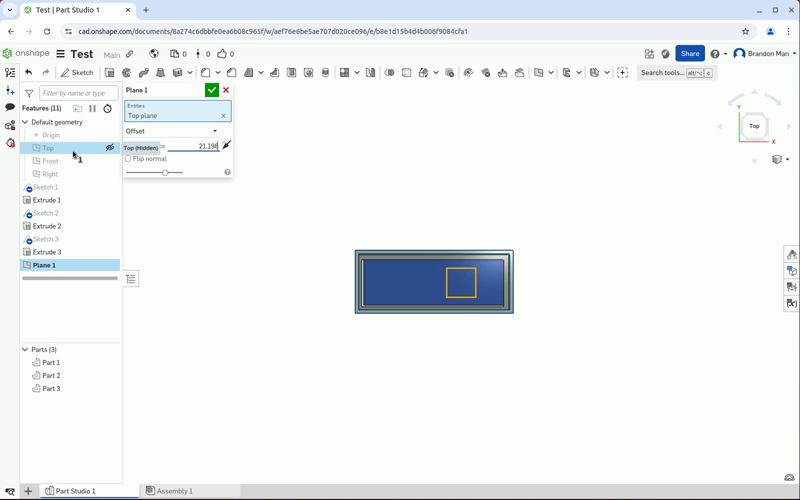
key(enter, 2)
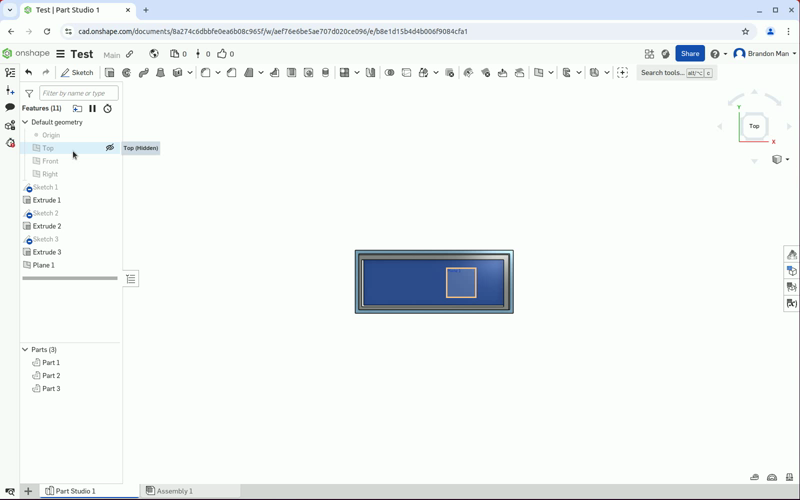
key(shift+s)
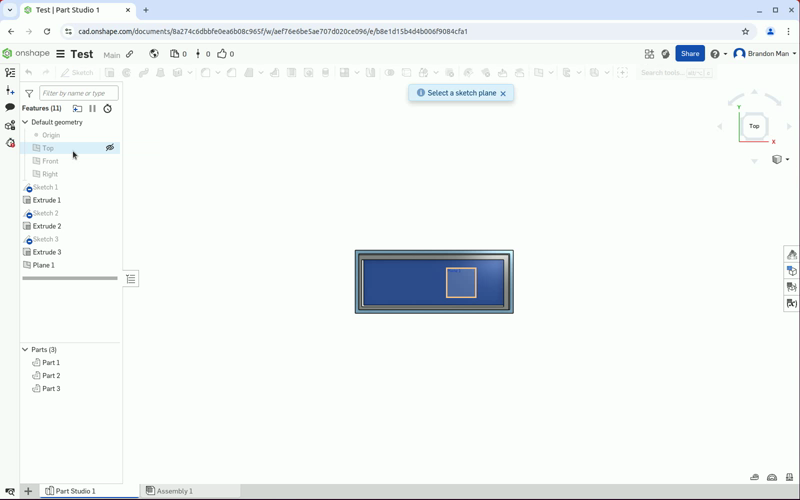
mouse_move(73, 267)
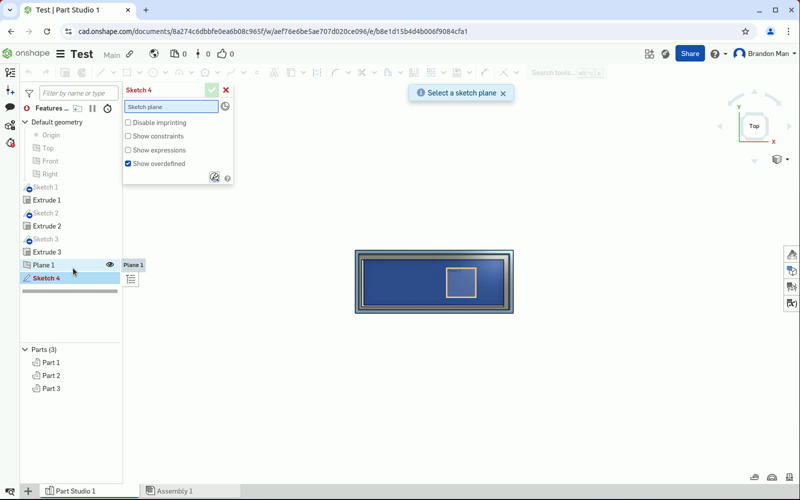
click(73, 267)
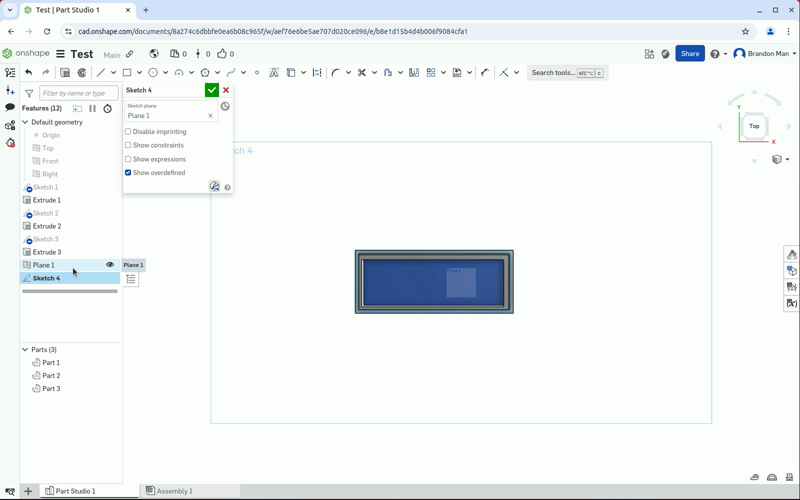
mouse_move(73, 352)
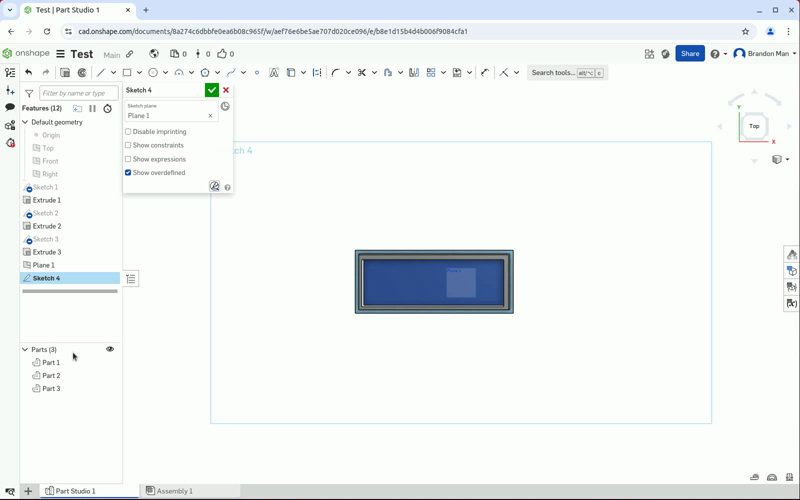
key(y)
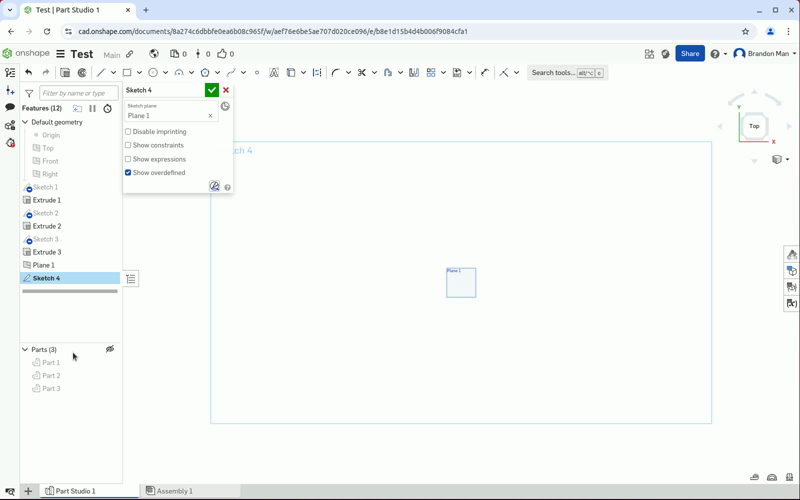
key(c)
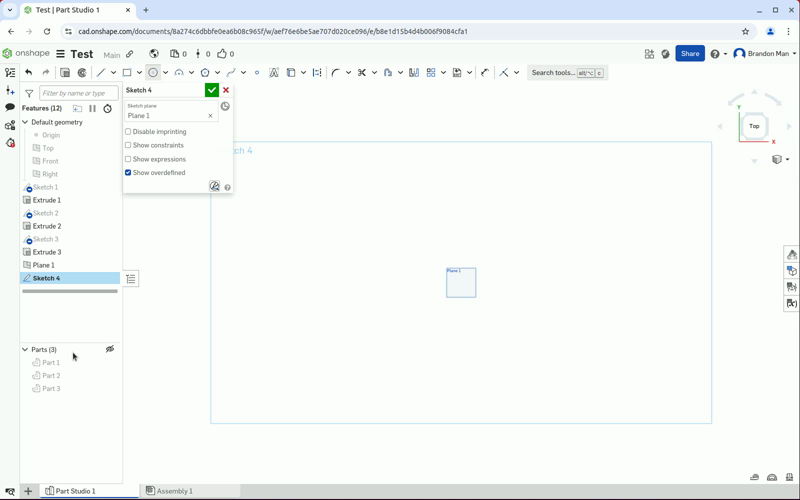
key_down(shift)
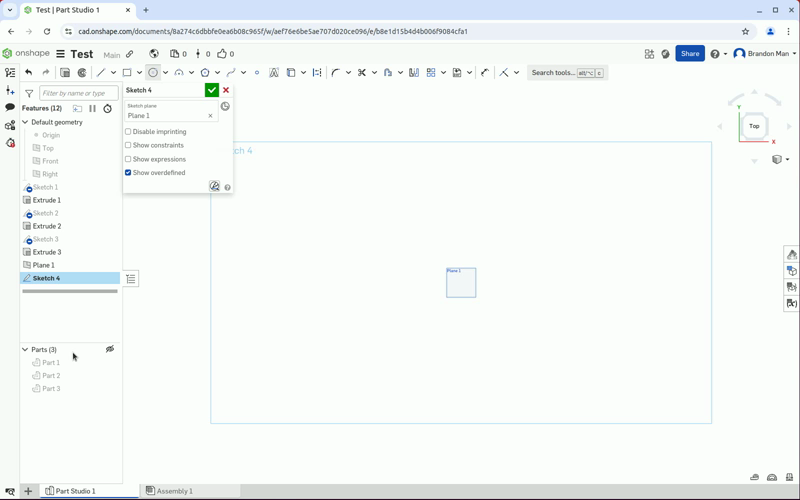
mouse_move(376, 292)
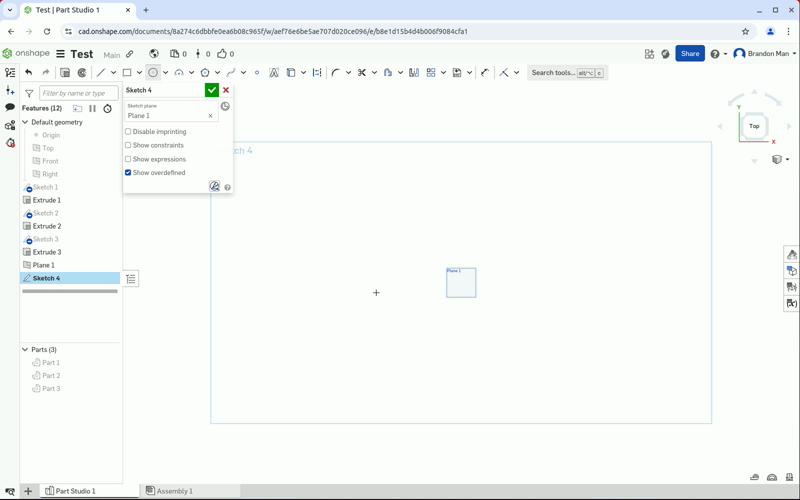
click(376, 292)
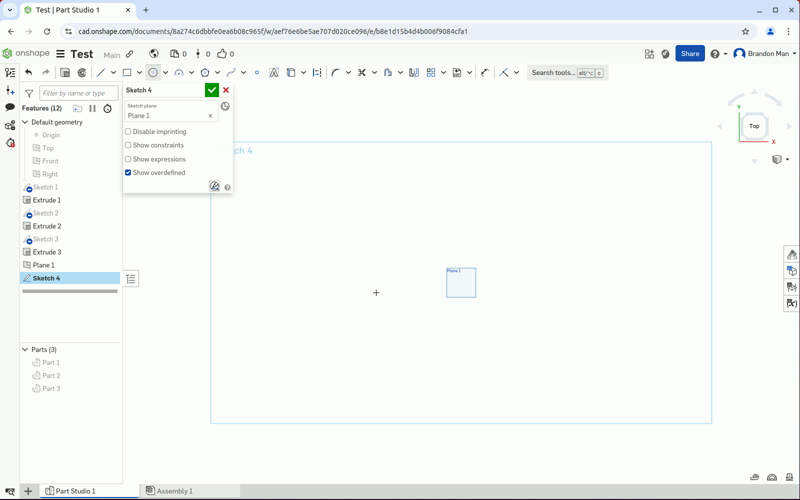
key_up(shift)
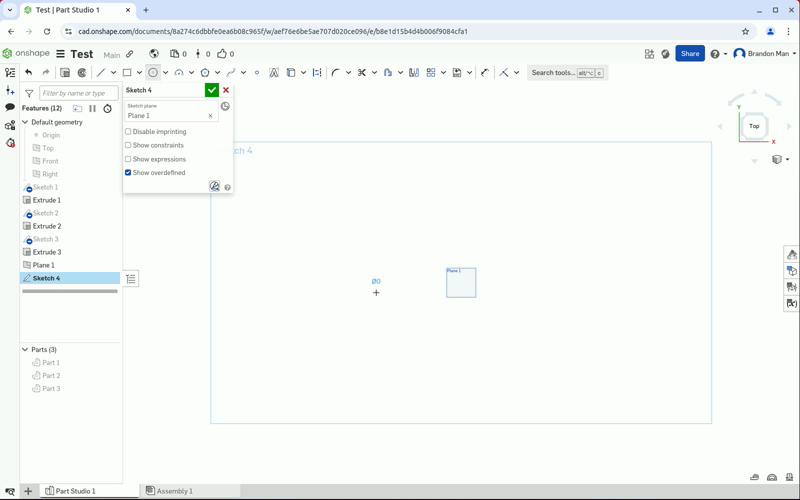
mouse_move(384, 292)
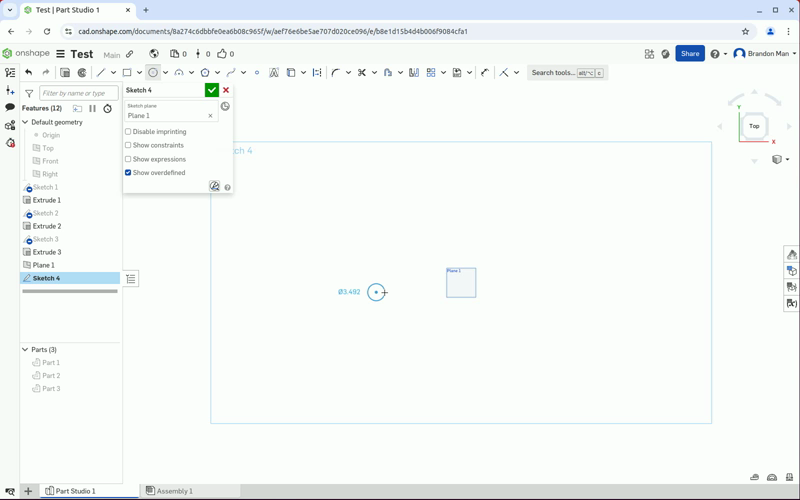
click(384, 292)
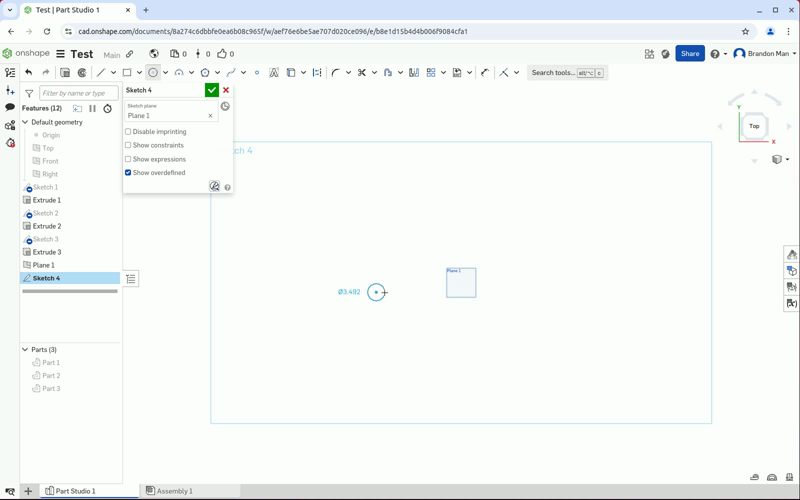
key(esc)
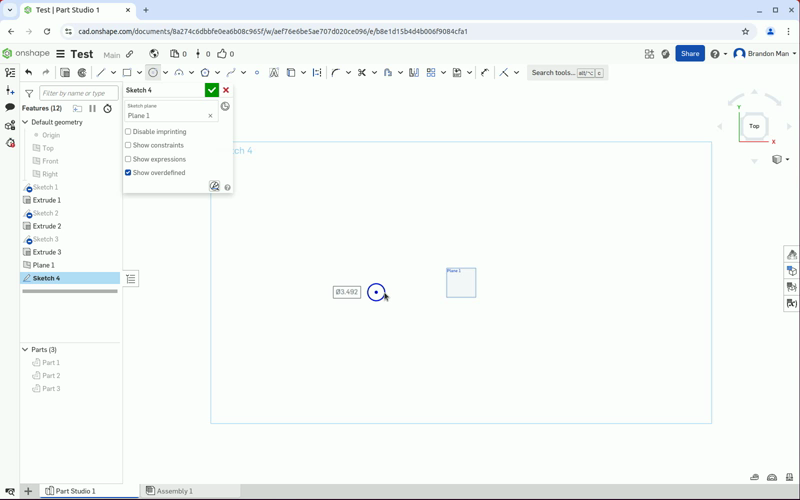
mouse_move(383, 290)
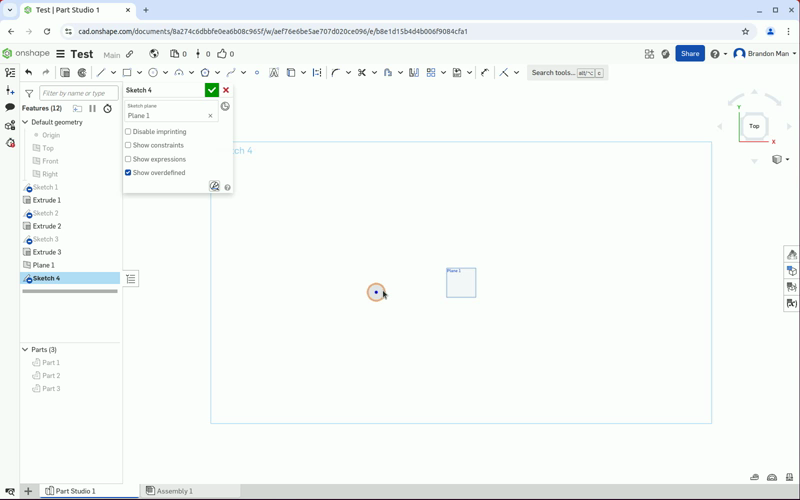
scroll(6)
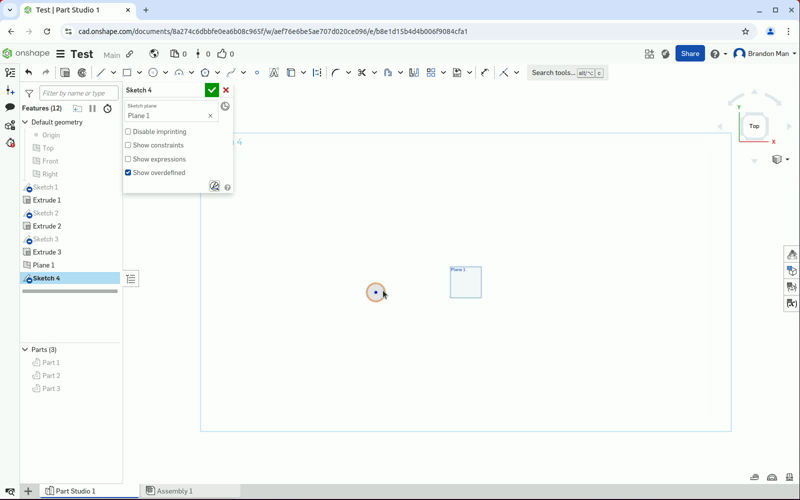
scroll(6)
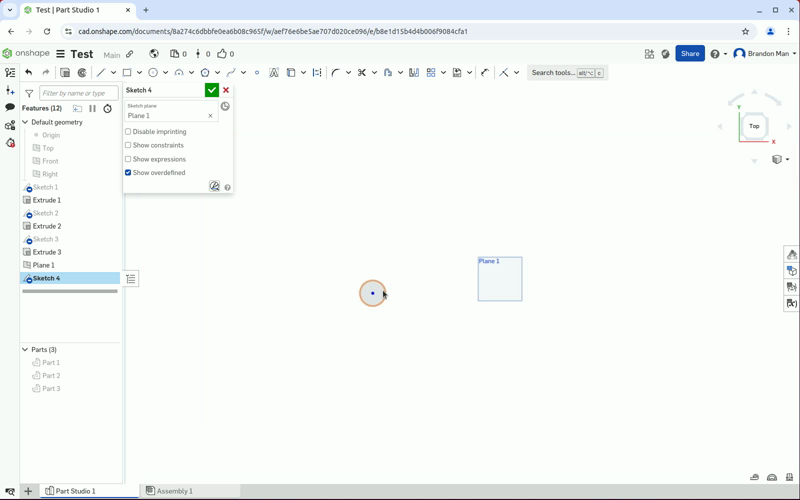
scroll(6)
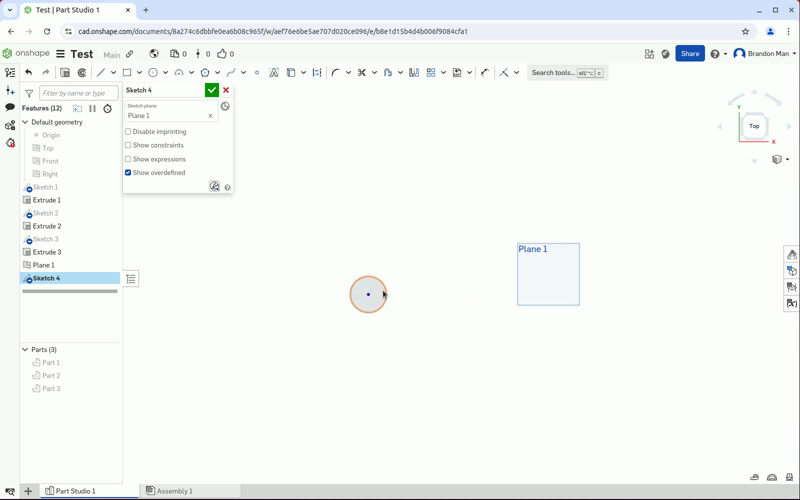
scroll(6)
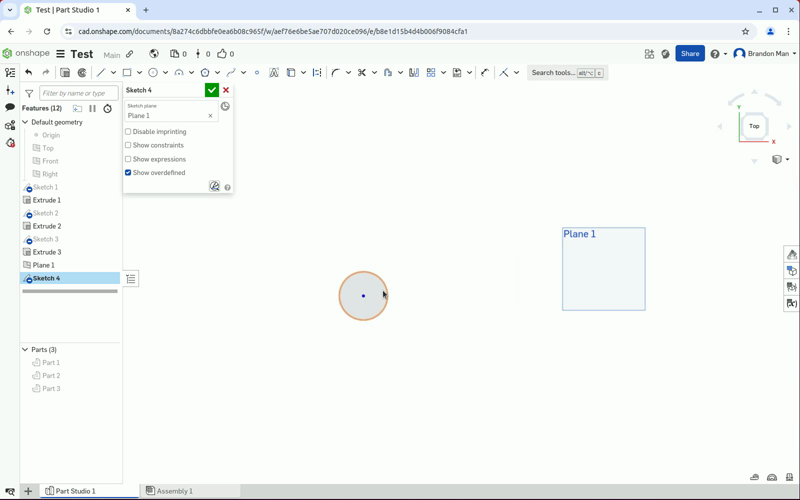
scroll(6)
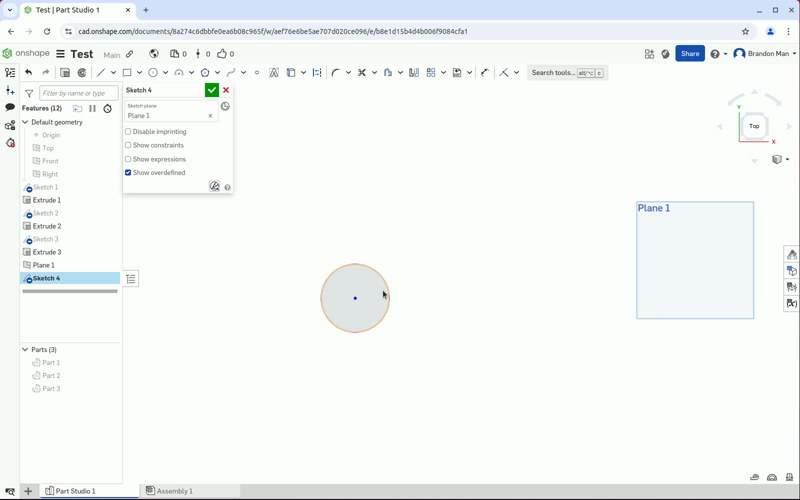
scroll(6)
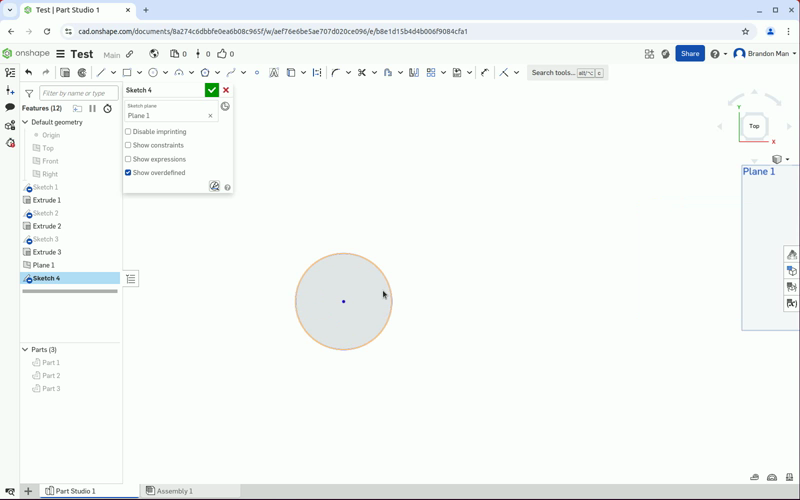
scroll(6)
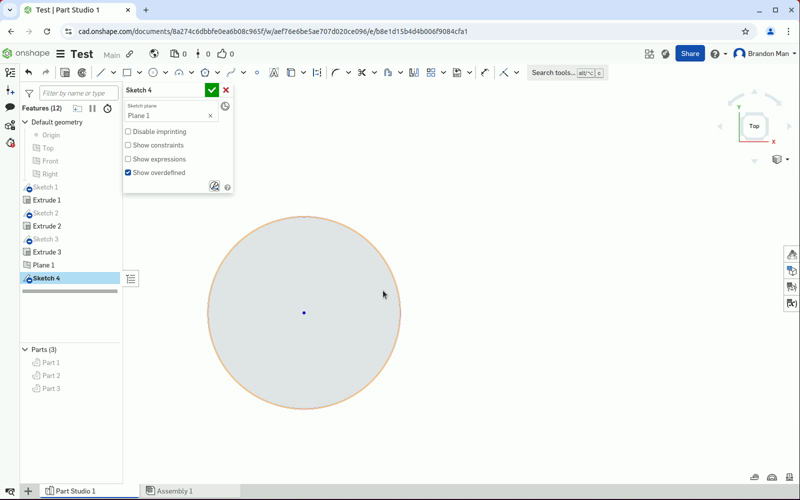
click(383, 290)
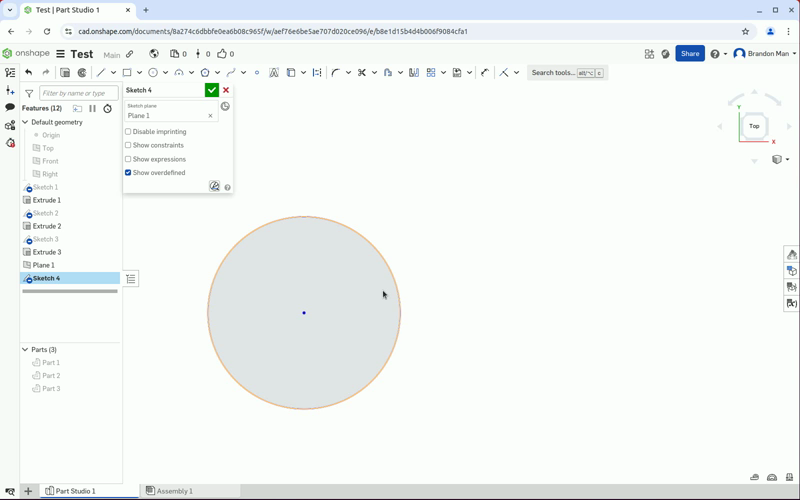
scroll(-6)
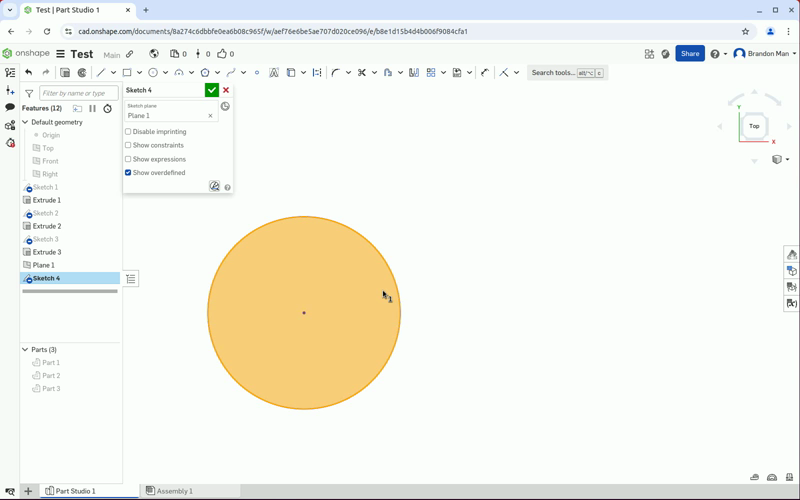
scroll(-6)
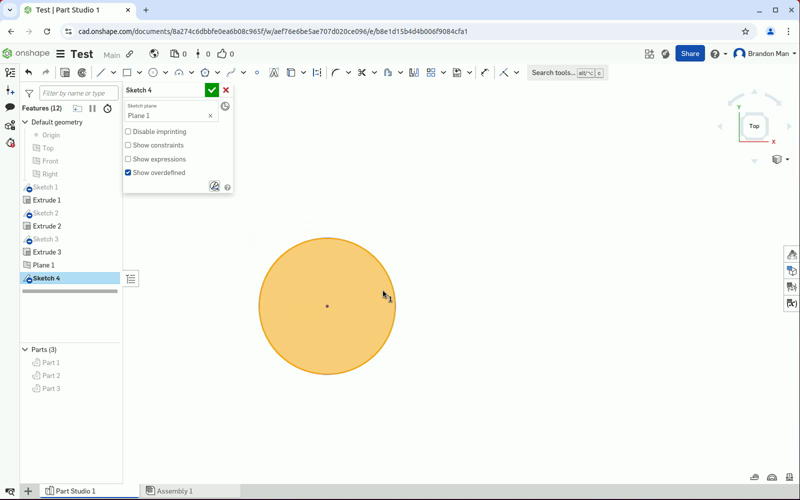
scroll(-6)
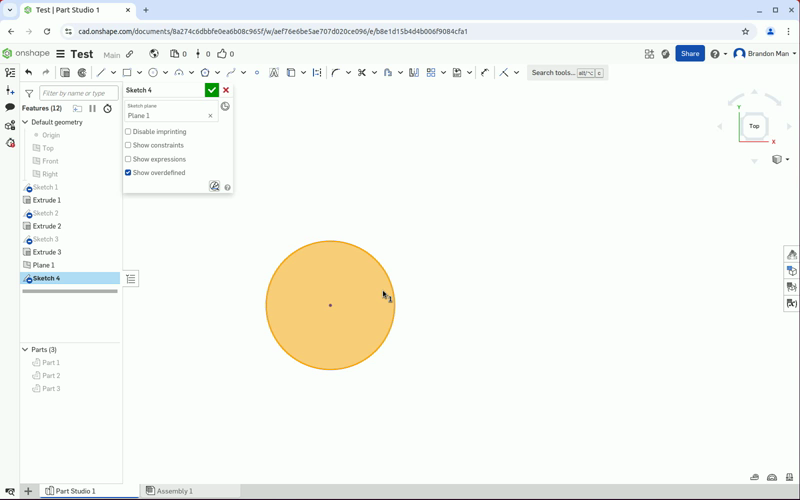
scroll(-6)
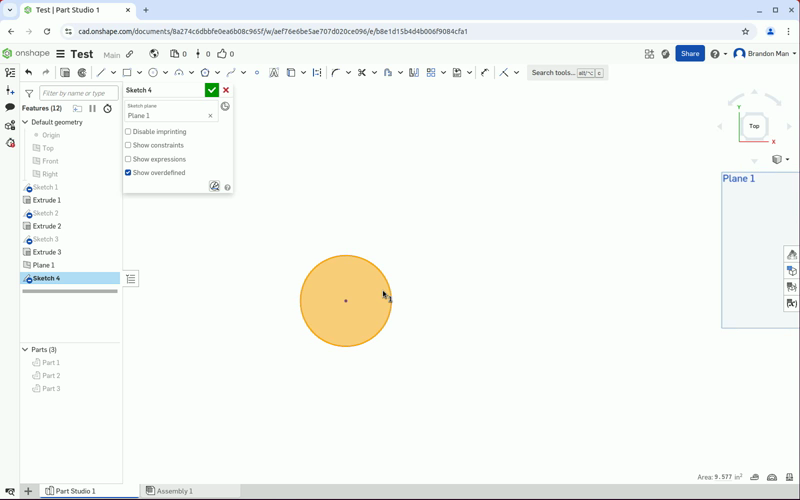
scroll(-6)
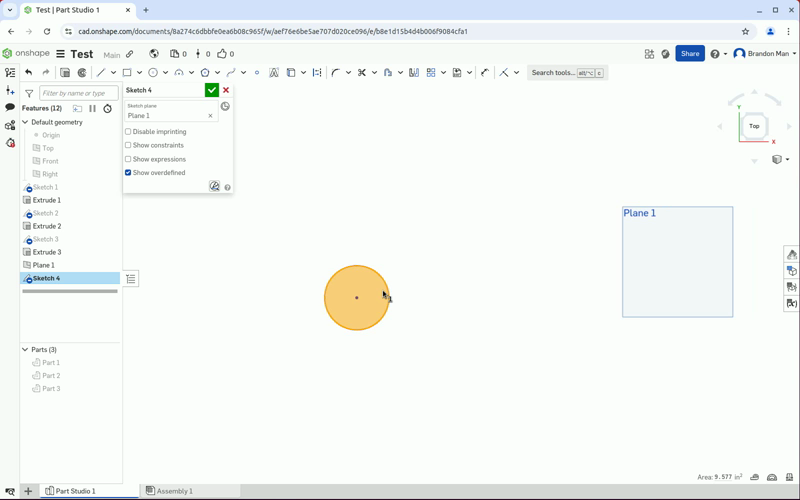
scroll(-6)
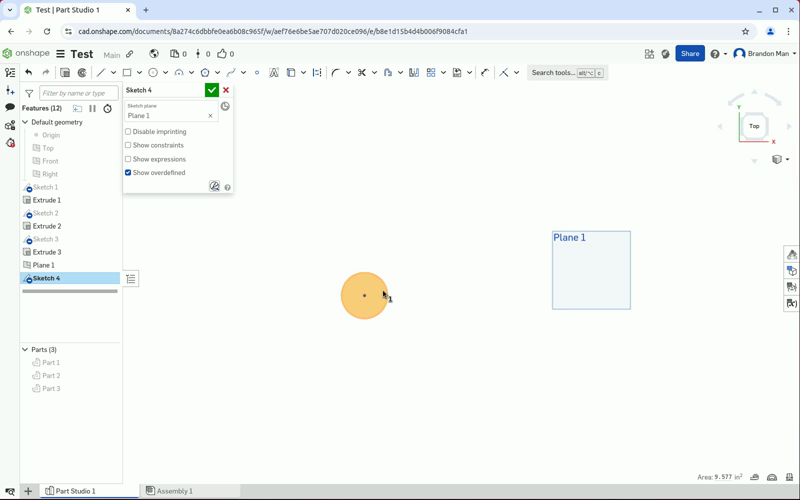
scroll(-6)
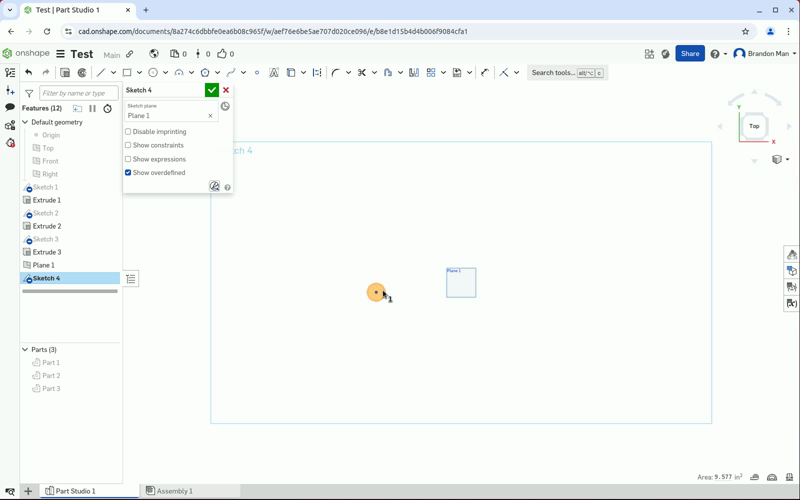
mouse_move(73, 352)
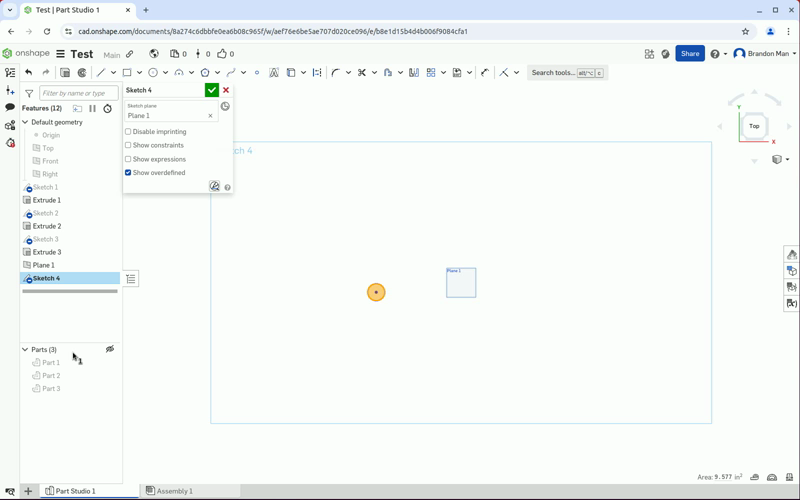
key(shift+y)
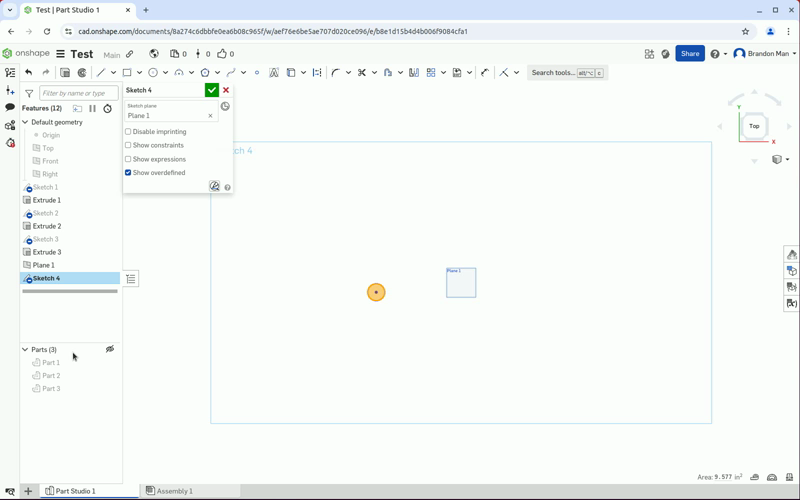
key(shift+e)
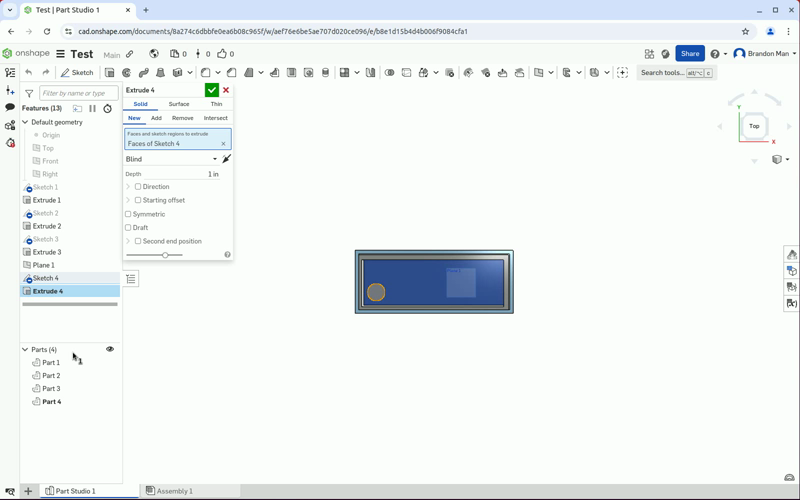
mouse_move(143, 106)
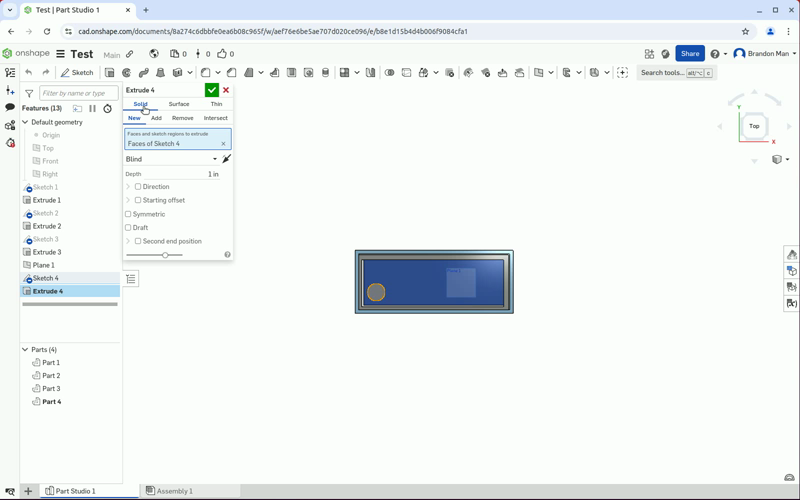
click(143, 106)
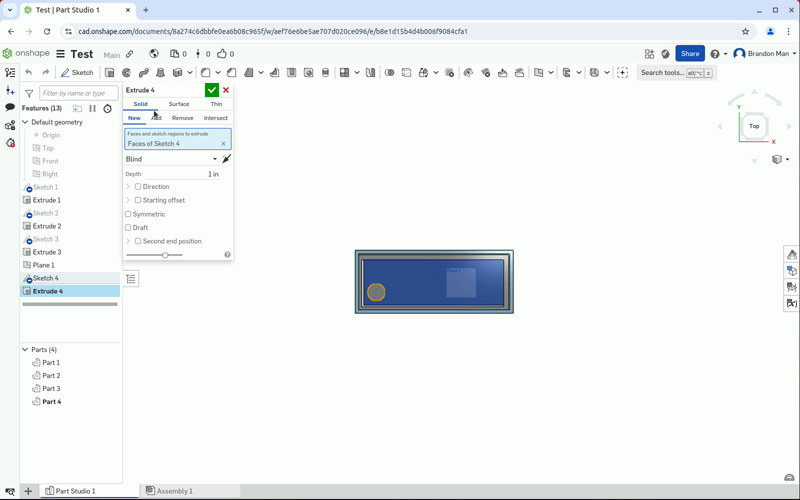
mouse_move(186, 120)
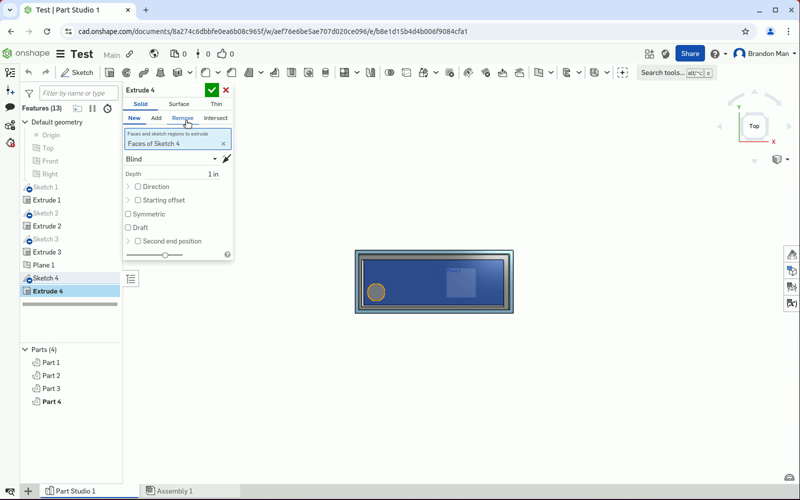
click(186, 120)
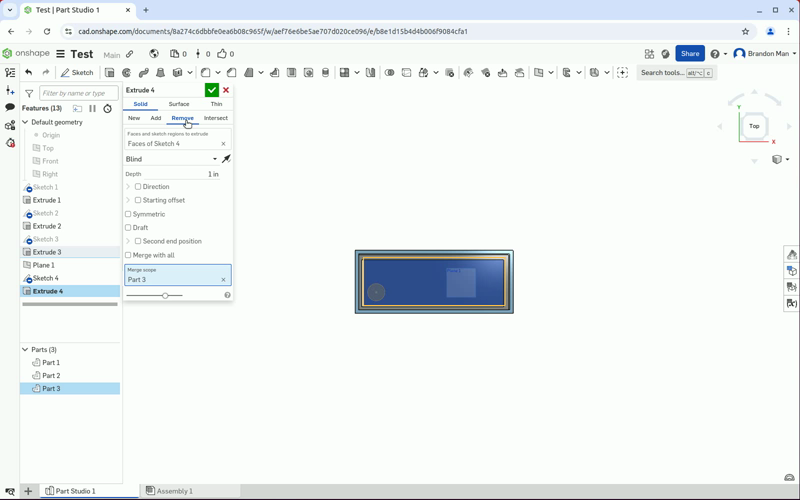
key(tab, 4)
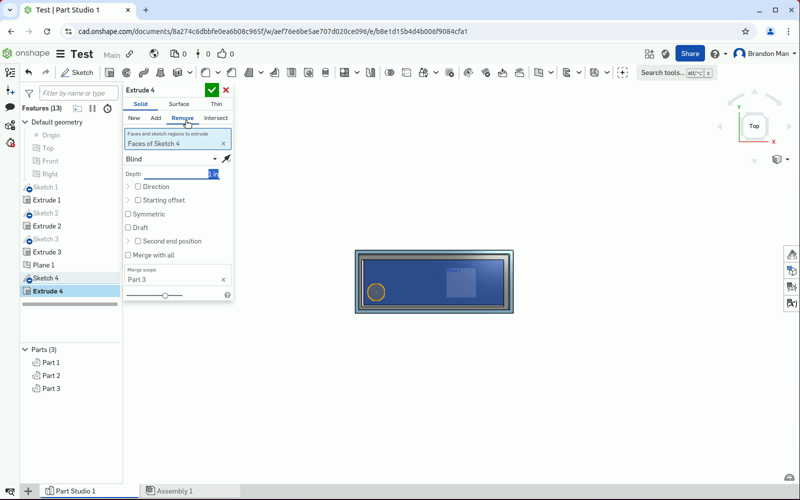
text(19.016)
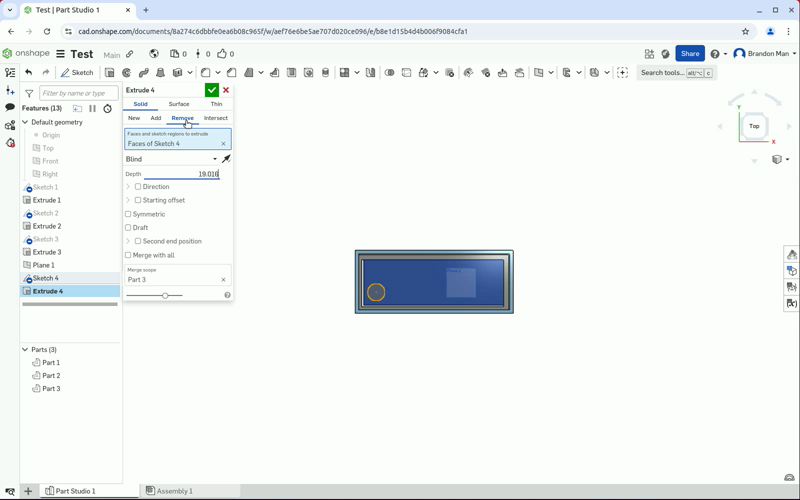
key(tab, 6)
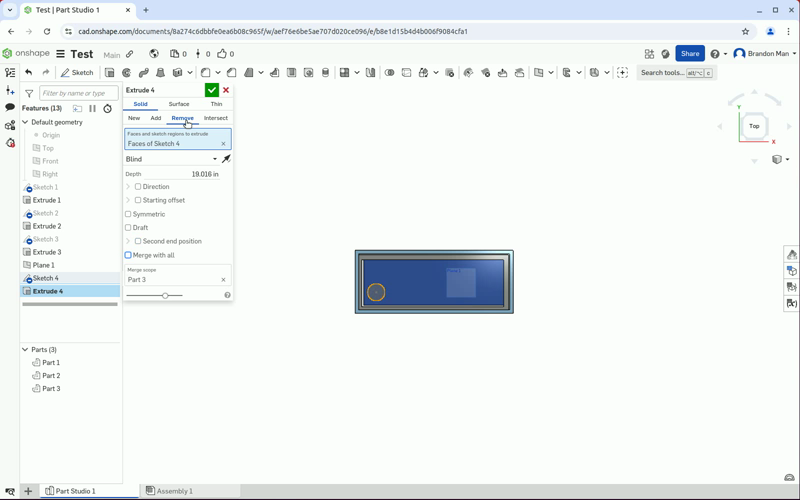
key(space)
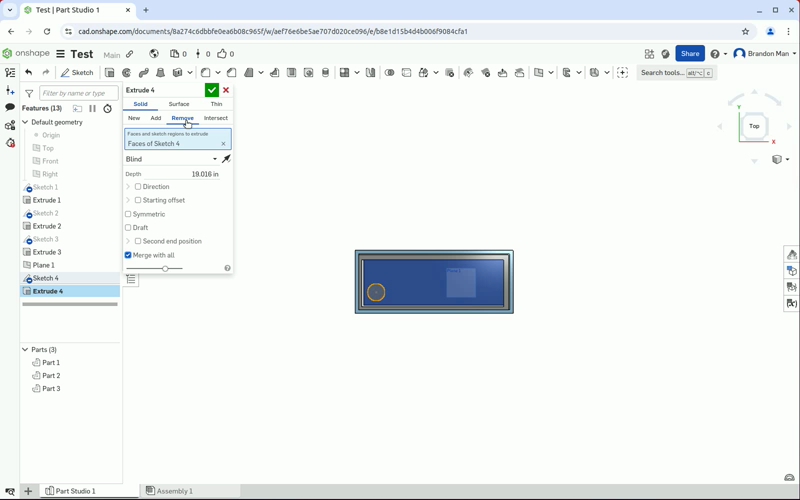
key(enter)
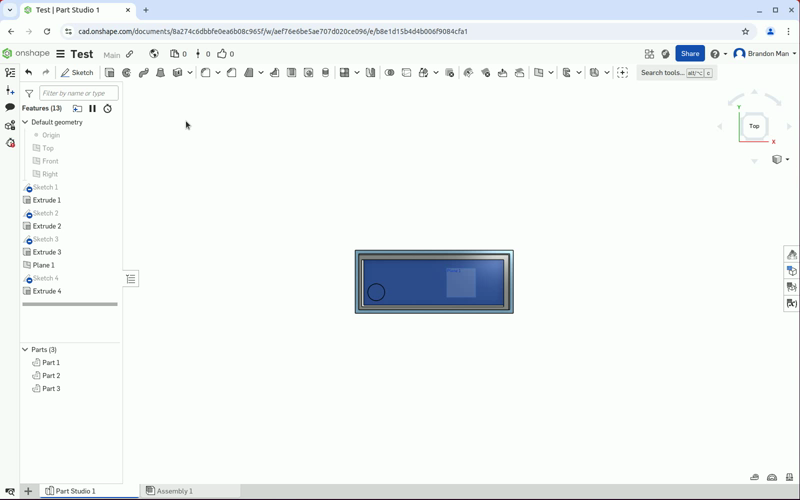
key(shift+h)
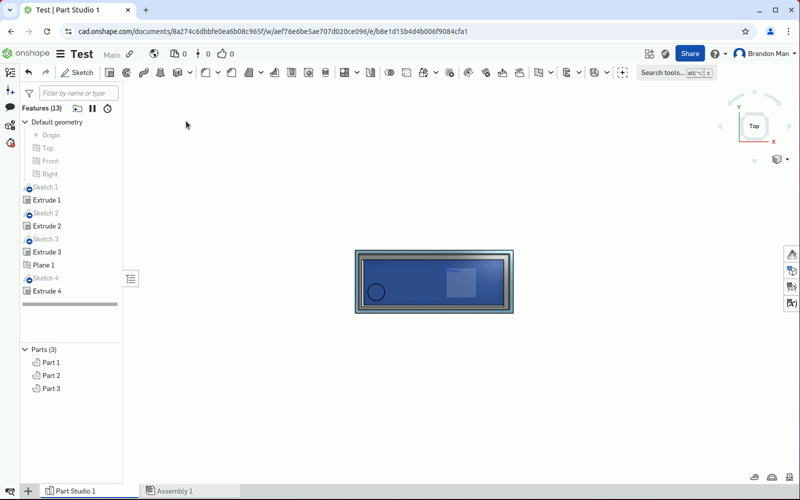
key(shift+h)
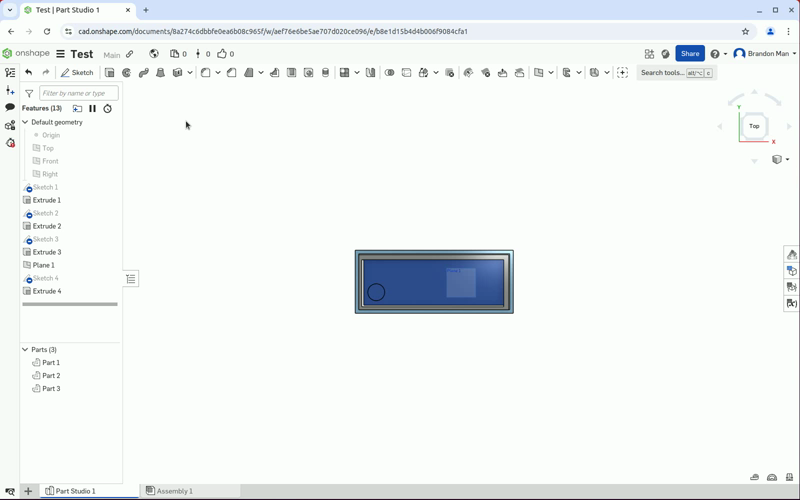
mouse_move(73, 189)
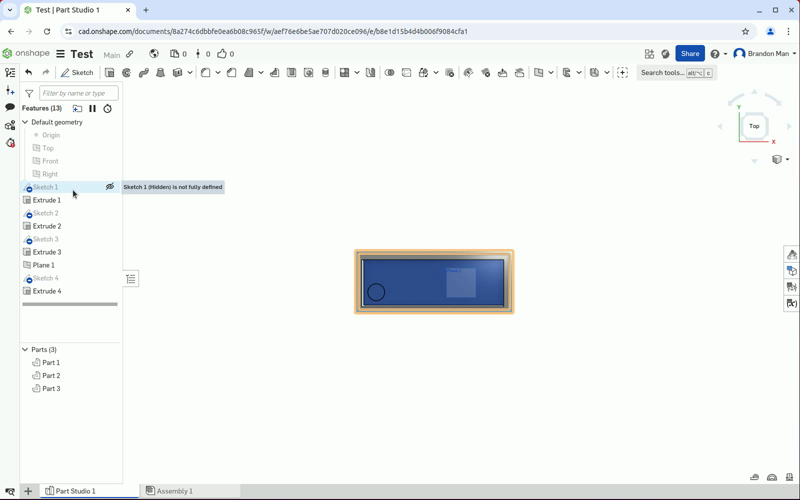
click(73, 189)
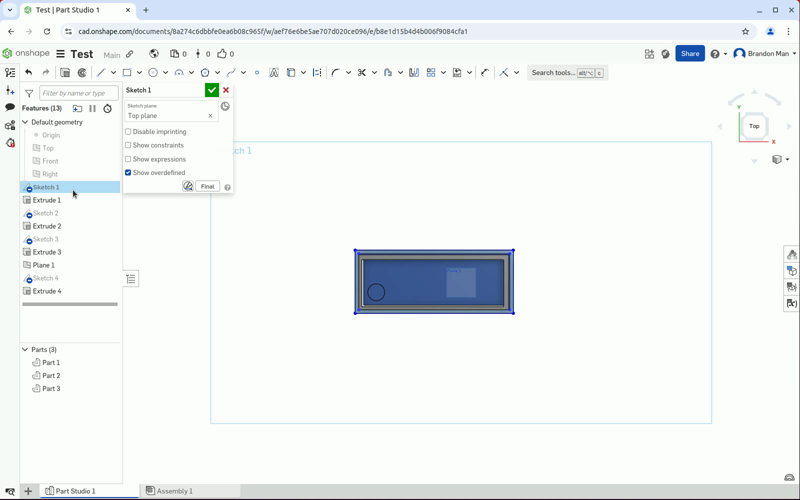
mouse_move(229, 92)
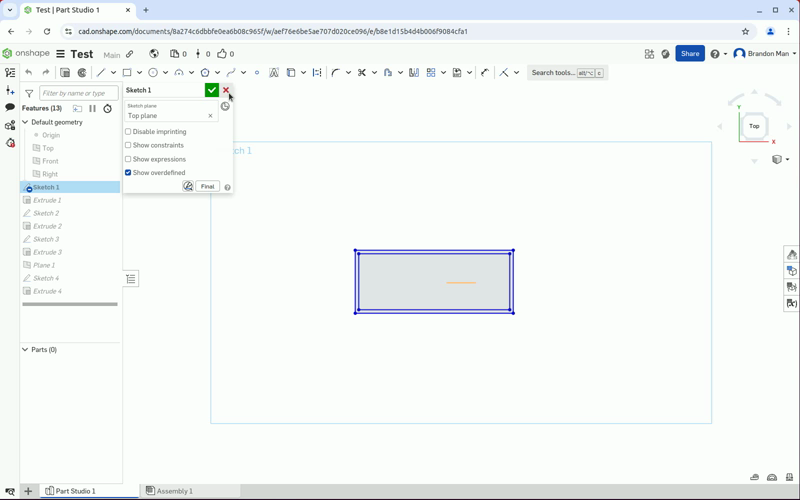
click(229, 92)
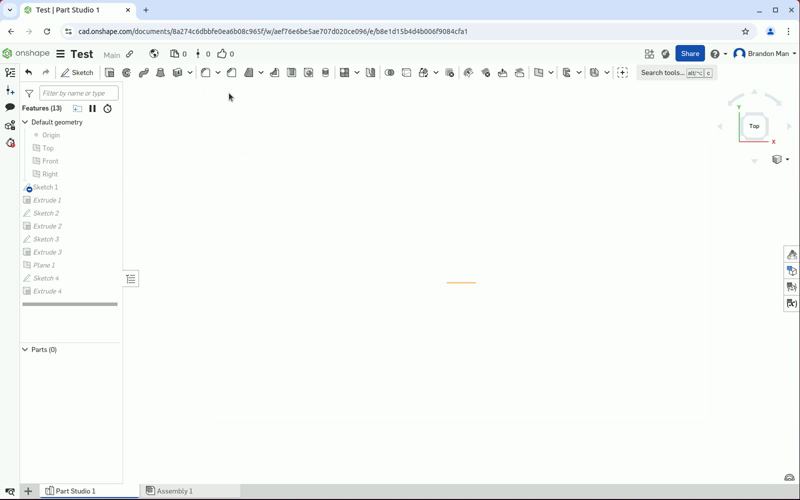
key(shift+s)
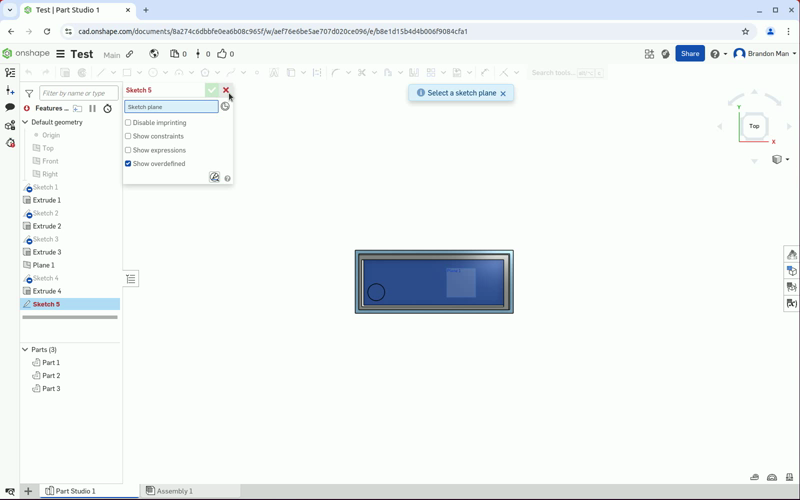
mouse_move(73, 267)
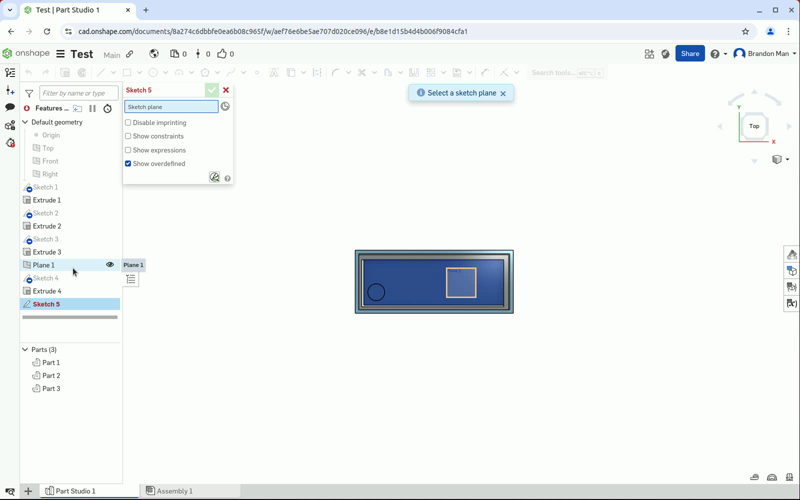
click(73, 267)
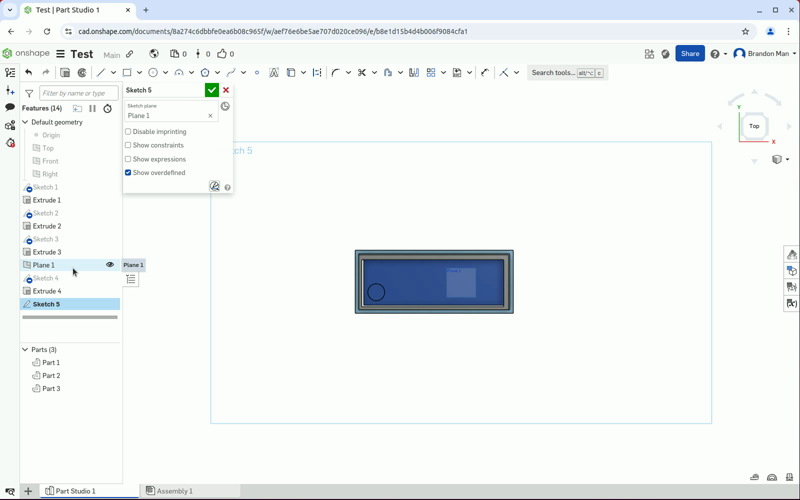
mouse_move(73, 352)
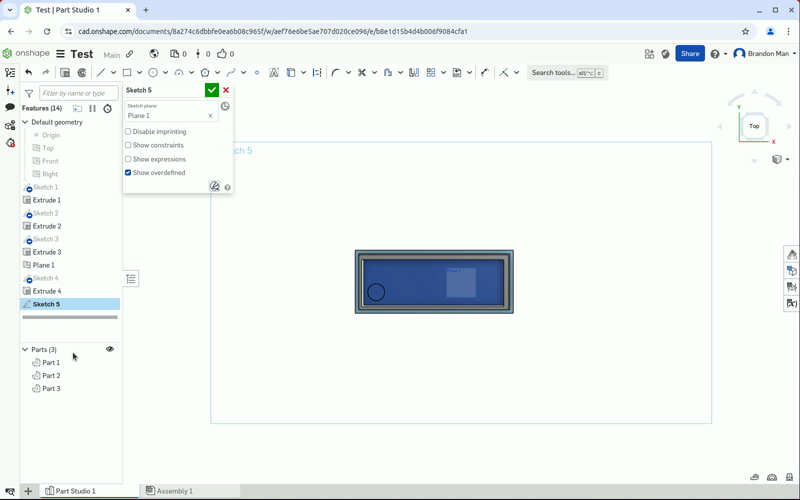
key(y)
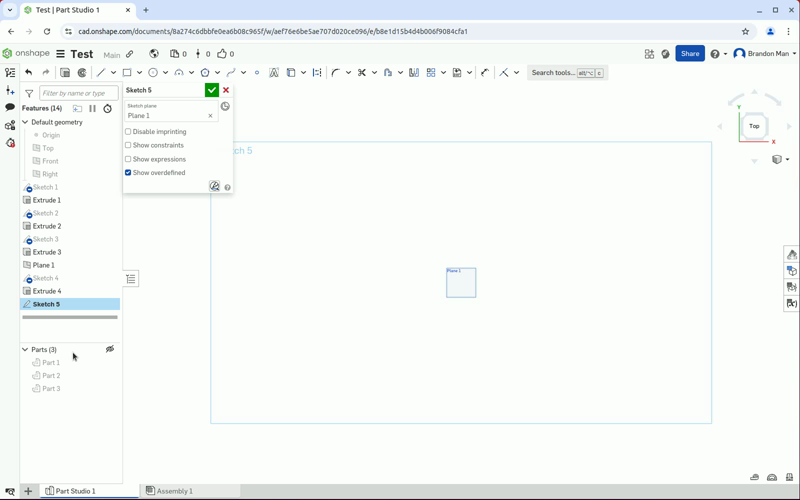
key(c)
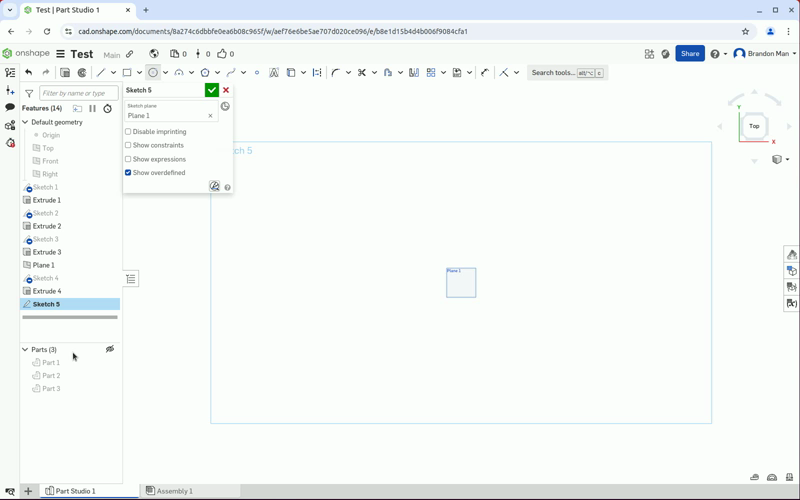
key_down(shift)
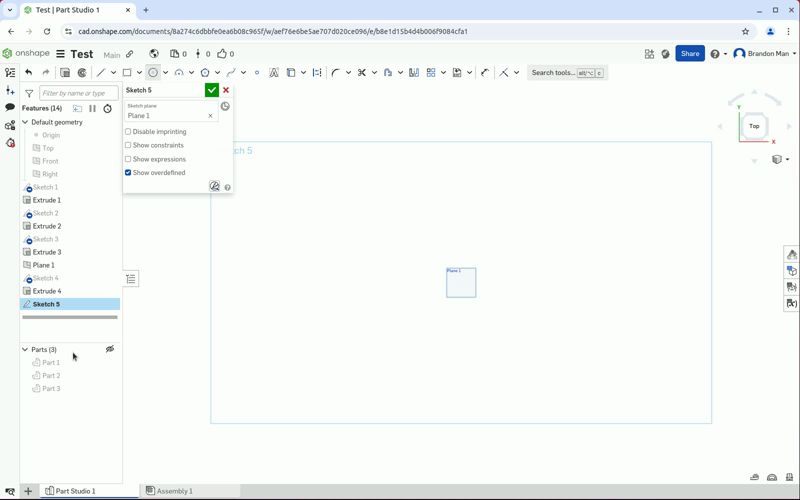
mouse_move(392, 281)
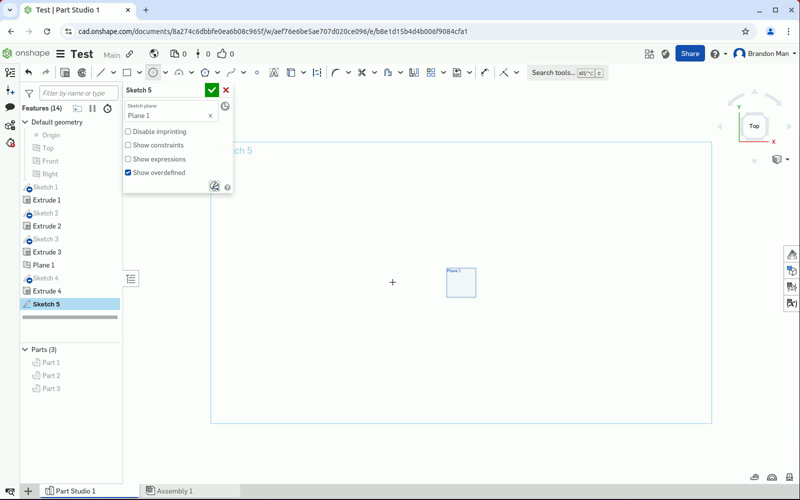
click(392, 281)
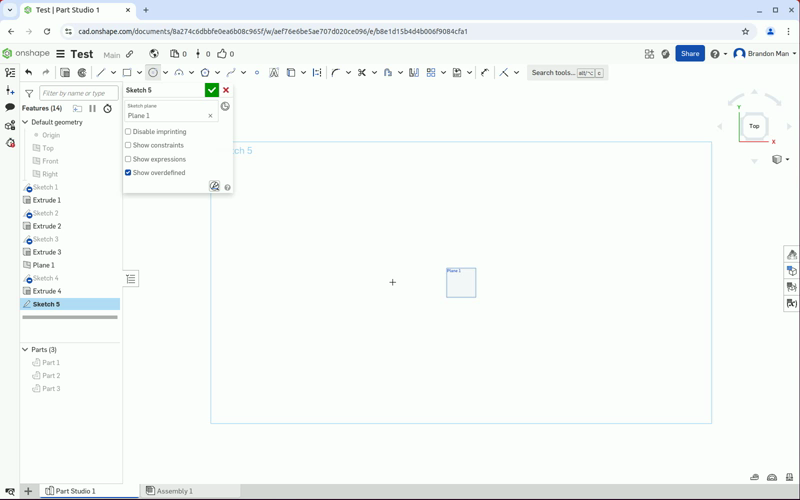
key_up(shift)
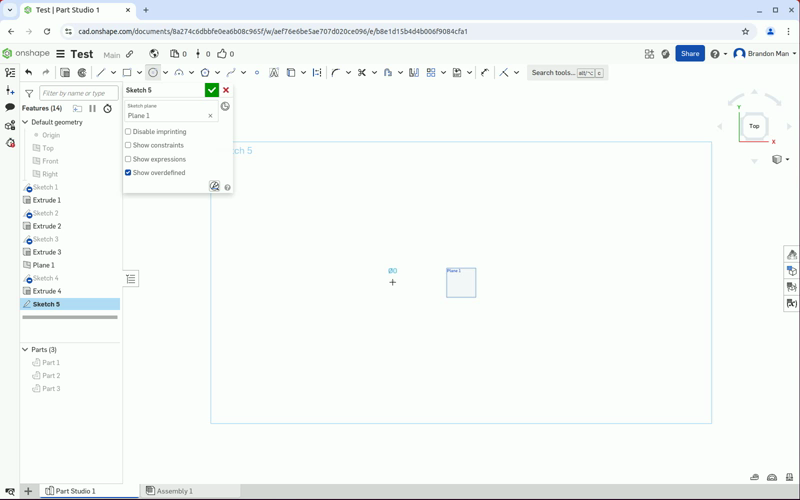
mouse_move(400, 281)
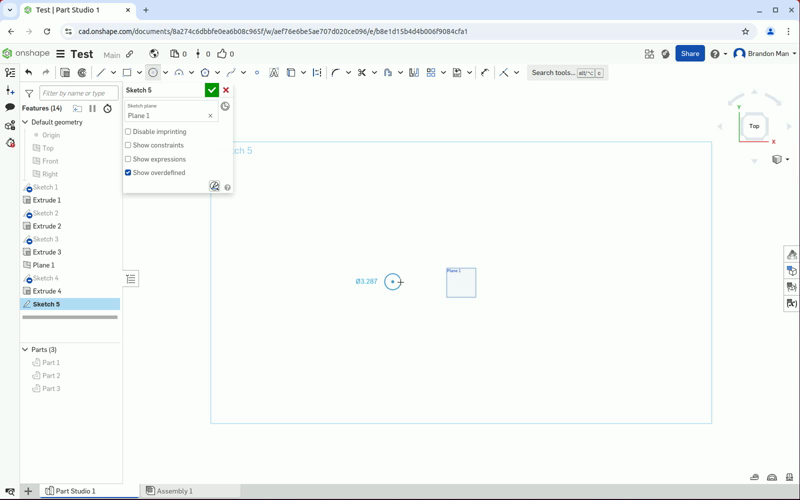
click(400, 281)
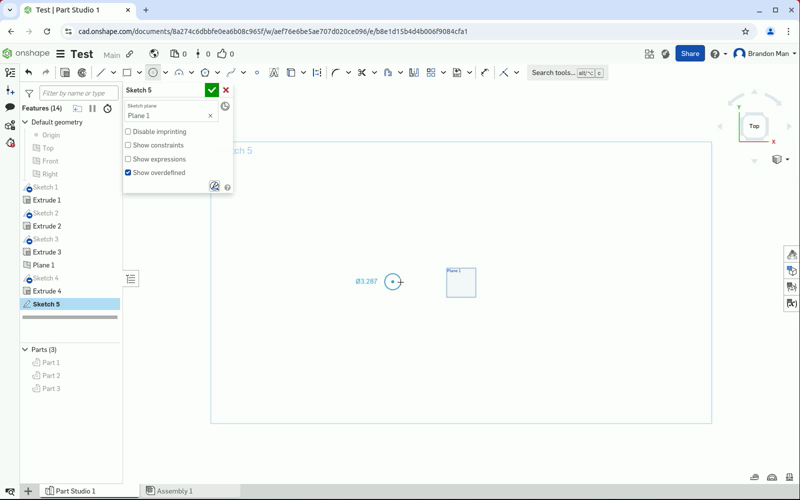
key(esc)
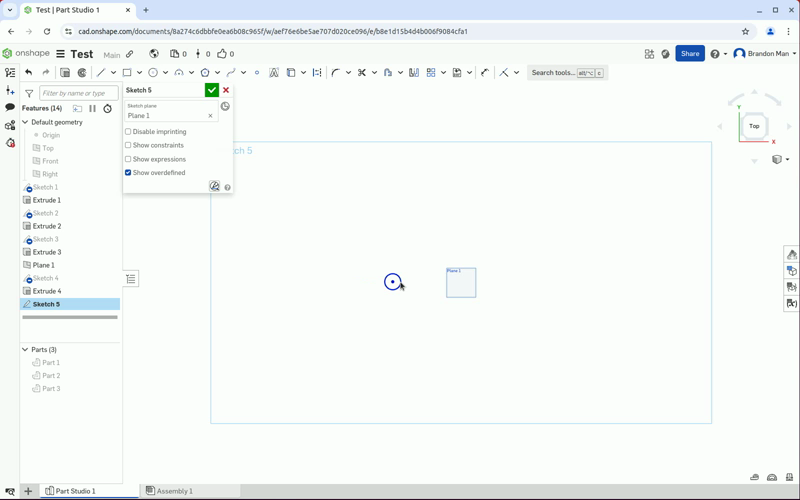
mouse_move(395, 281)
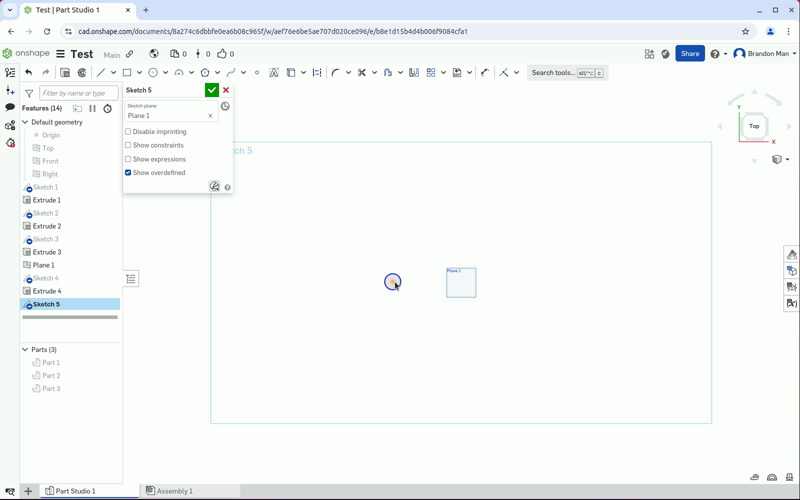
scroll(6)
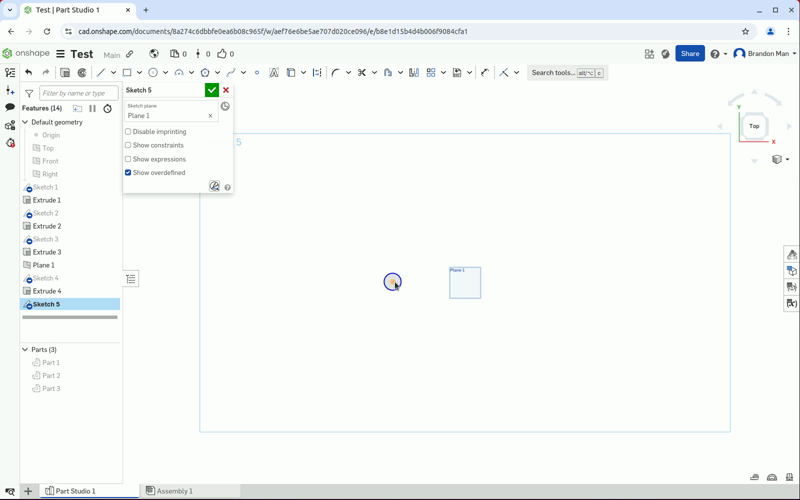
scroll(6)
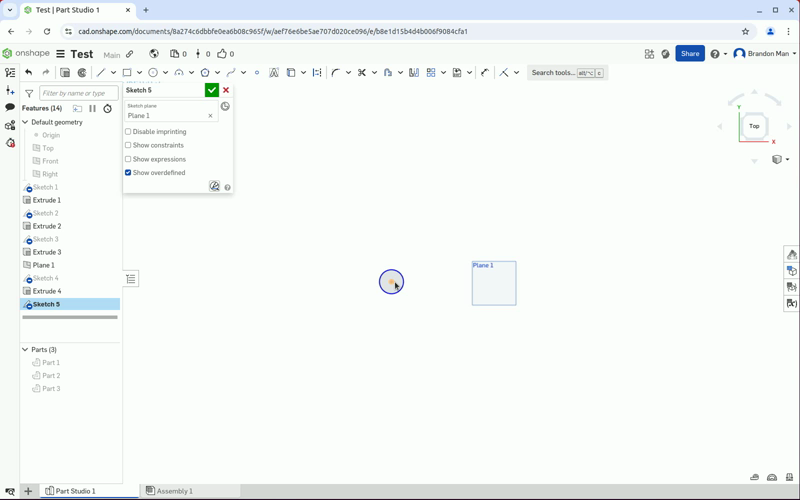
scroll(6)
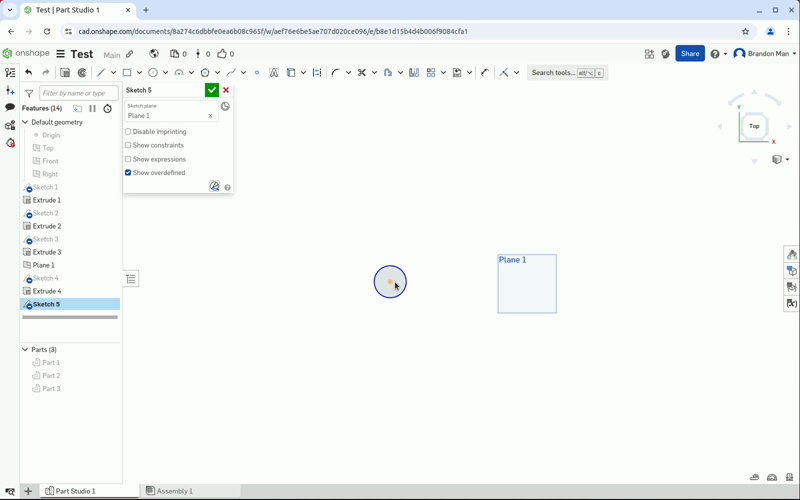
scroll(6)
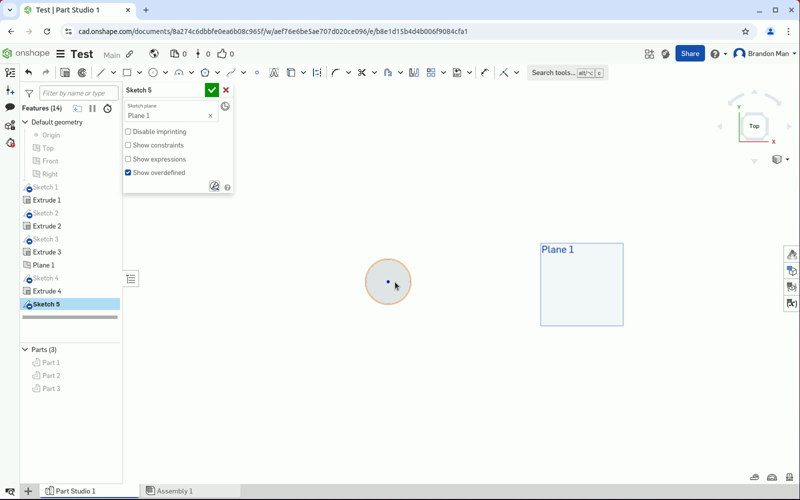
scroll(6)
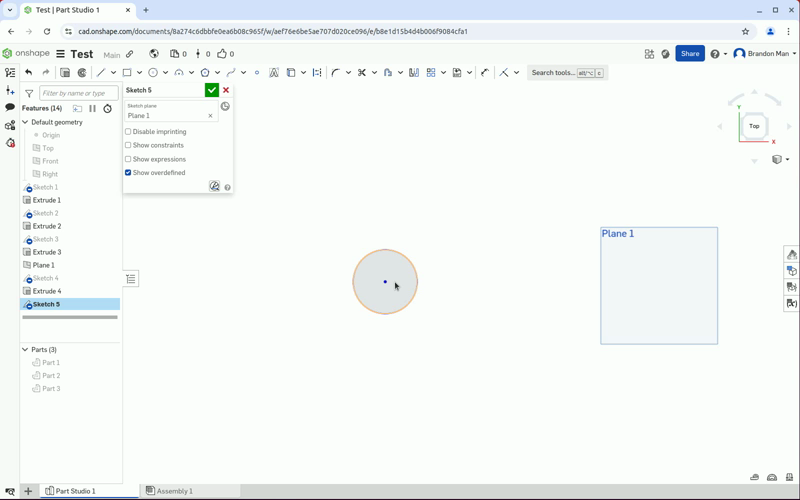
scroll(6)
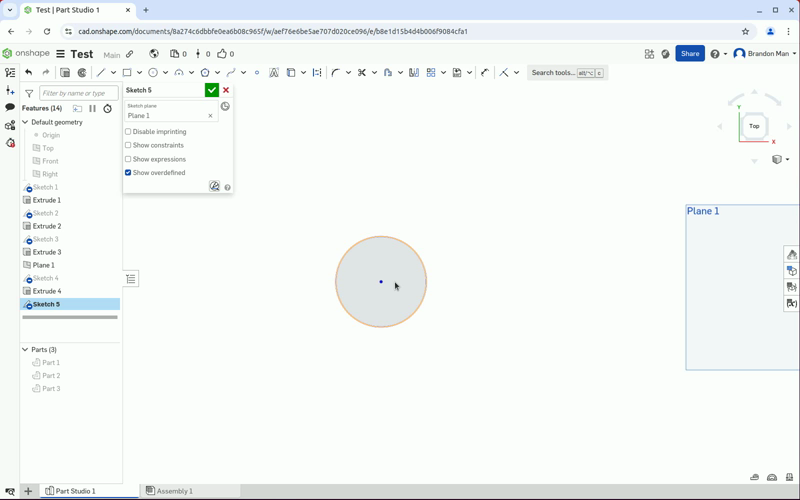
scroll(6)
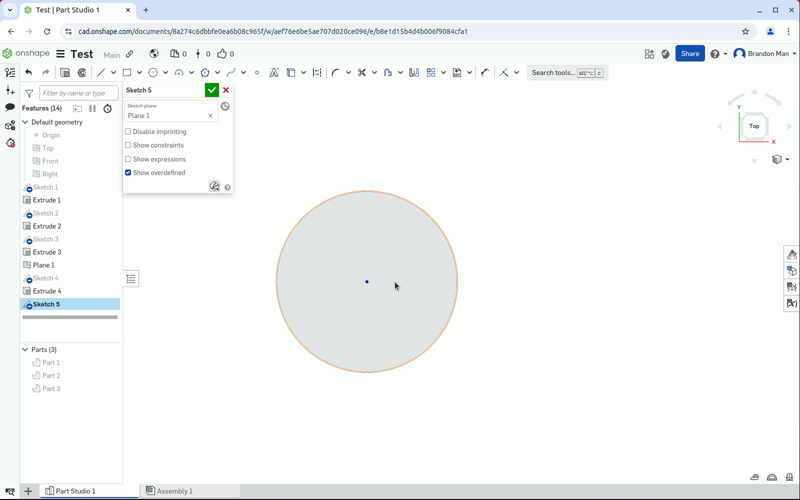
click(395, 281)
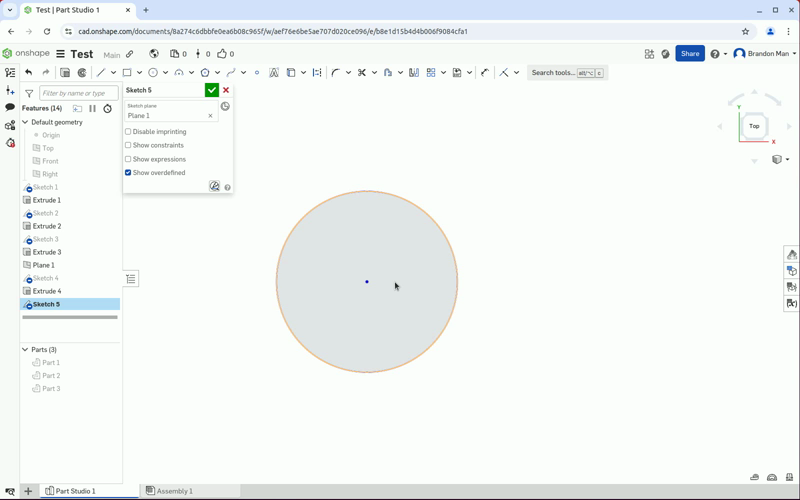
scroll(-6)
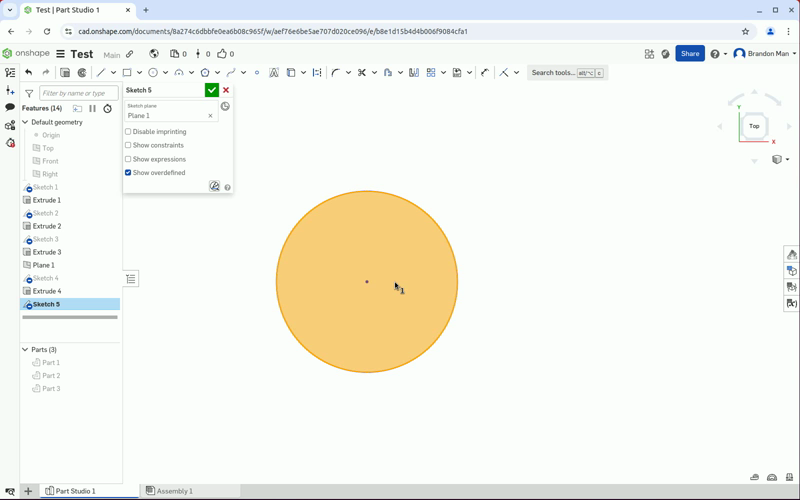
scroll(-6)
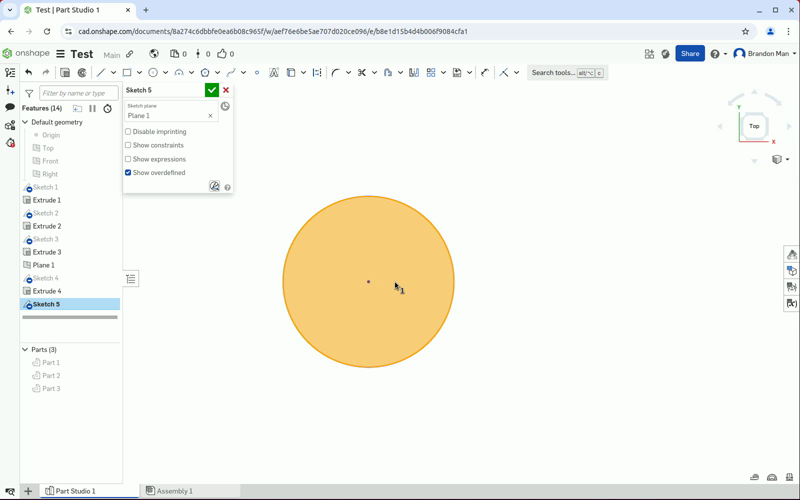
scroll(-6)
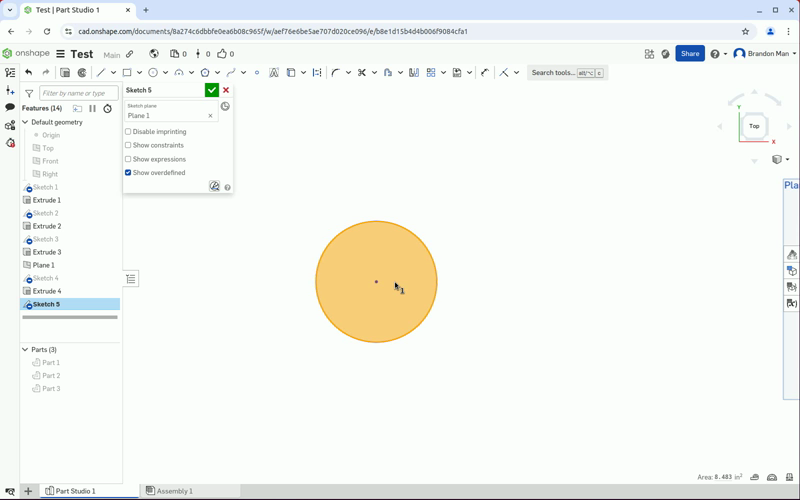
scroll(-6)
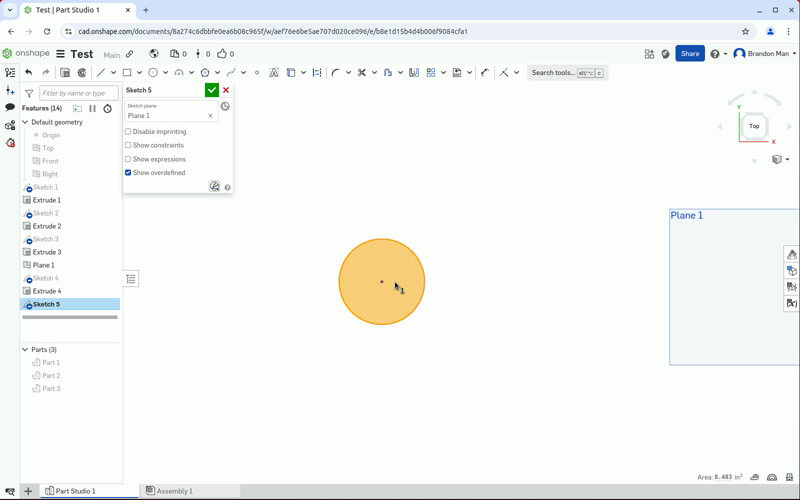
scroll(-6)
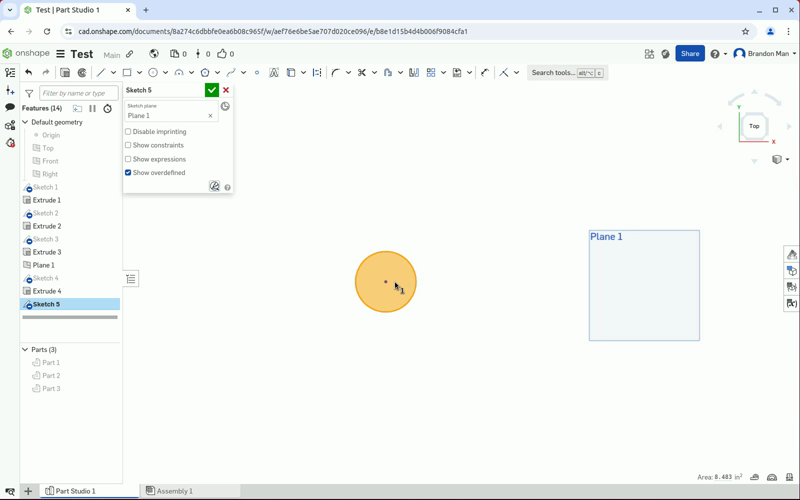
scroll(-6)
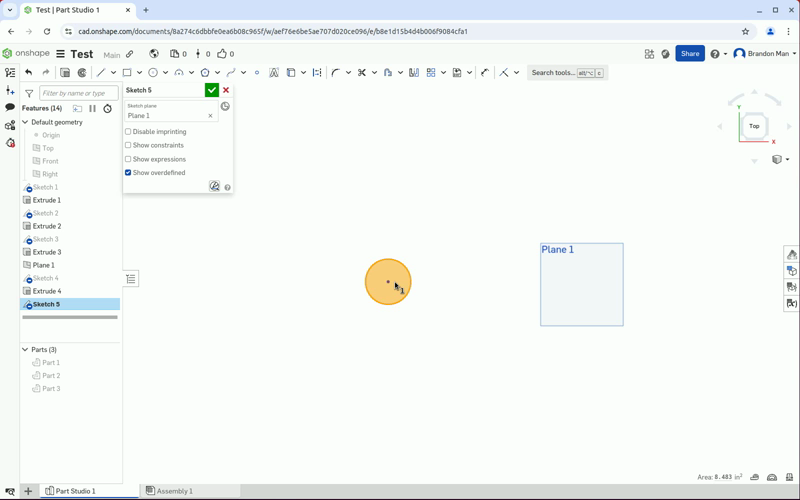
scroll(-6)
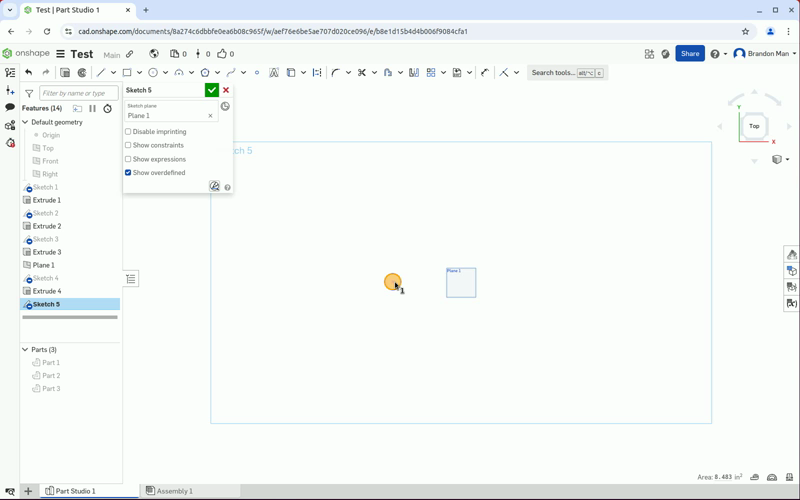
mouse_move(73, 352)
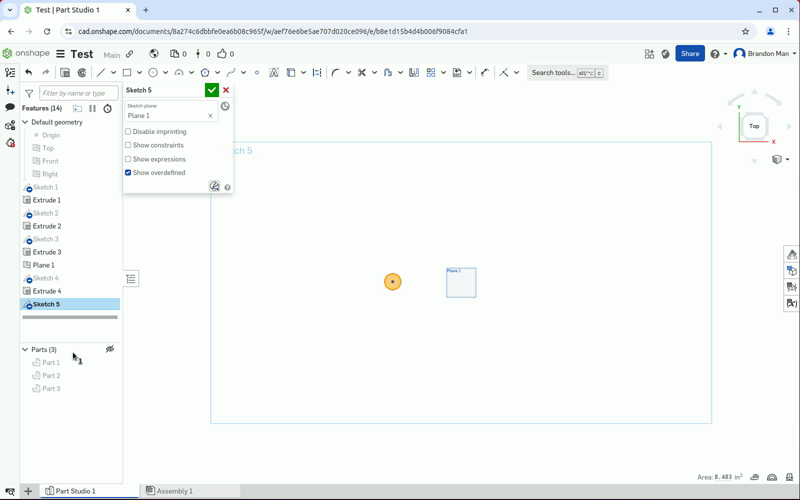
key(shift+y)
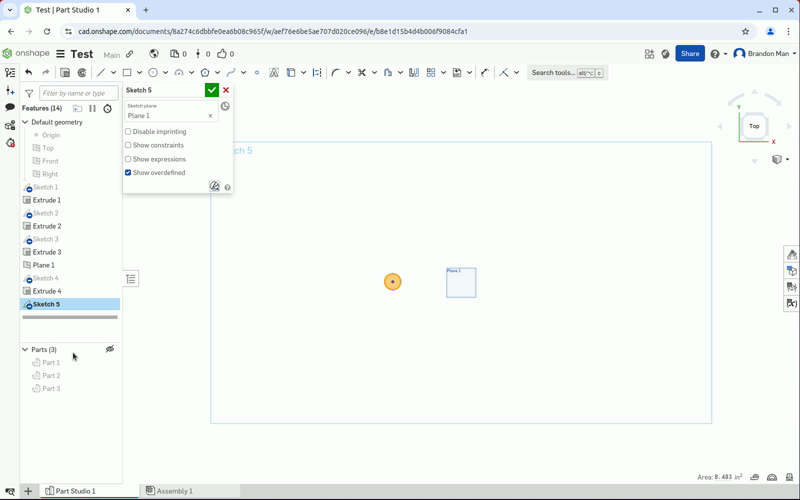
key(shift+e)
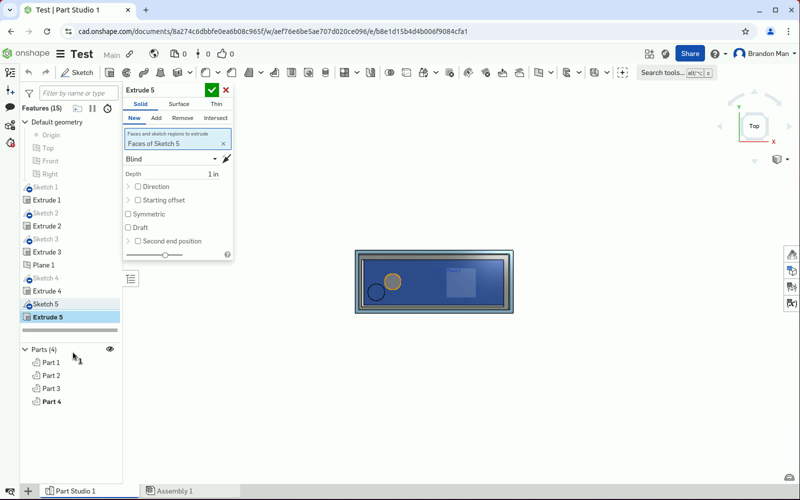
mouse_move(143, 106)
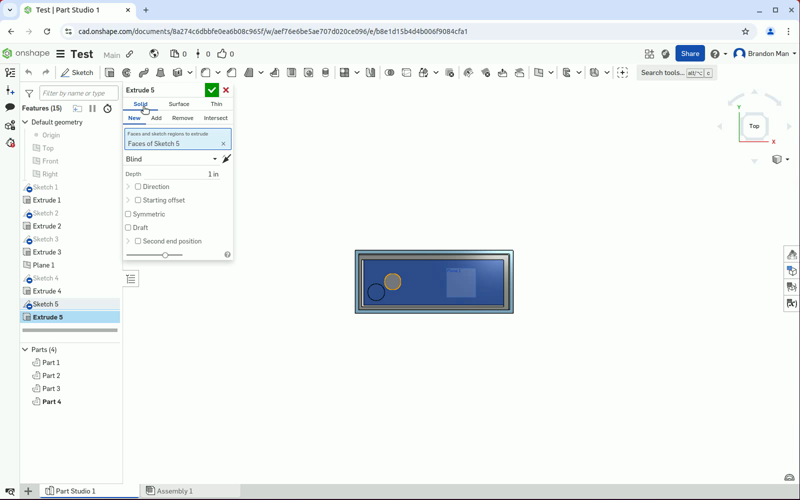
click(143, 106)
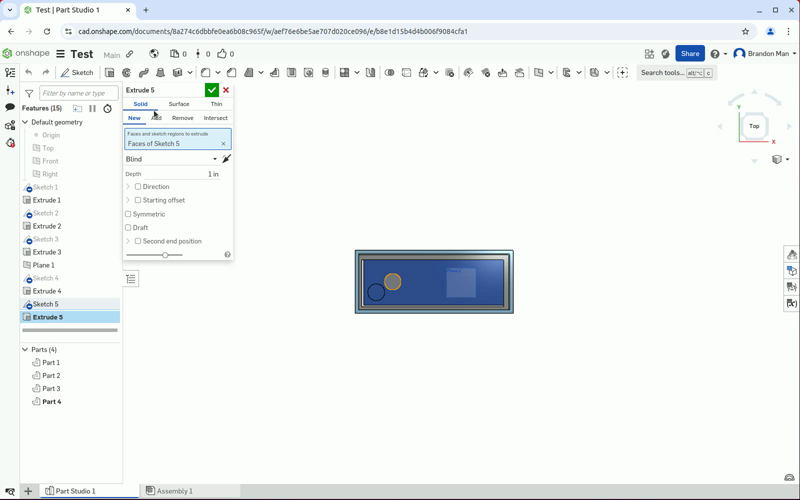
mouse_move(186, 120)
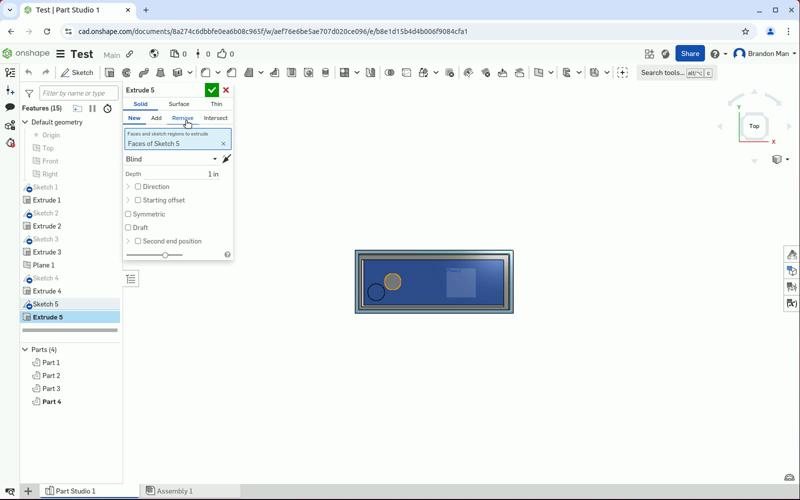
click(186, 120)
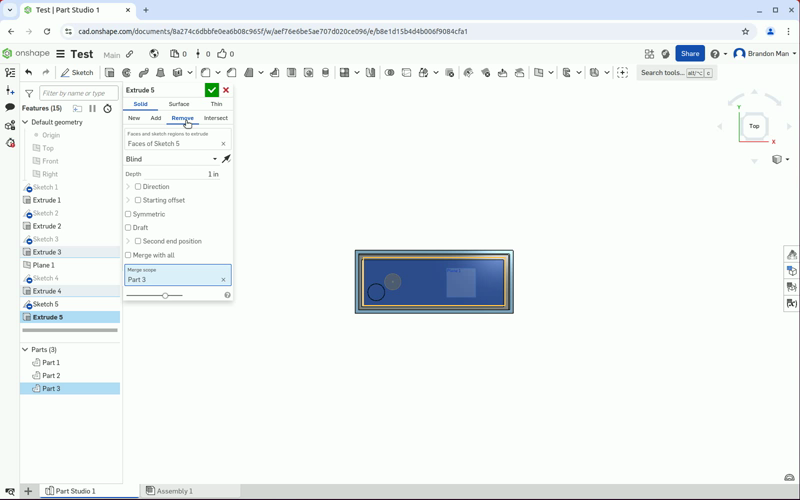
key(tab, 4)
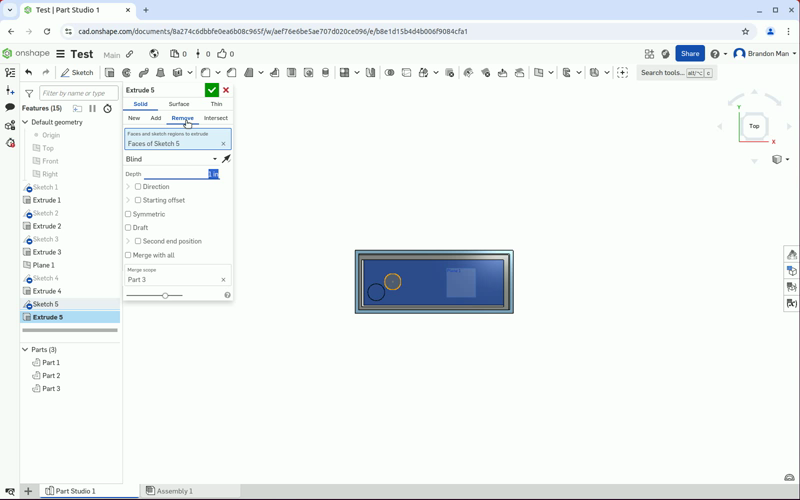
text(19.016)
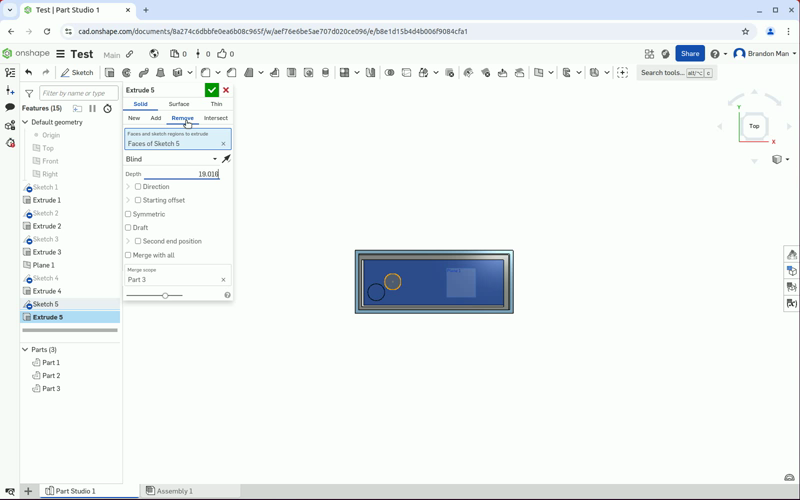
key(tab, 6)
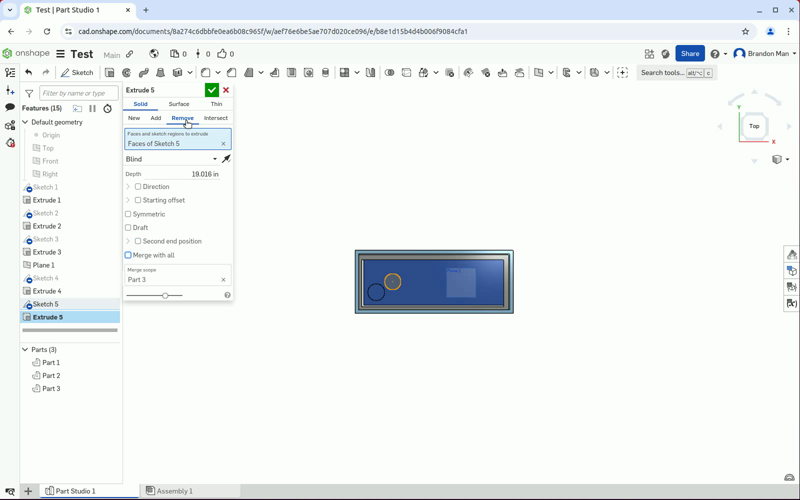
key(space)
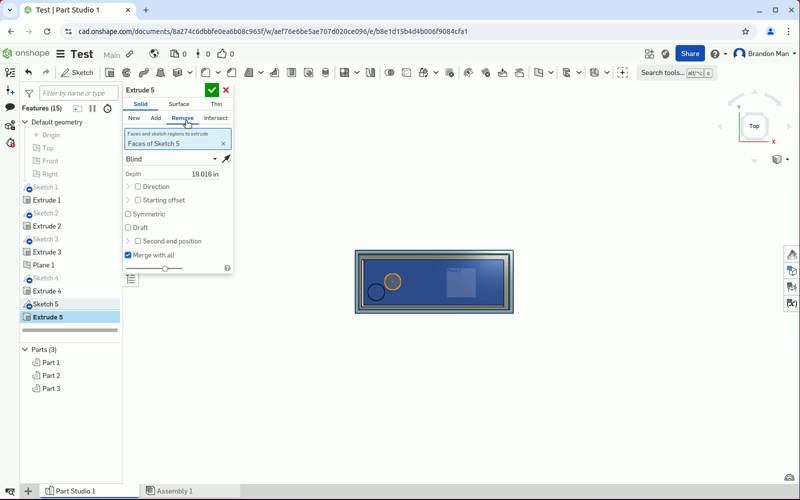
key(enter)
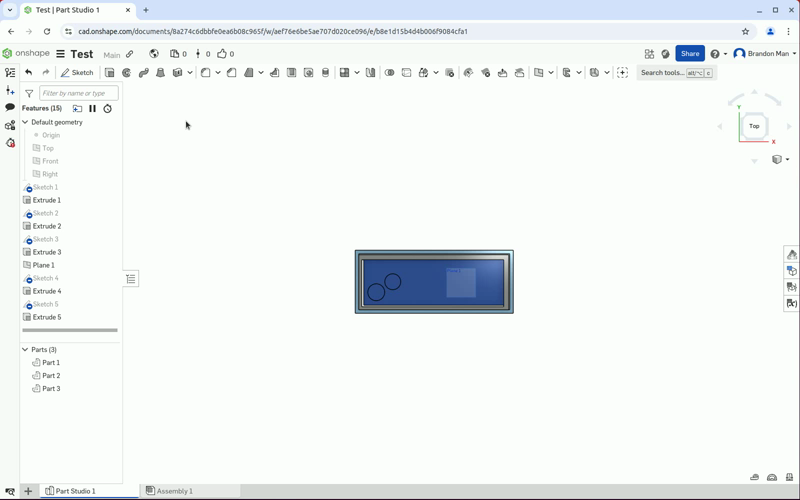
key(shift+h)
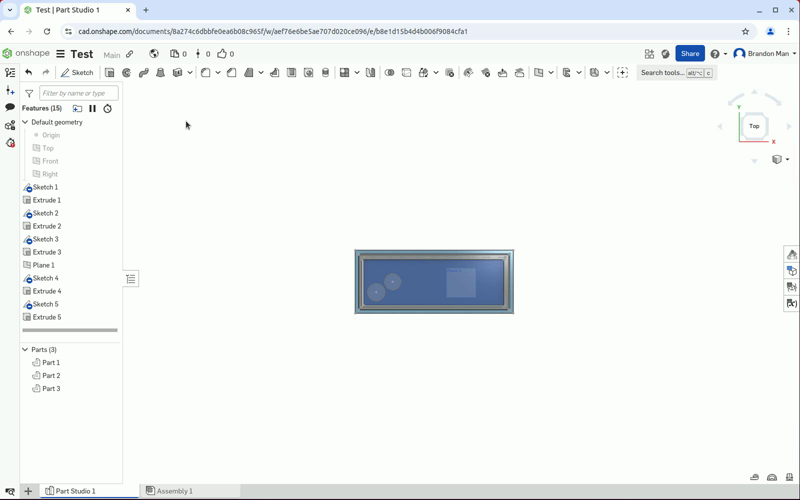
key(shift+h)
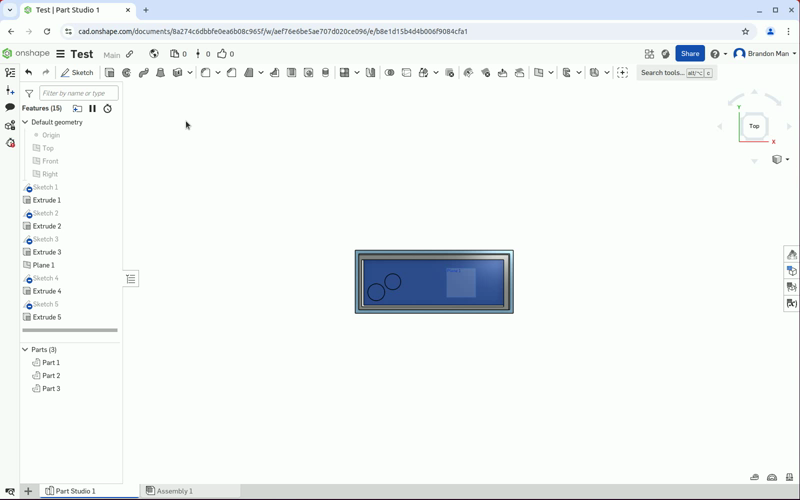
mouse_move(73, 189)
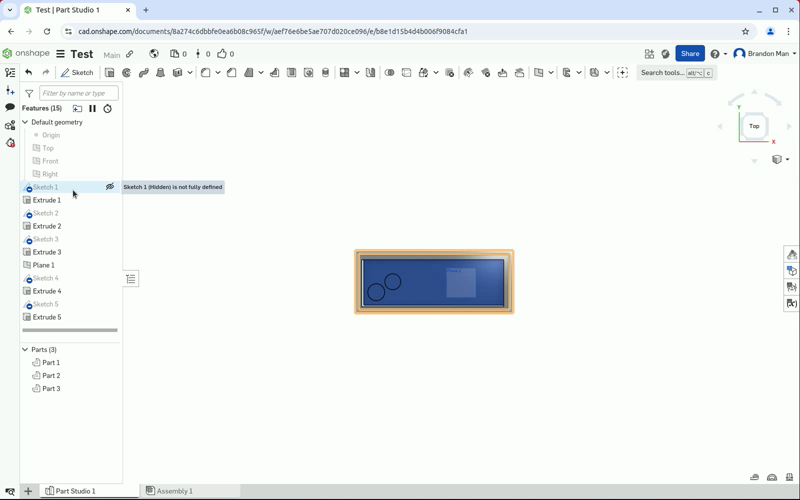
click(73, 189)
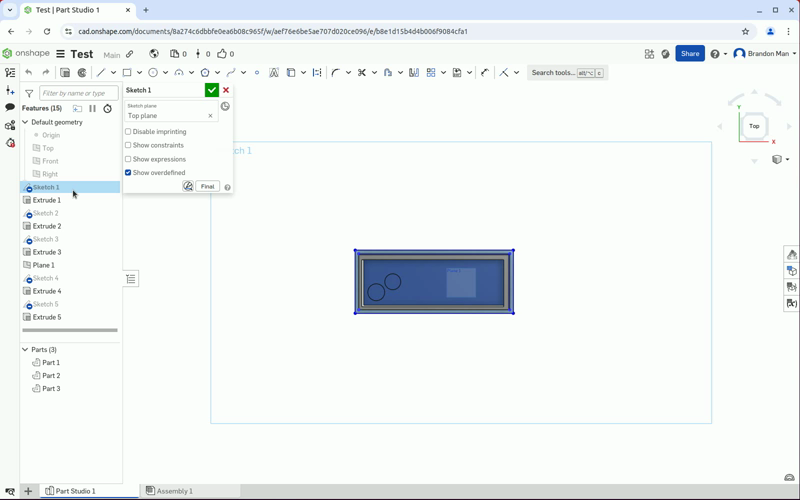
mouse_move(229, 92)
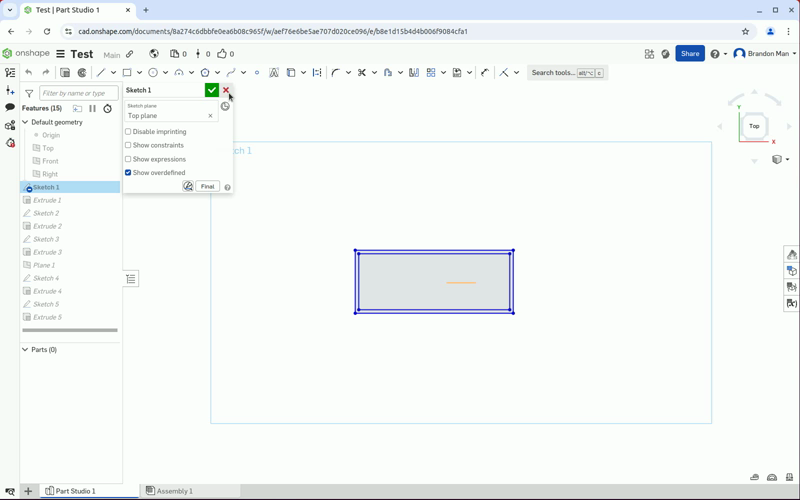
click(229, 92)
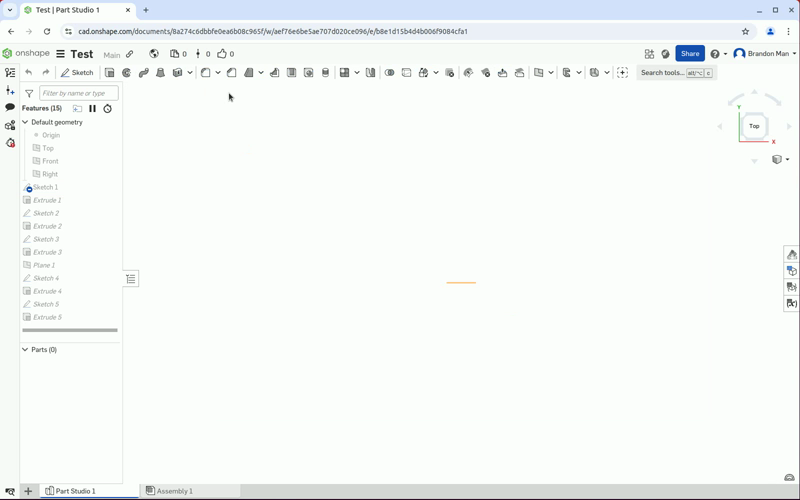
key(shift+s)
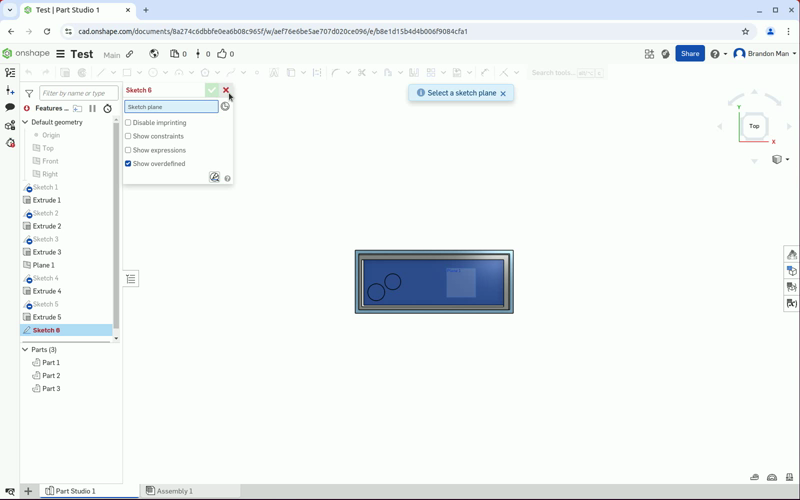
mouse_move(69, 267)
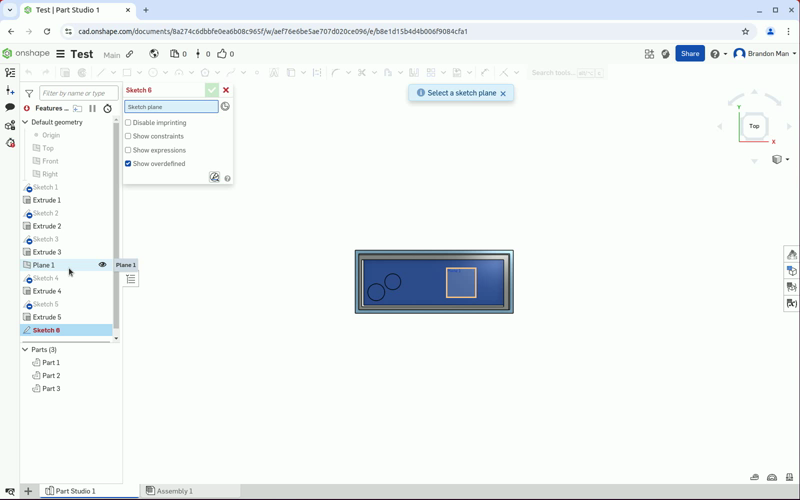
click(69, 267)
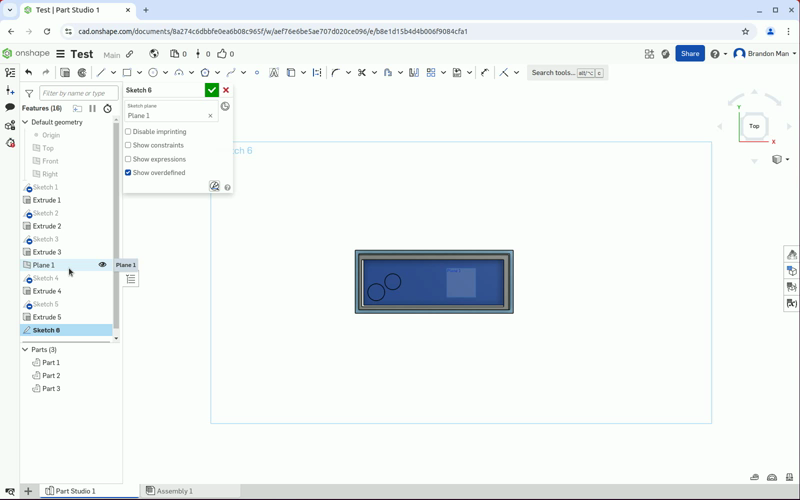
mouse_move(73, 352)
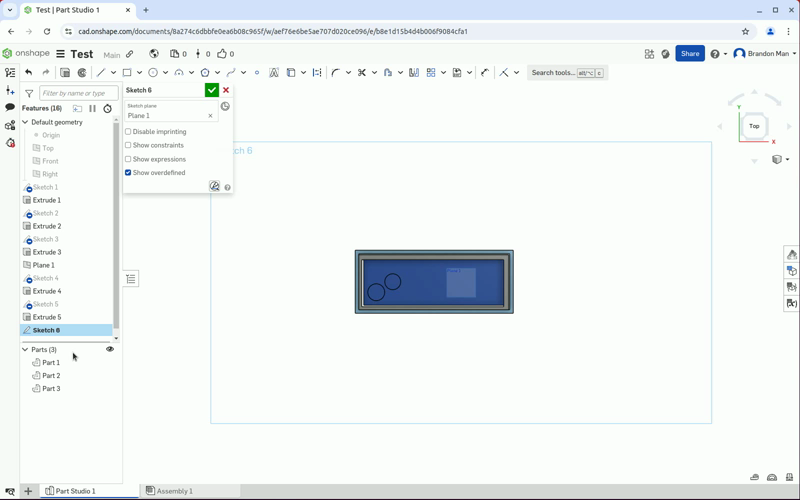
key(y)
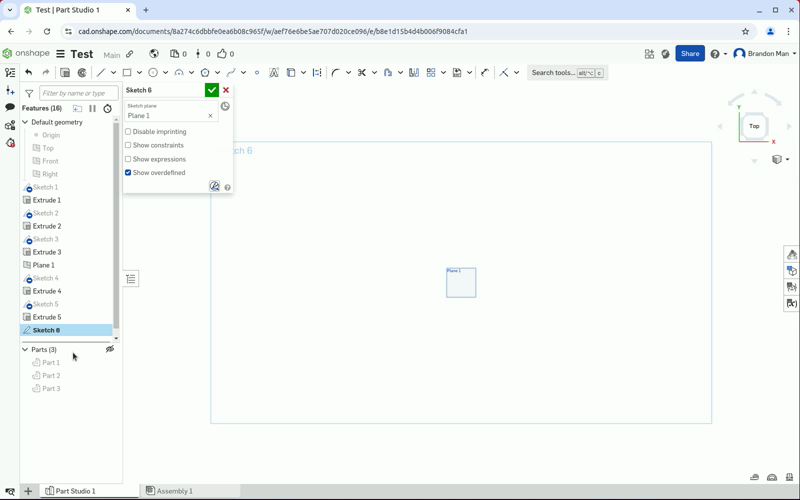
key(c)
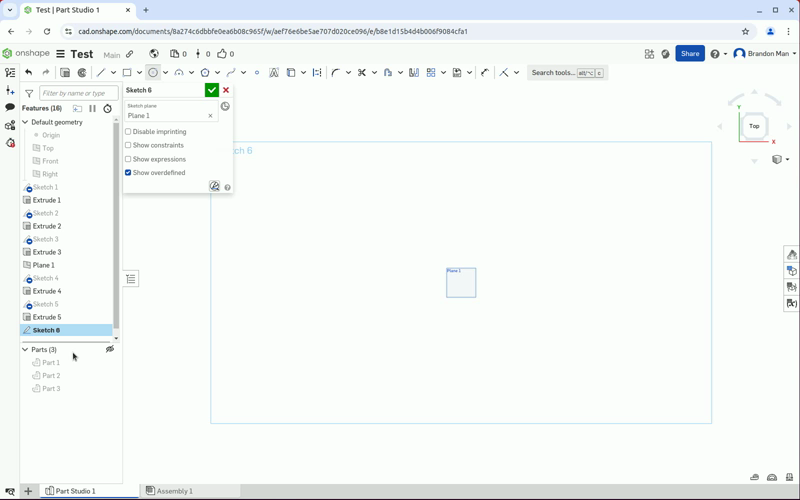
key_down(shift)
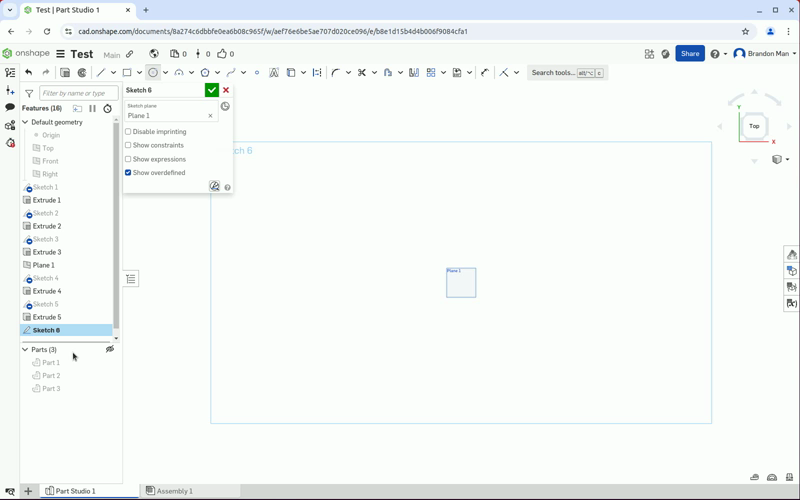
mouse_move(409, 292)
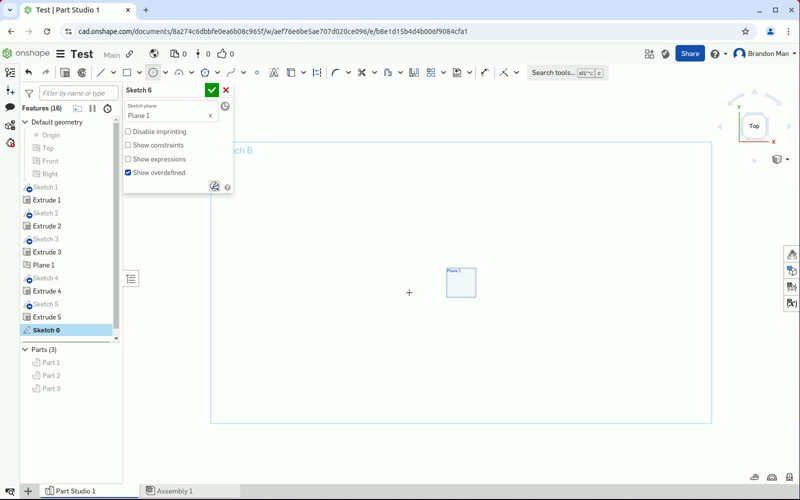
click(409, 292)
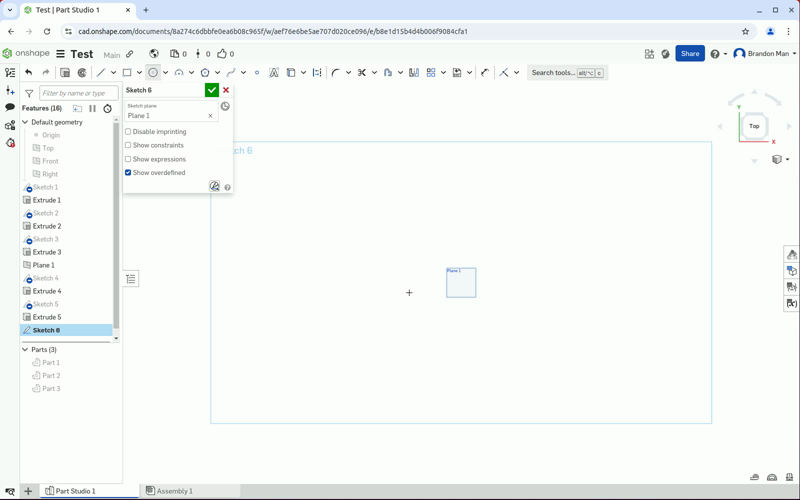
key_up(shift)
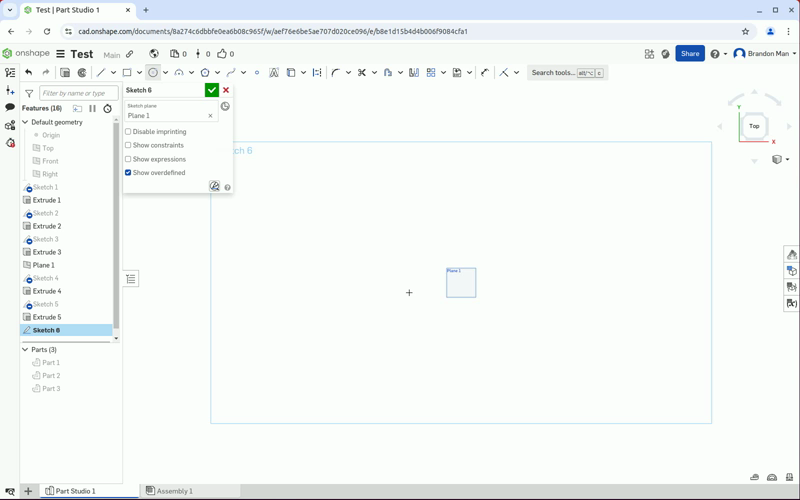
mouse_move(417, 292)
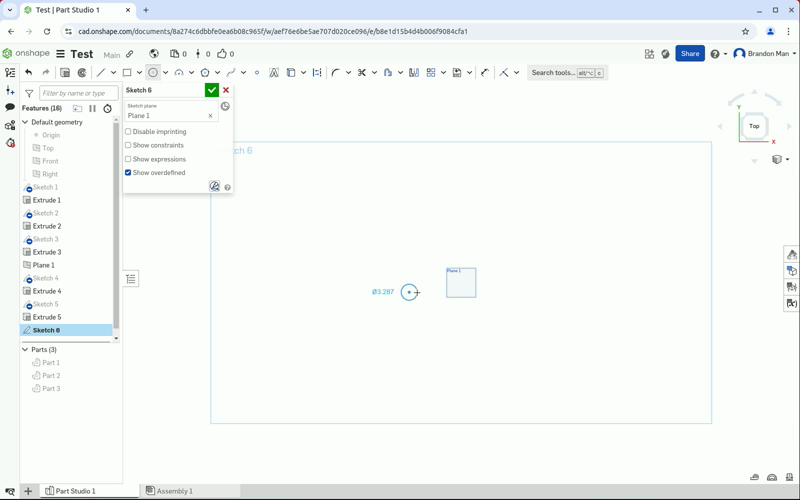
click(417, 292)
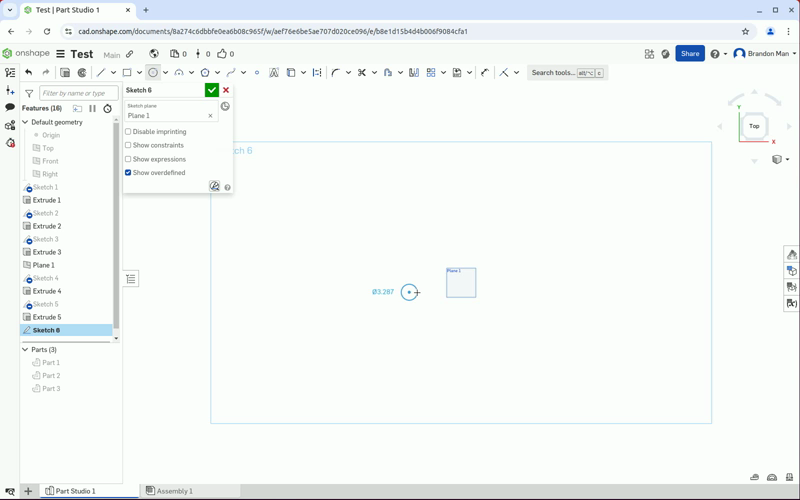
key(esc)
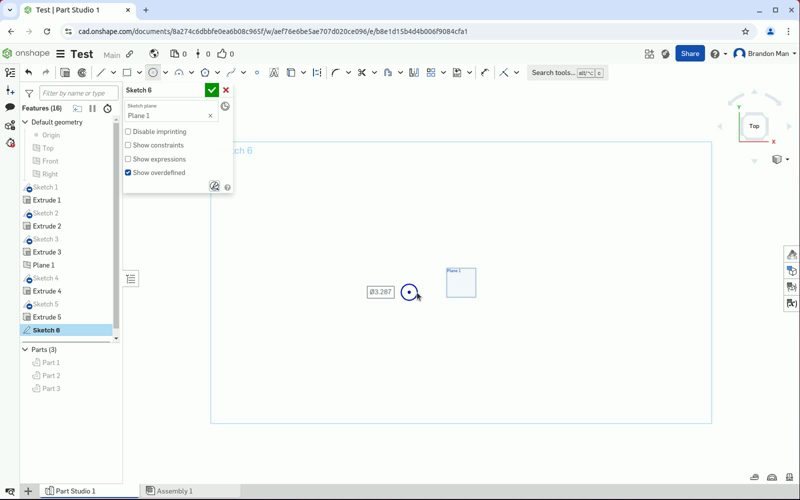
mouse_move(413, 289)
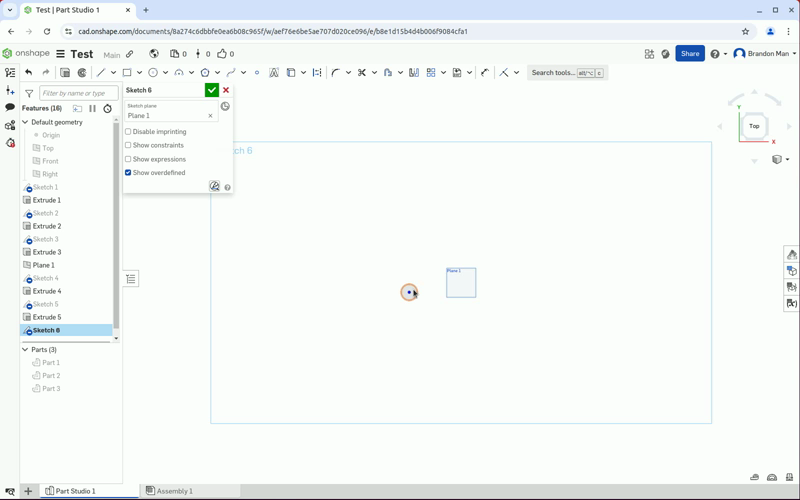
scroll(6)
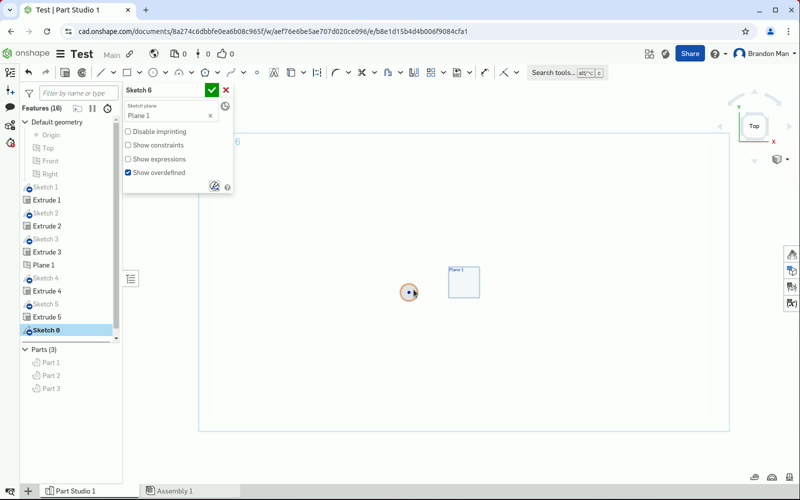
scroll(6)
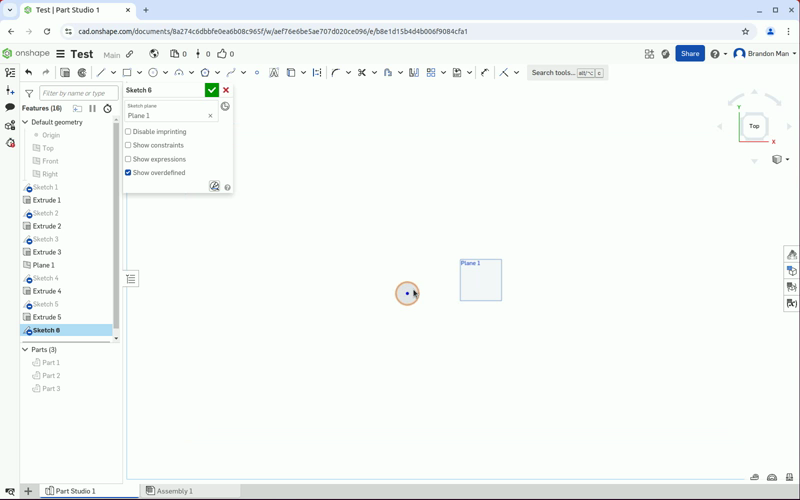
scroll(6)
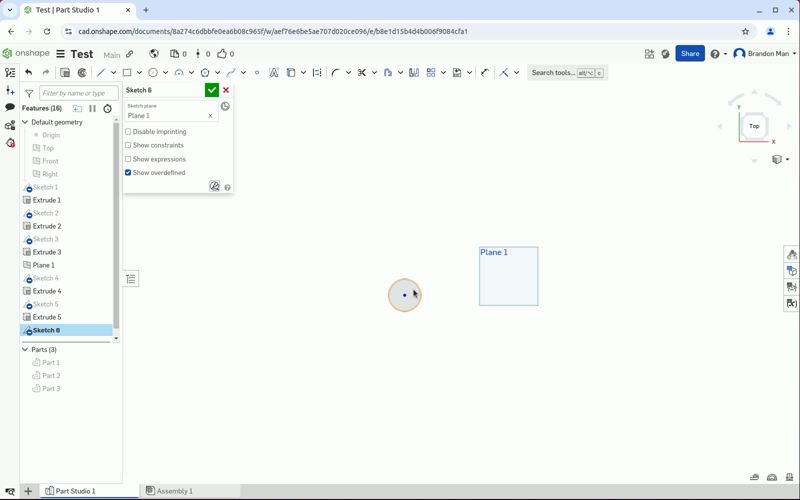
scroll(6)
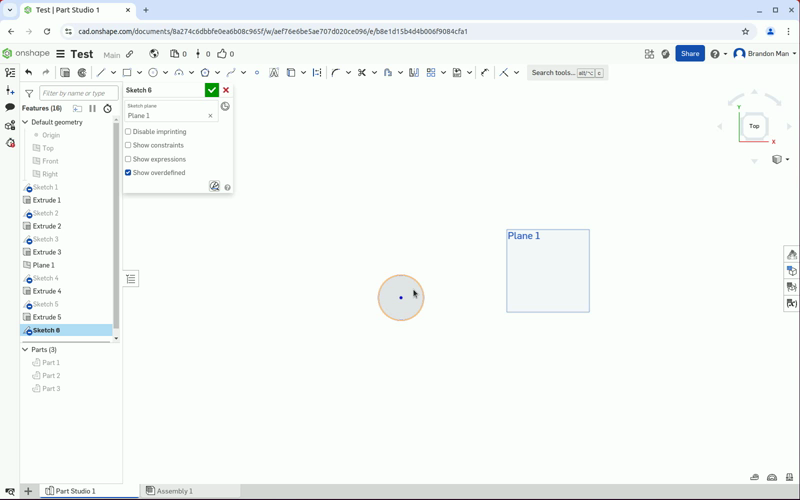
scroll(6)
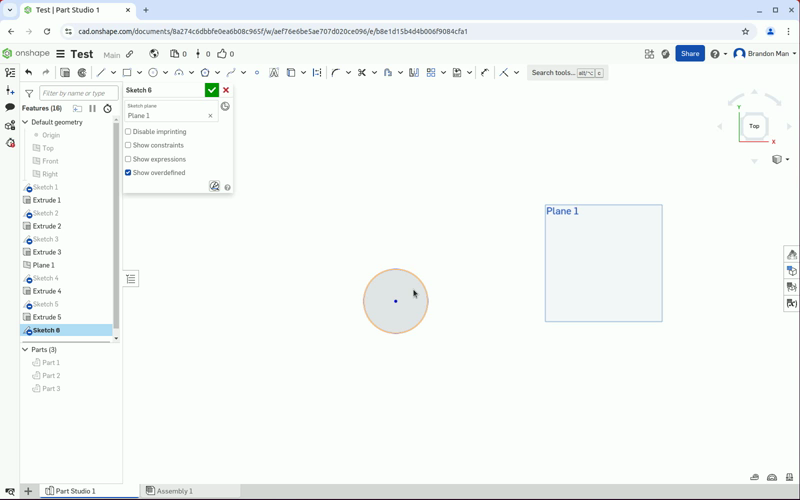
scroll(6)
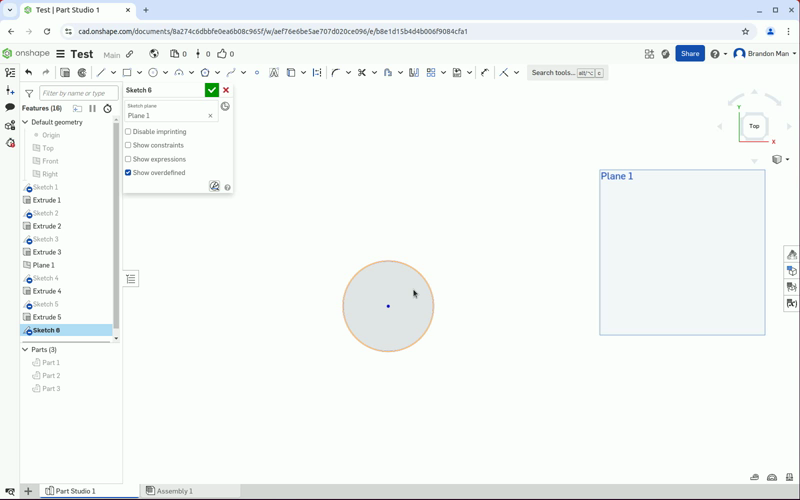
scroll(6)
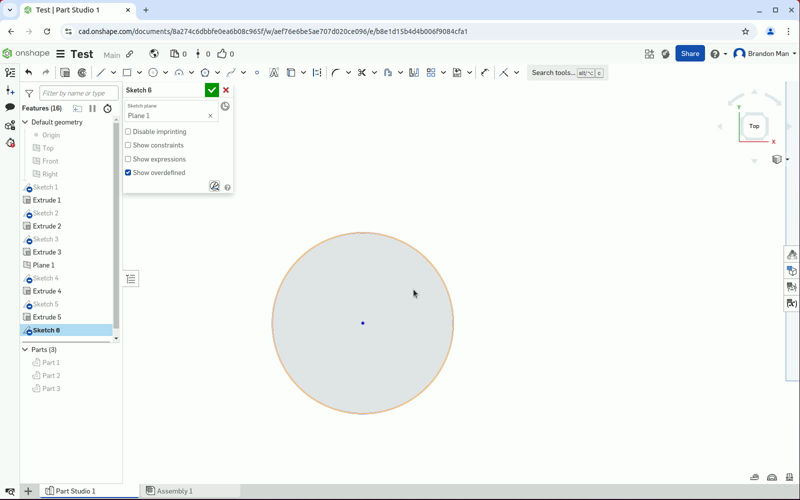
click(413, 289)
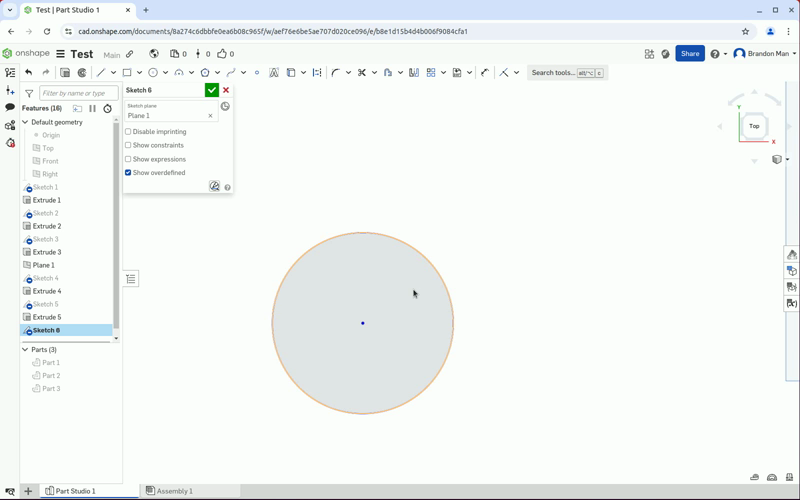
scroll(-6)
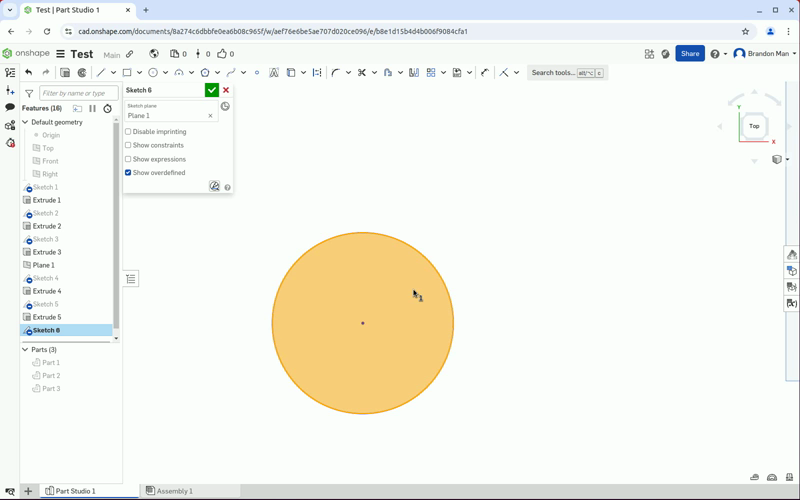
scroll(-6)
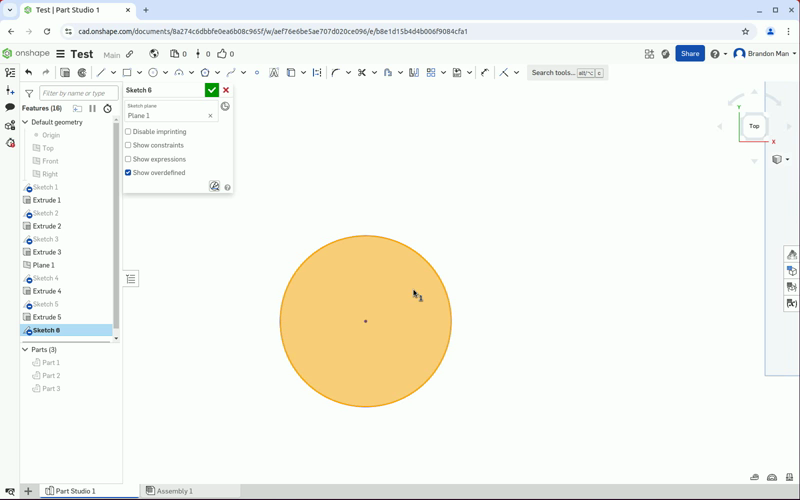
scroll(-6)
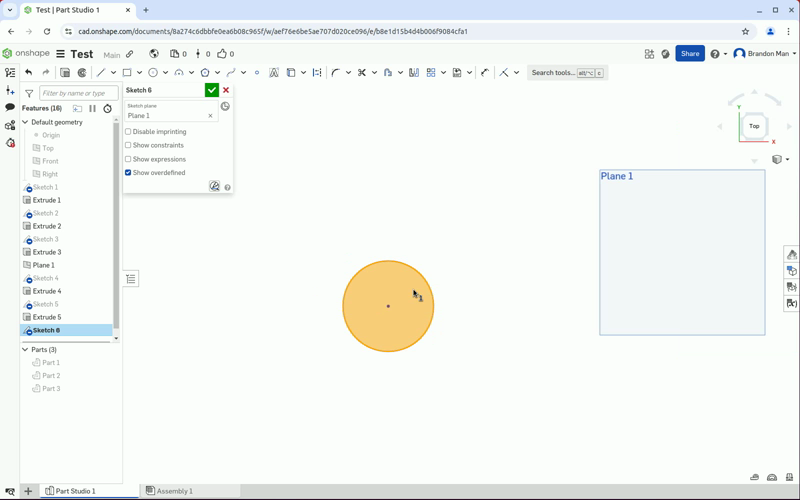
scroll(-6)
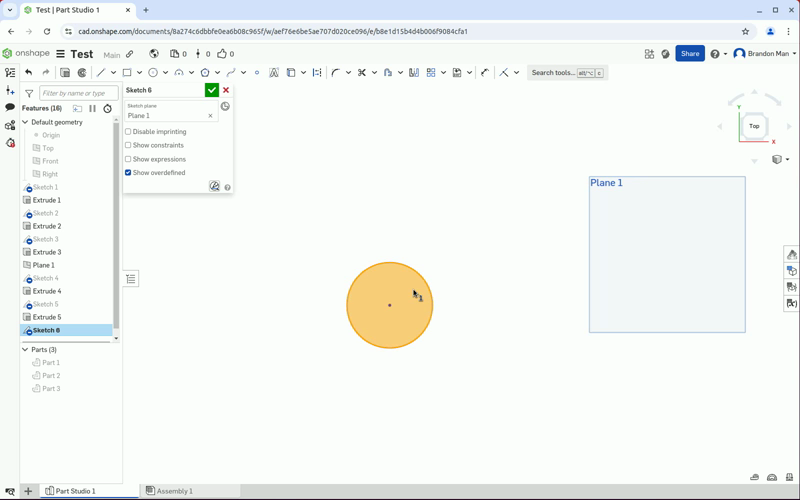
scroll(-6)
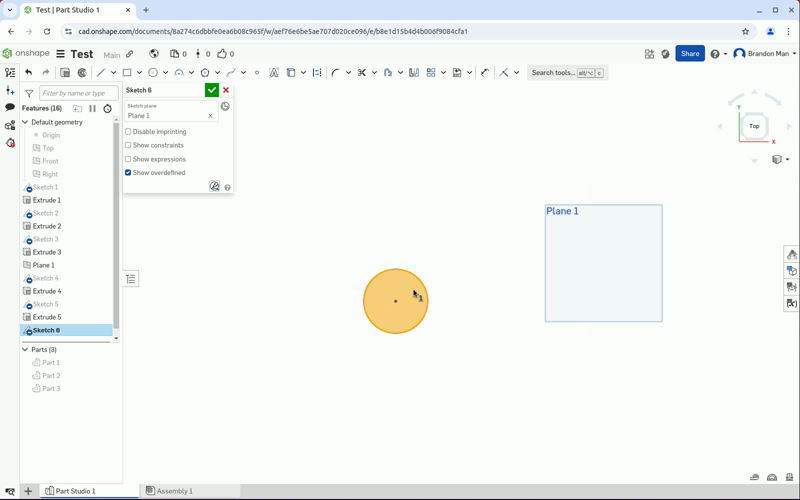
scroll(-6)
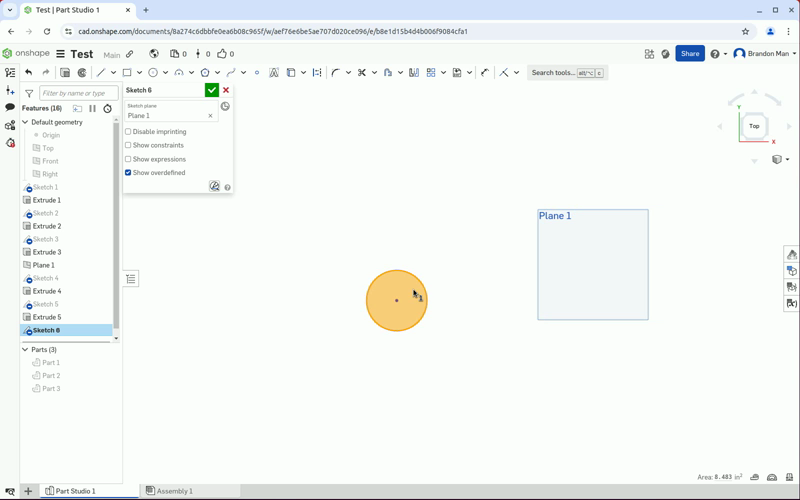
scroll(-6)
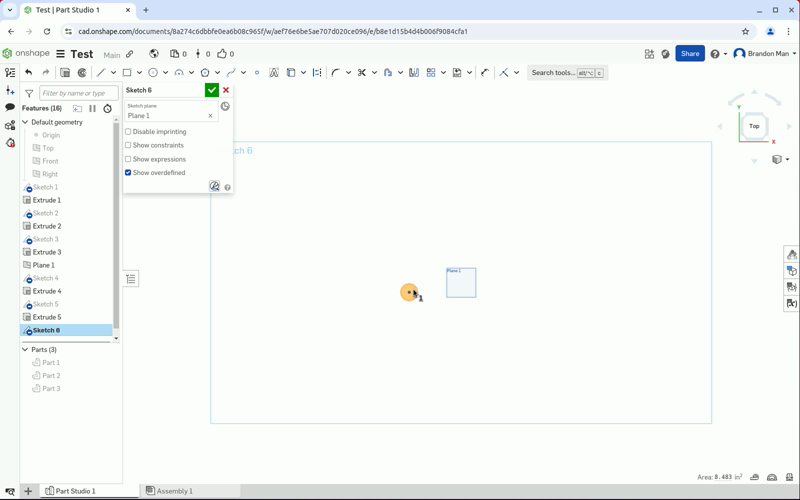
mouse_move(73, 352)
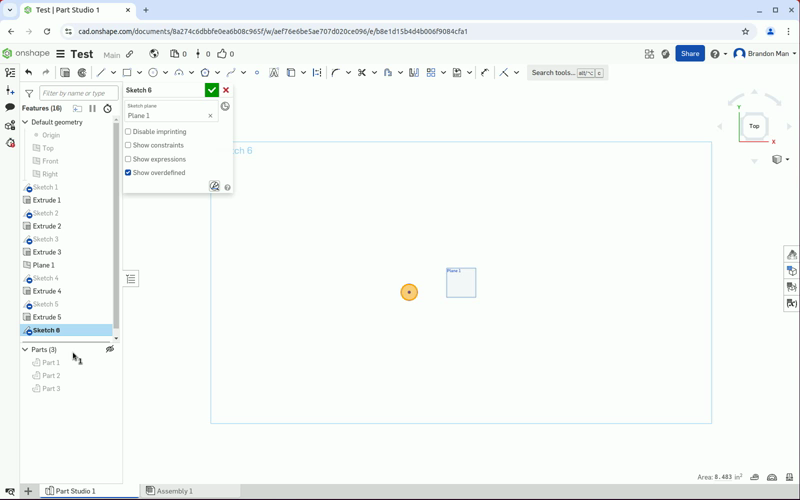
key(shift+y)
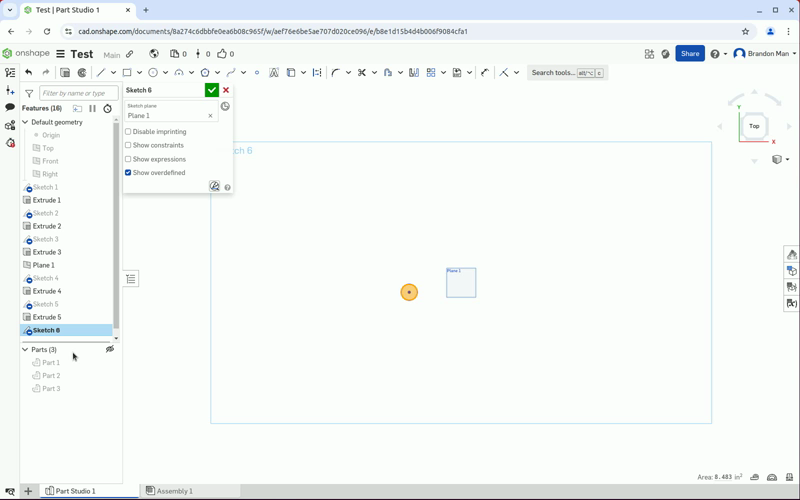
key(shift+e)
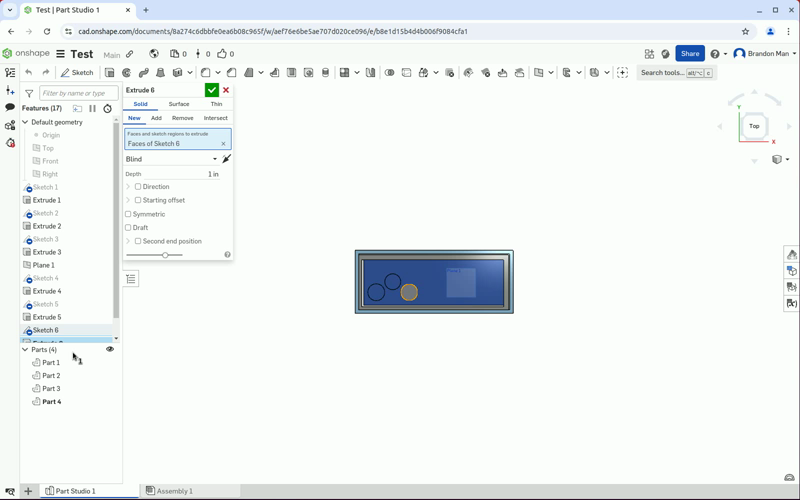
mouse_move(143, 106)
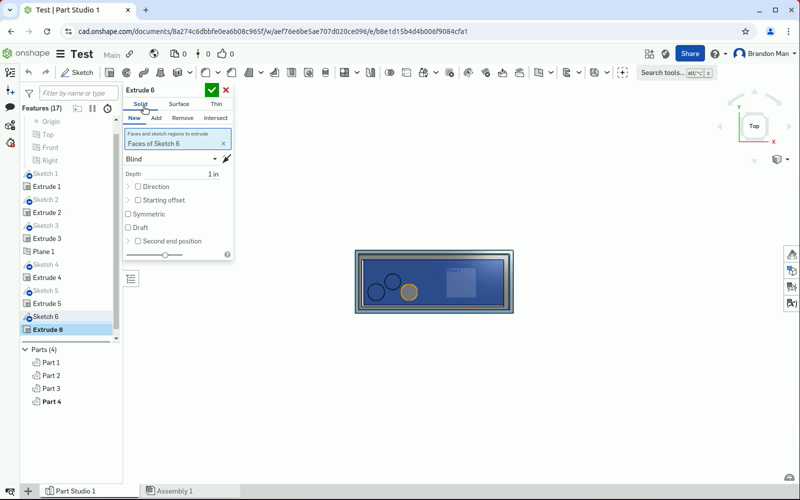
click(143, 106)
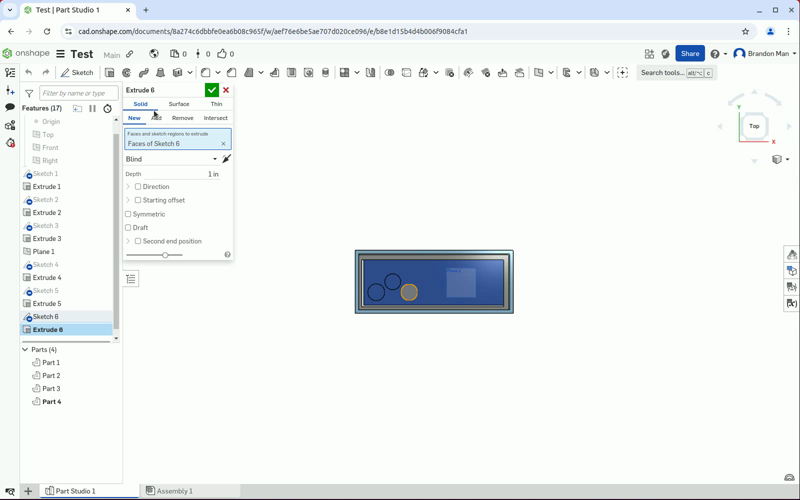
mouse_move(186, 120)
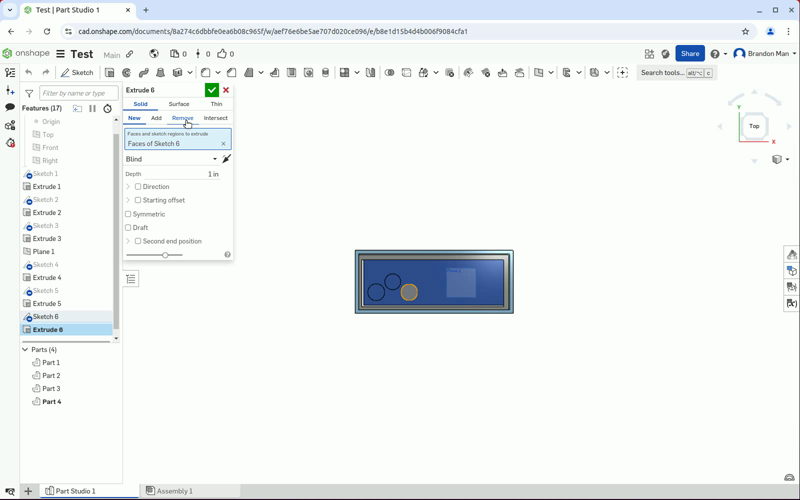
click(186, 120)
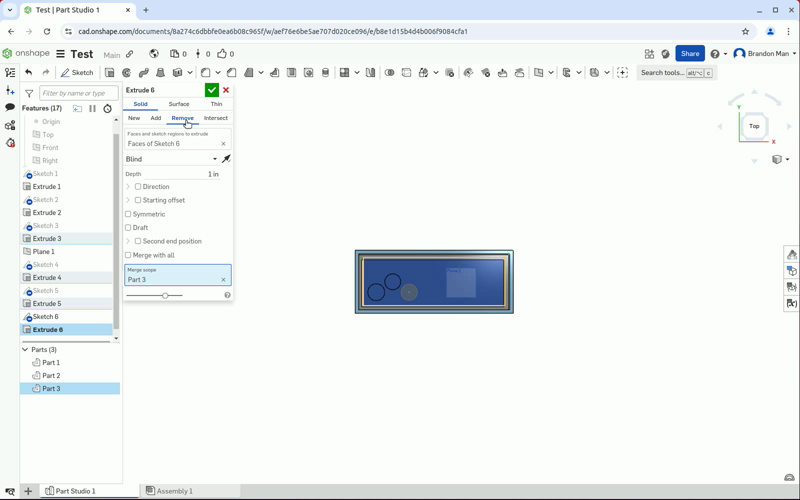
key(tab, 4)
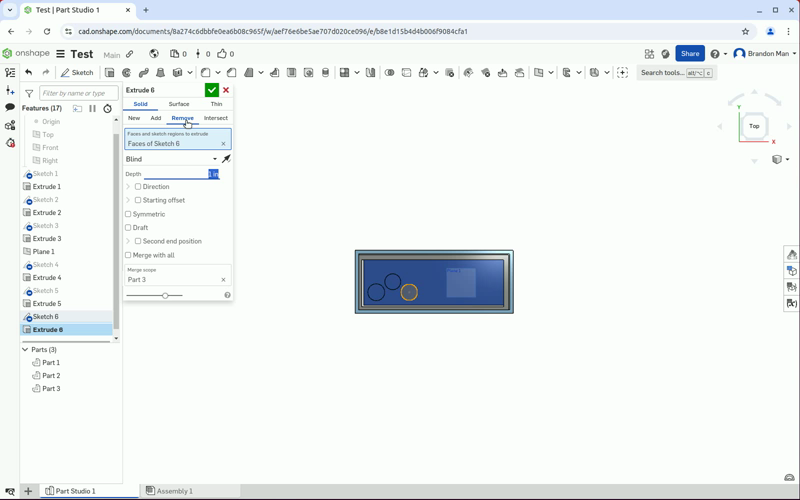
text(19.016)
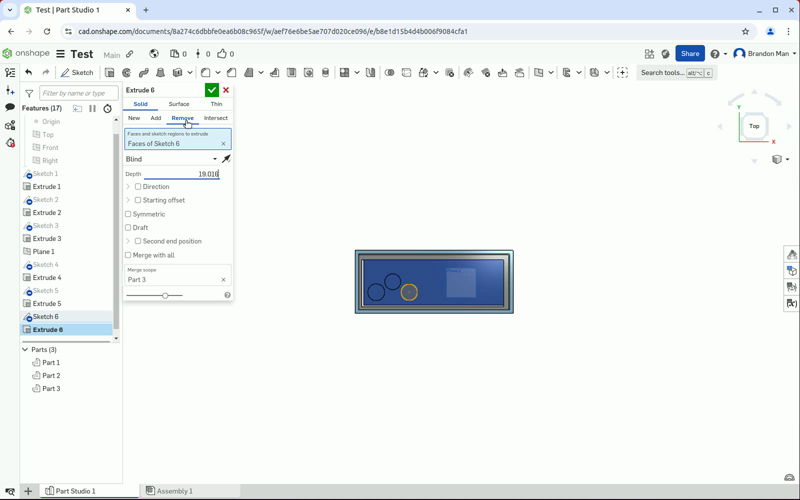
key(tab, 6)
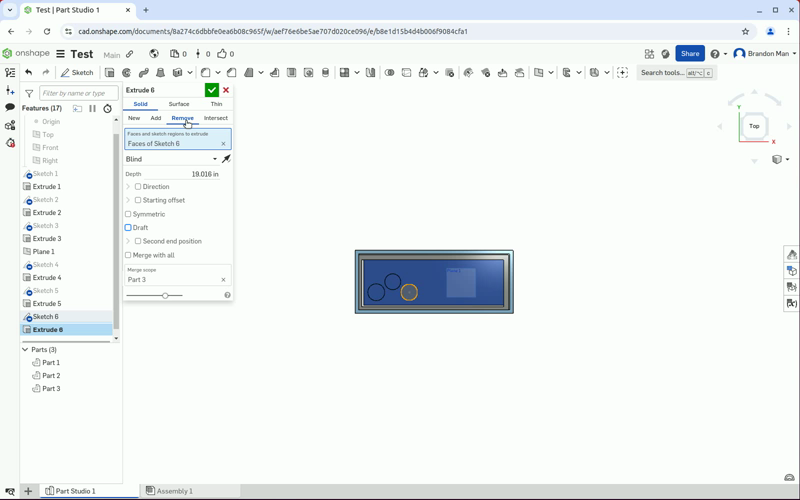
key(space)
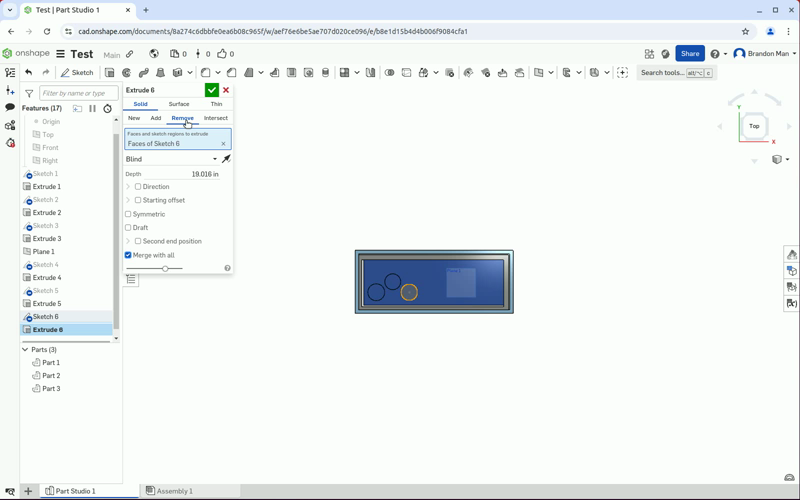
key(enter)
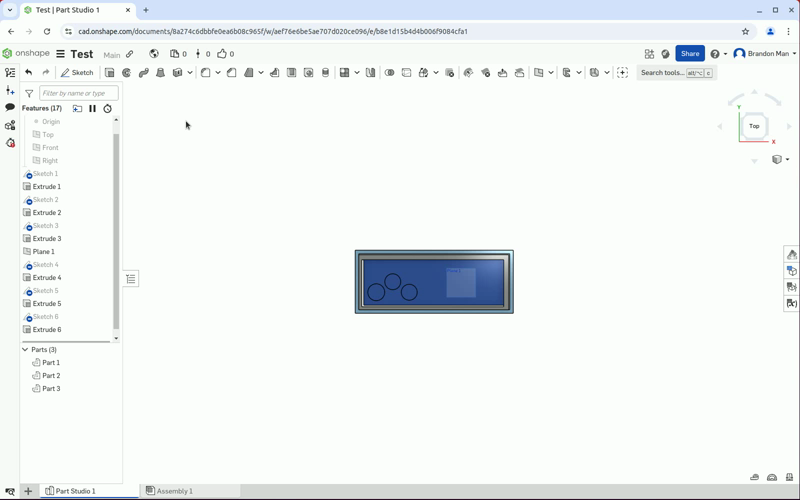
key(shift+h)
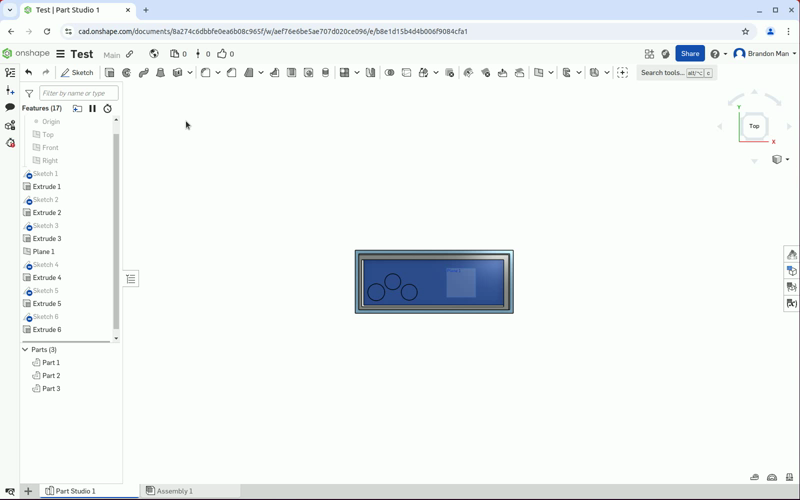
key(shift+h)
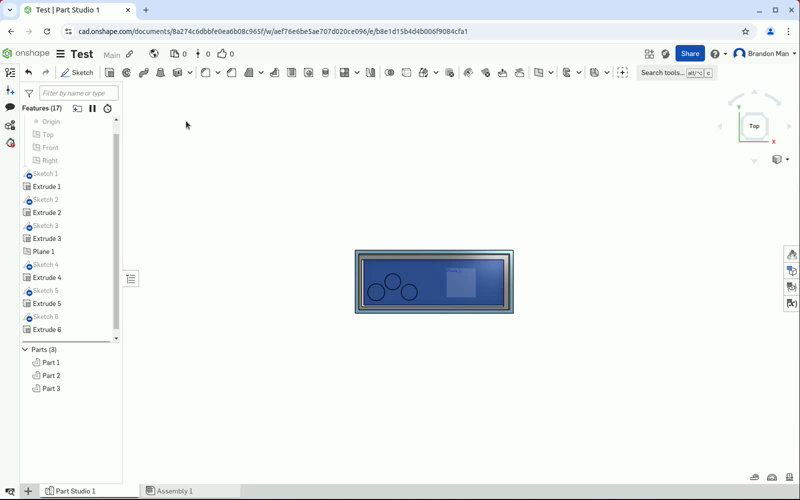
mouse_move(69, 176)
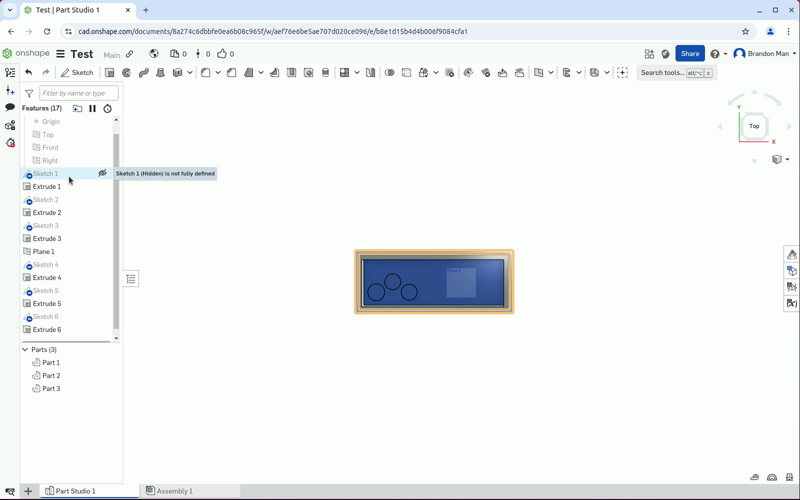
click(69, 176)
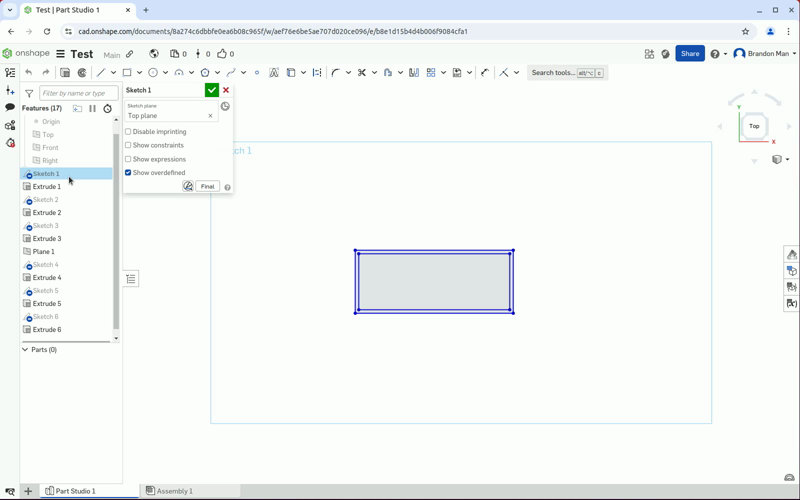
mouse_move(229, 92)
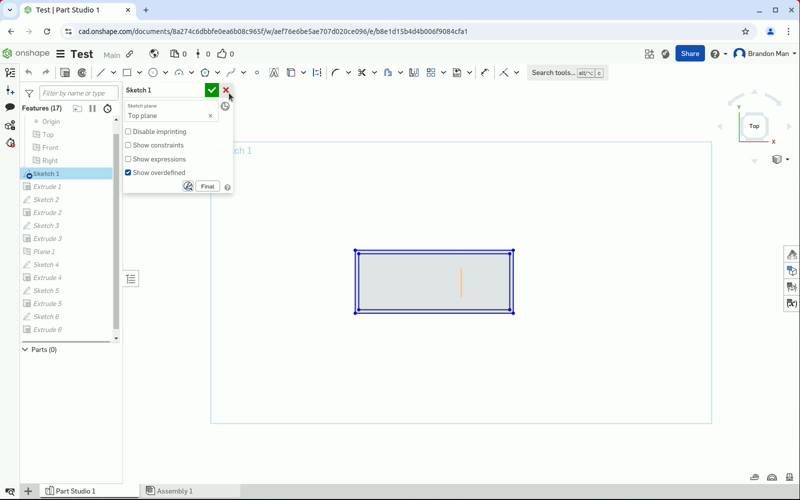
click(229, 92)
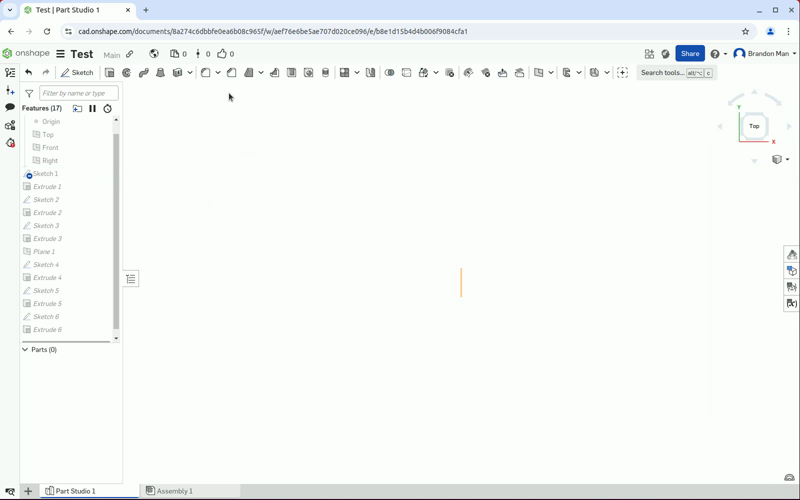
key(shift+s)
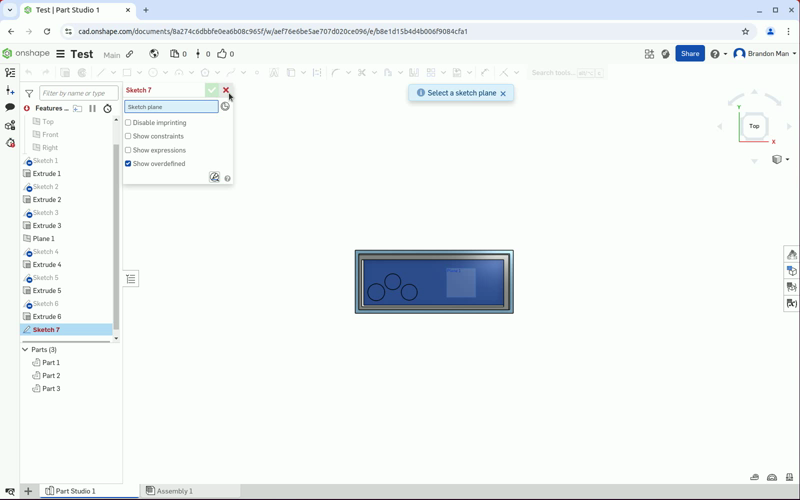
mouse_move(69, 241)
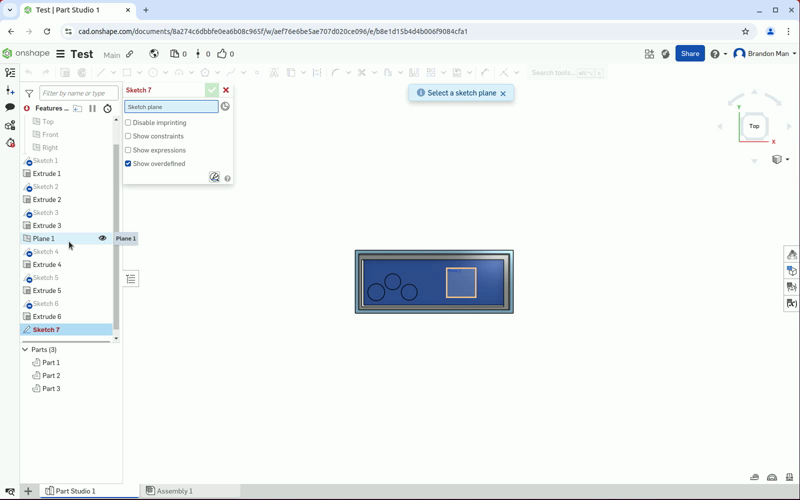
click(69, 241)
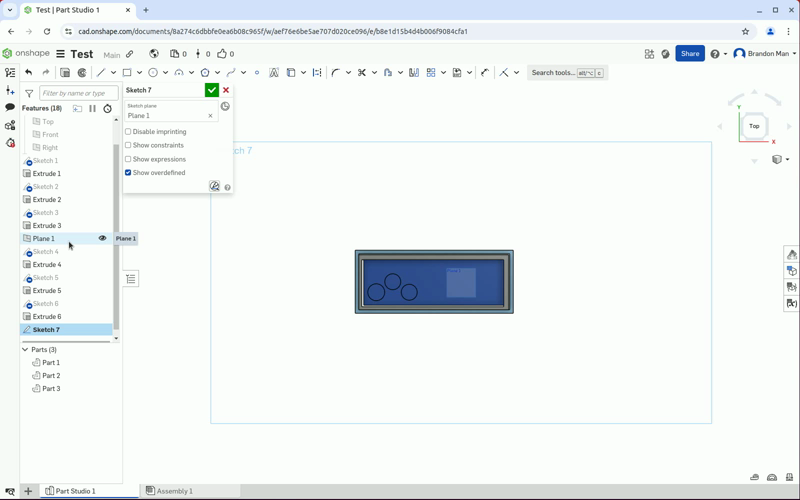
mouse_move(73, 352)
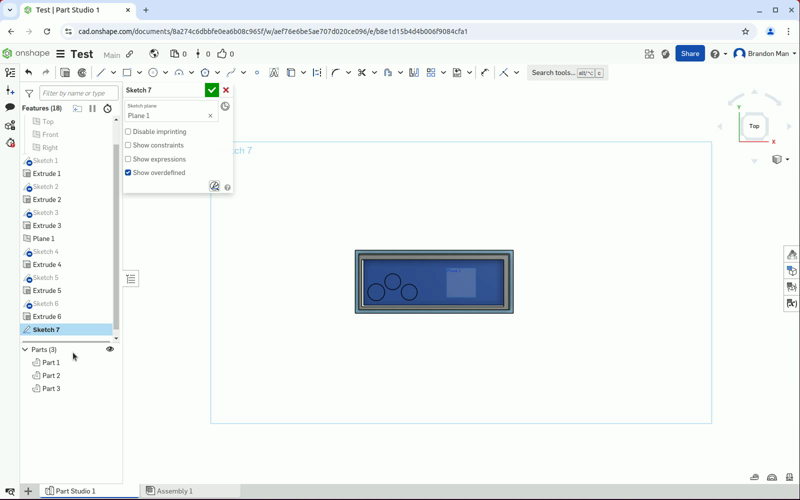
key(y)
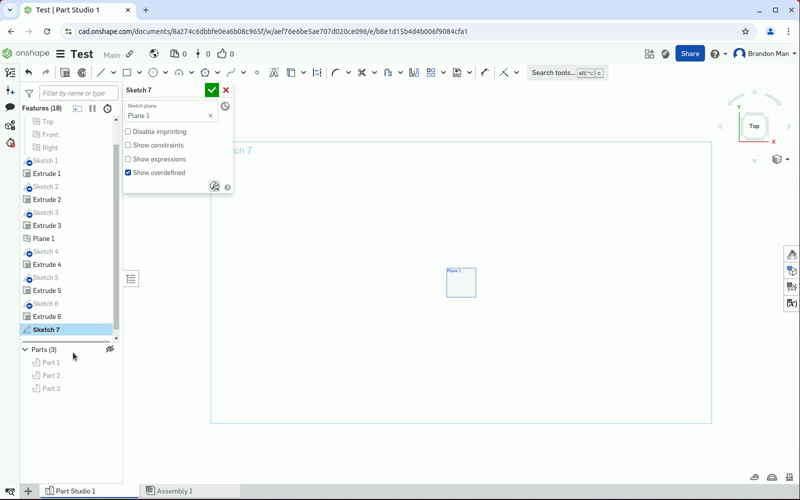
key(c)
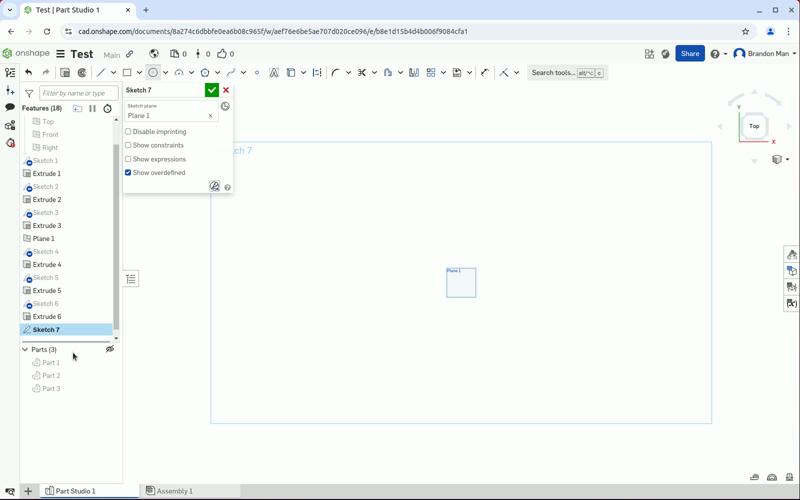
key_down(shift)
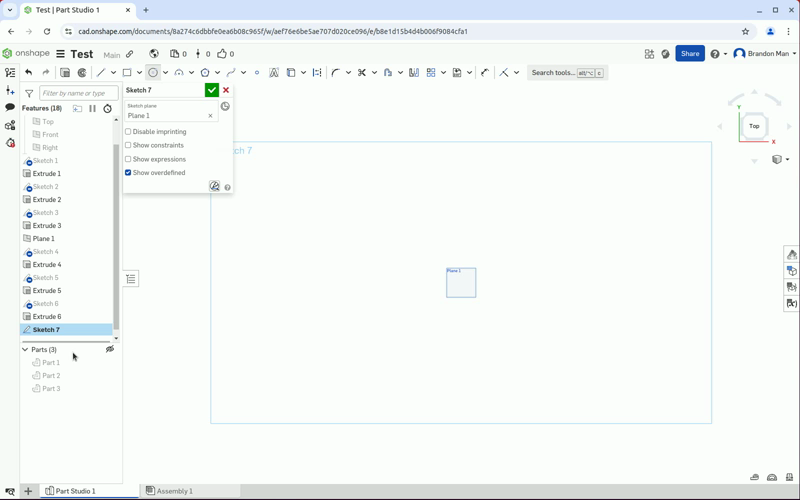
mouse_move(409, 271)
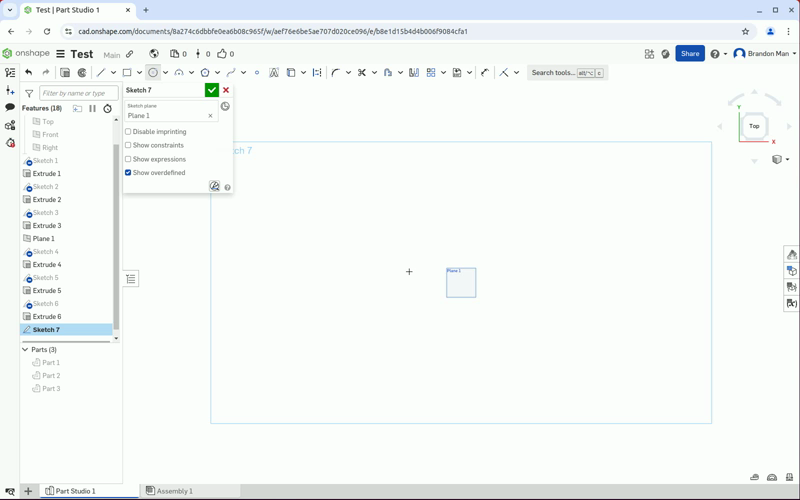
click(409, 271)
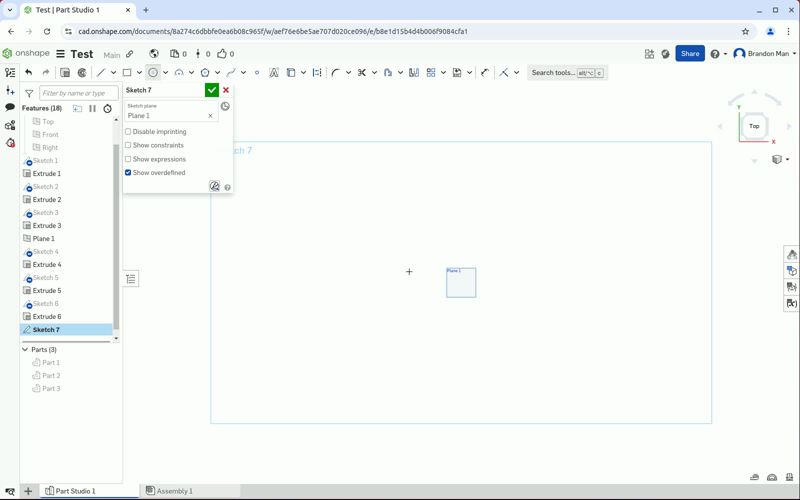
key_up(shift)
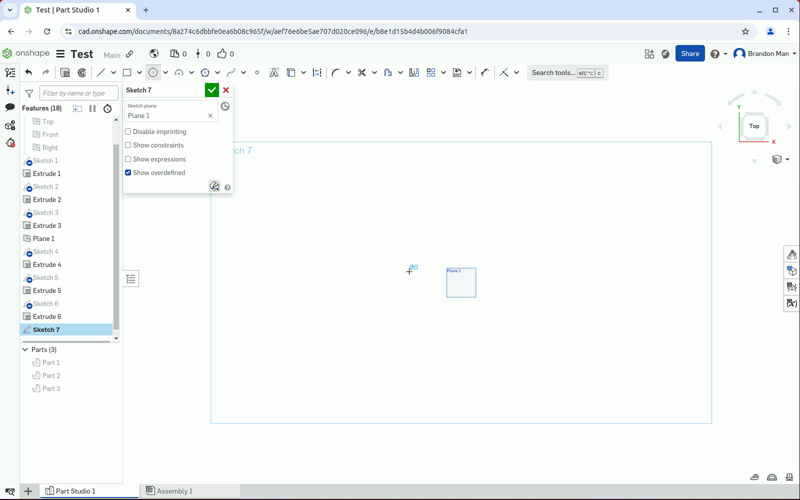
mouse_move(417, 271)
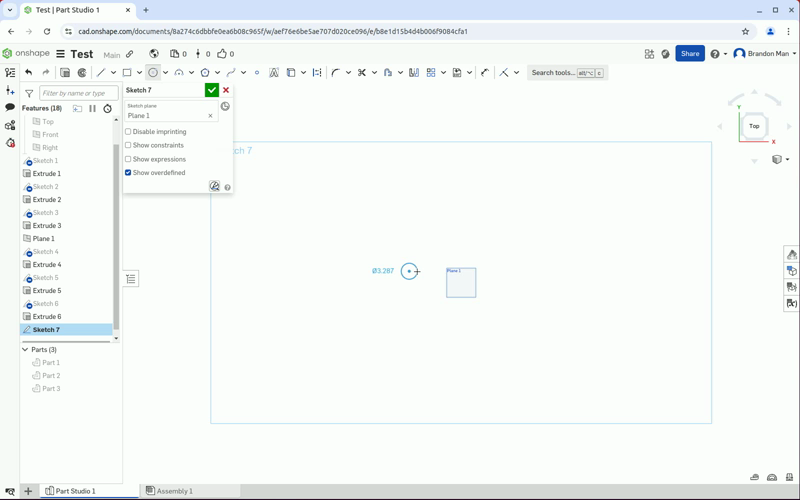
click(417, 271)
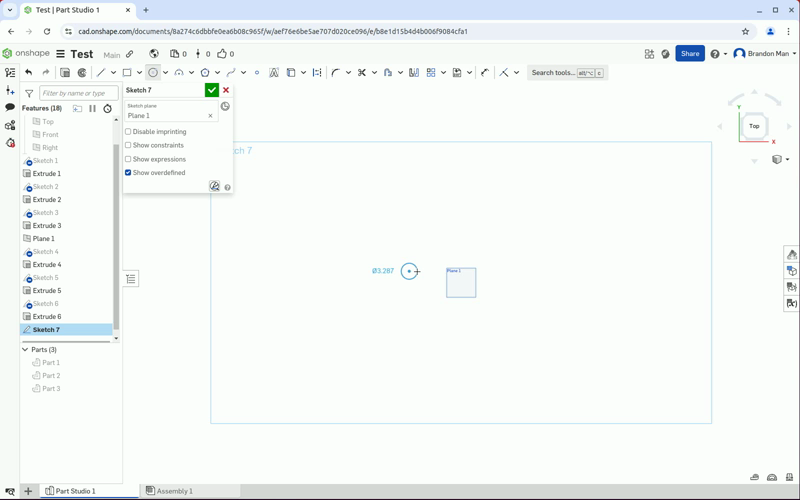
key(esc)
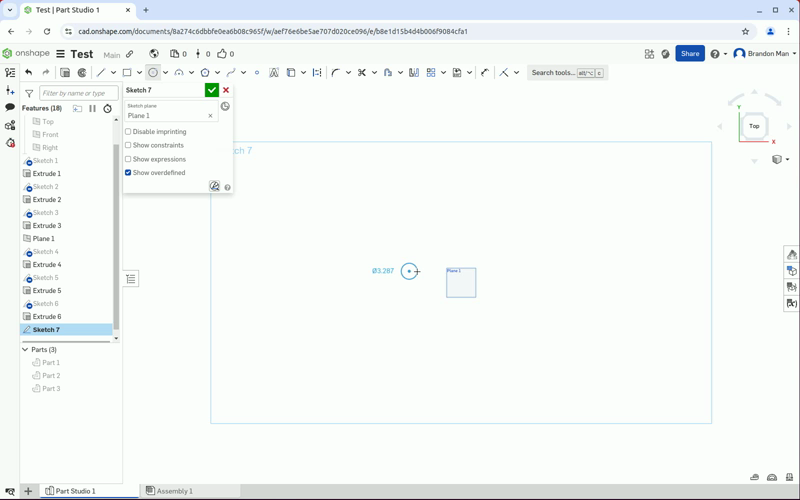
mouse_move(407, 265)
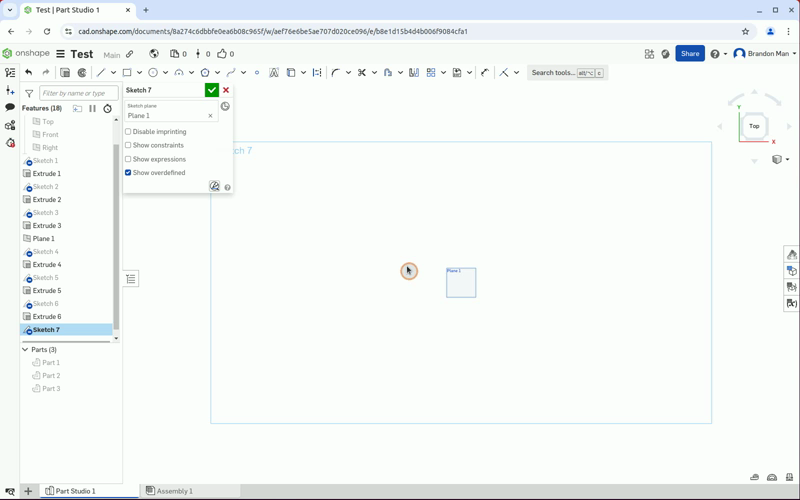
scroll(6)
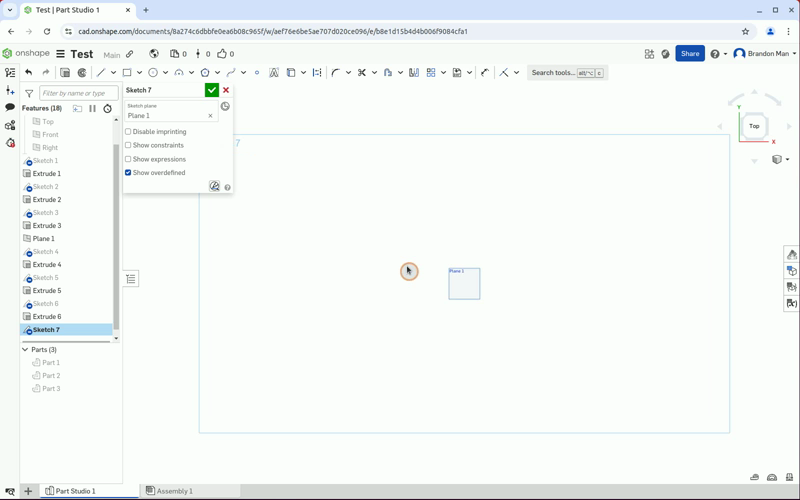
scroll(6)
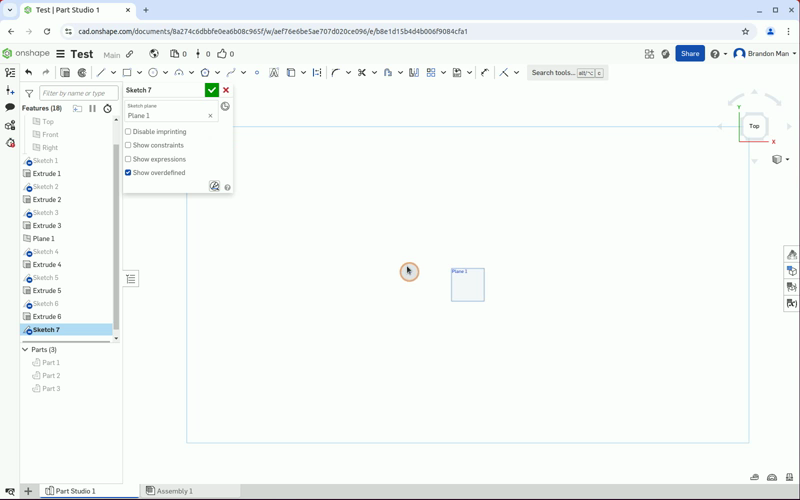
scroll(6)
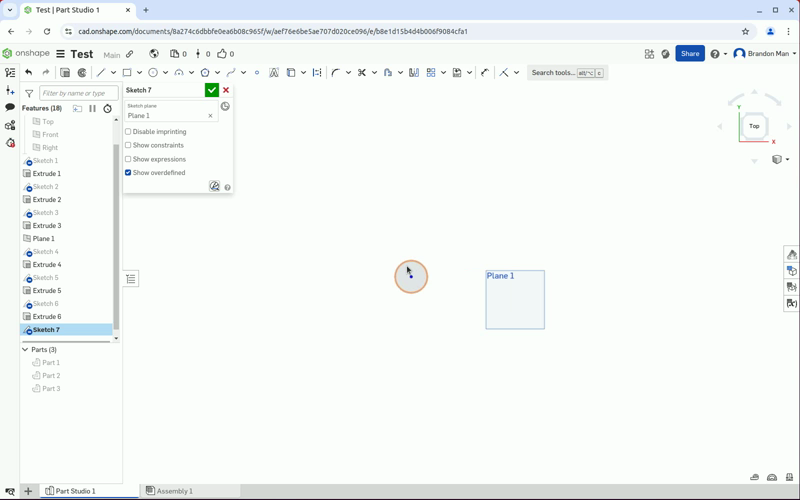
scroll(6)
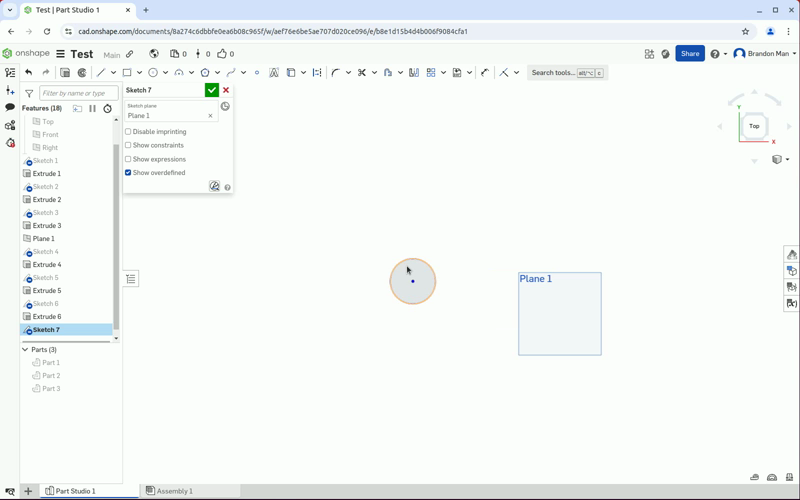
scroll(6)
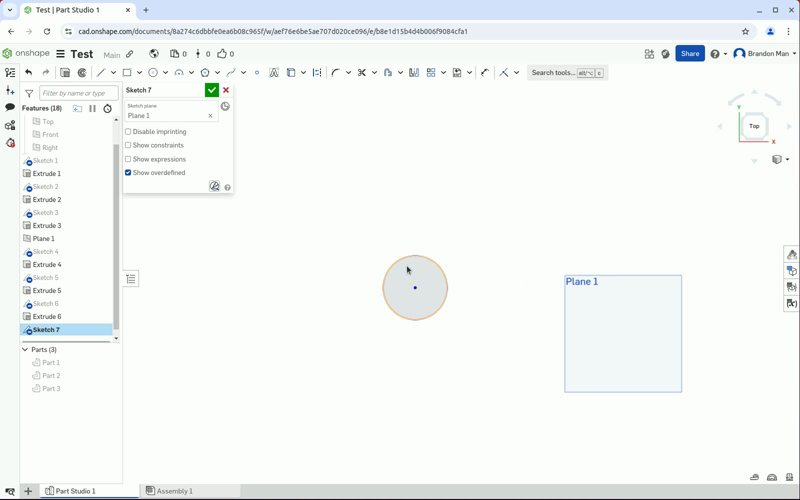
scroll(6)
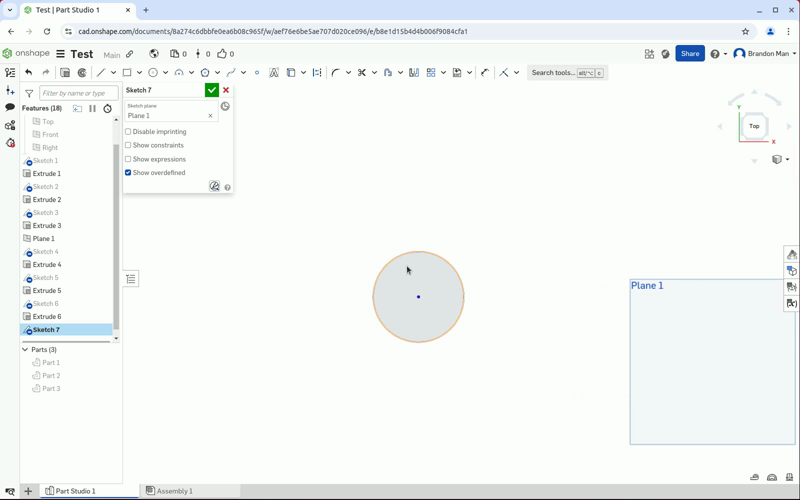
scroll(6)
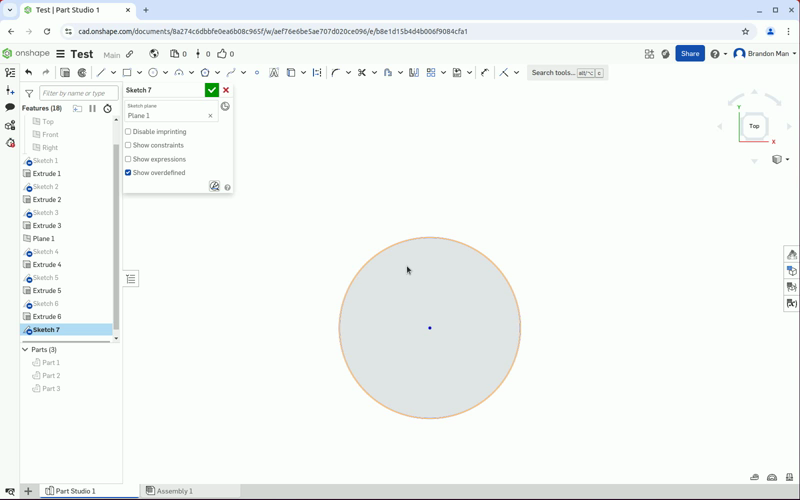
click(407, 265)
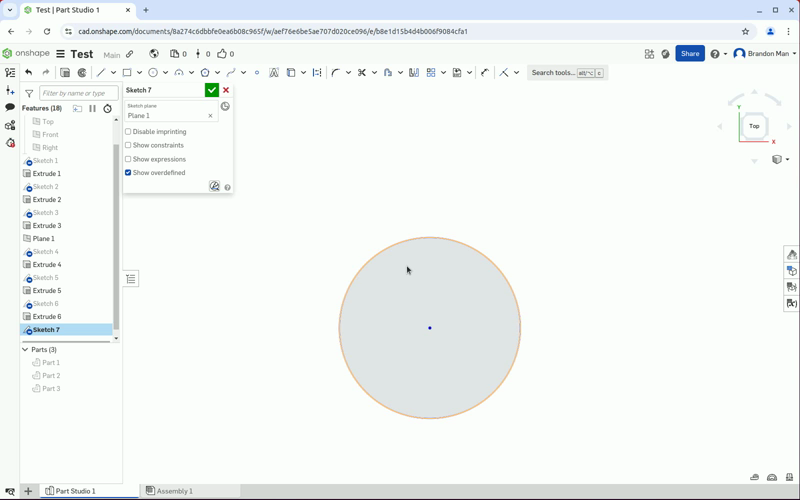
scroll(-6)
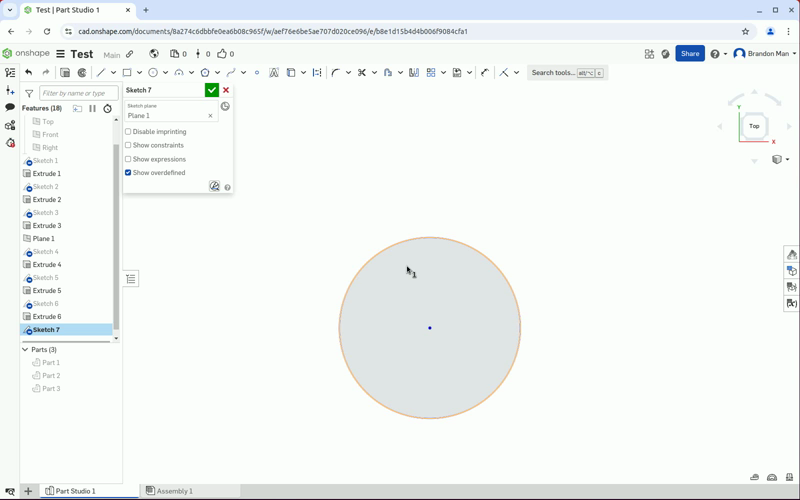
scroll(-6)
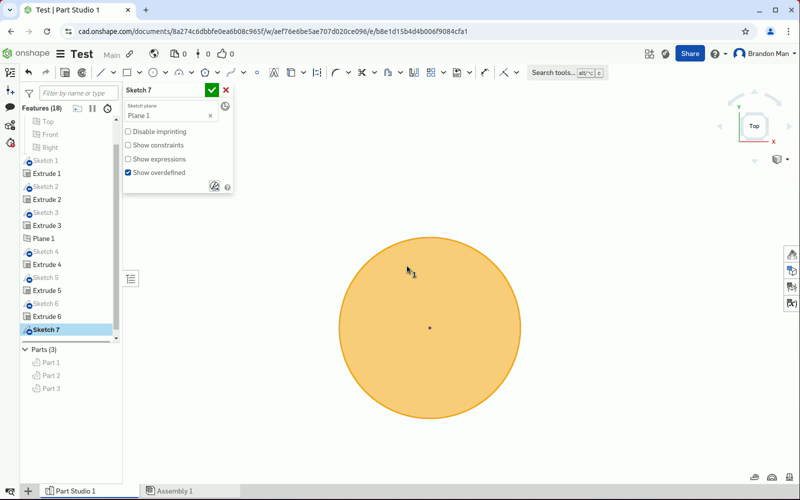
scroll(-6)
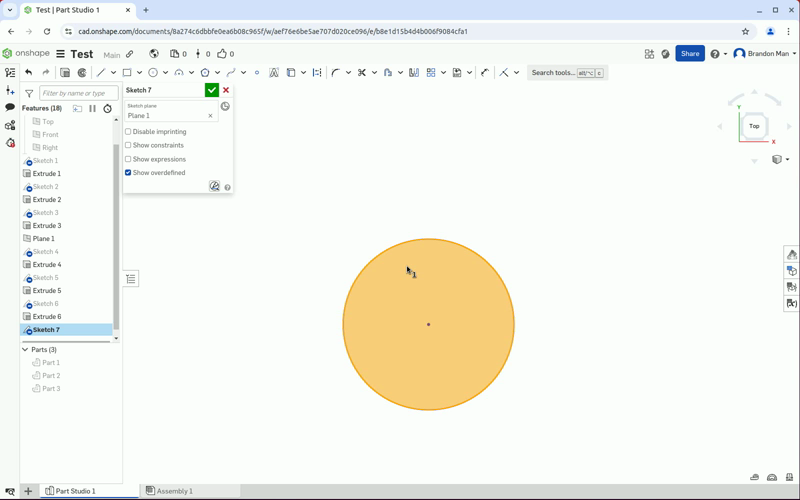
scroll(-6)
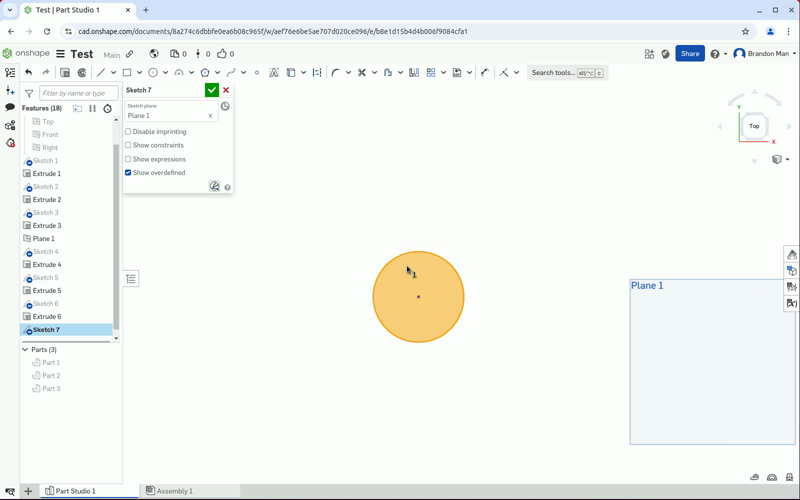
scroll(-6)
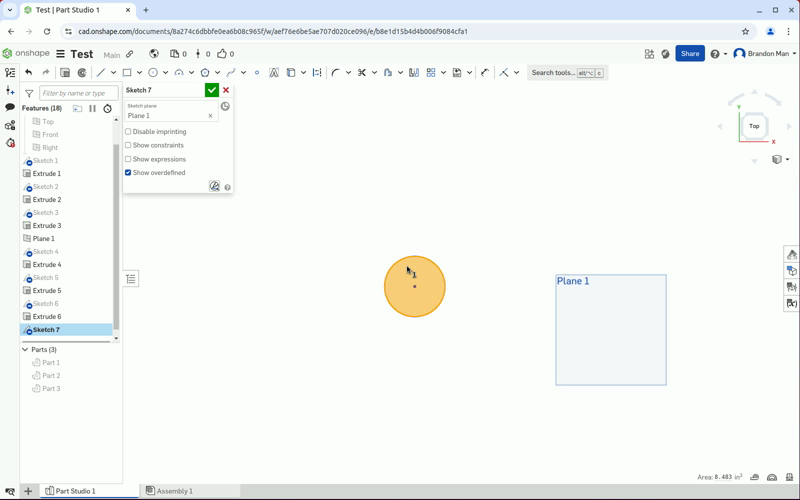
scroll(-6)
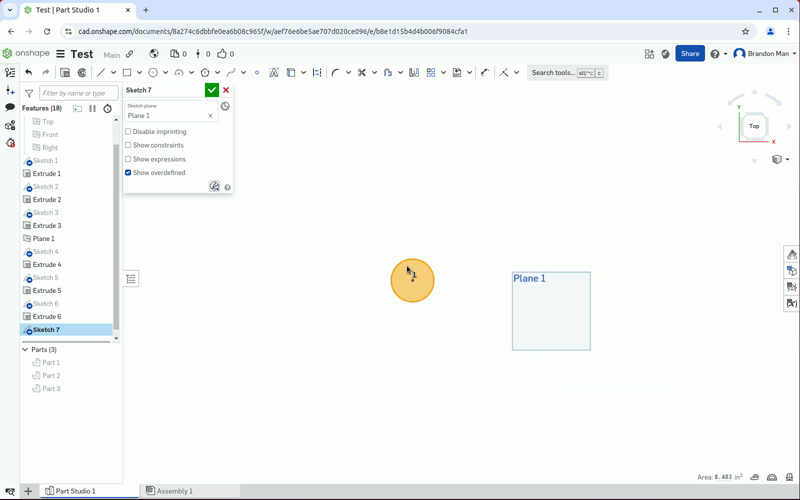
scroll(-6)
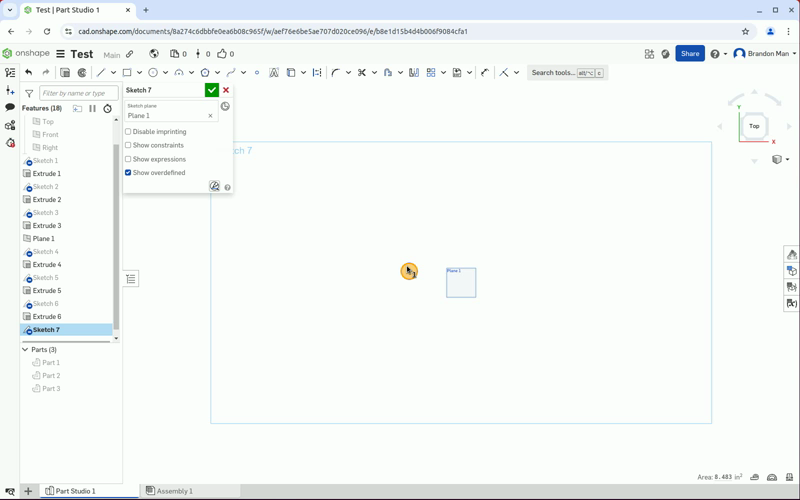
mouse_move(73, 352)
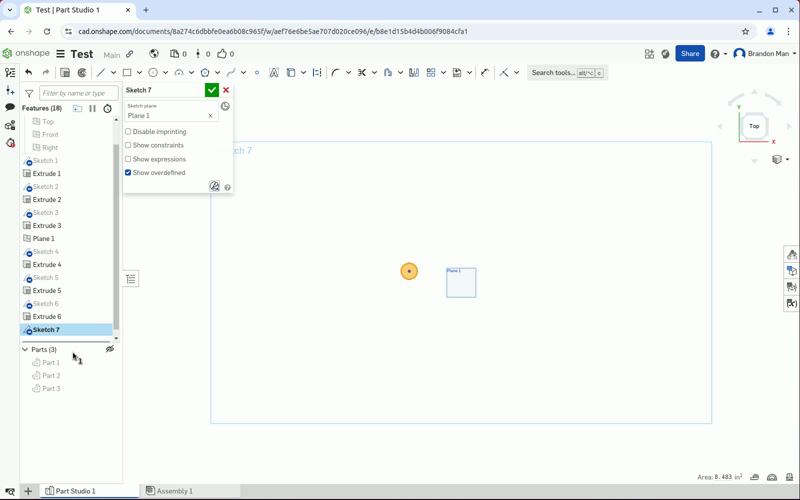
key(shift+y)
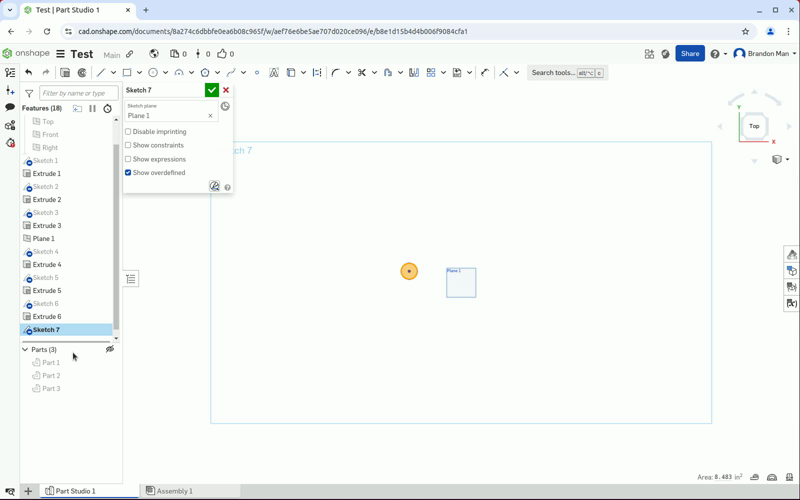
key(shift+e)
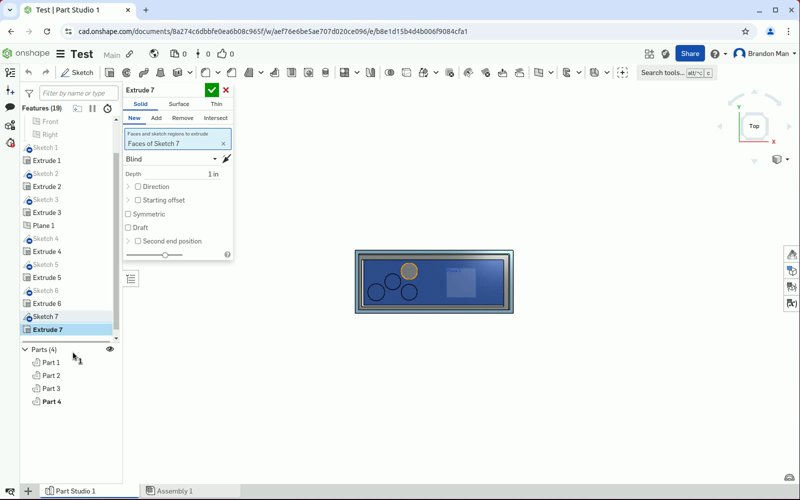
mouse_move(143, 106)
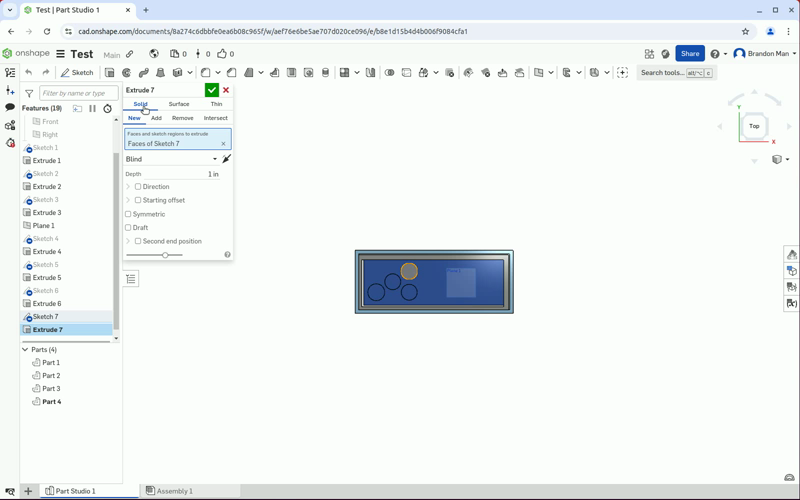
click(143, 106)
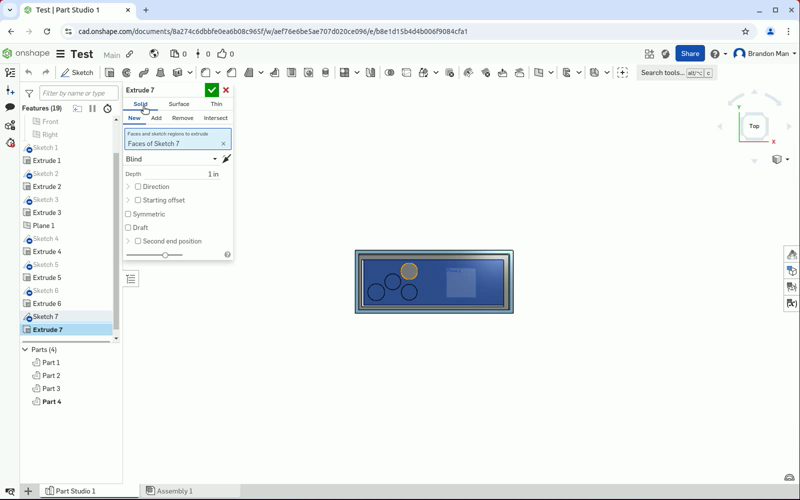
mouse_move(186, 120)
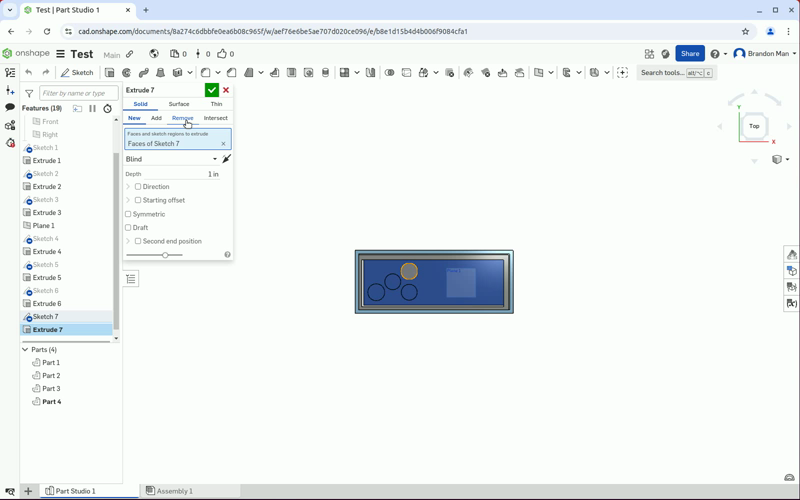
click(186, 120)
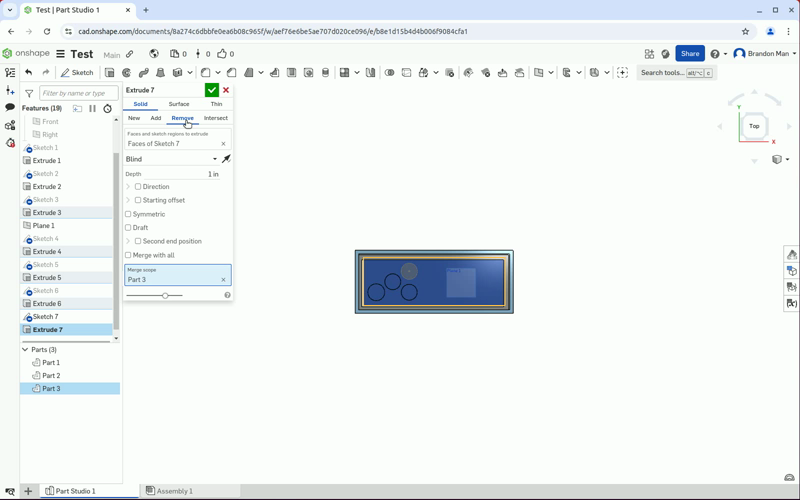
key(tab, 4)
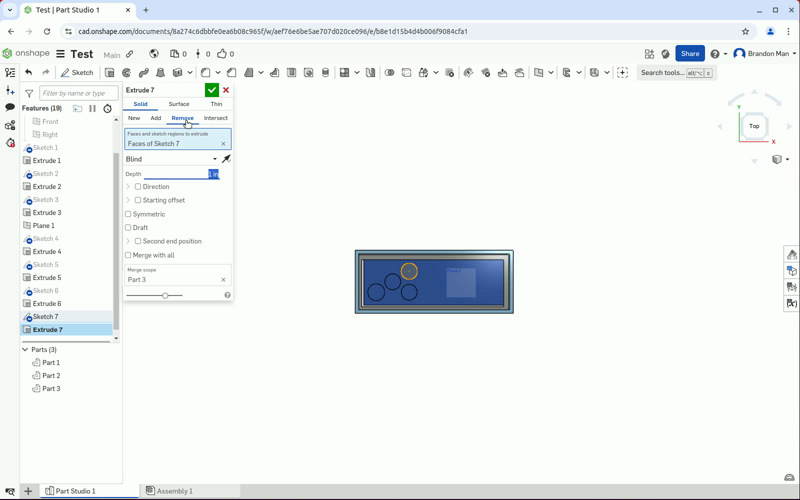
text(19.016)
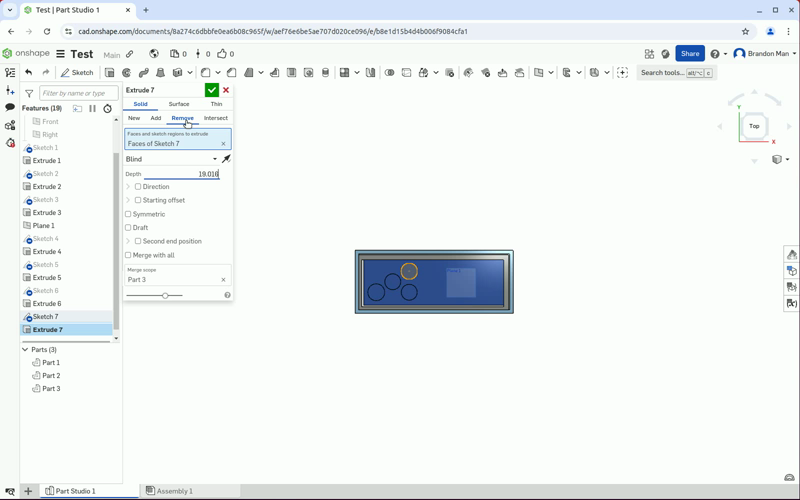
key(tab, 6)
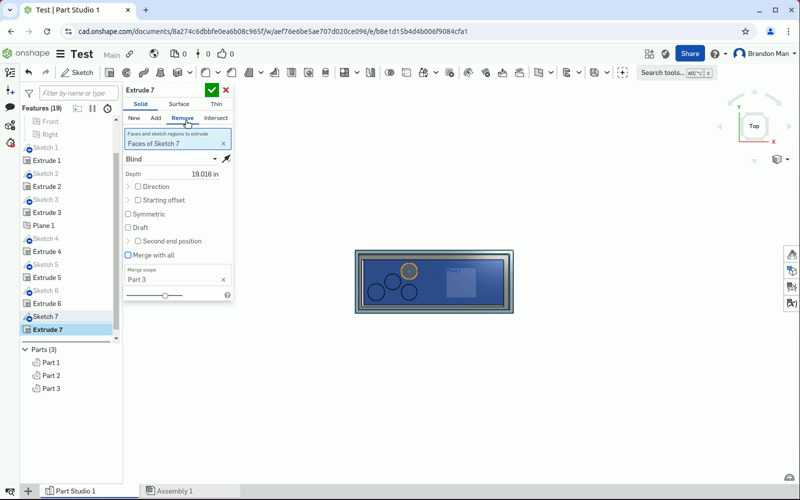
key(space)
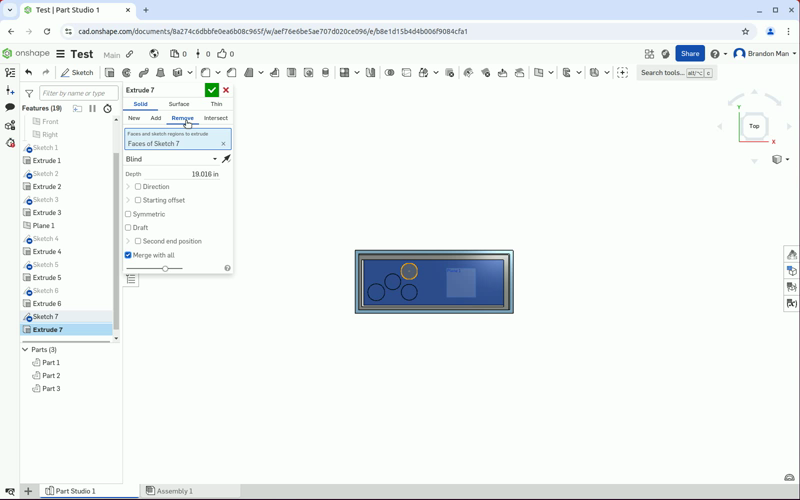
key(enter)
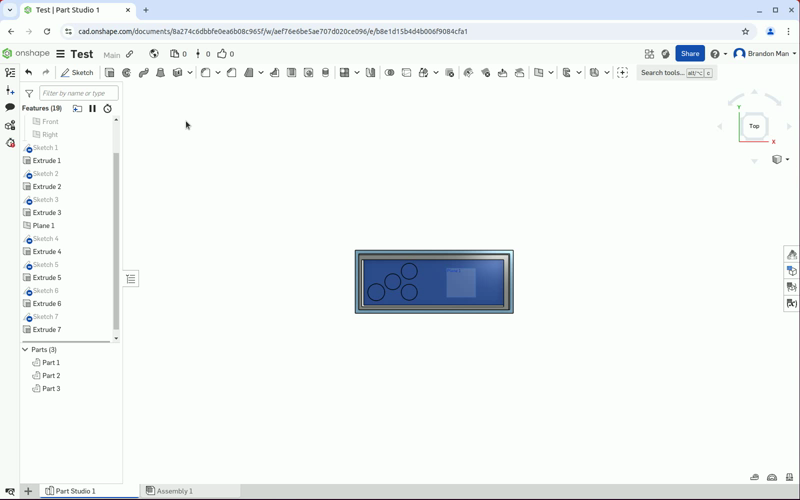
key(shift+h)
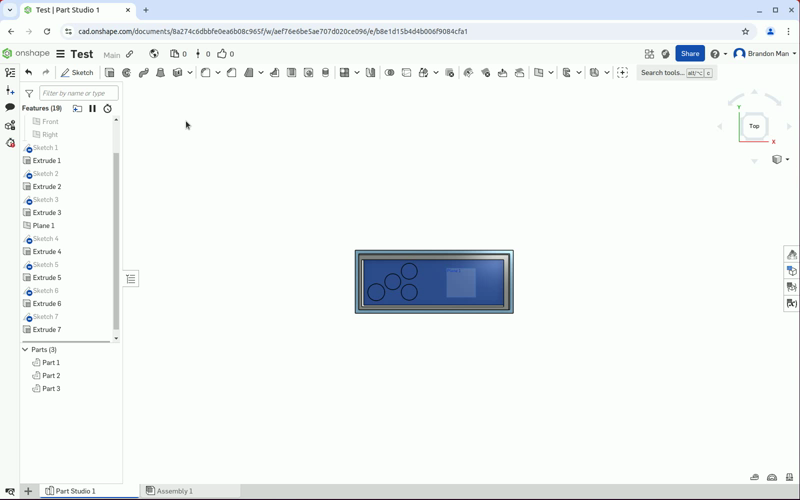
key(shift+h)
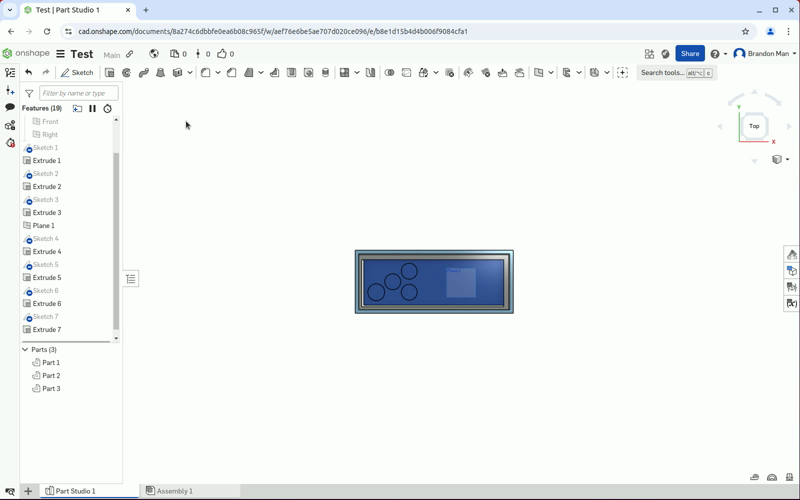
mouse_move(69, 150)
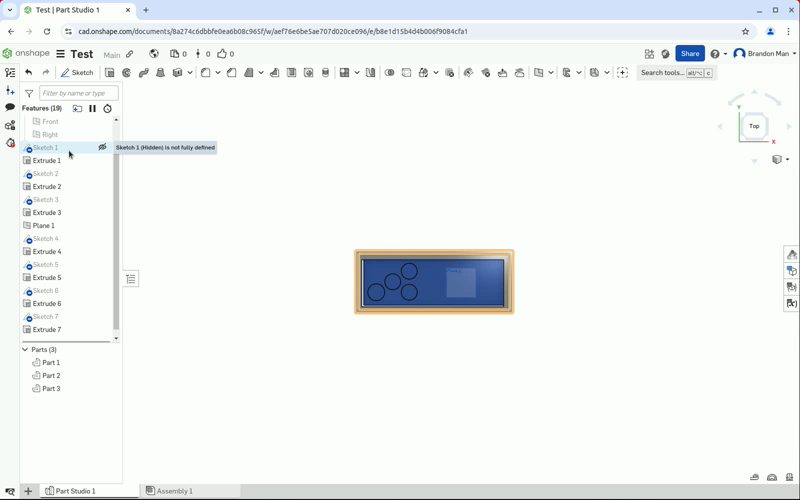
click(69, 150)
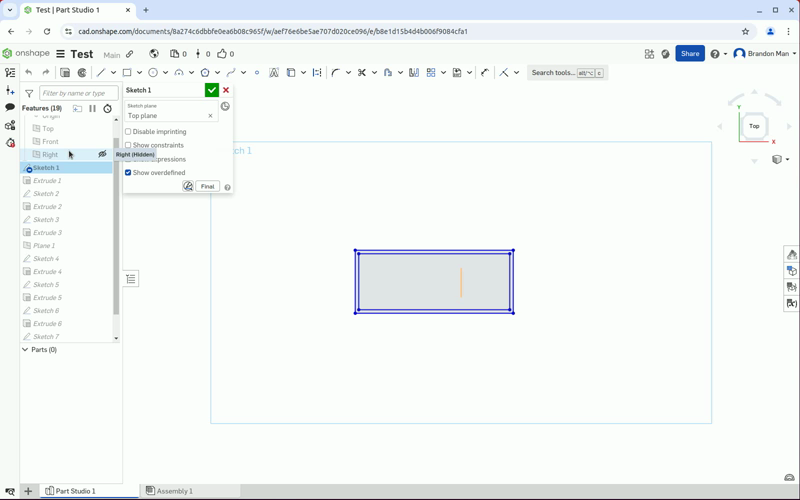
mouse_move(229, 92)
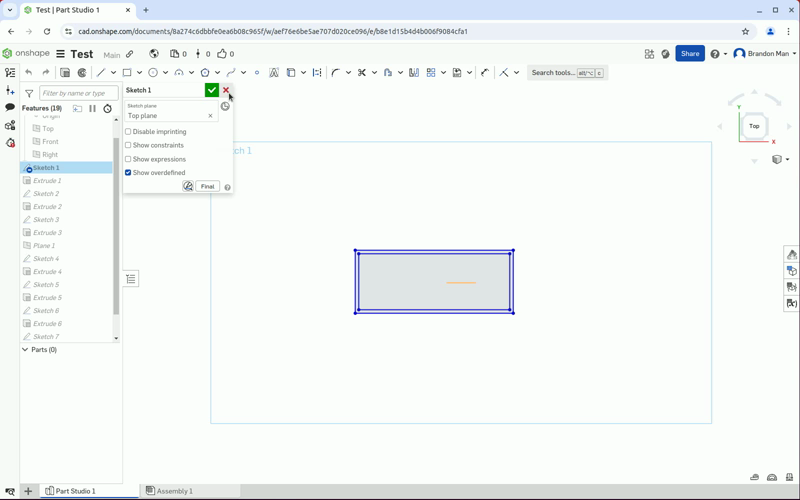
click(229, 92)
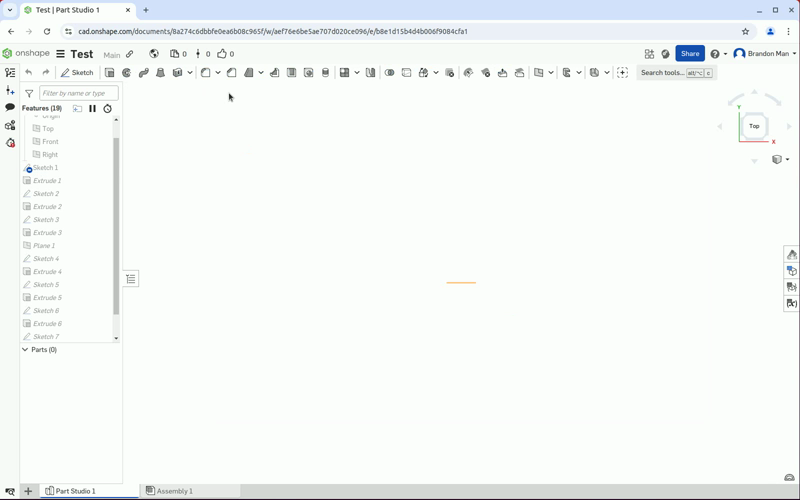
key(shift+s)
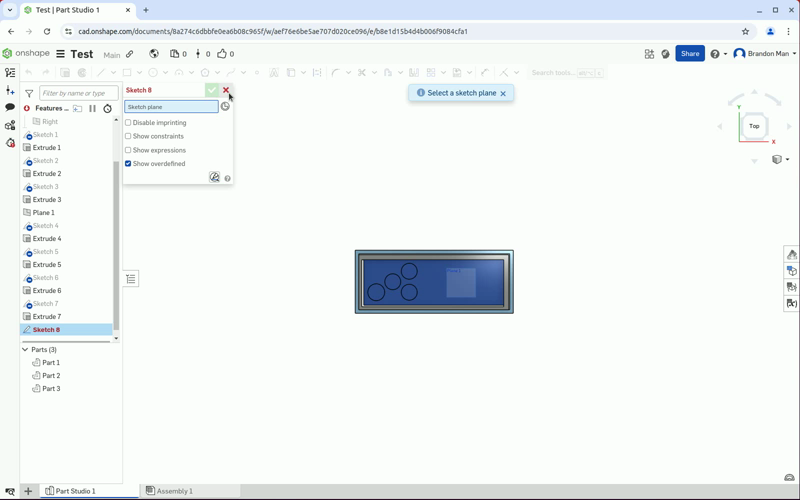
mouse_move(69, 215)
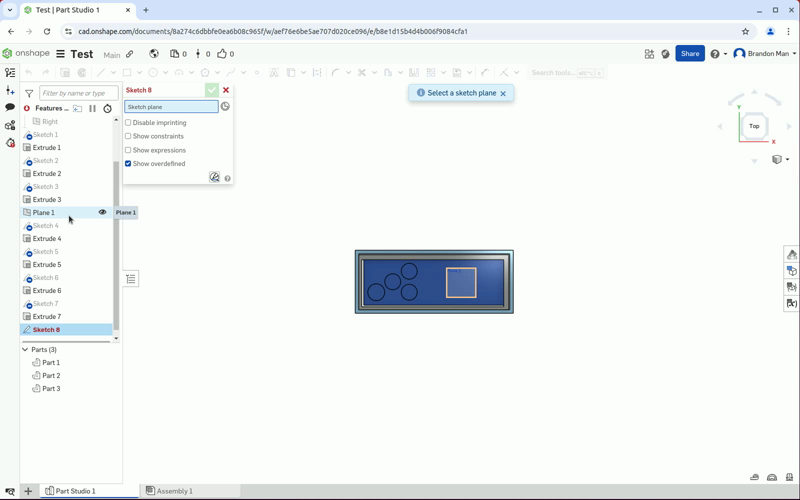
click(69, 215)
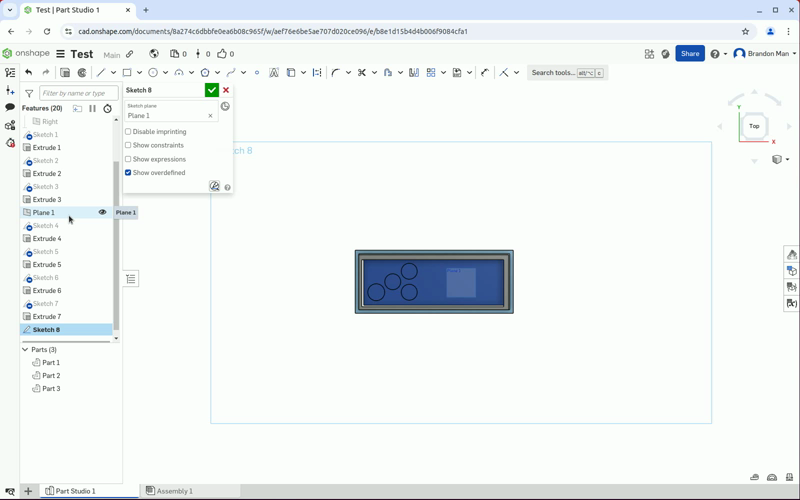
mouse_move(73, 352)
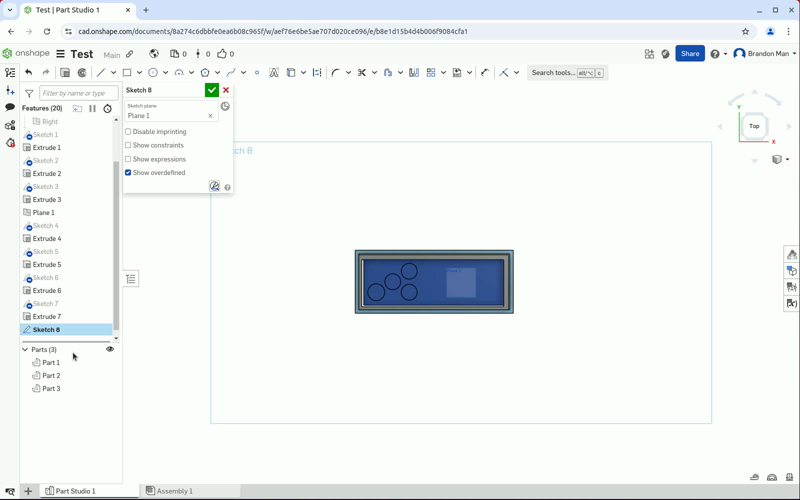
key(y)
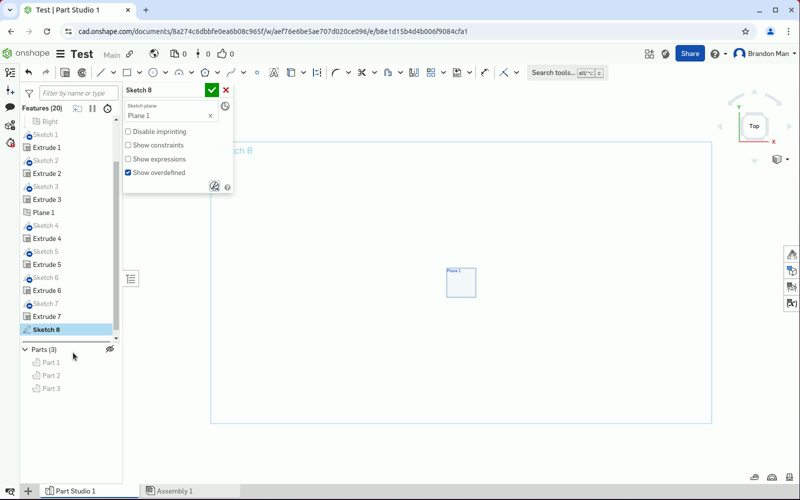
key(c)
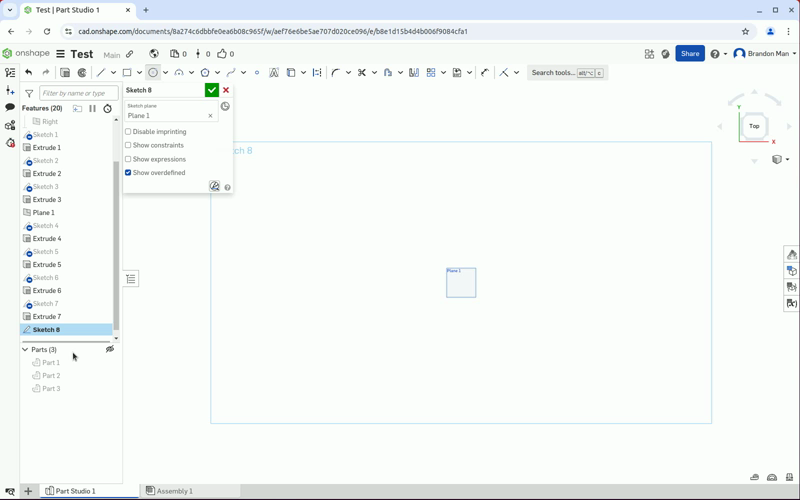
key_down(shift)
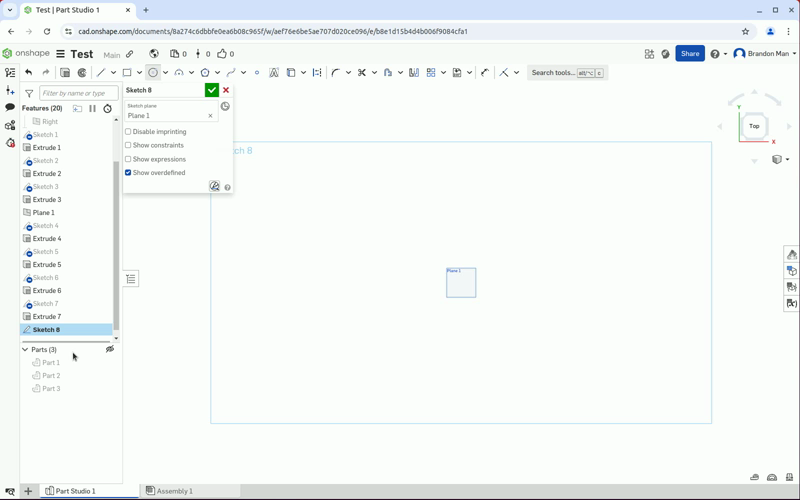
mouse_move(376, 271)
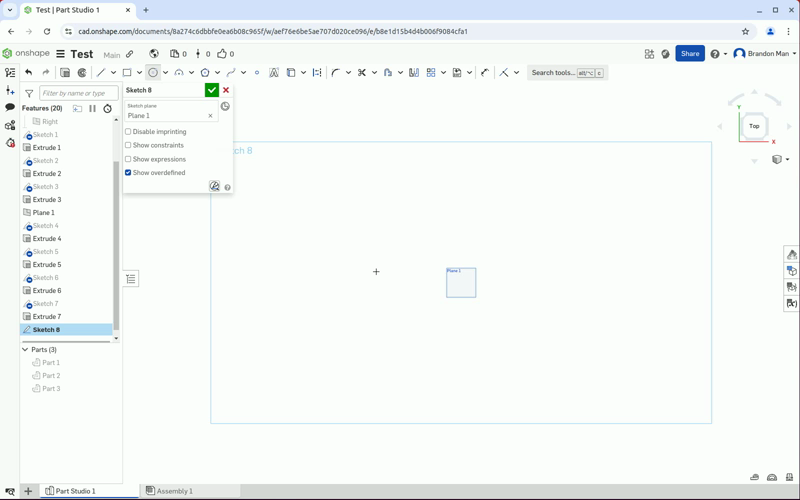
click(376, 271)
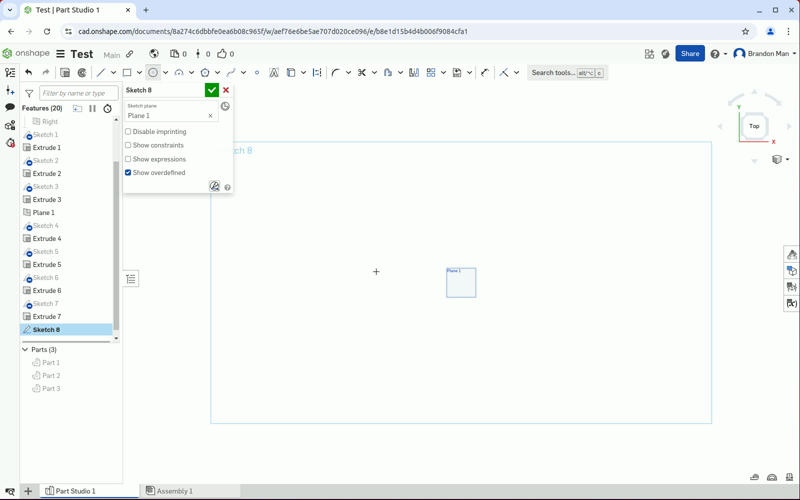
key_up(shift)
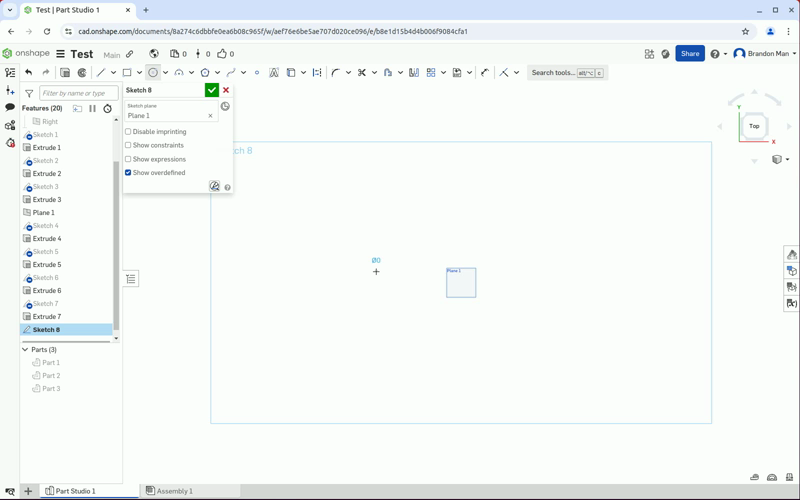
mouse_move(384, 271)
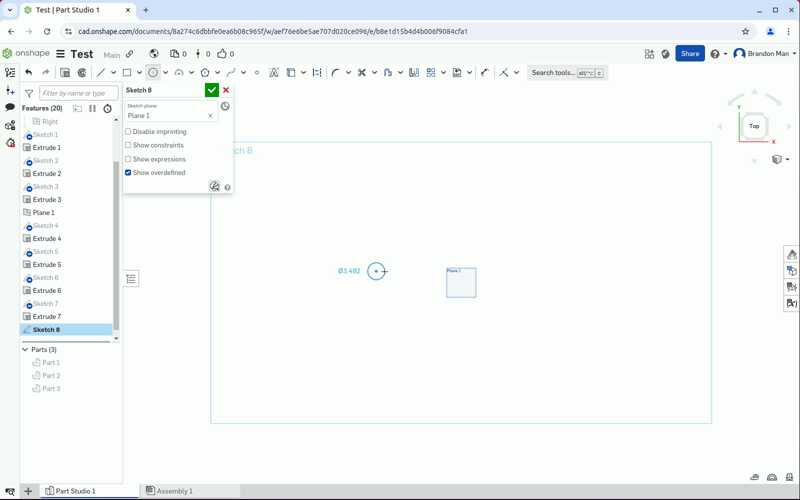
click(384, 271)
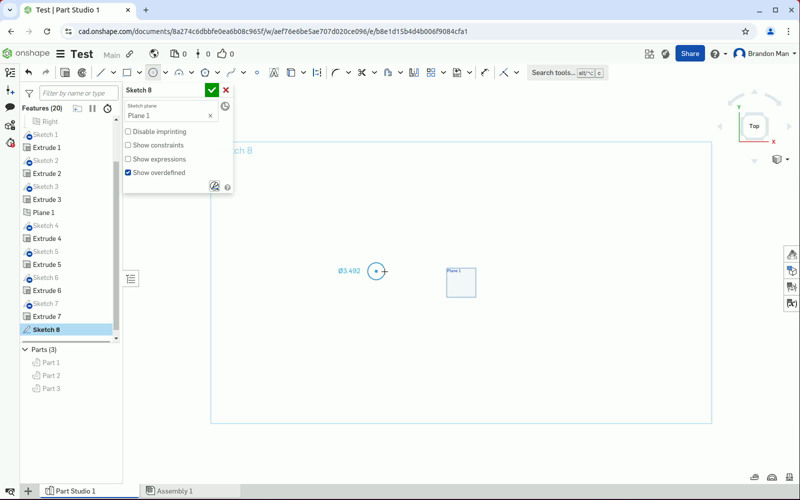
key(esc)
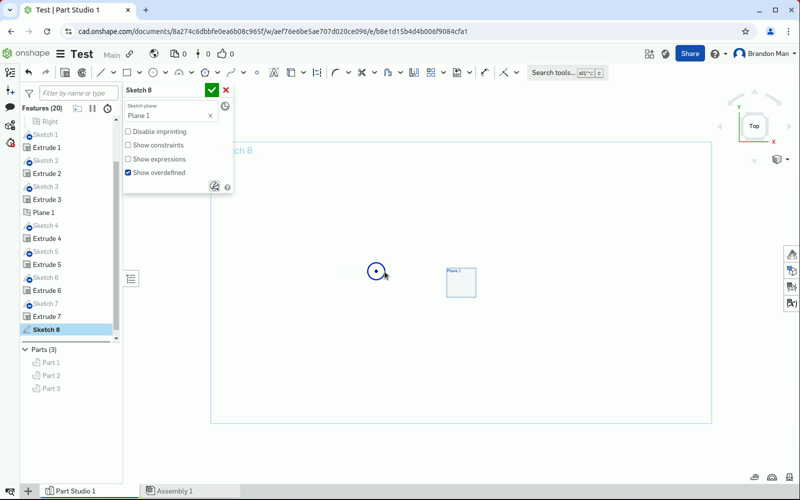
mouse_move(372, 274)
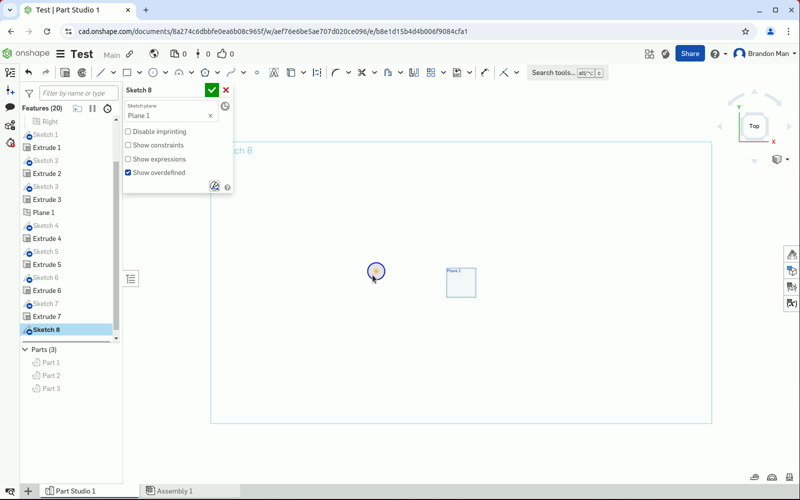
scroll(6)
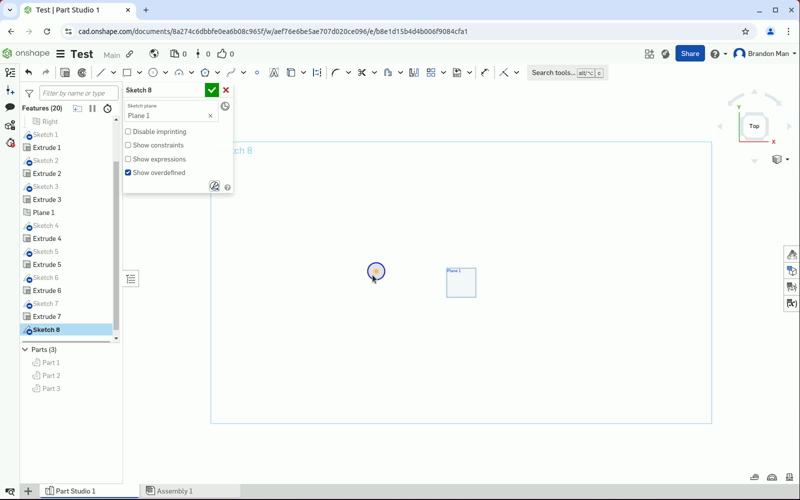
scroll(6)
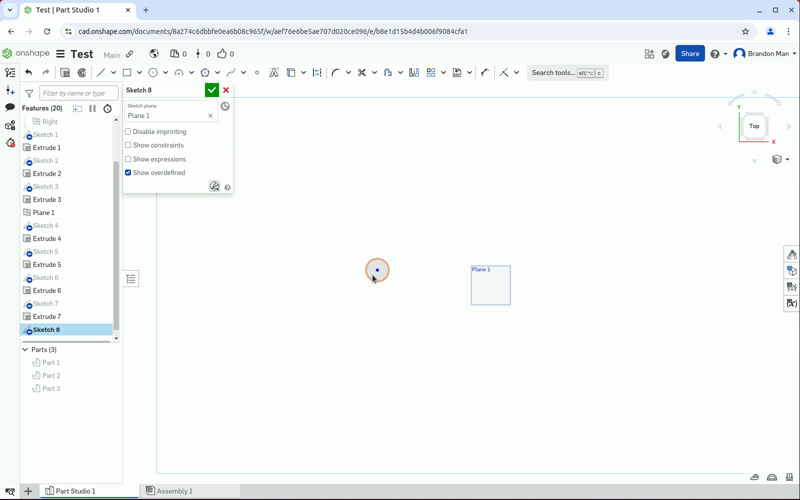
scroll(6)
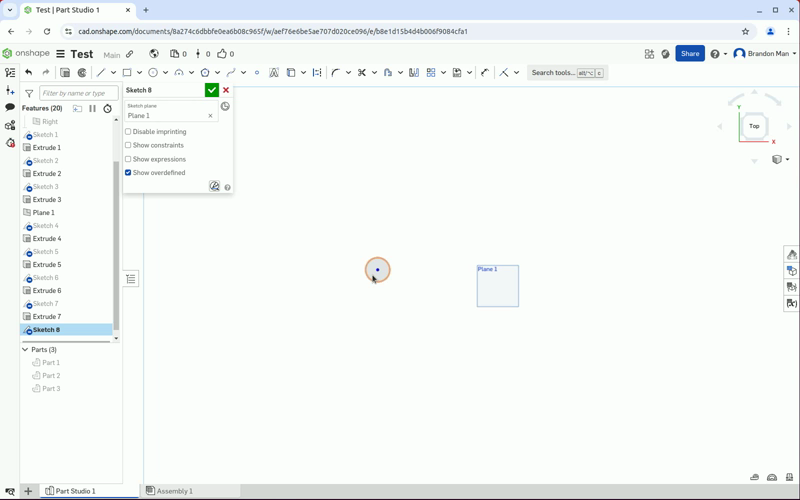
scroll(6)
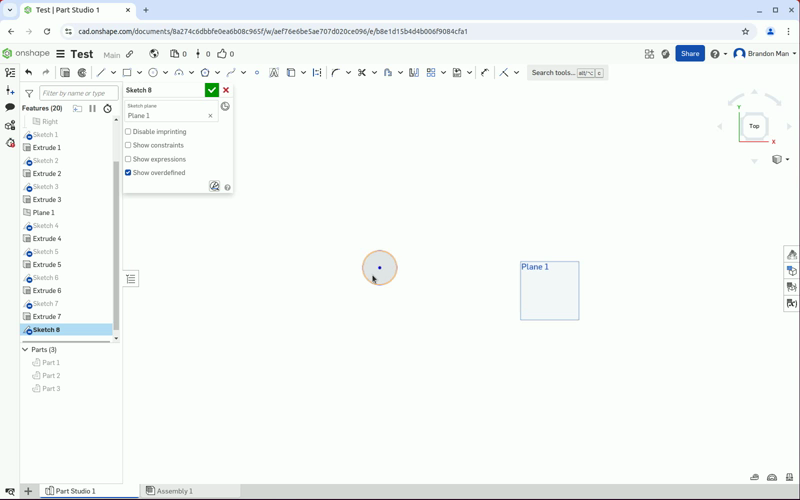
scroll(6)
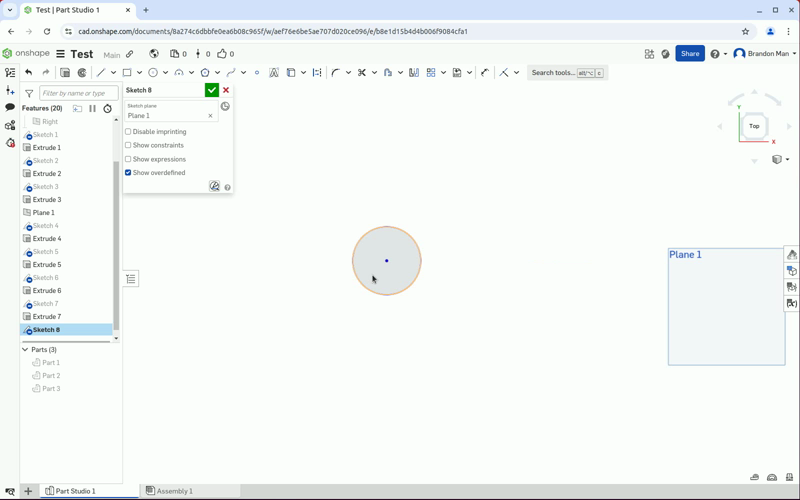
scroll(6)
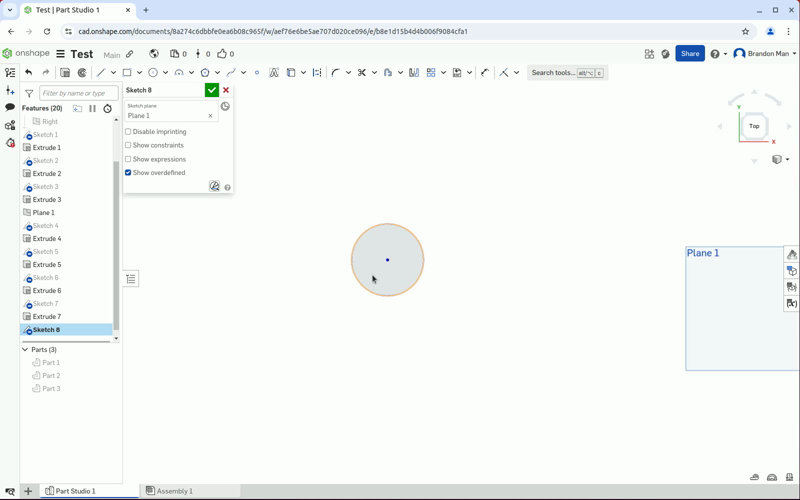
scroll(6)
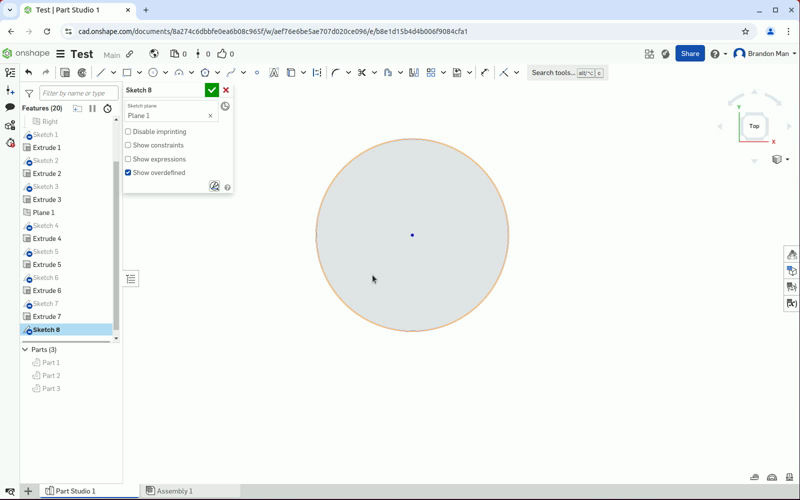
click(372, 274)
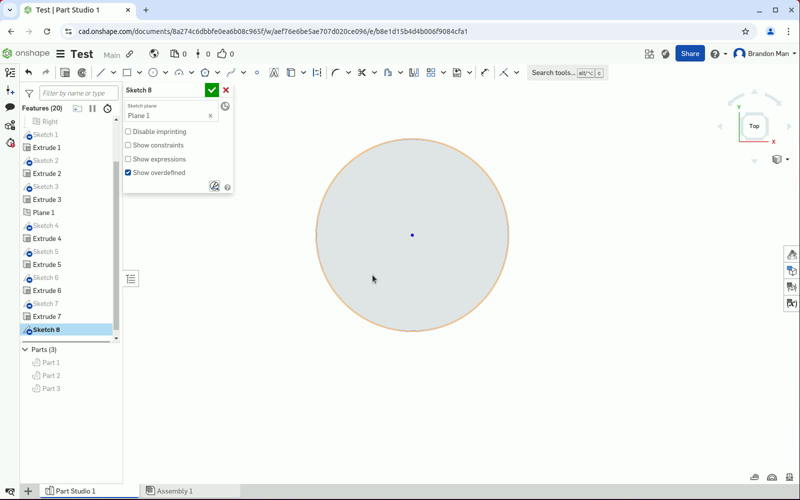
scroll(-6)
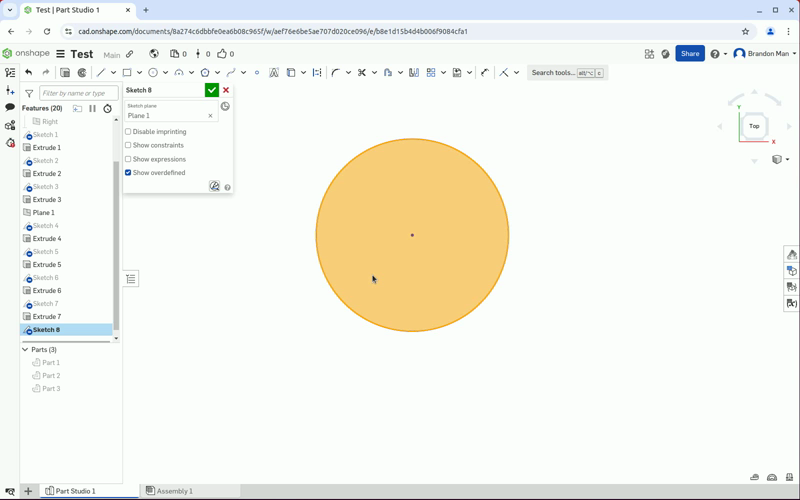
scroll(-6)
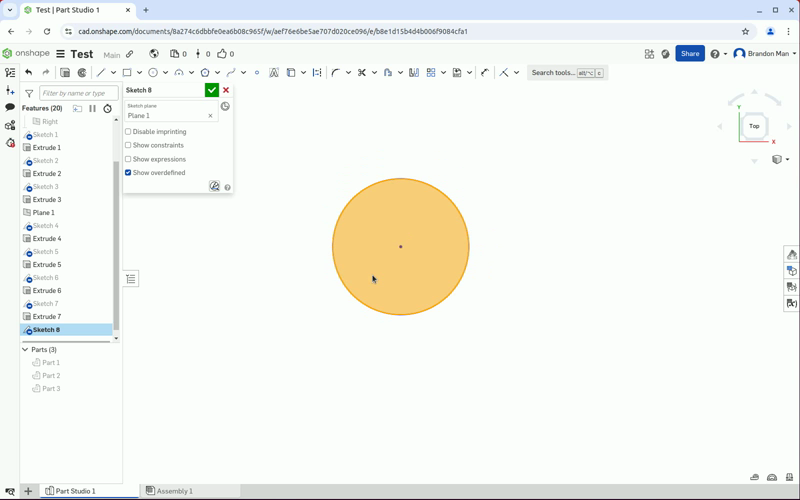
scroll(-6)
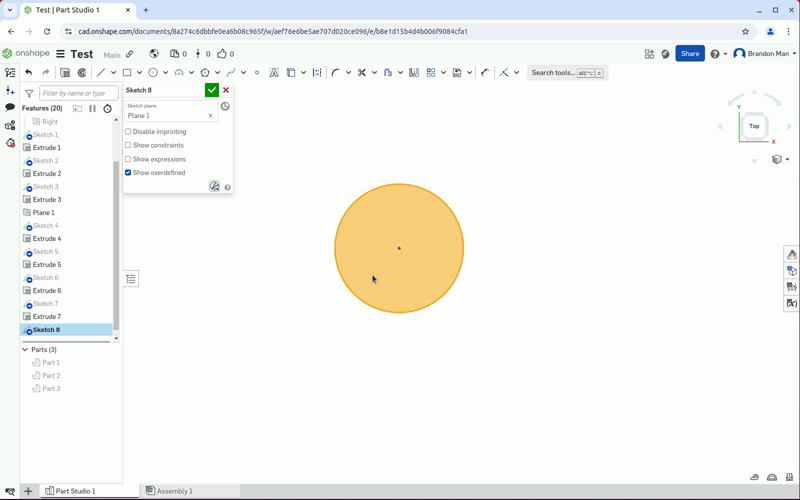
scroll(-6)
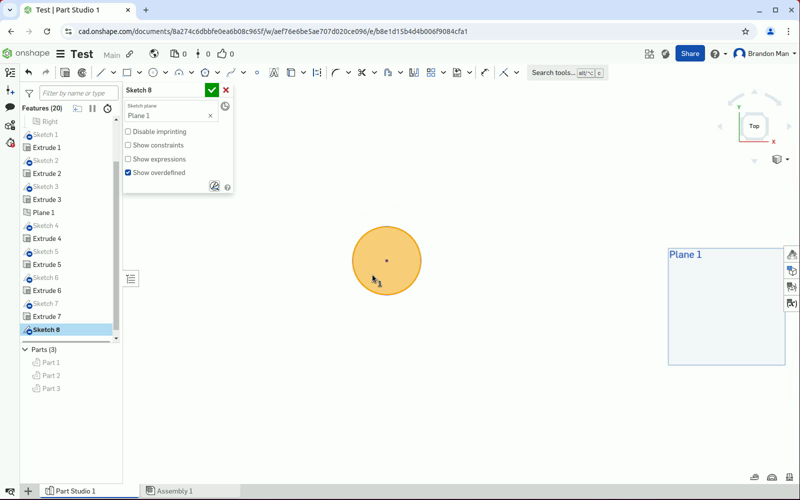
scroll(-6)
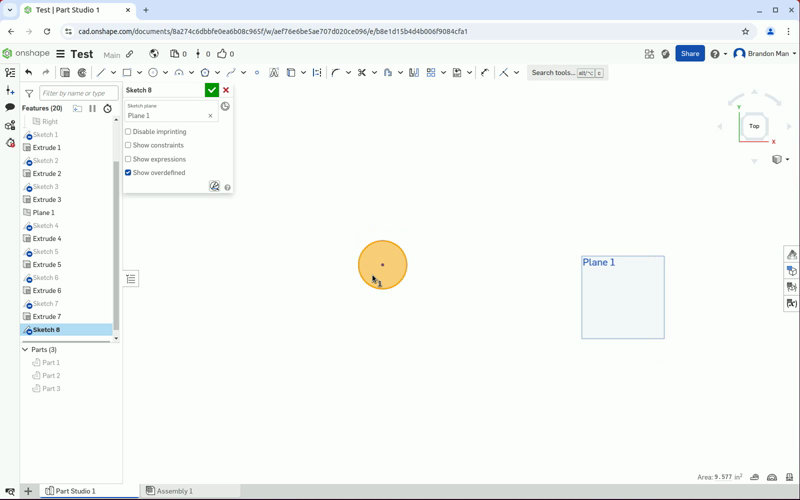
scroll(-6)
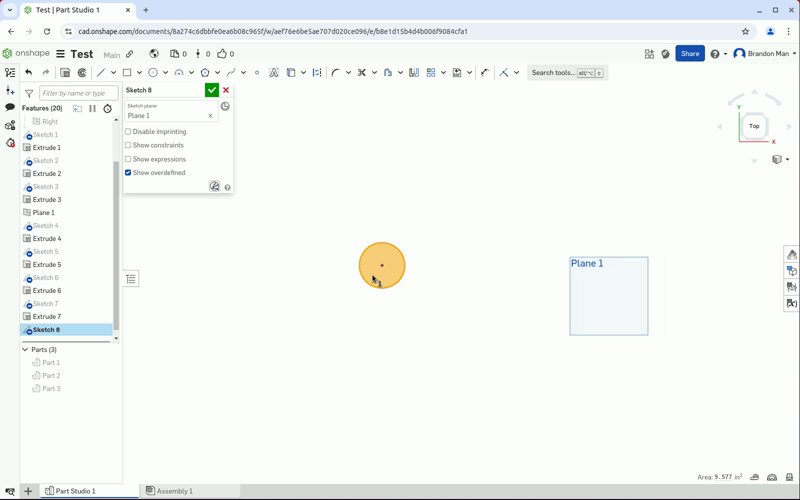
scroll(-6)
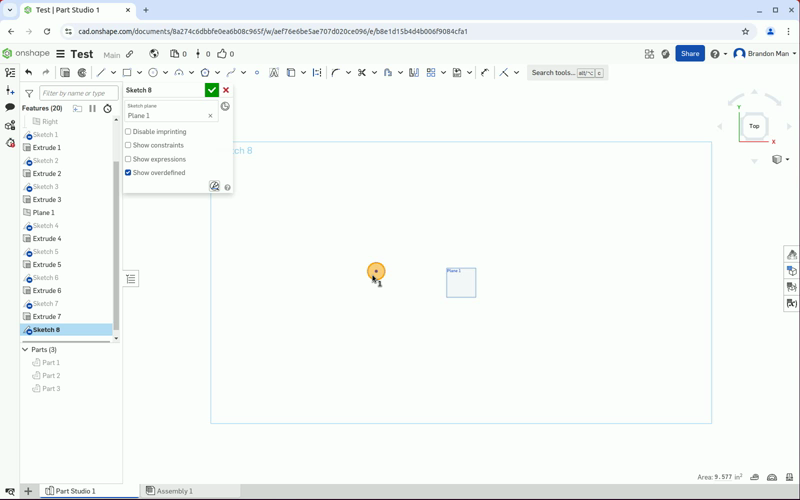
mouse_move(73, 352)
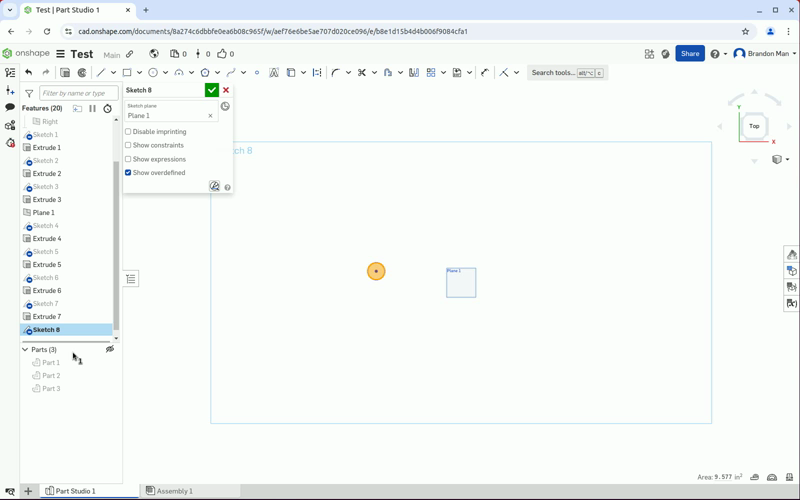
key(shift+y)
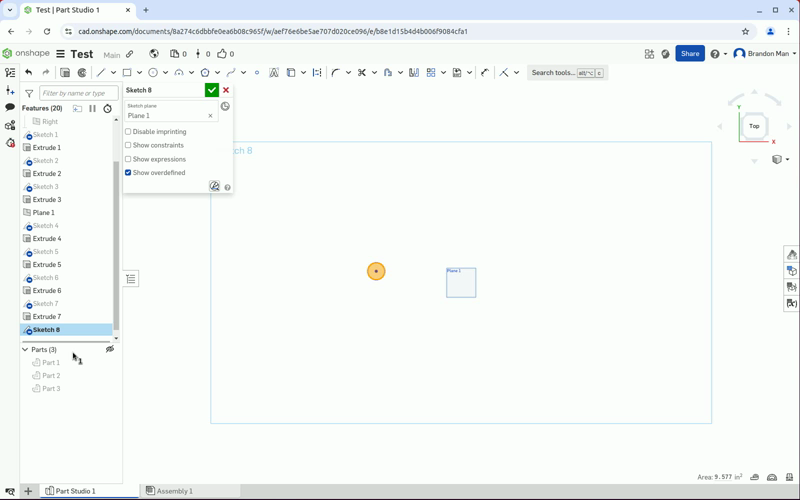
key(shift+e)
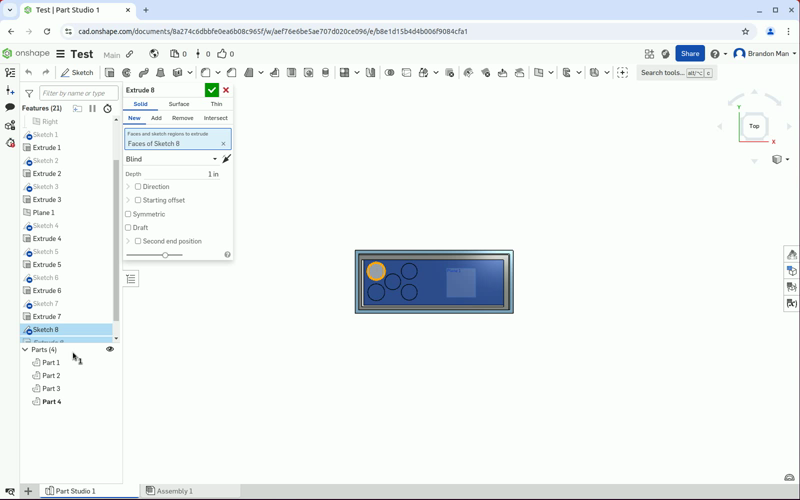
mouse_move(143, 106)
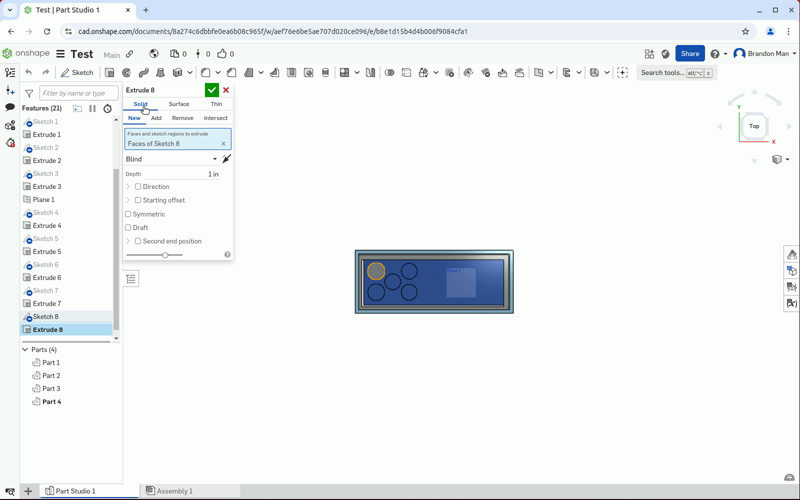
click(143, 106)
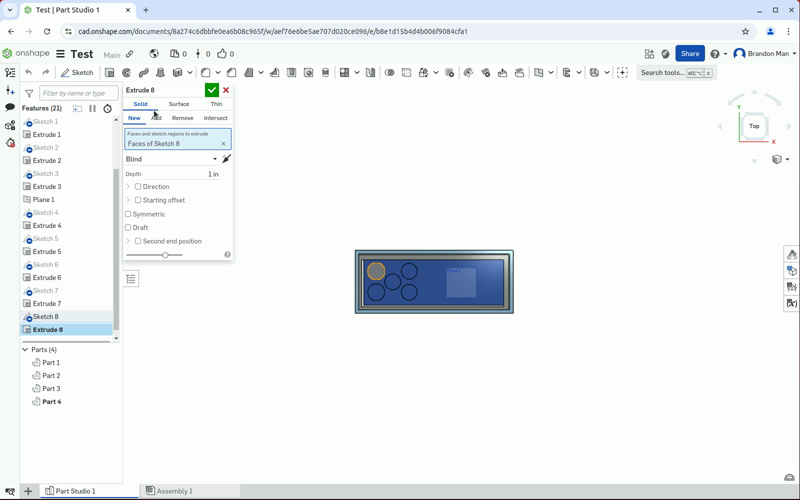
mouse_move(186, 120)
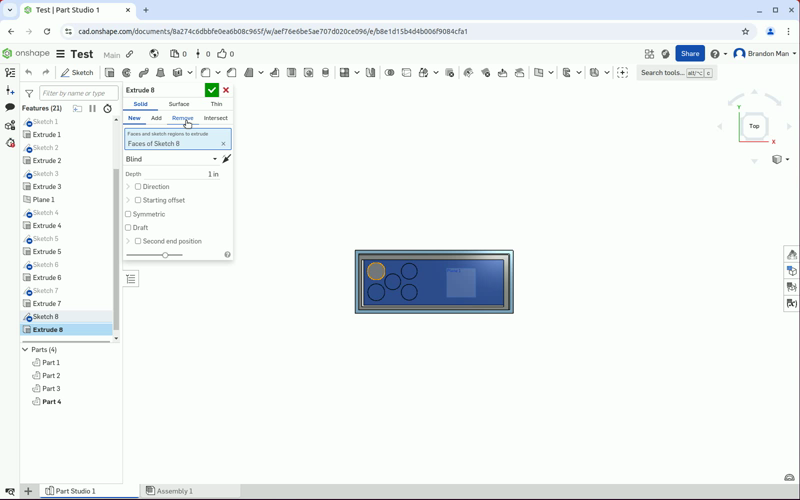
click(186, 120)
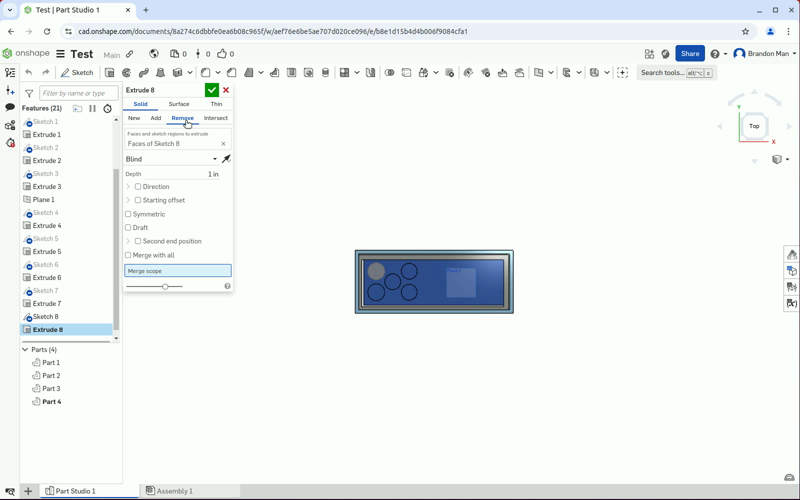
key(tab, 4)
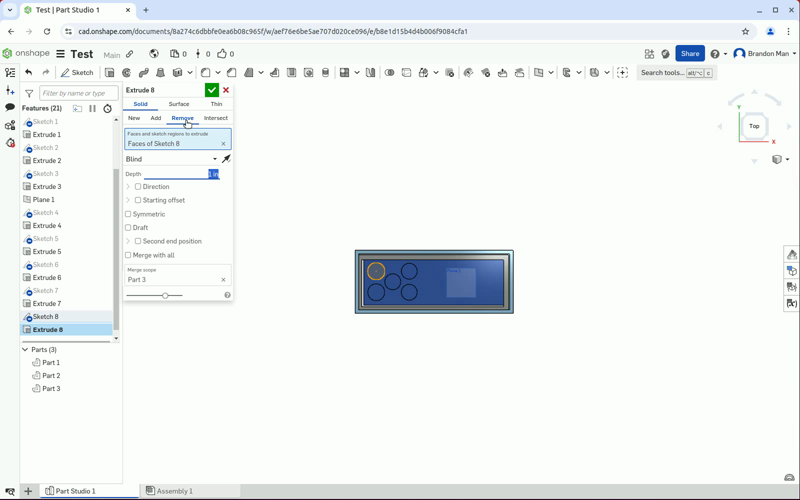
text(19.016)
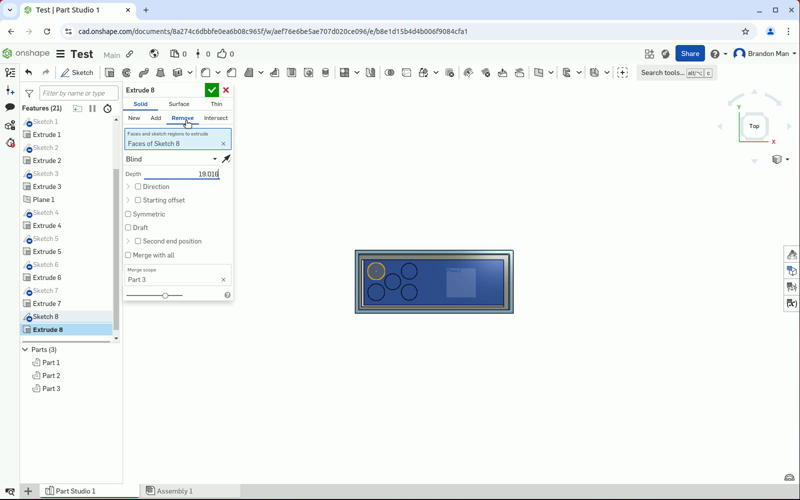
key(tab, 6)
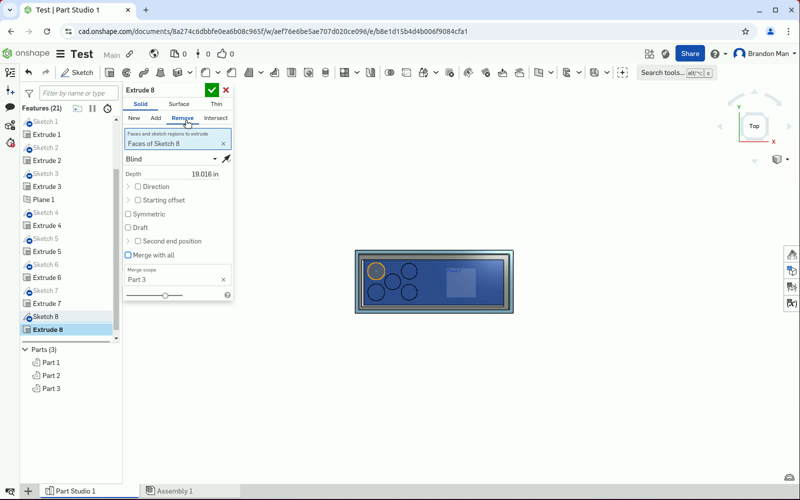
key(space)
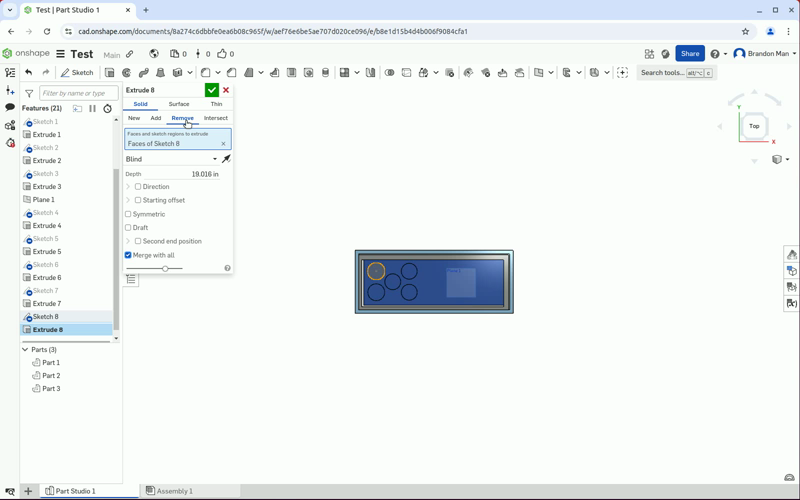
key(enter)
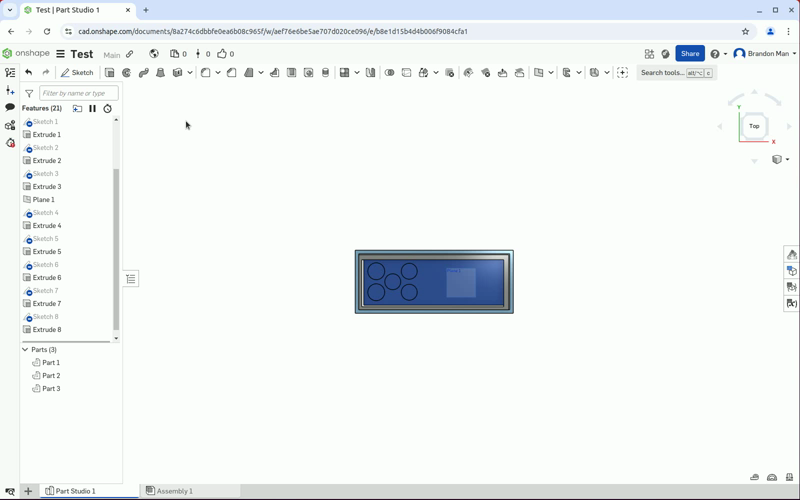
key(shift+h)
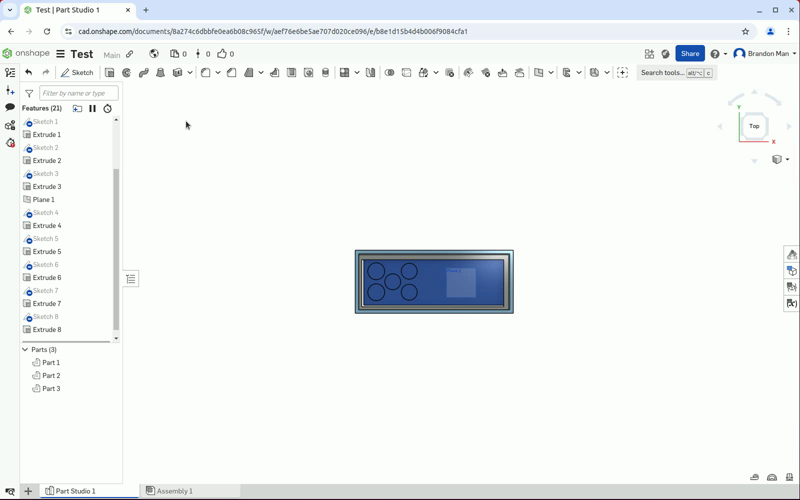
key(shift+h)
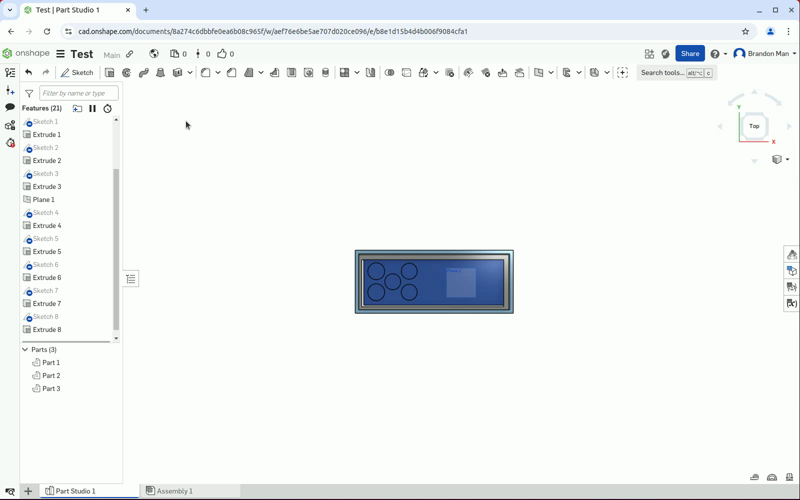
mouse_move(69, 124)
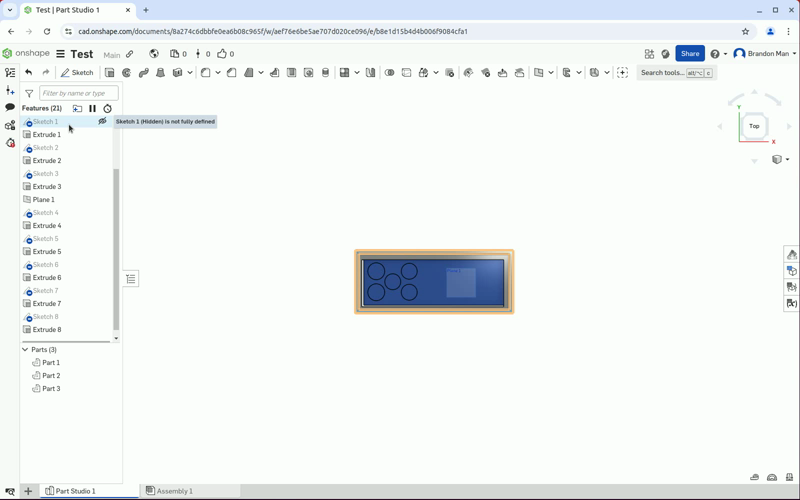
click(69, 124)
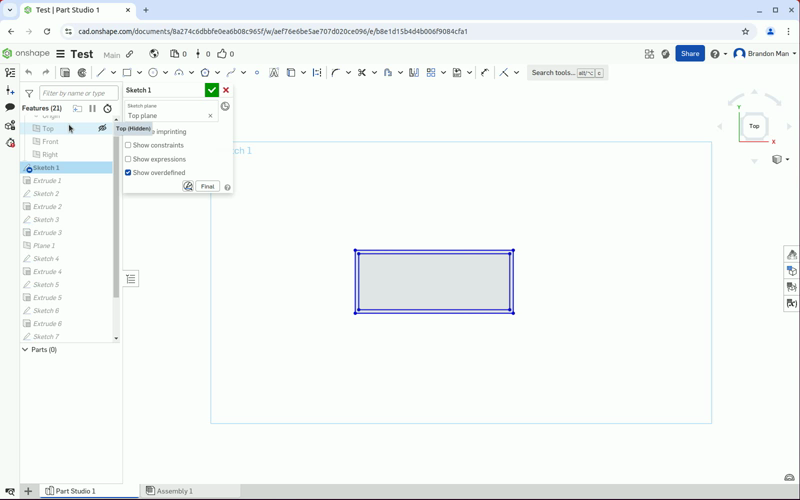
mouse_move(229, 92)
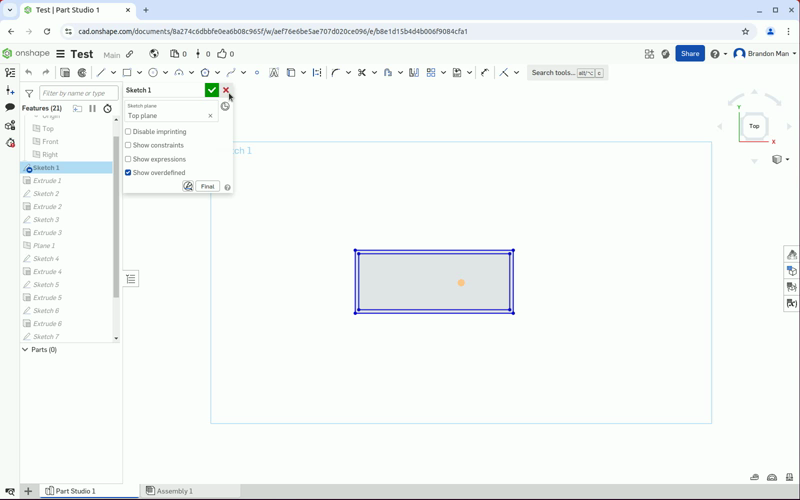
click(229, 92)
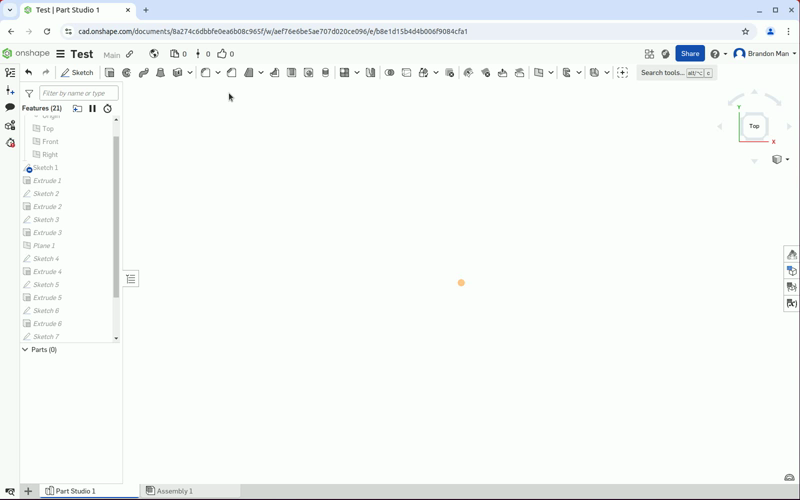
key(shift+s)
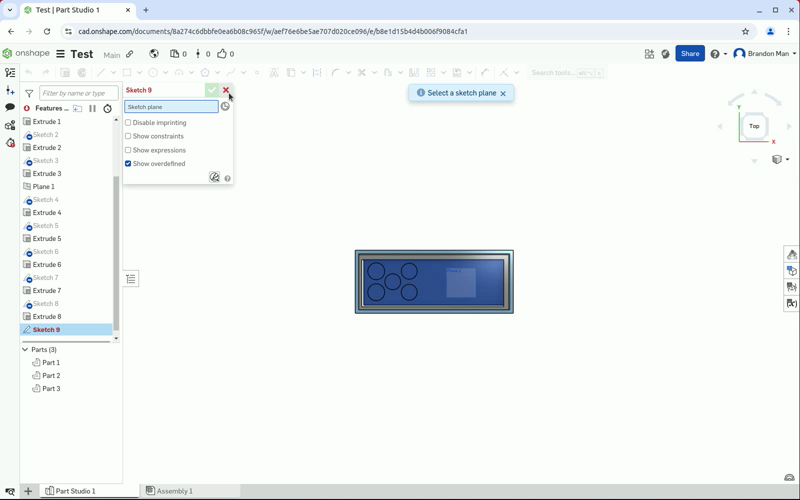
mouse_move(69, 189)
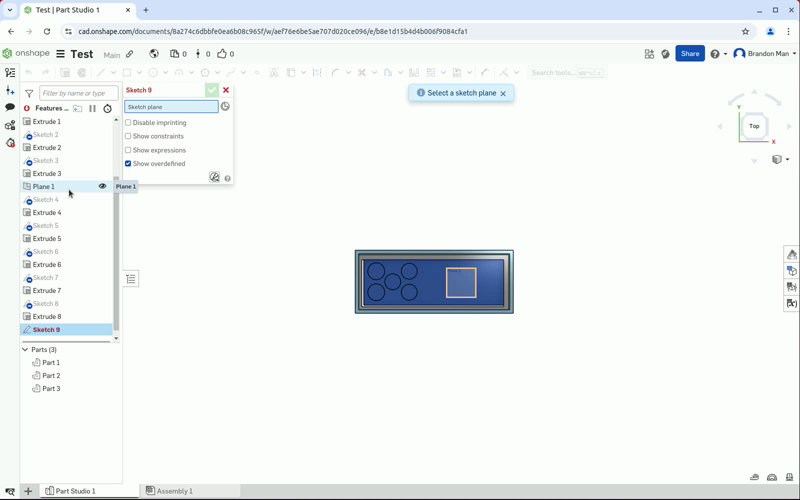
click(69, 189)
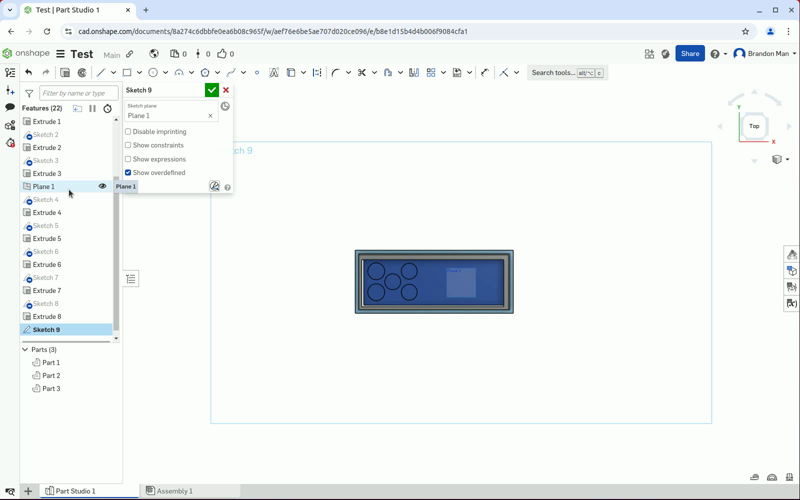
mouse_move(73, 352)
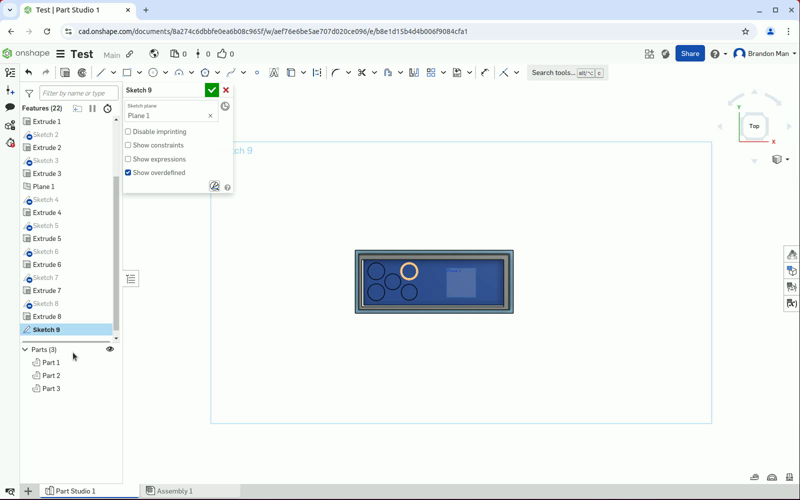
key(y)
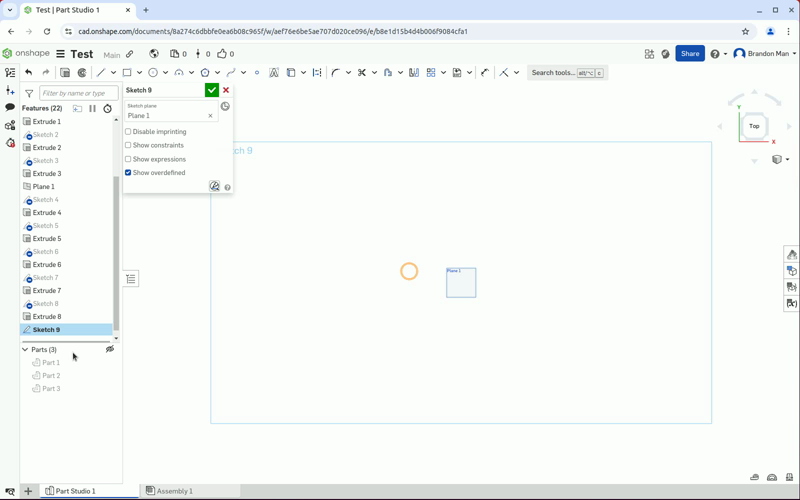
key(l)
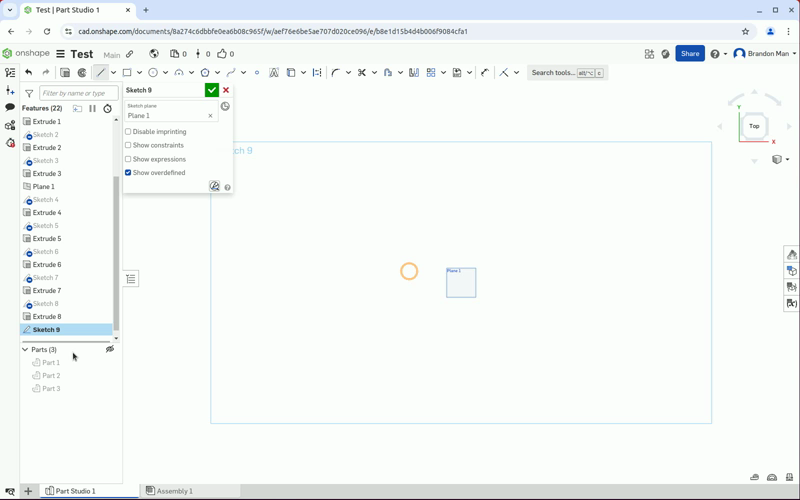
key_down(shift)
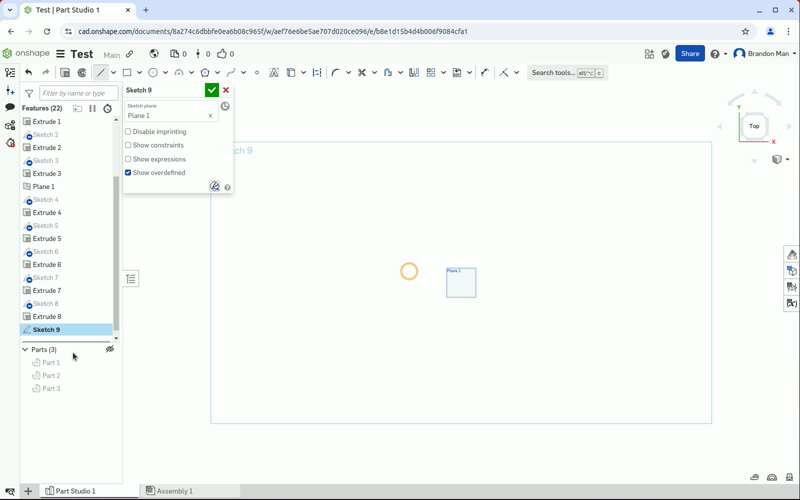
mouse_move(477, 303)
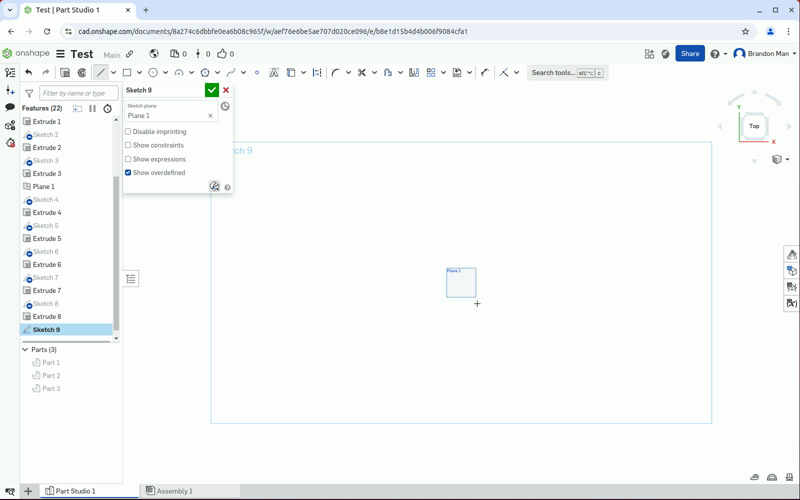
click(477, 303)
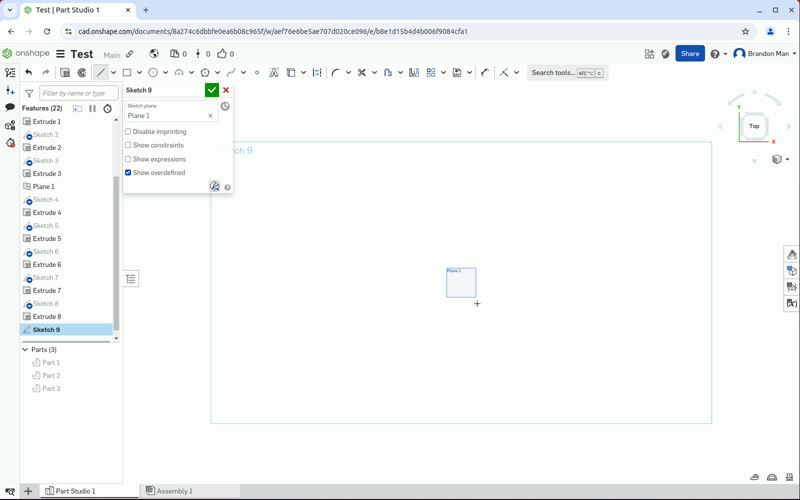
key_up(shift)
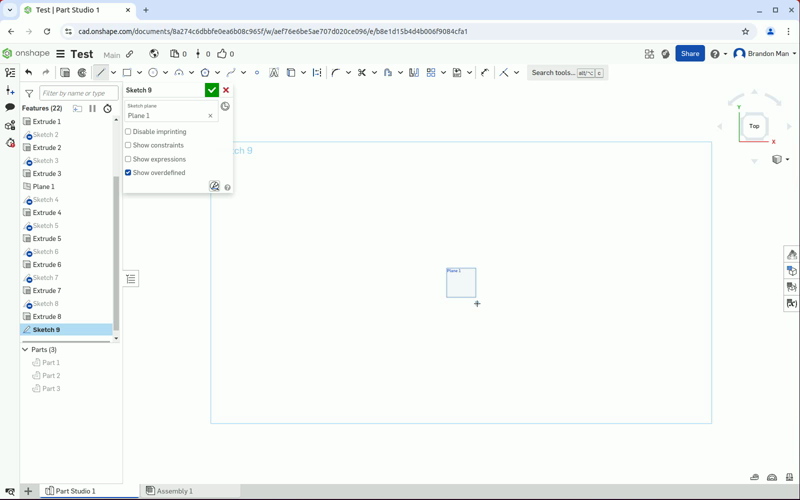
key_down(shift)
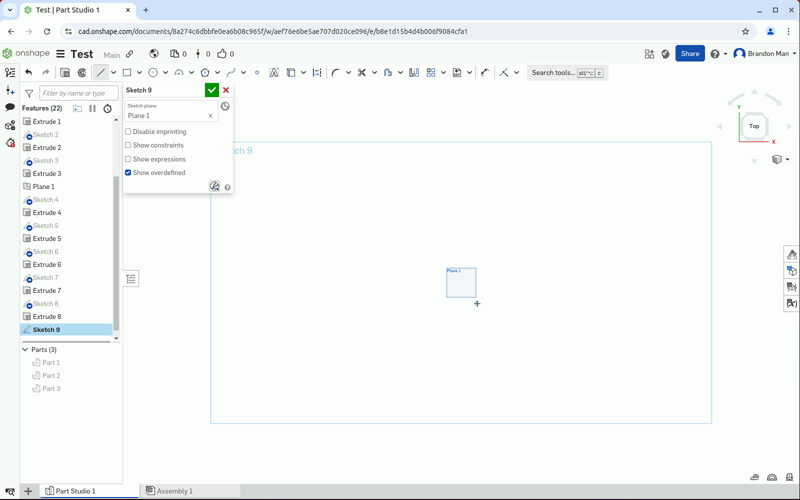
mouse_move(507, 303)
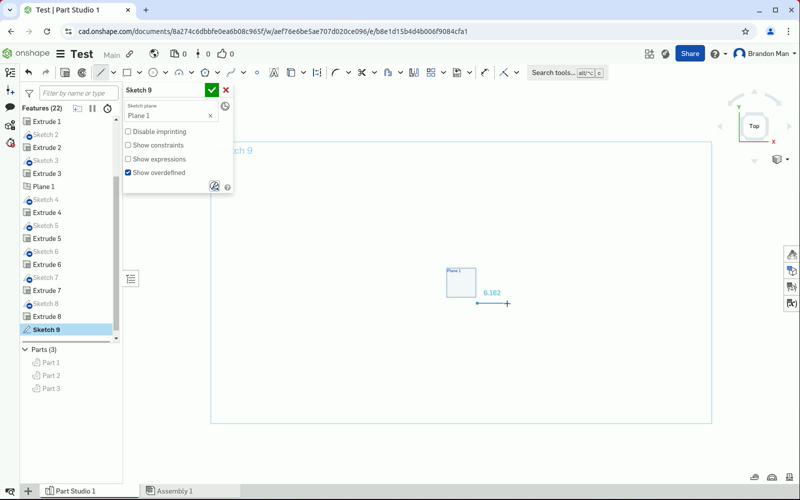
mouse_move(500, 303)
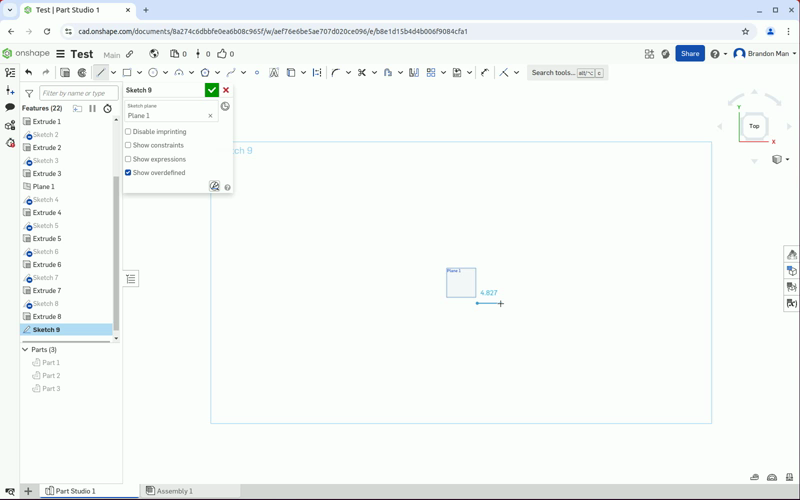
click(500, 303)
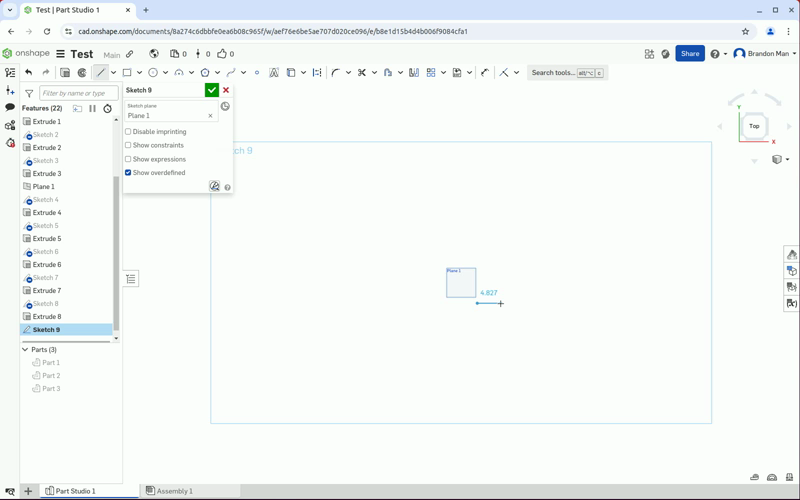
key_up(shift)
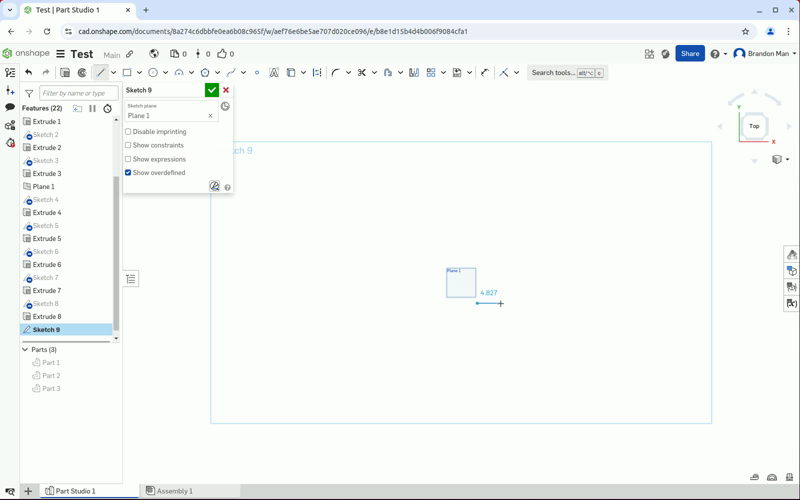
key_down(shift)
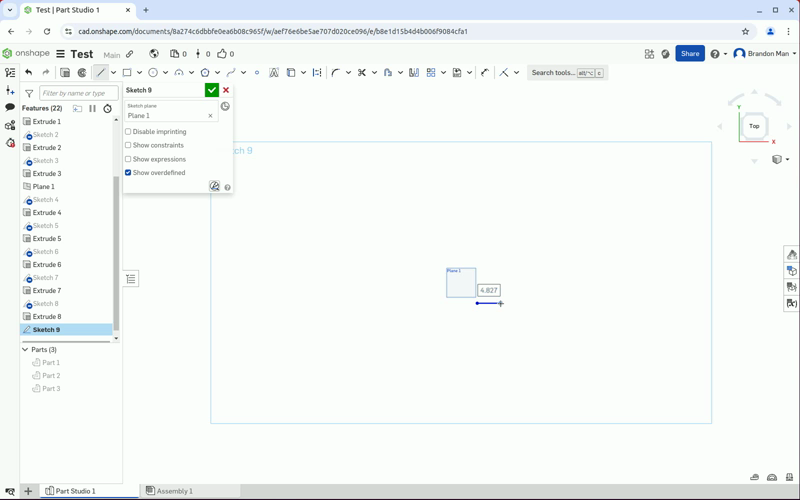
mouse_move(530, 303)
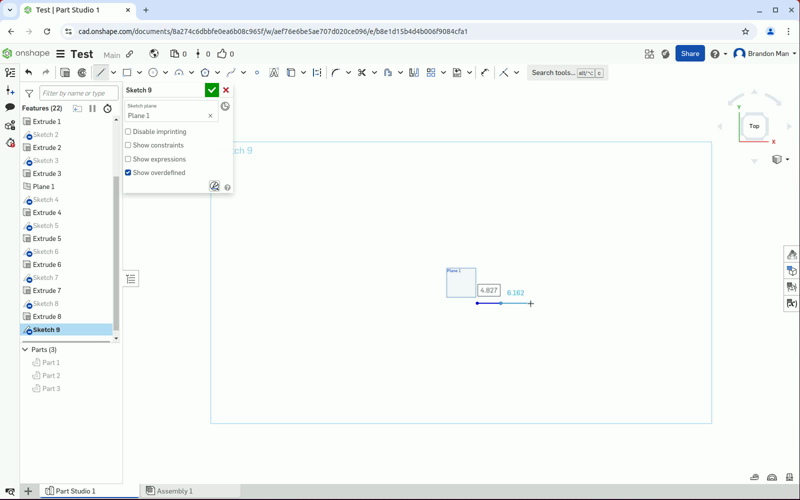
mouse_move(500, 258)
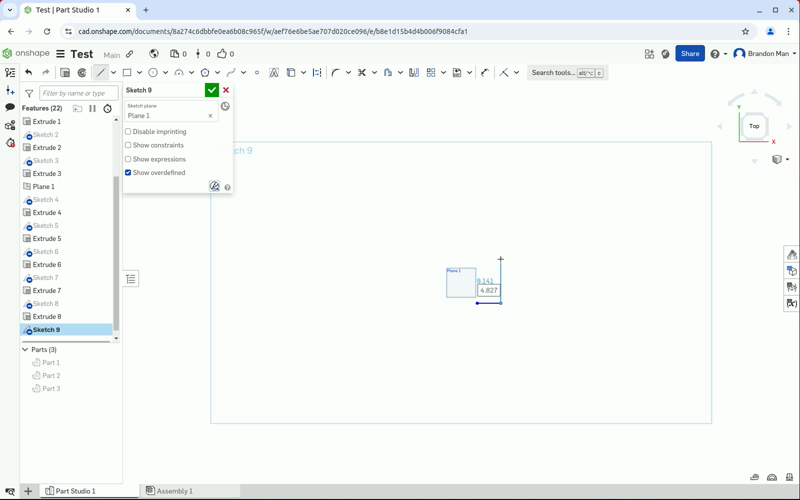
click(500, 258)
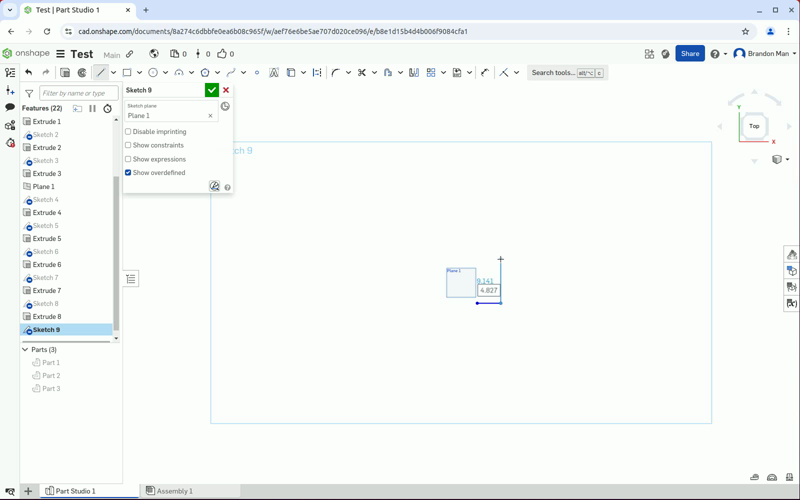
key_up(shift)
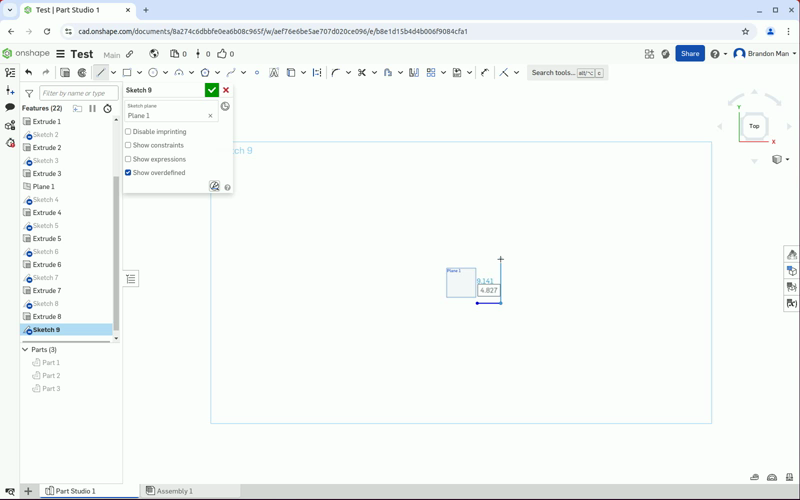
key_down(shift)
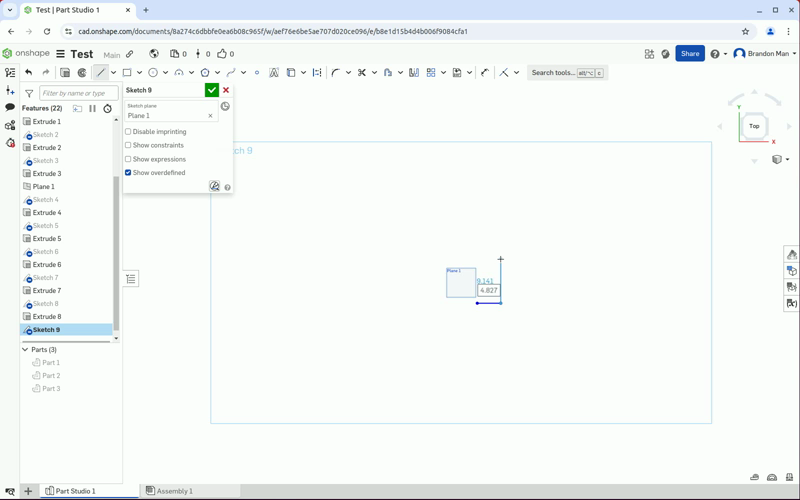
mouse_move(530, 258)
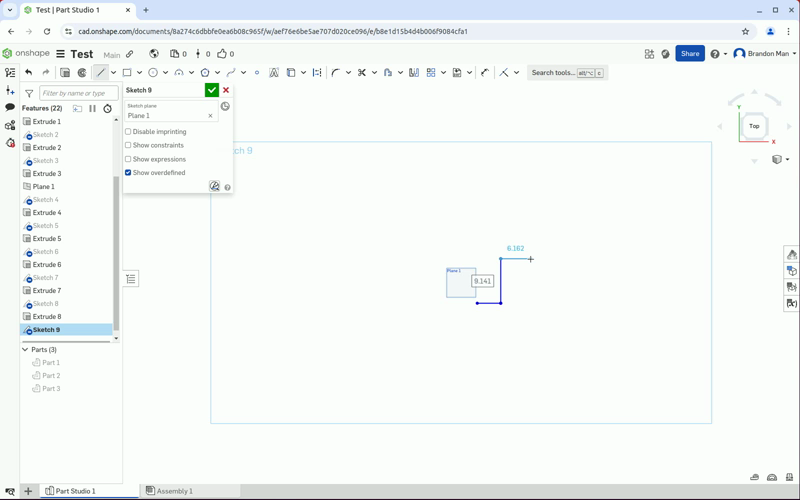
mouse_move(477, 258)
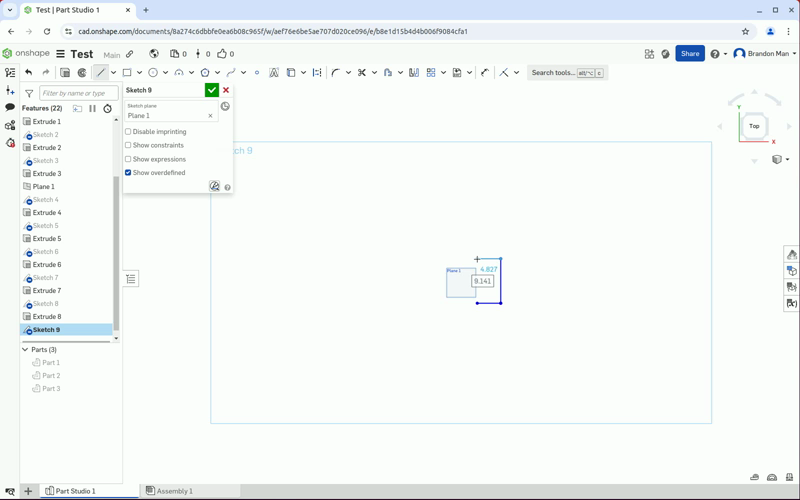
click(477, 258)
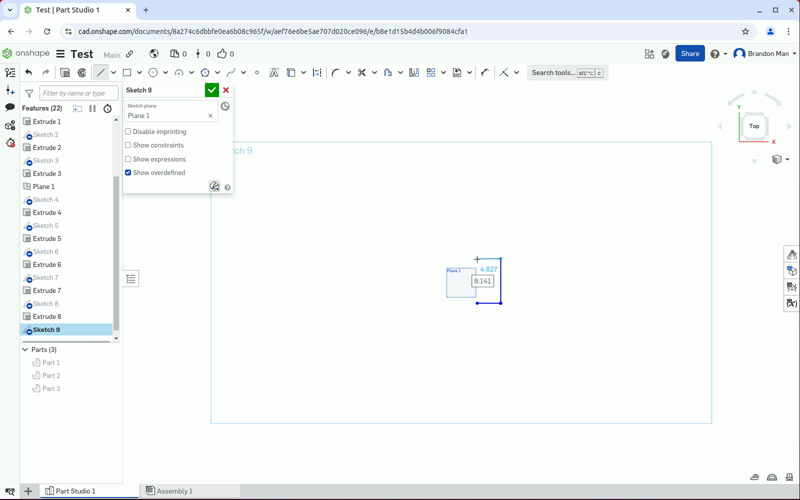
key_up(shift)
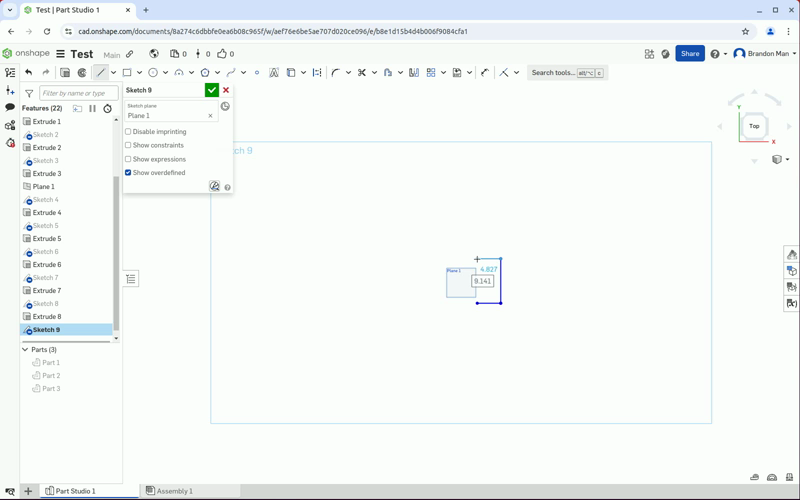
mouse_move(507, 258)
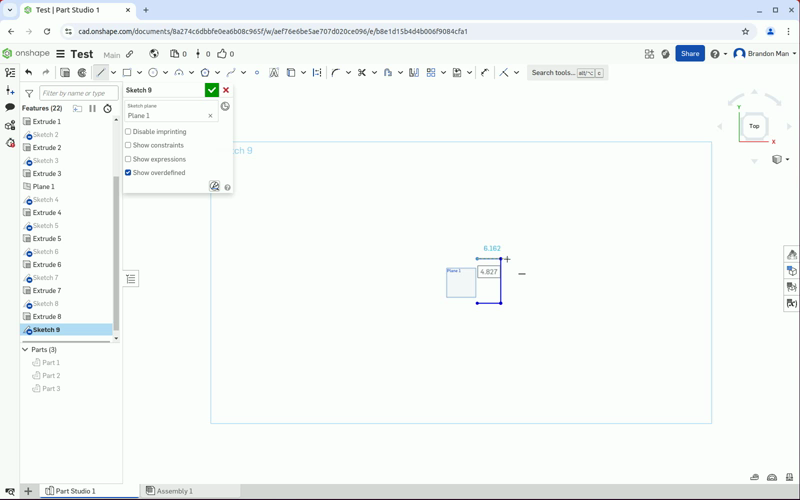
key_down(shift)
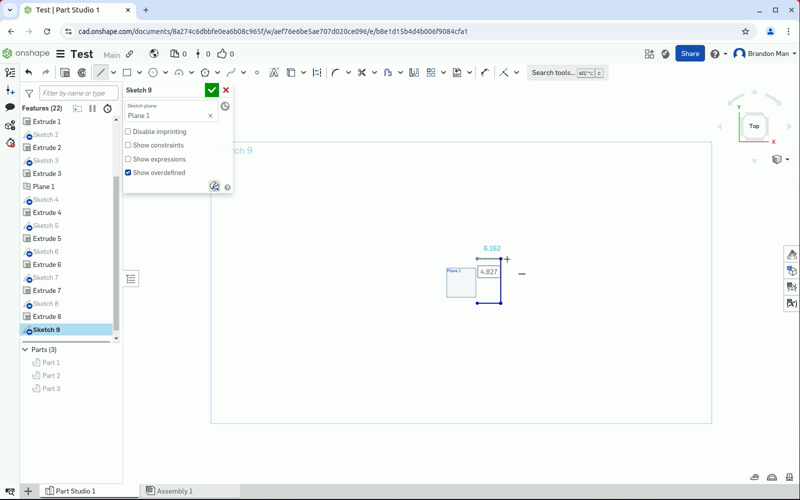
mouse_move(477, 303)
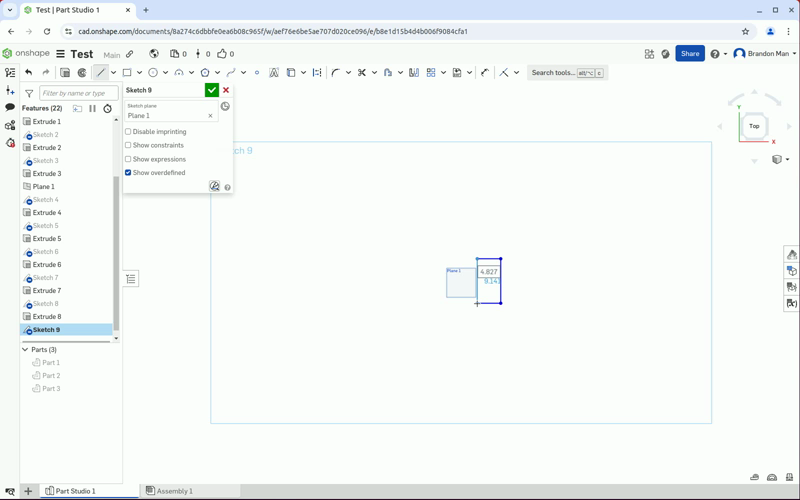
key_up(shift)
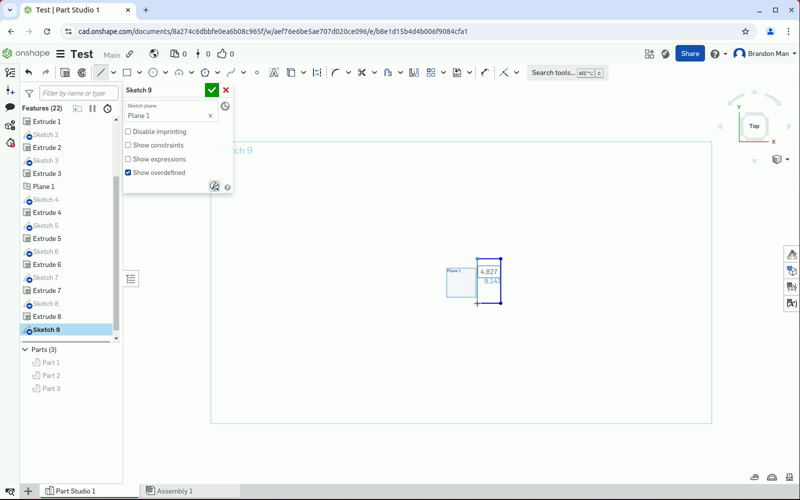
click(477, 303)
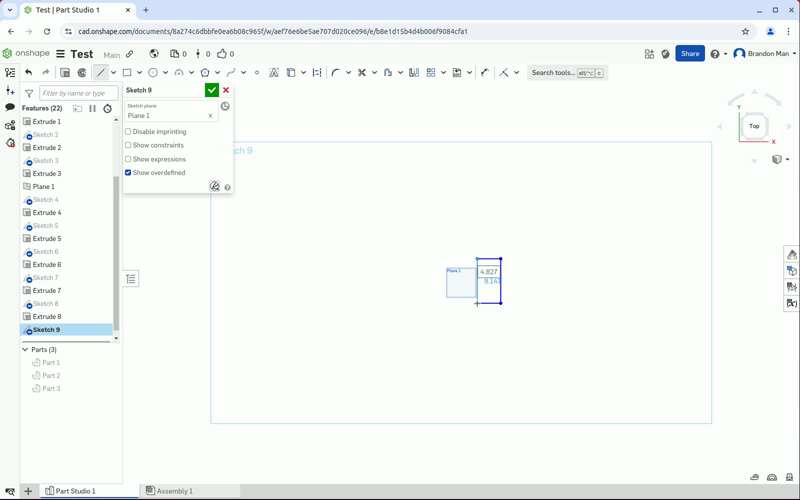
key(esc)
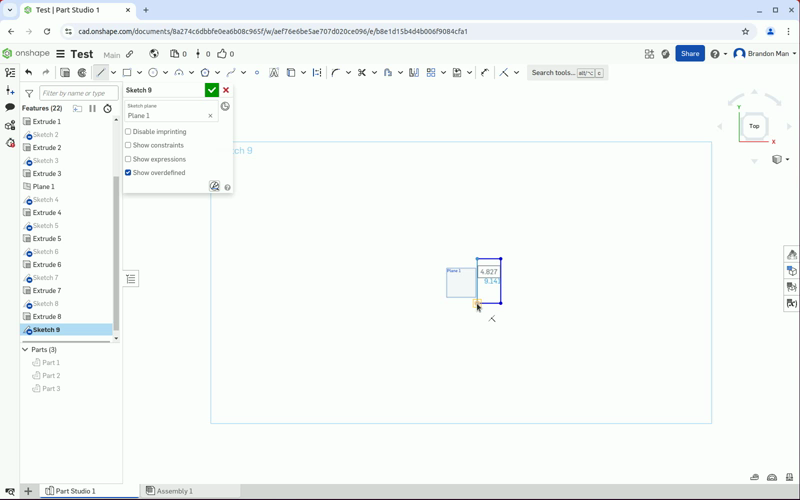
mouse_move(482, 284)
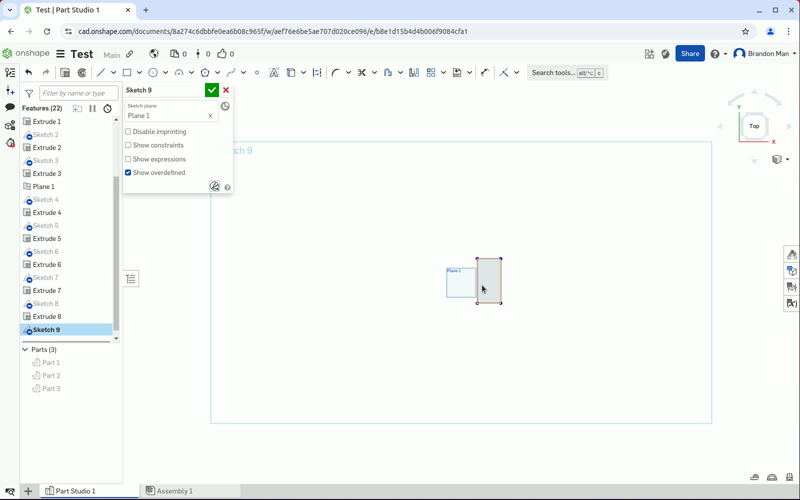
scroll(6)
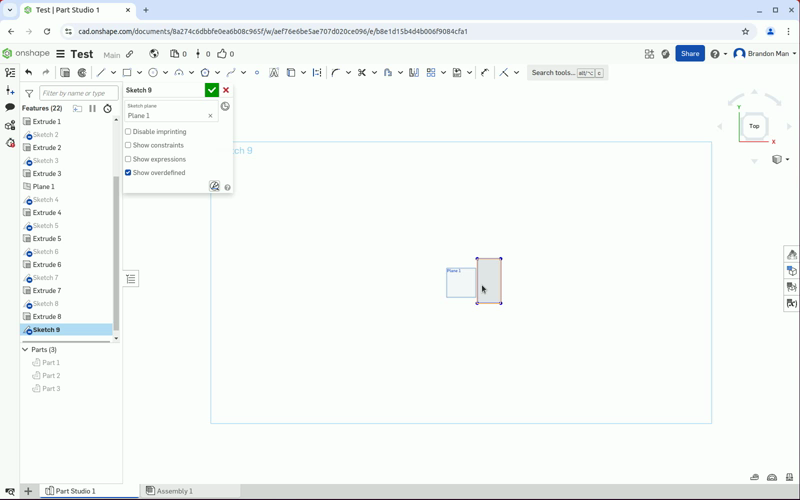
scroll(6)
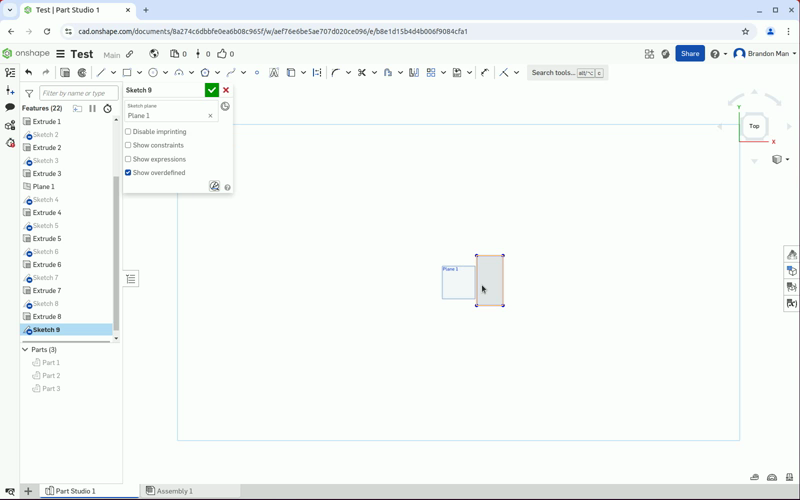
scroll(6)
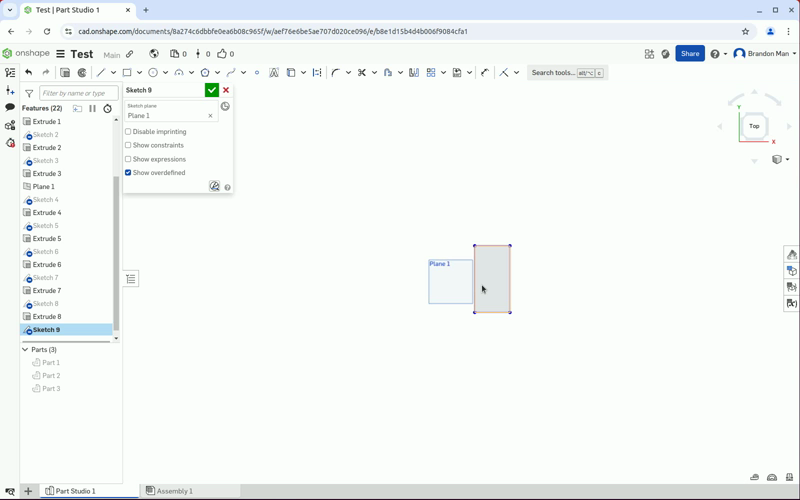
scroll(6)
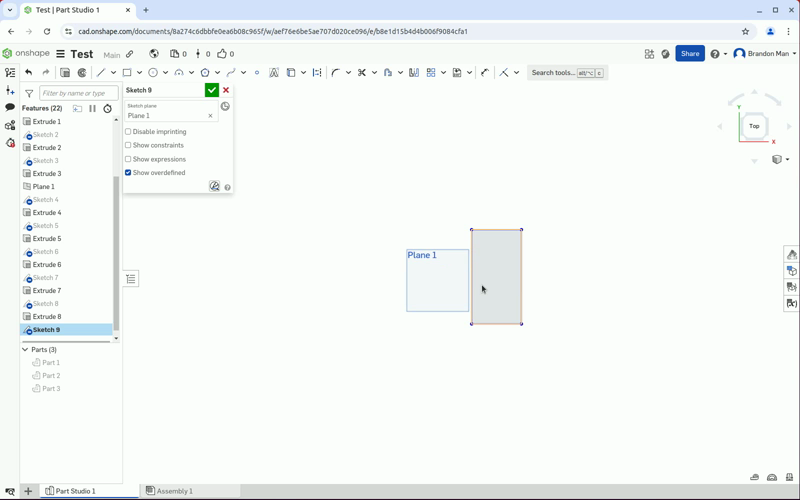
scroll(6)
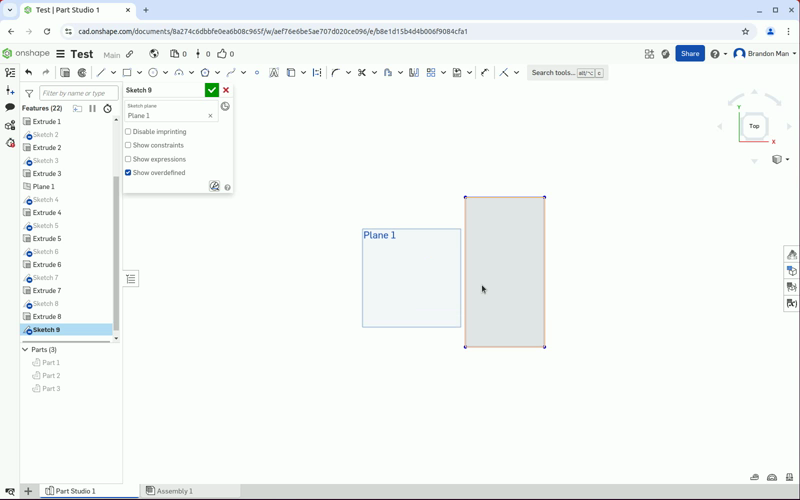
scroll(6)
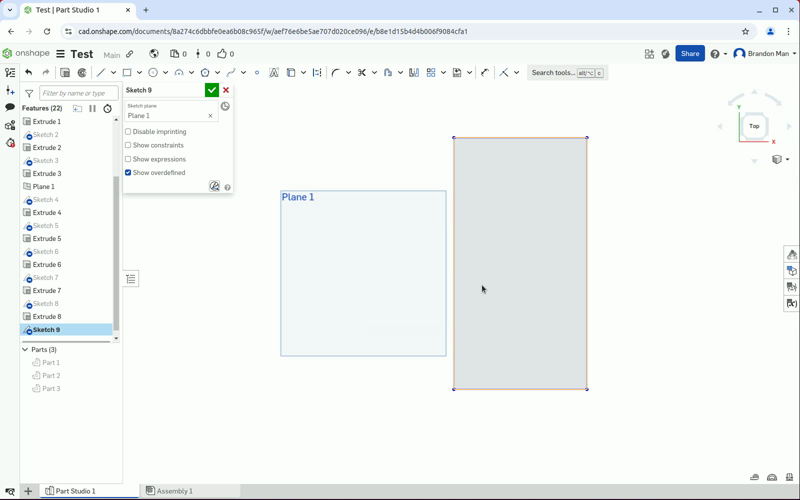
scroll(6)
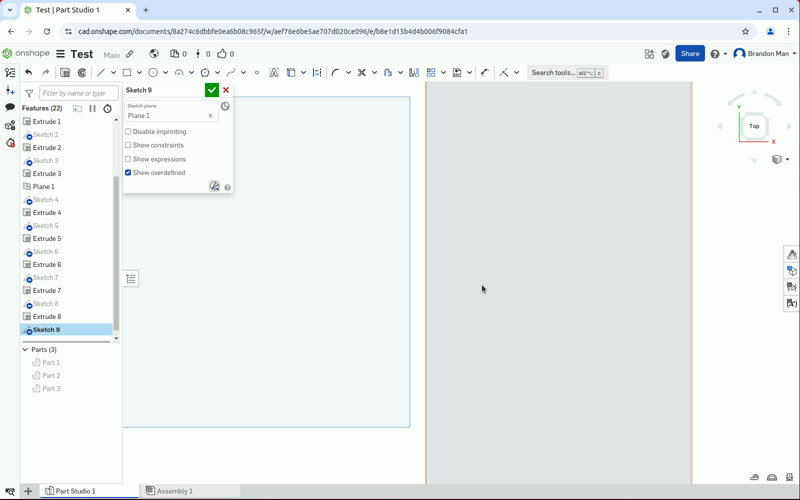
click(482, 284)
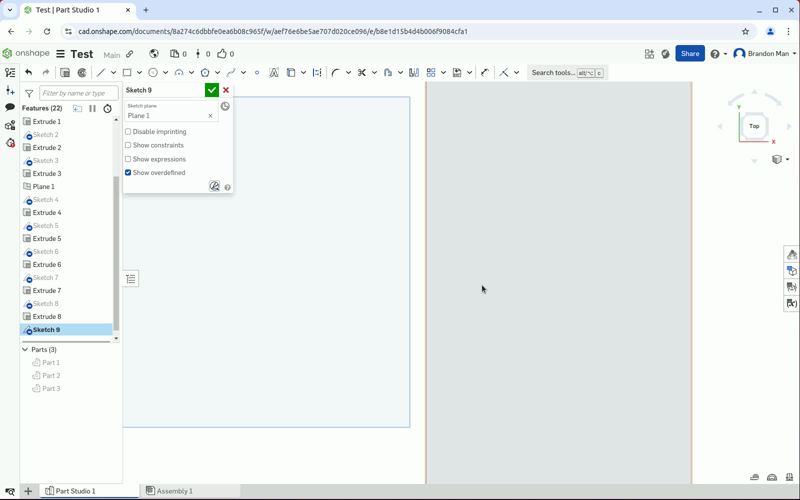
scroll(-6)
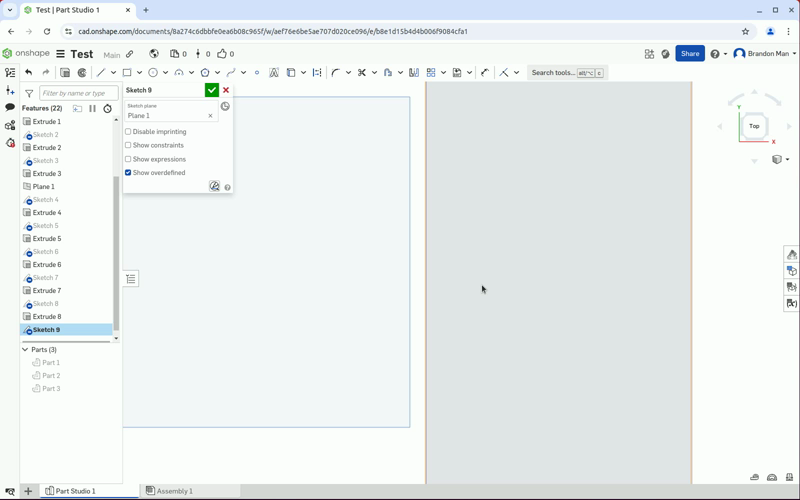
scroll(-6)
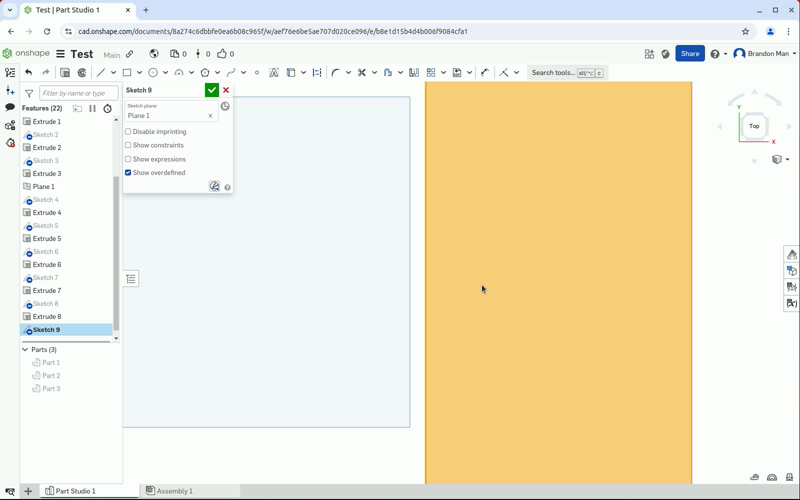
scroll(-6)
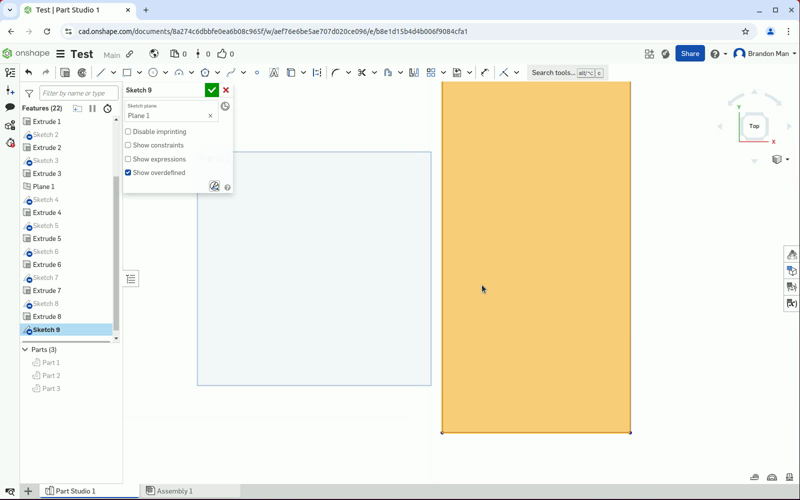
scroll(-6)
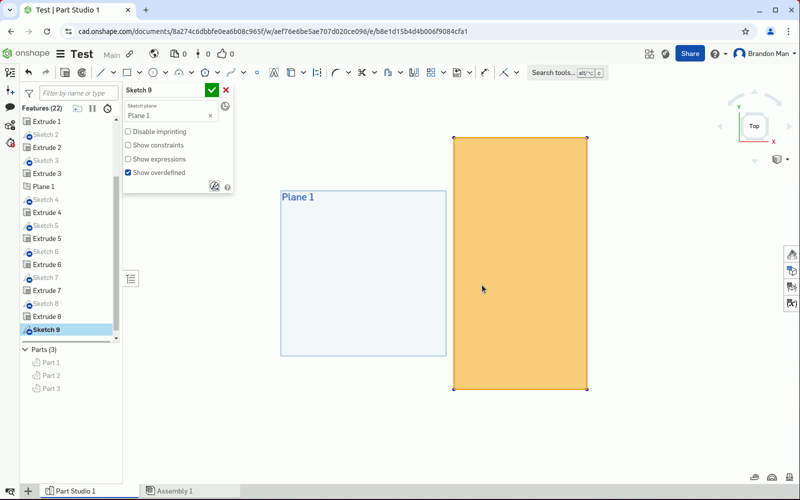
scroll(-6)
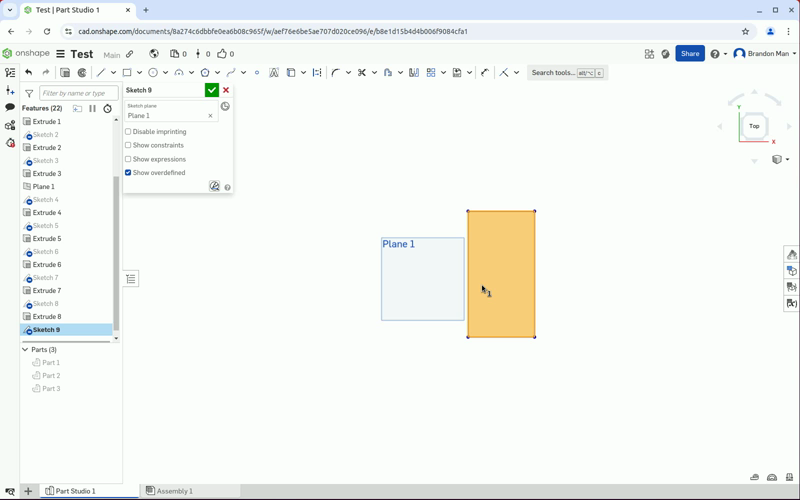
scroll(-6)
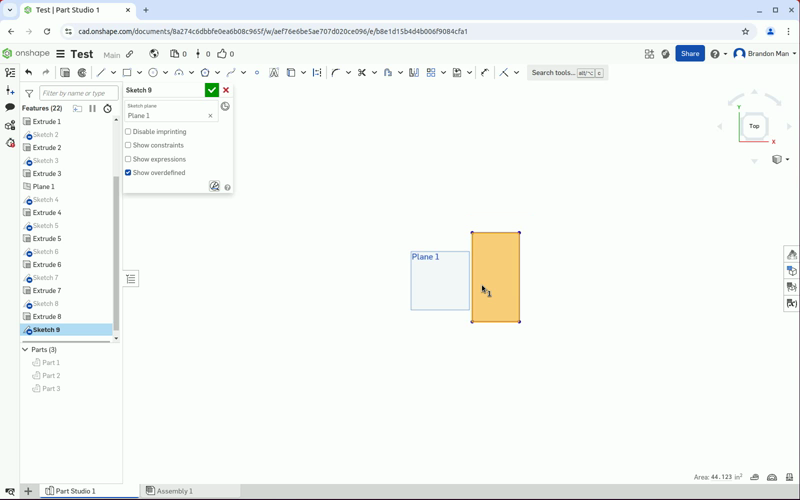
scroll(-6)
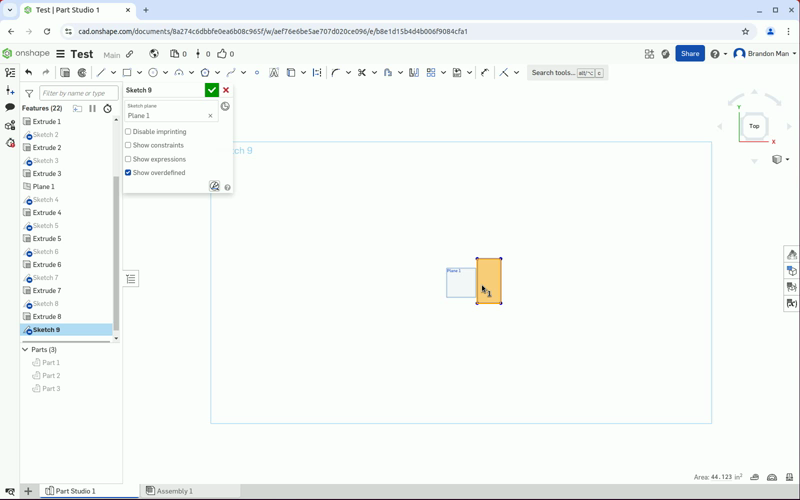
mouse_move(73, 352)
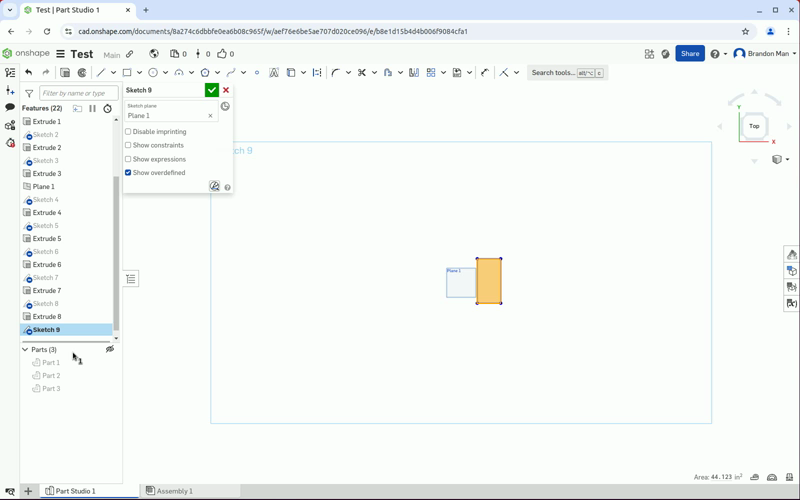
key(shift+y)
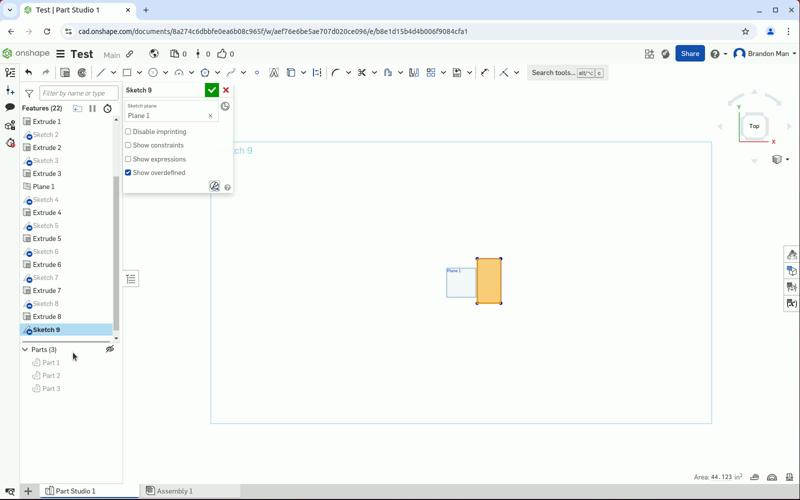
key(shift+e)
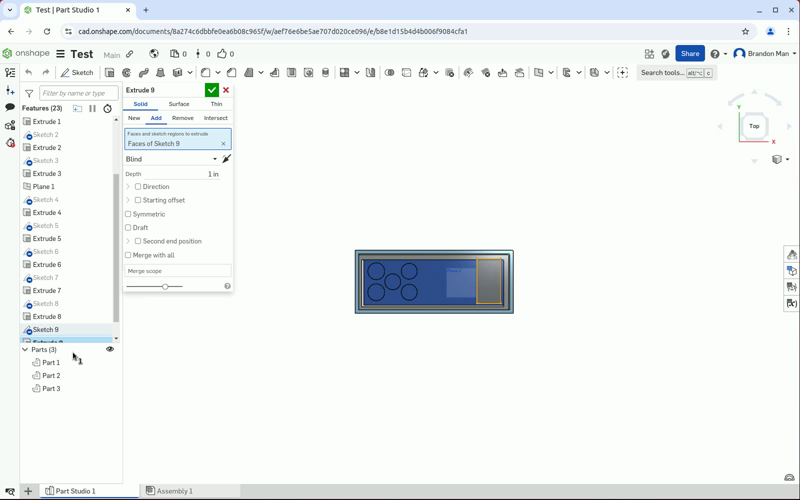
mouse_move(143, 106)
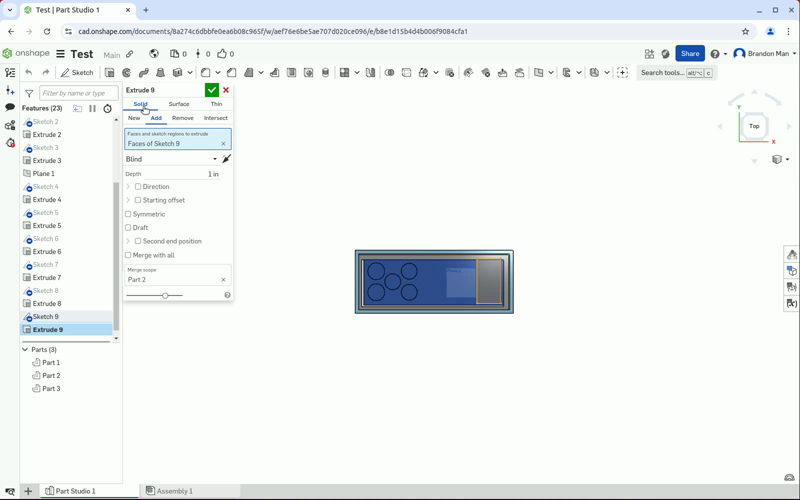
click(143, 106)
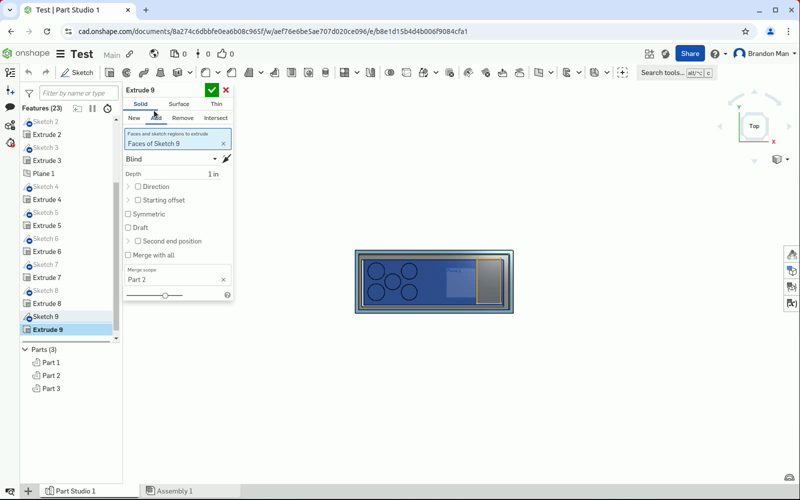
mouse_move(186, 120)
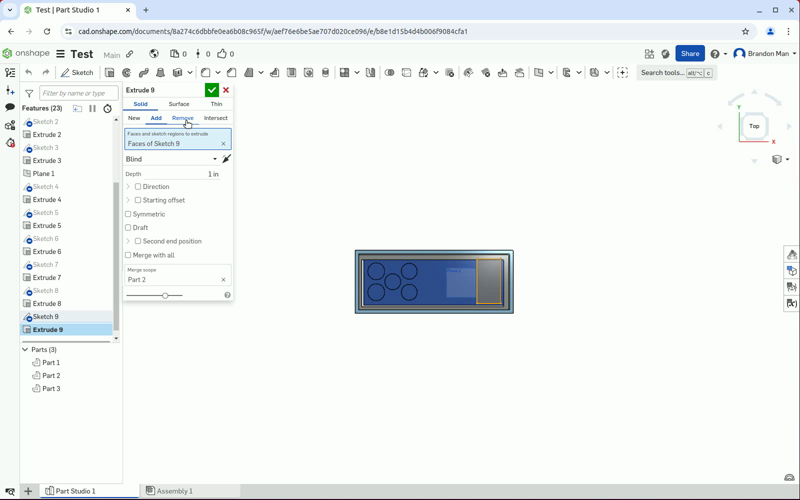
click(186, 120)
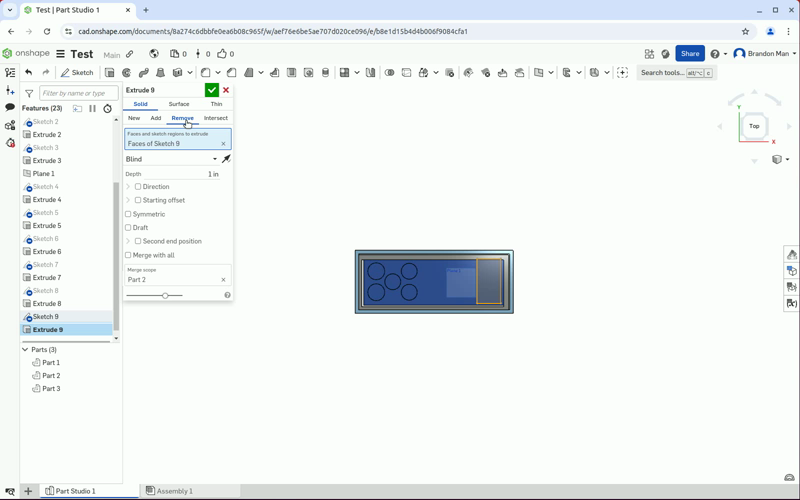
key(tab, 4)
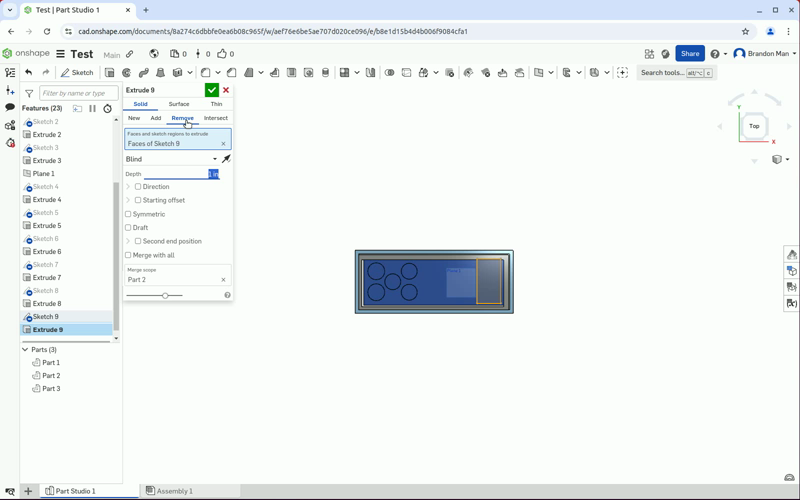
text(19.016)
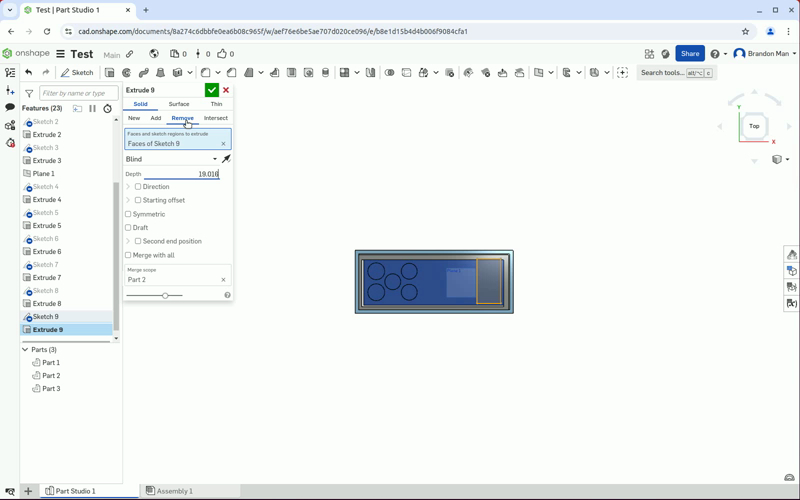
key(tab, 6)
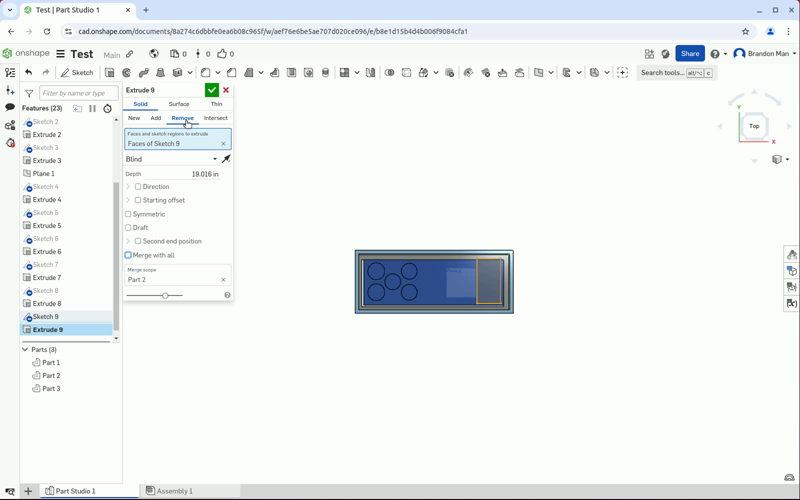
key(space)
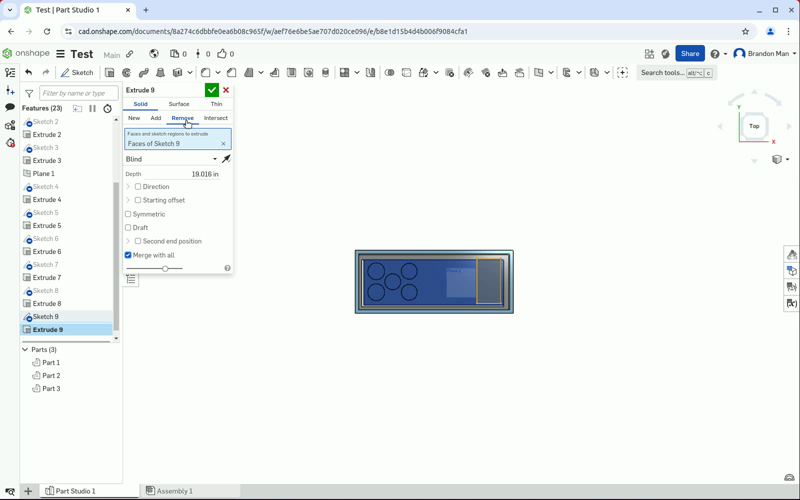
key(enter)
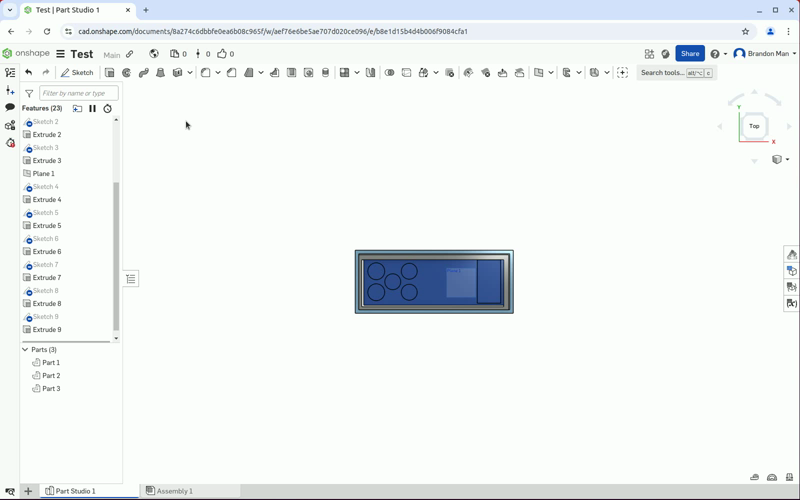
key(shift+h)
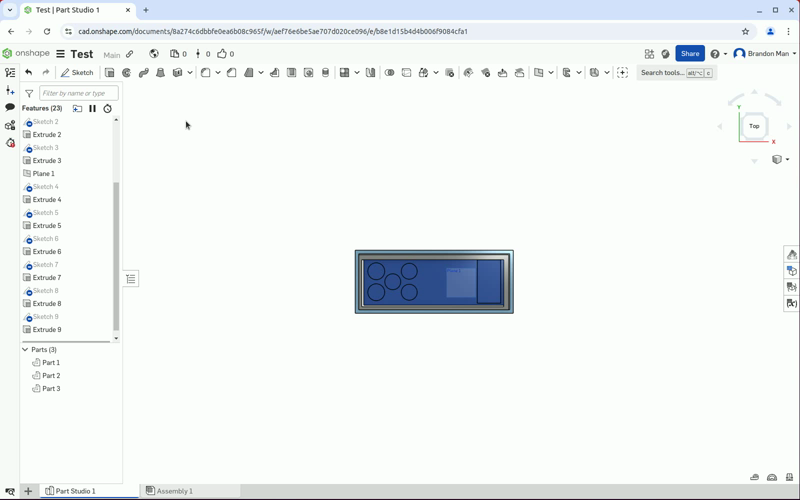
key(shift+h)
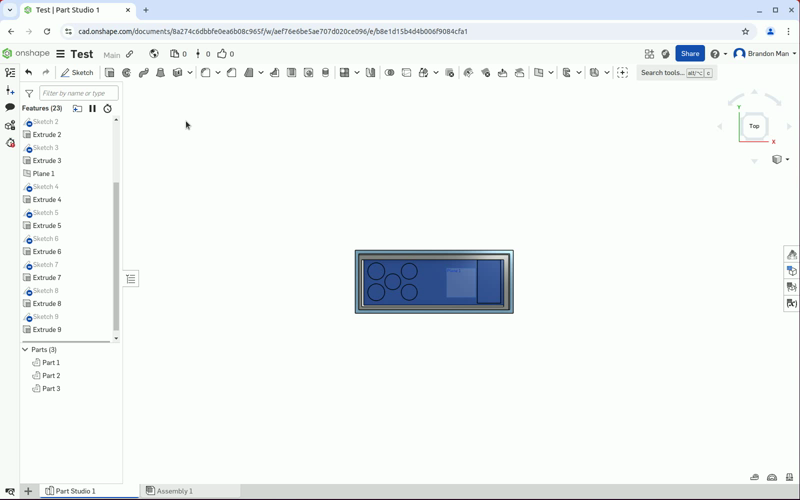
key(shift+7)
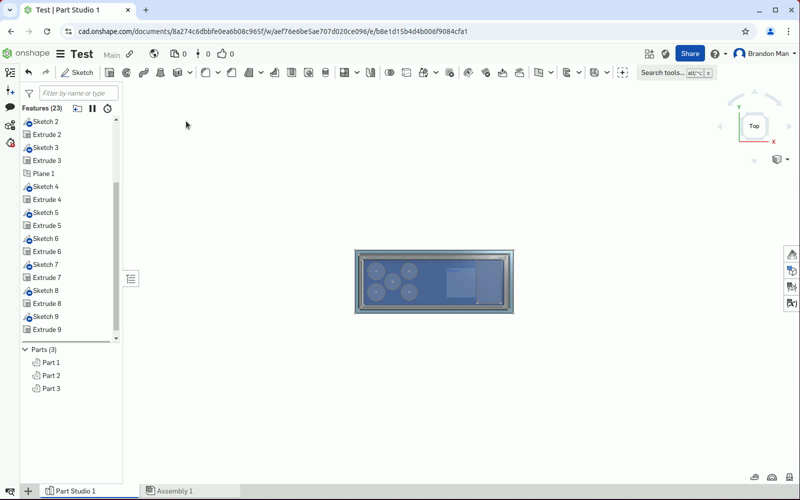
key(up, 3)
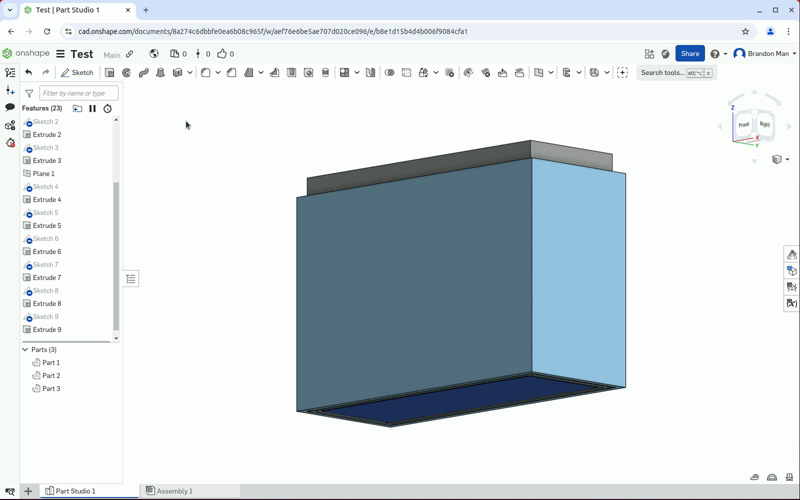
key(left, 3)
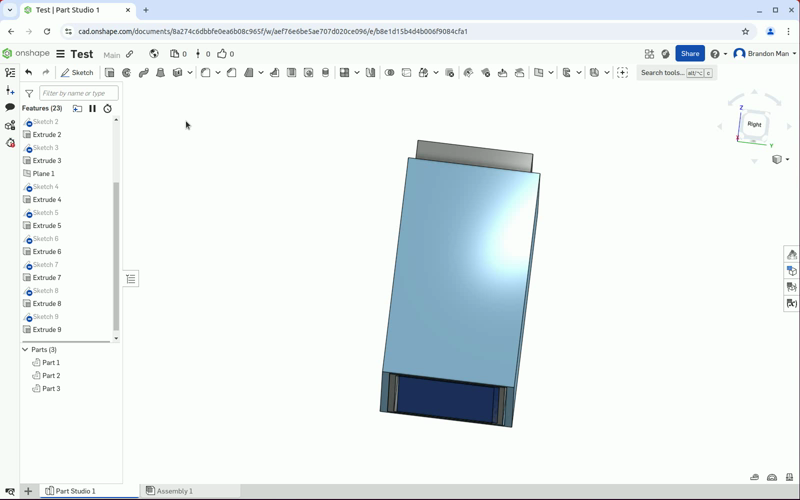
key(right, 3)
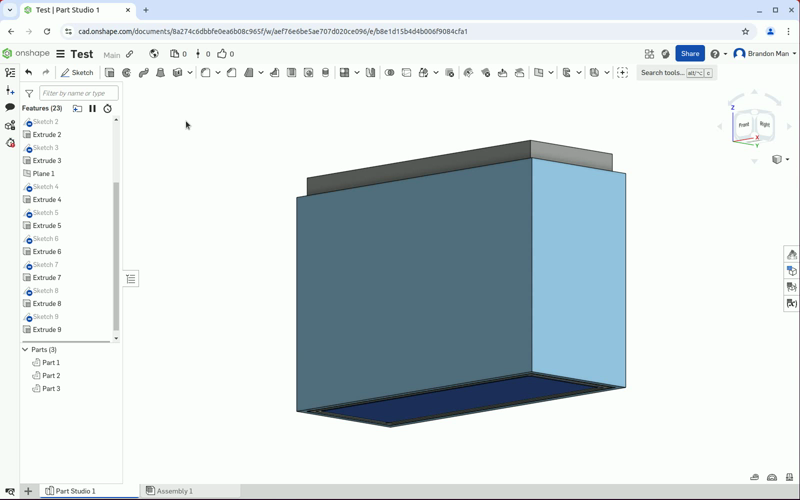
key(down, 3)
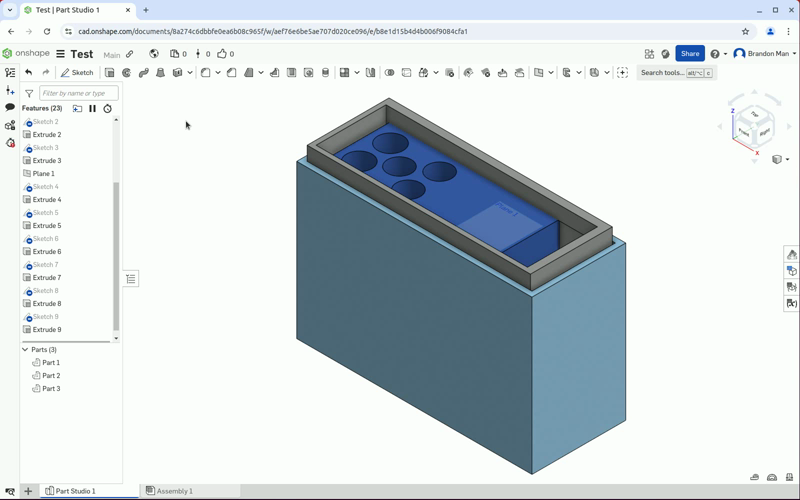
mouse_move(69, 98)
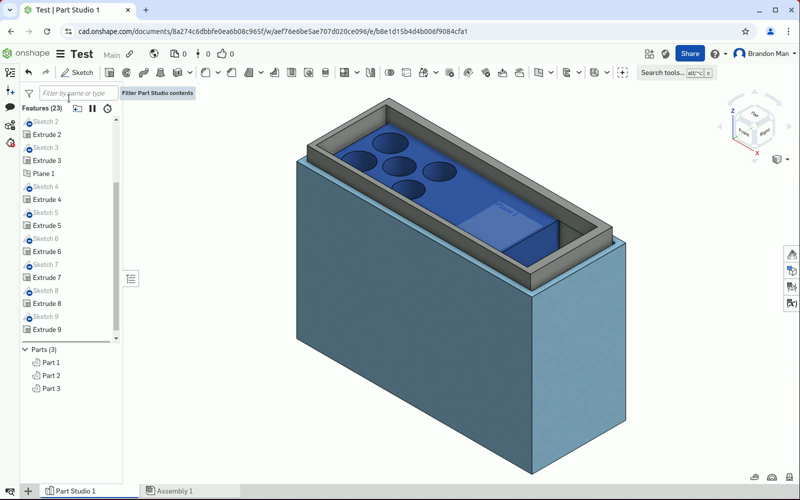
click(69, 98)